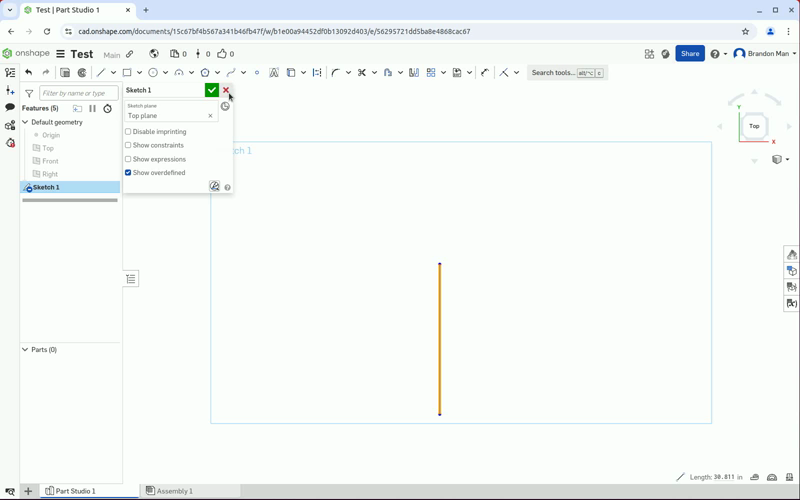
key(shift+h)
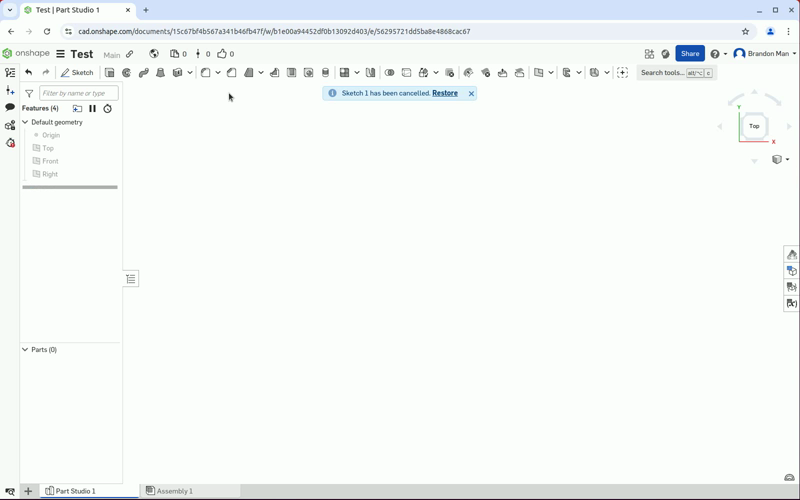
mouse_move(73, 352)
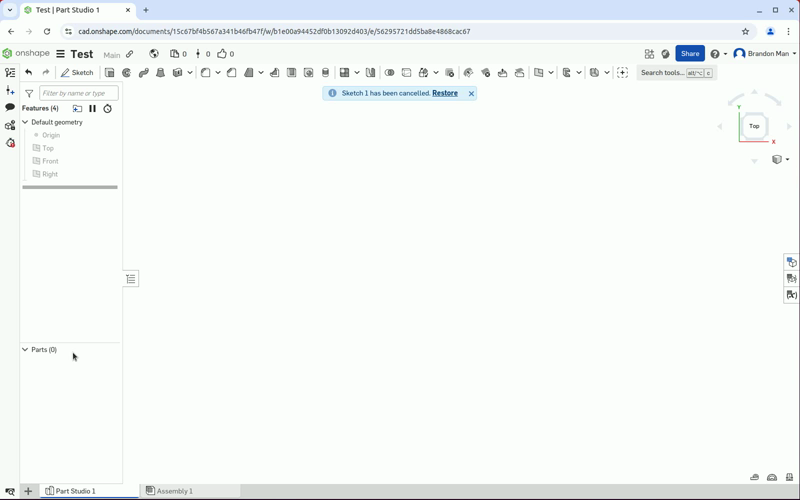
key(y)
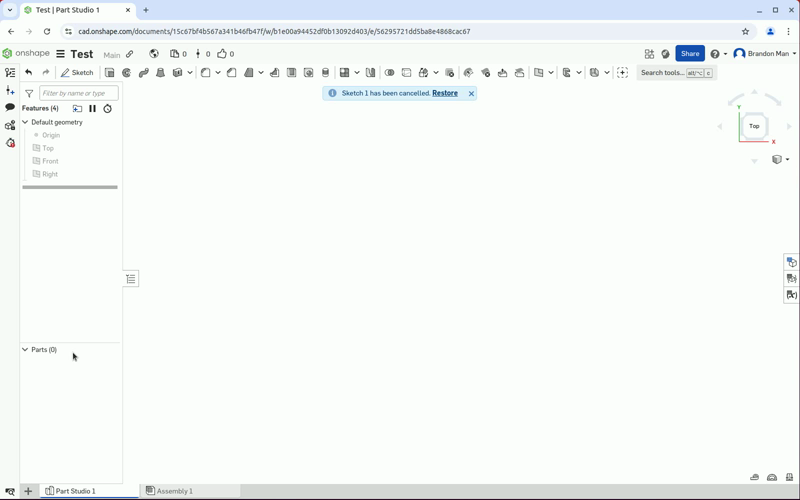
key(shift+p)
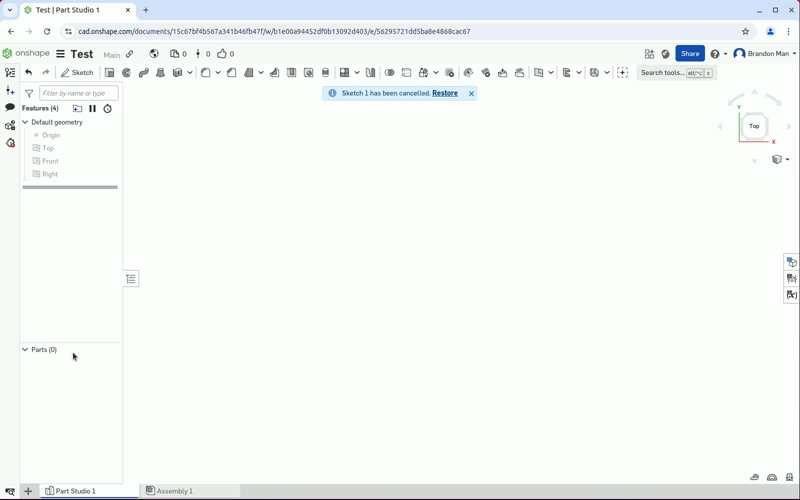
key(space)
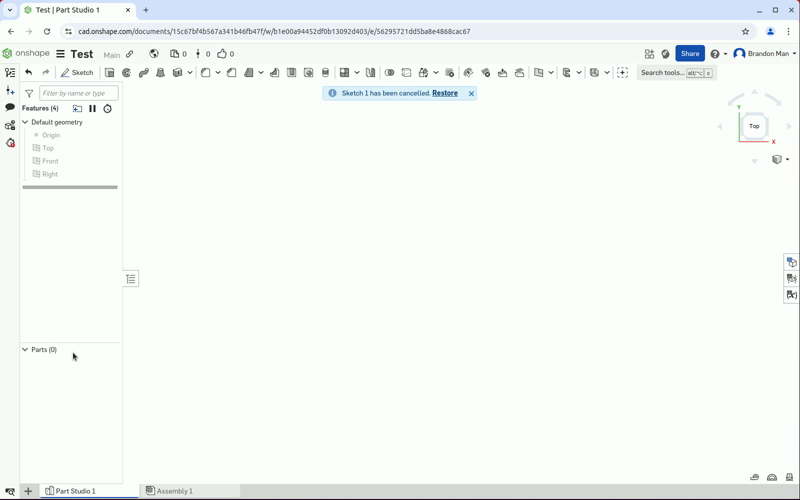
key_down(shift)
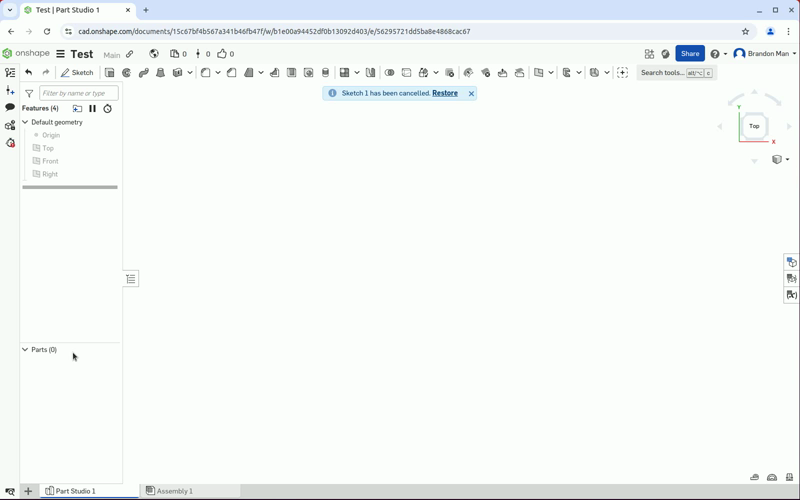
key(up)
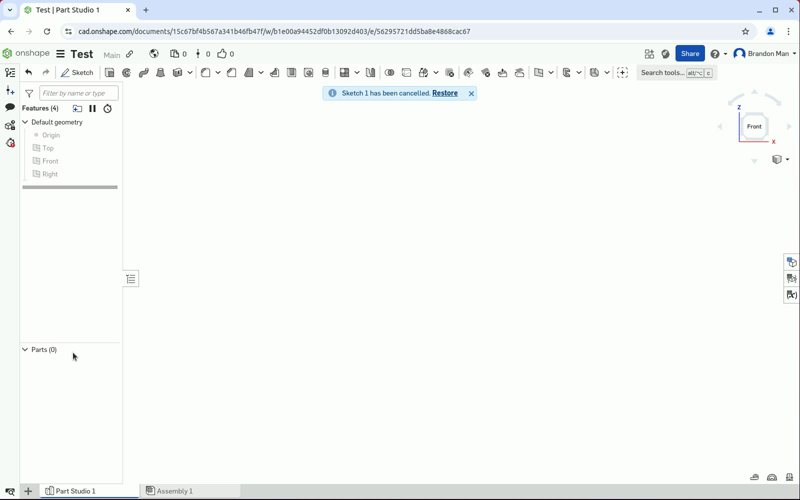
key_up(shift)
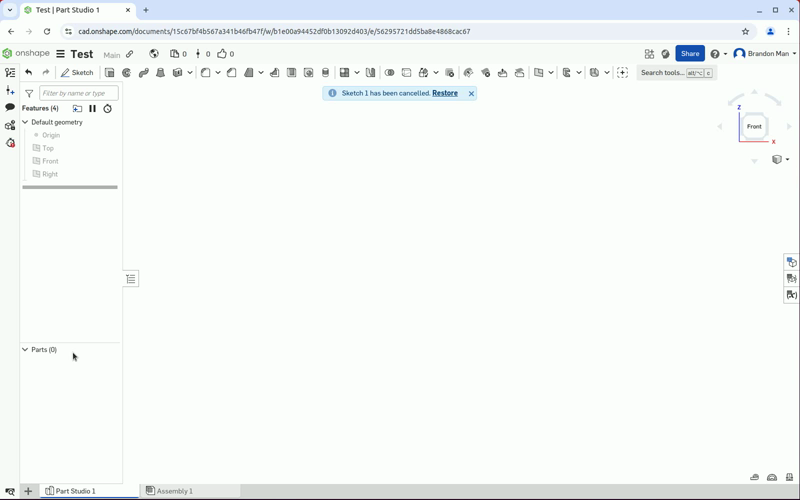
mouse_move(73, 352)
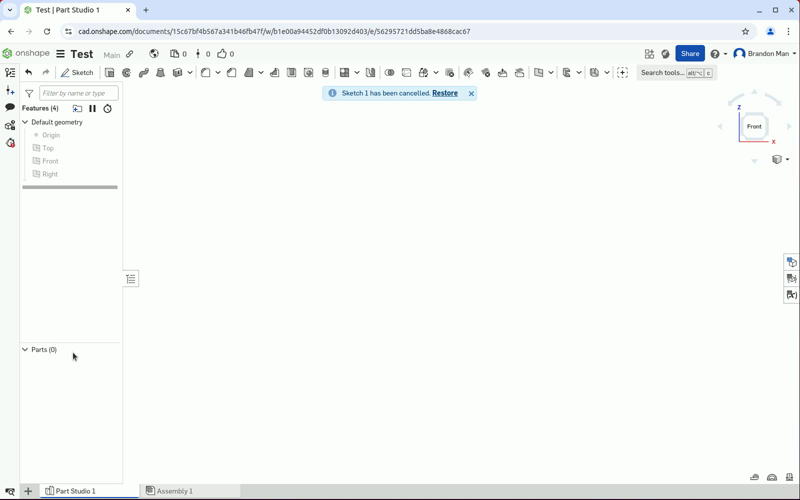
key(shift+y)
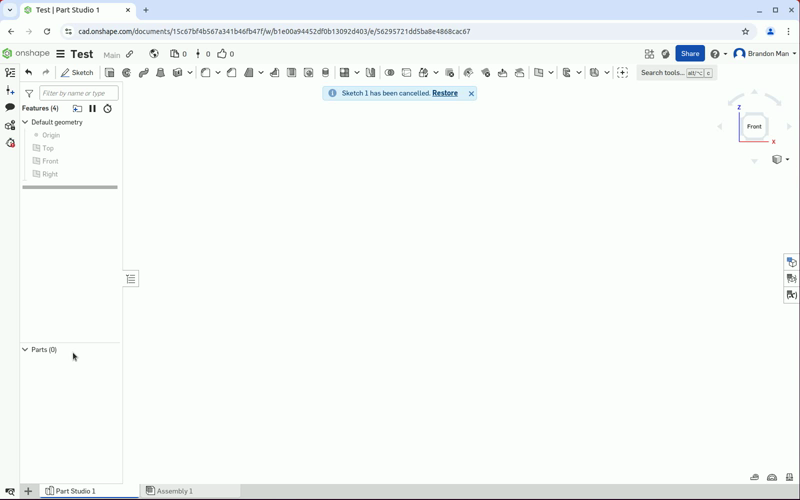
key(shift+s)
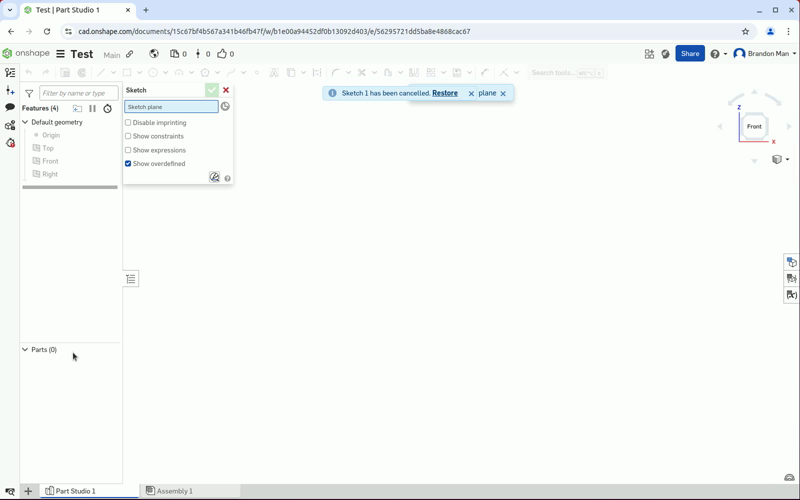
mouse_move(73, 163)
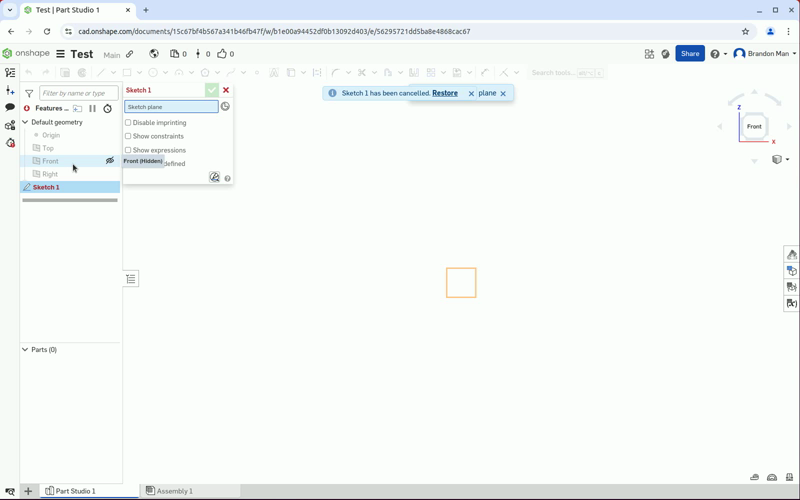
click(73, 163)
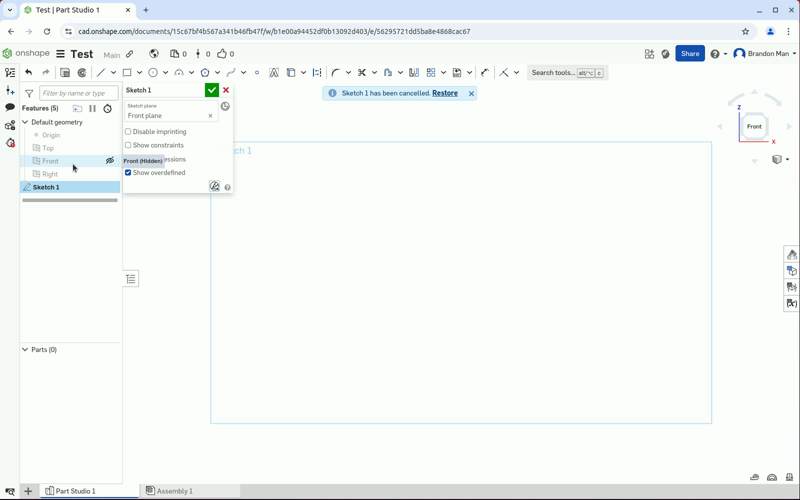
mouse_move(73, 352)
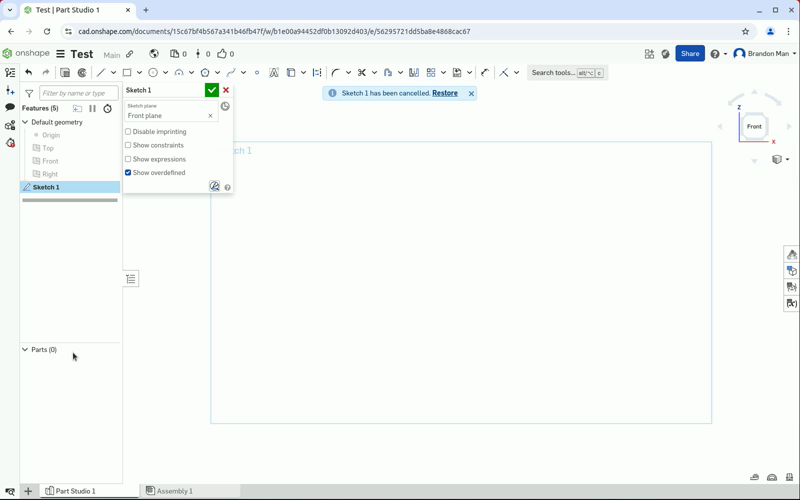
key(y)
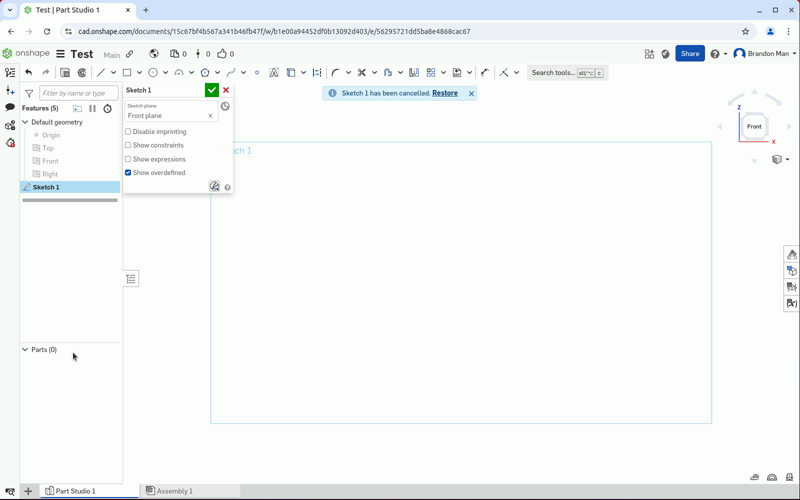
key(l)
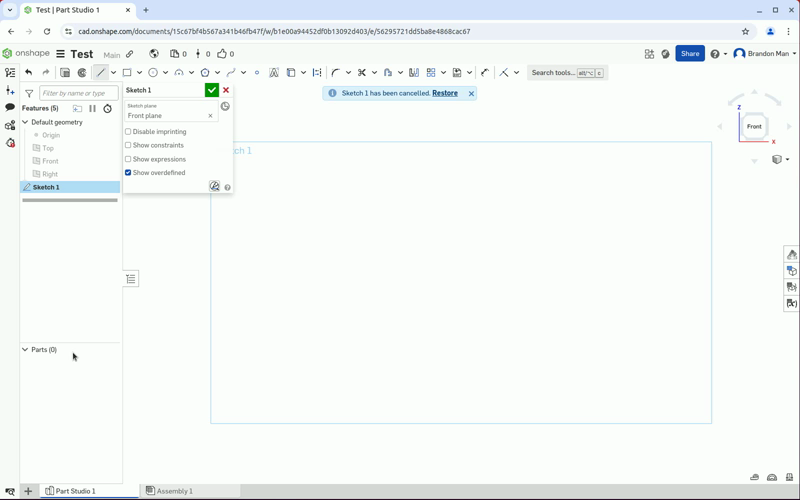
key_down(shift)
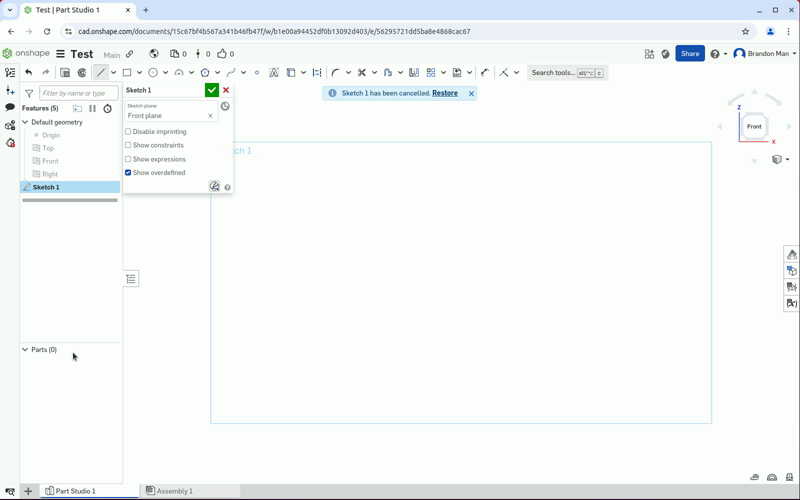
mouse_move(348, 274)
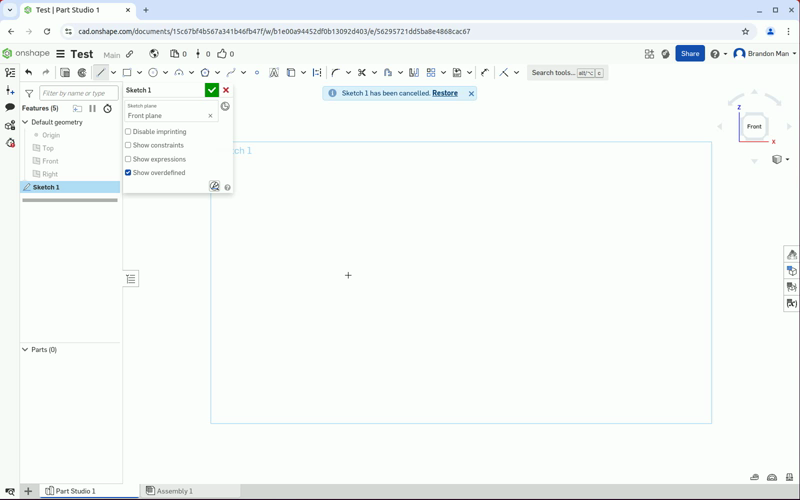
click(348, 274)
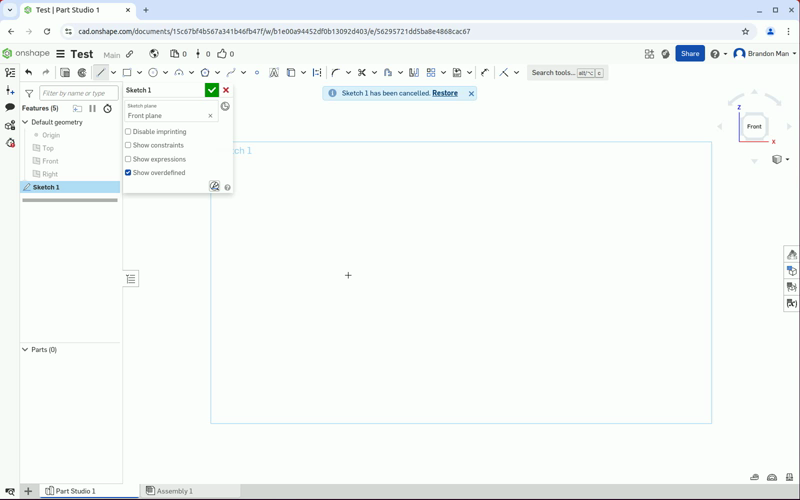
key_up(shift)
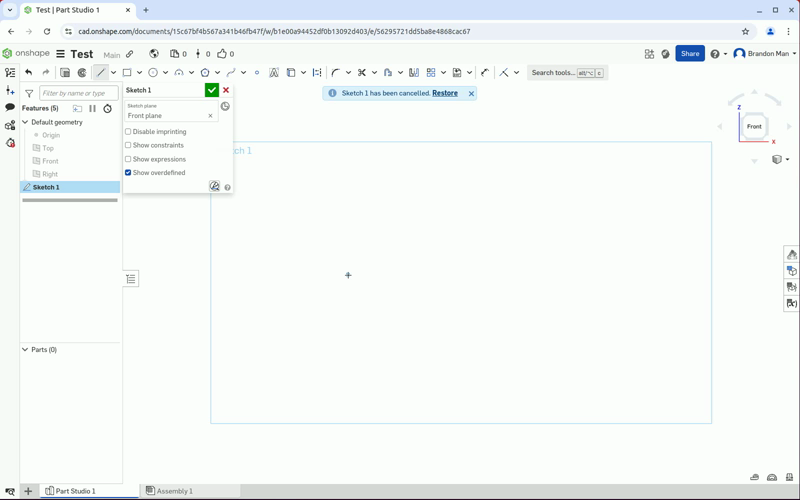
key_down(shift)
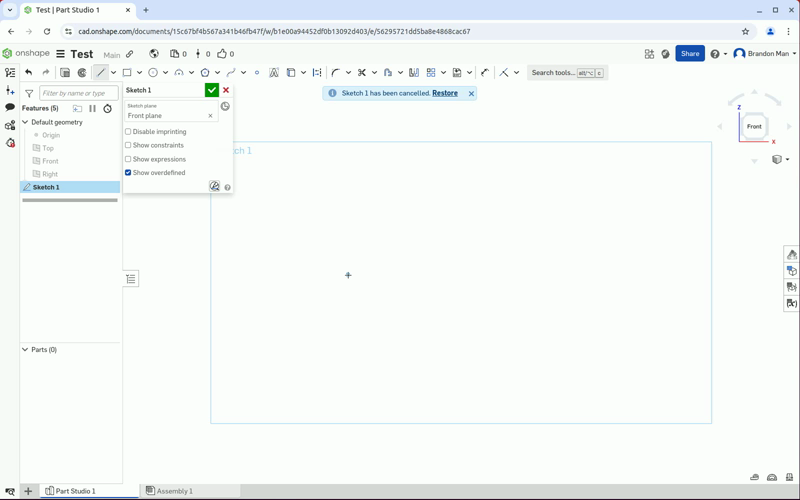
mouse_move(378, 274)
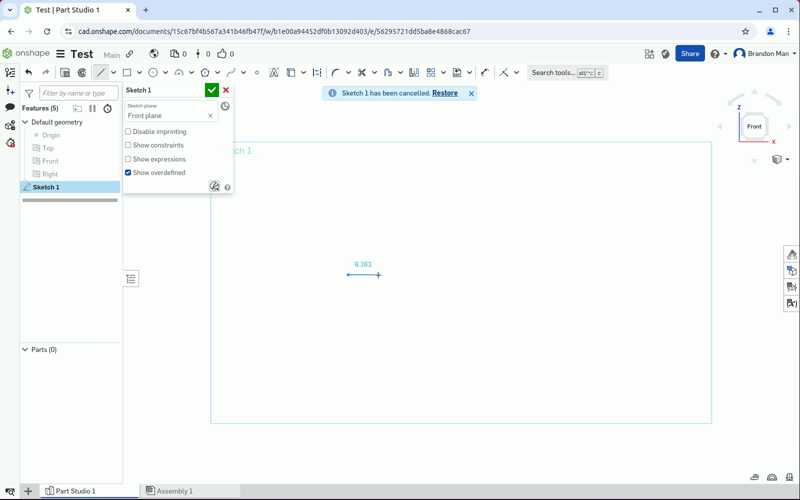
mouse_move(358, 274)
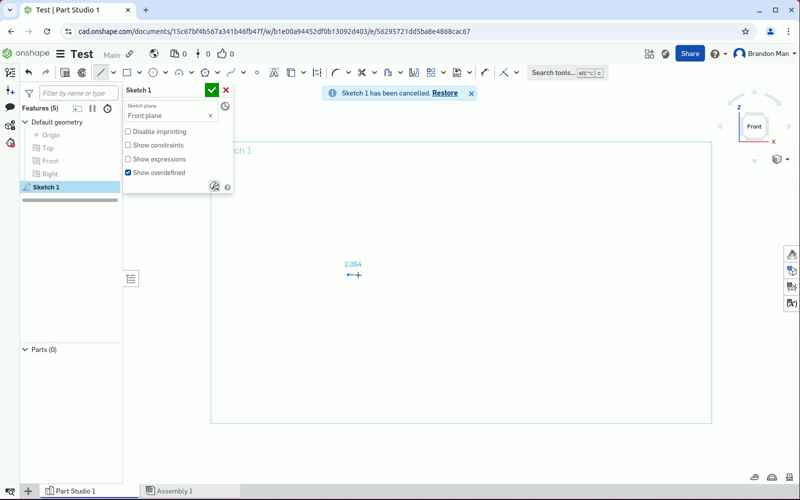
click(358, 274)
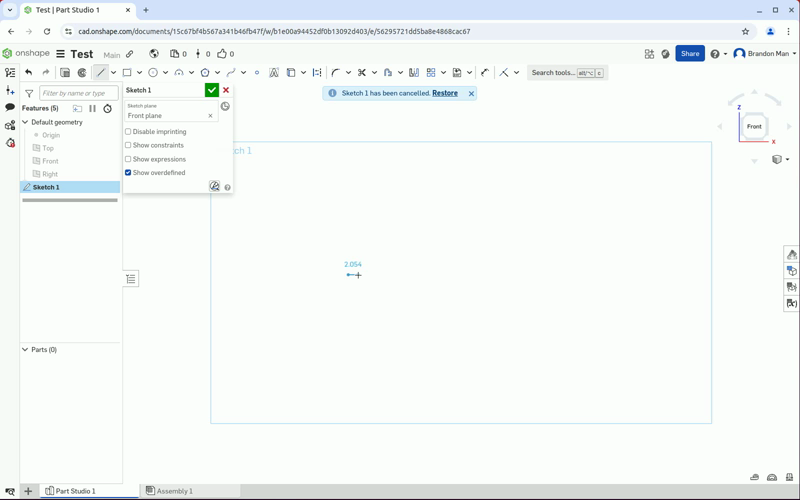
key_up(shift)
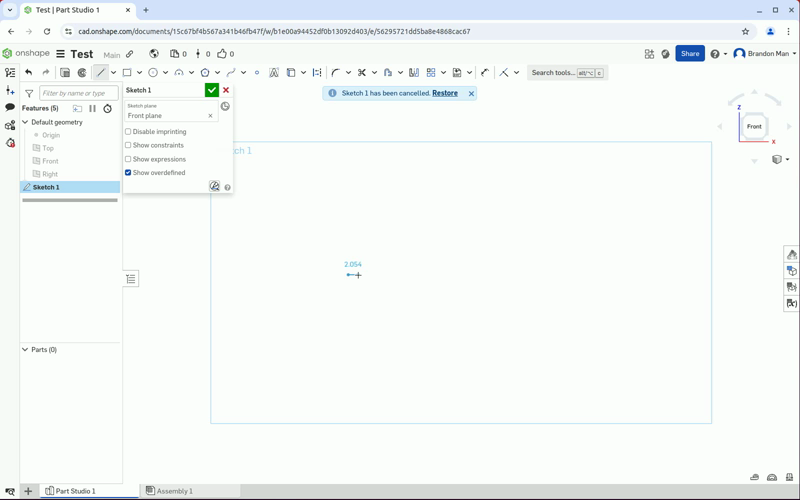
key_down(shift)
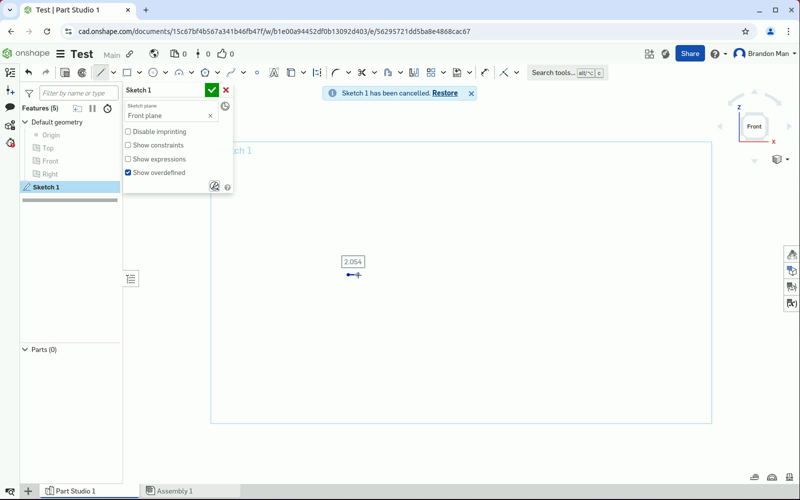
mouse_move(388, 274)
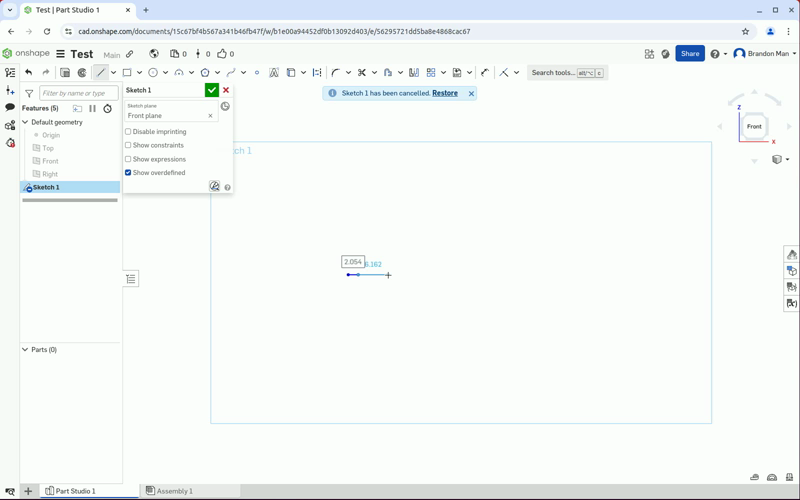
mouse_move(358, 258)
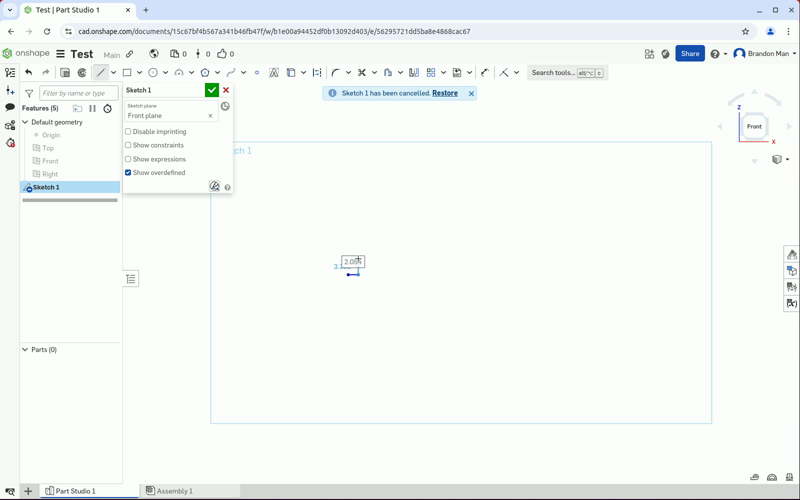
click(358, 258)
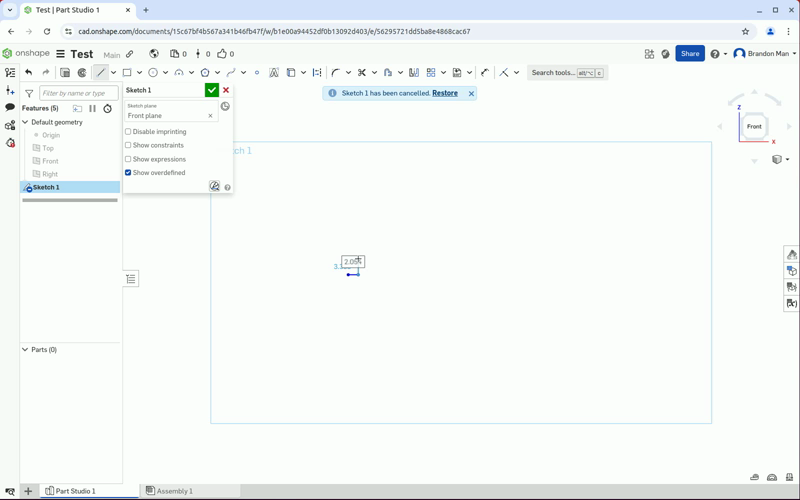
key_up(shift)
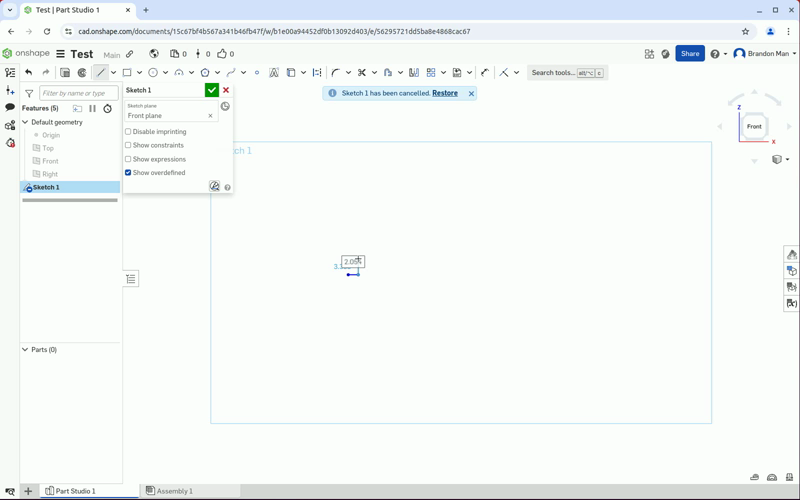
key_down(shift)
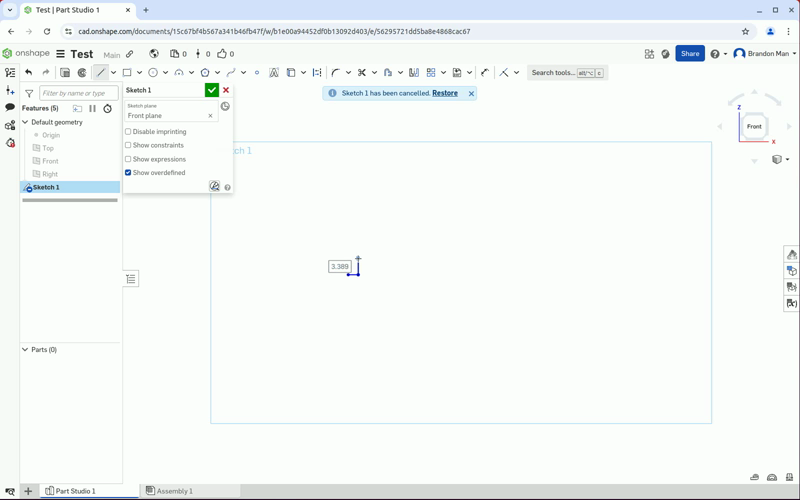
mouse_move(388, 258)
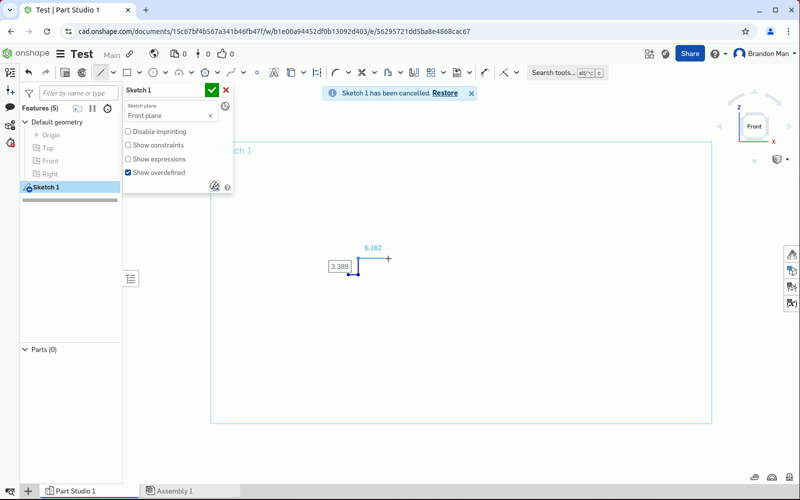
mouse_move(348, 258)
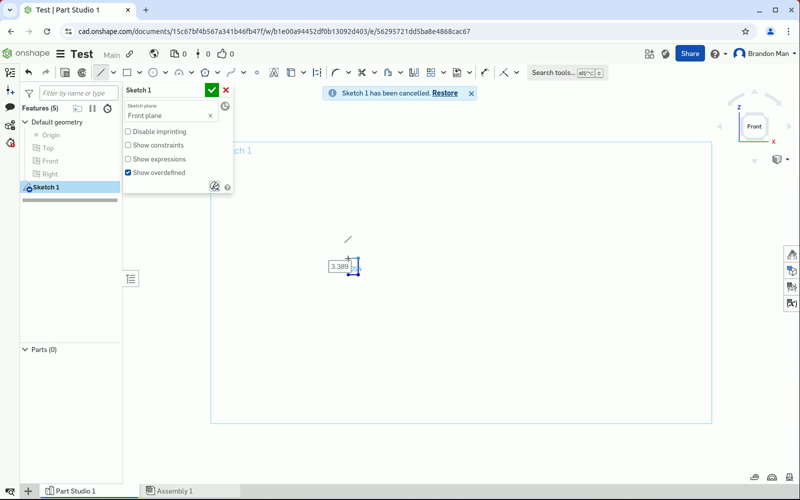
click(348, 258)
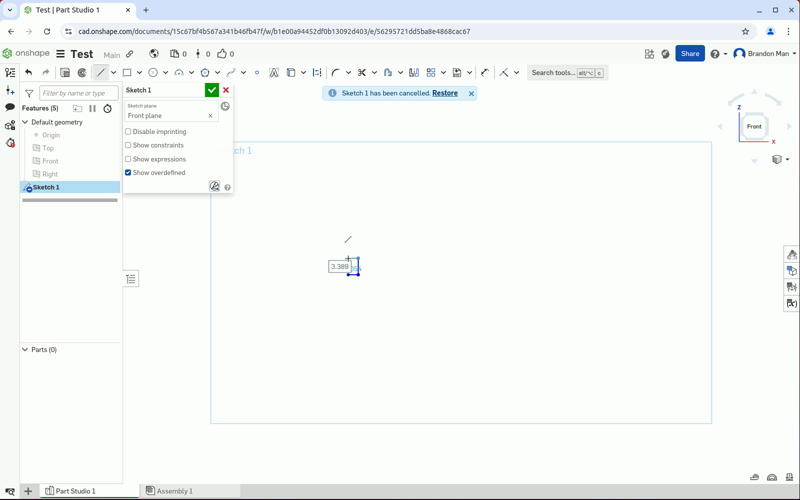
key_up(shift)
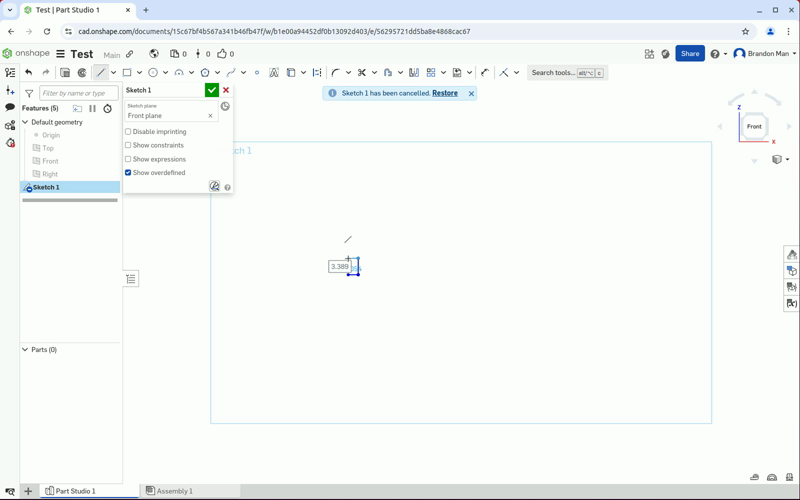
mouse_move(378, 258)
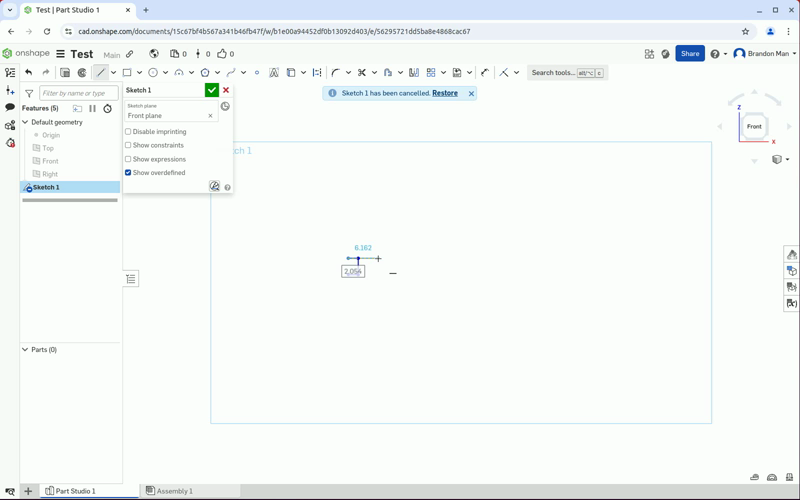
key_down(shift)
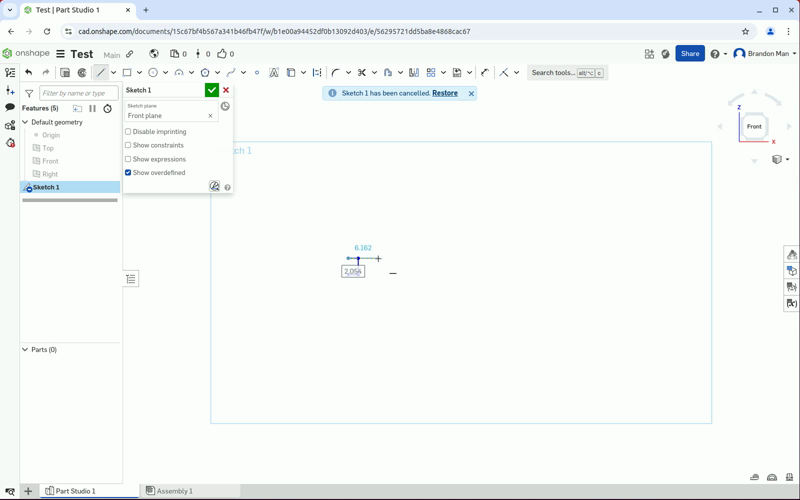
mouse_move(348, 274)
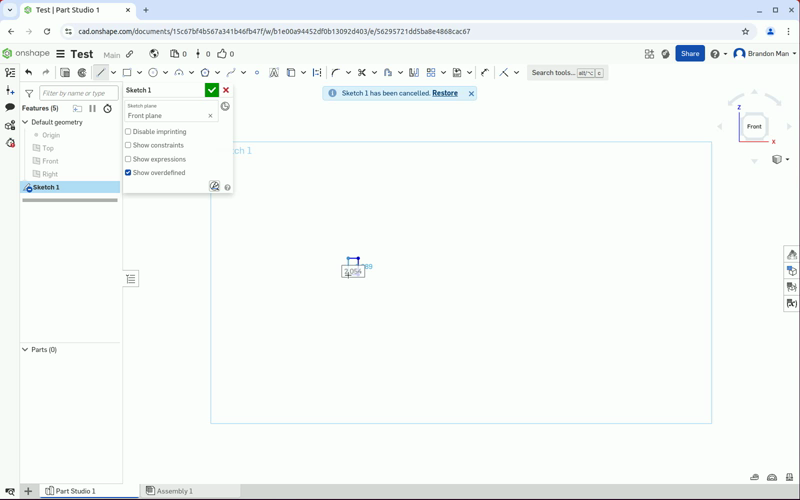
key_up(shift)
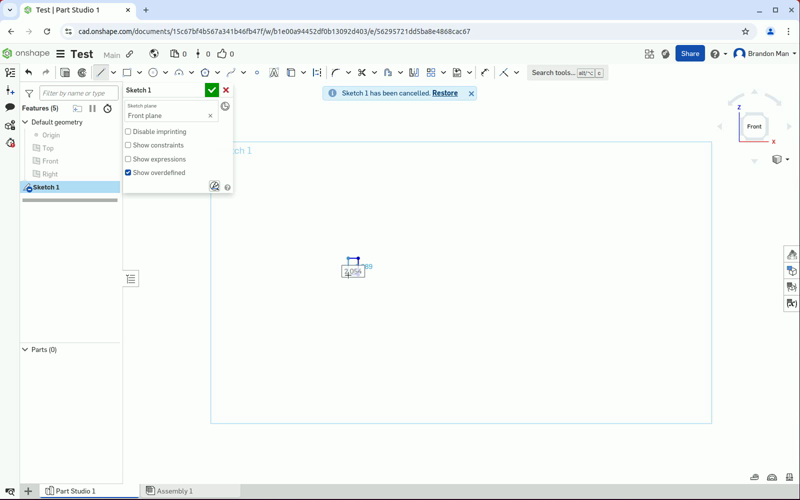
click(348, 274)
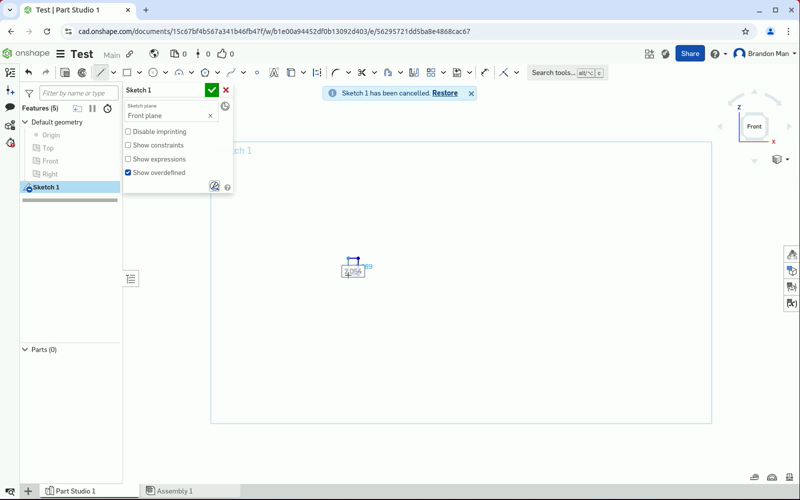
key(esc)
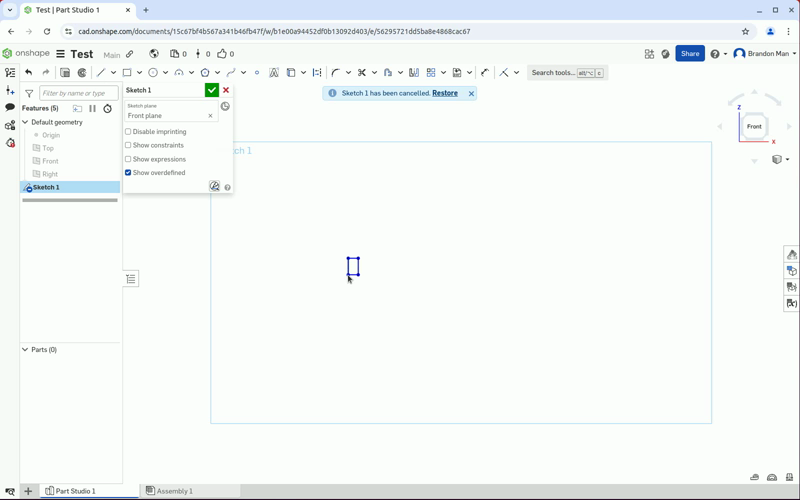
mouse_move(357, 271)
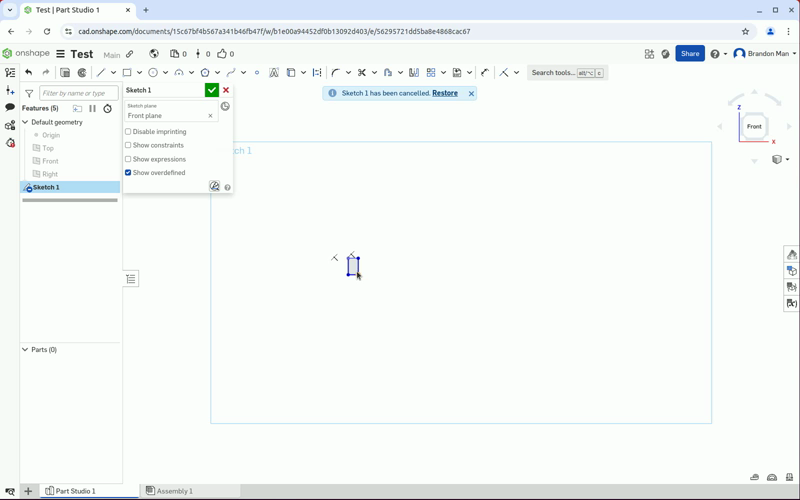
scroll(6)
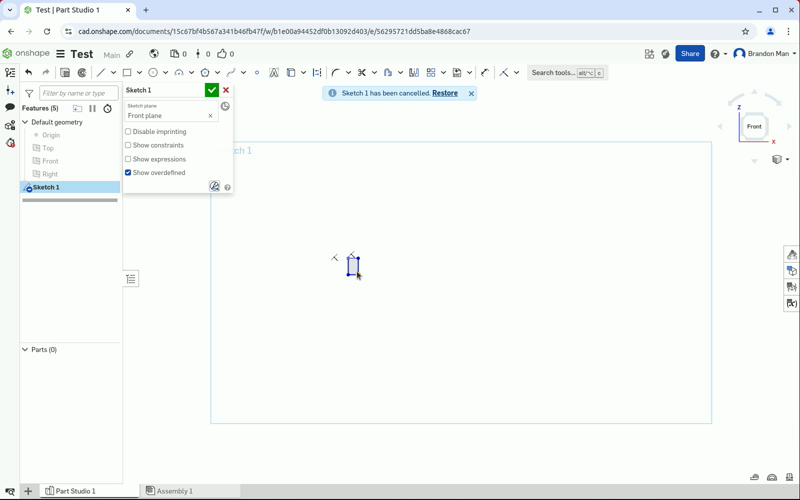
scroll(6)
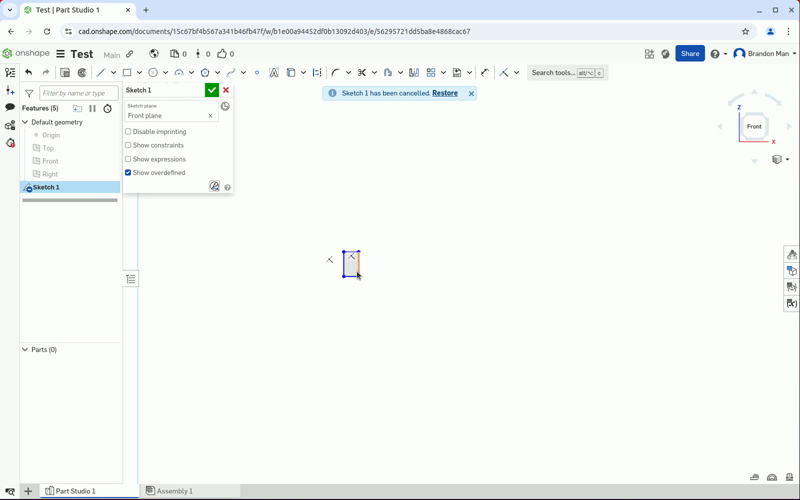
scroll(6)
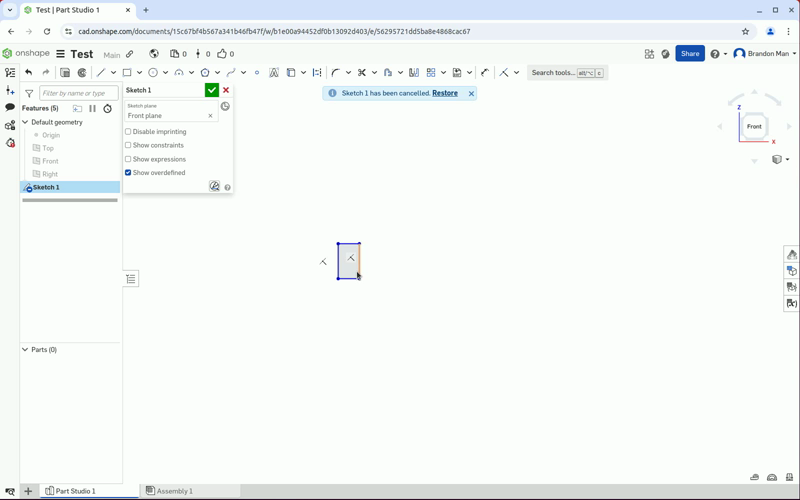
scroll(6)
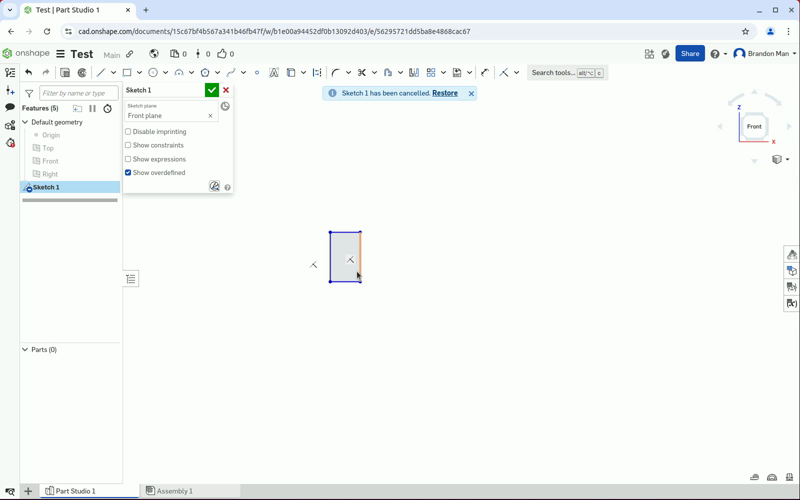
scroll(6)
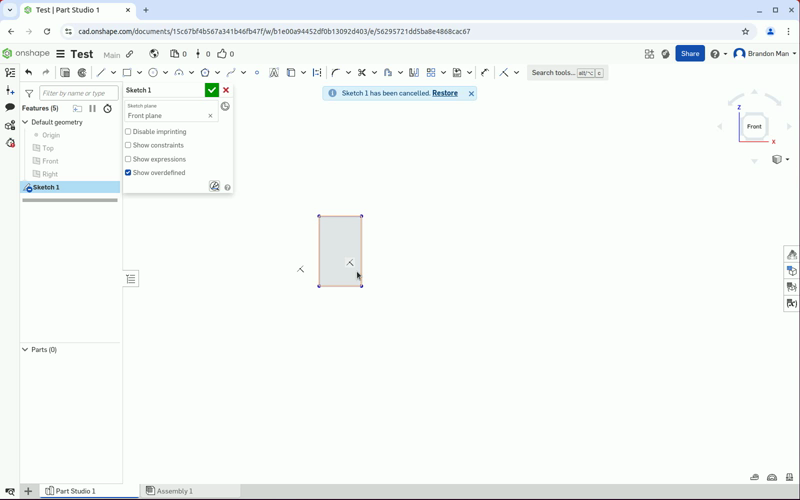
scroll(6)
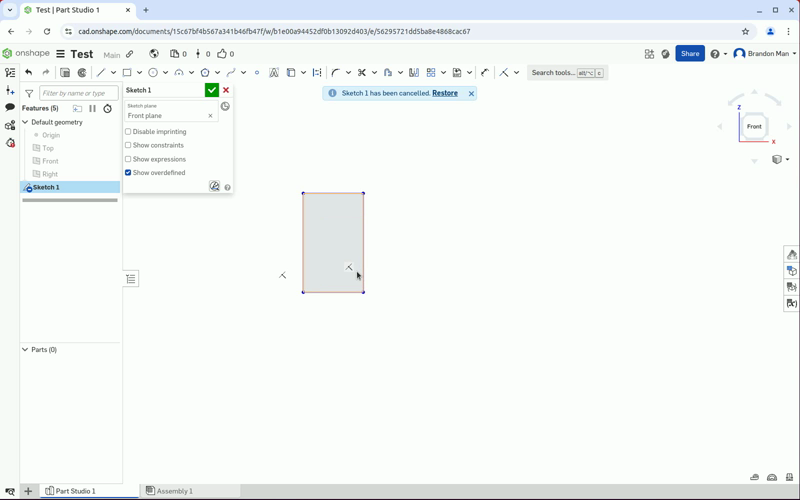
scroll(6)
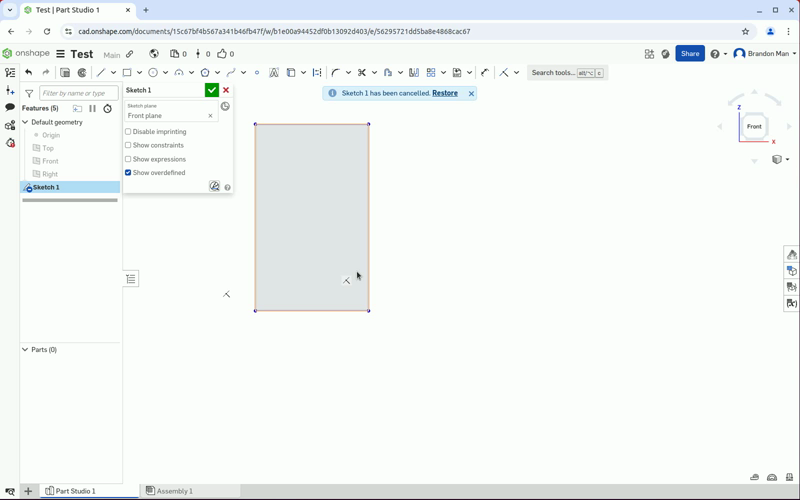
click(357, 271)
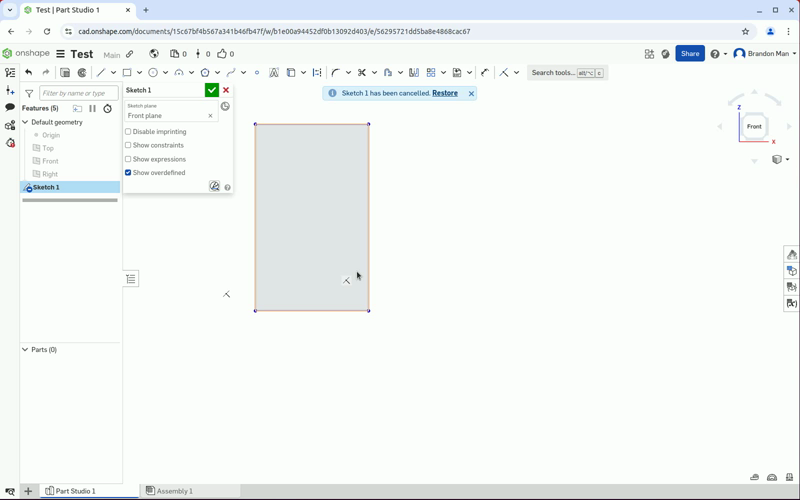
scroll(-6)
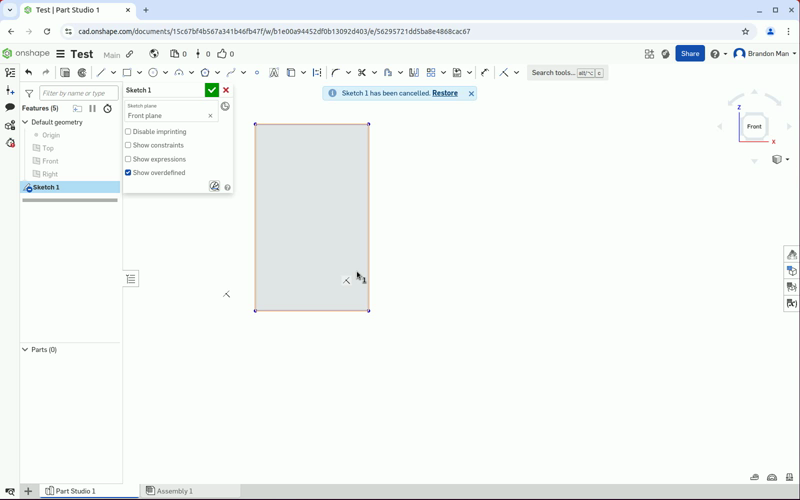
scroll(-6)
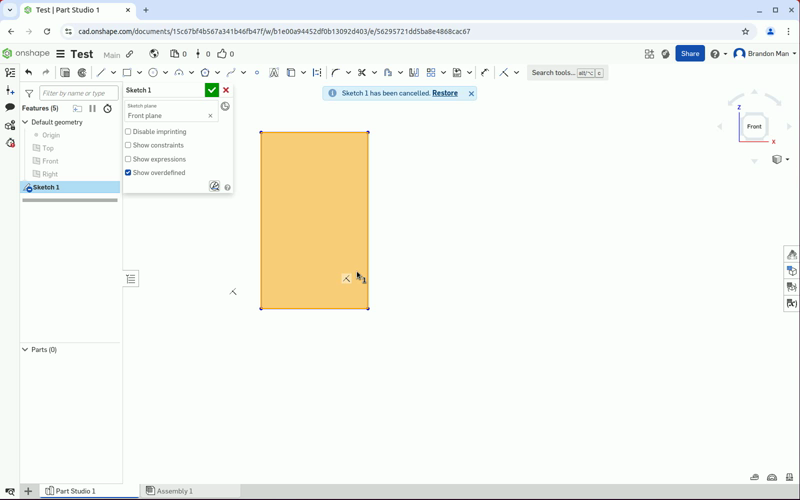
scroll(-6)
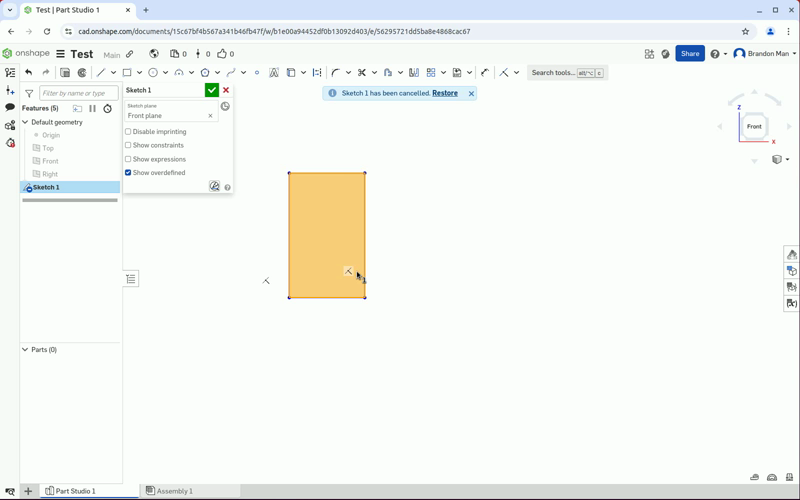
scroll(-6)
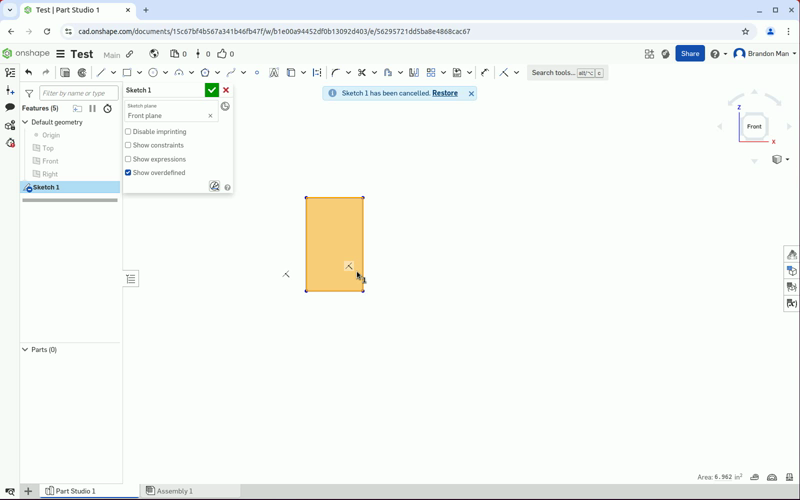
scroll(-6)
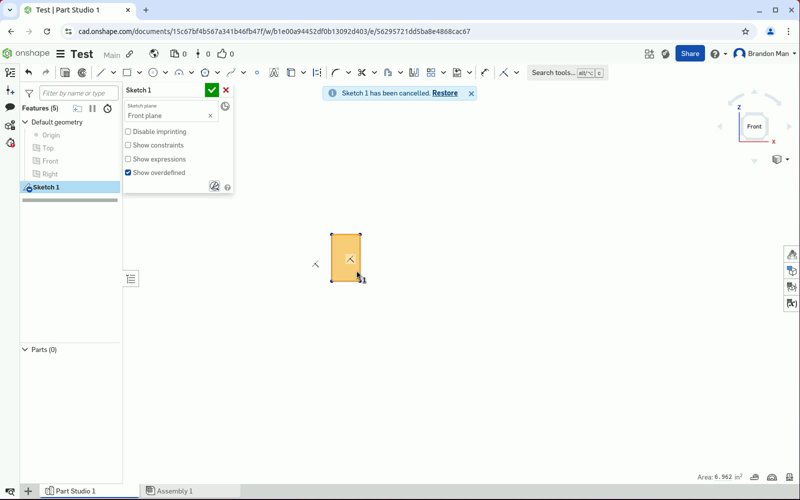
scroll(-6)
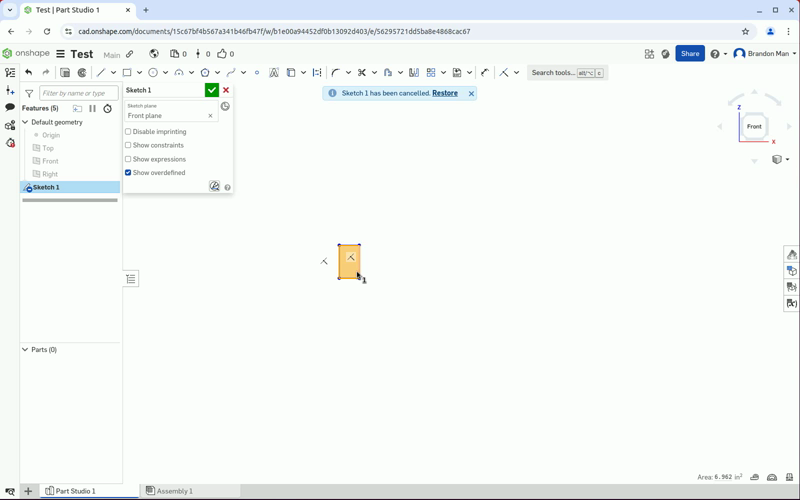
scroll(-6)
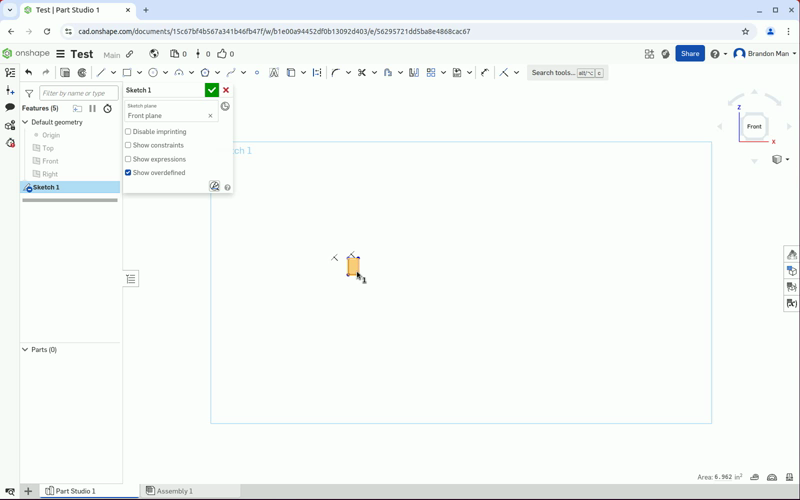
mouse_move(73, 352)
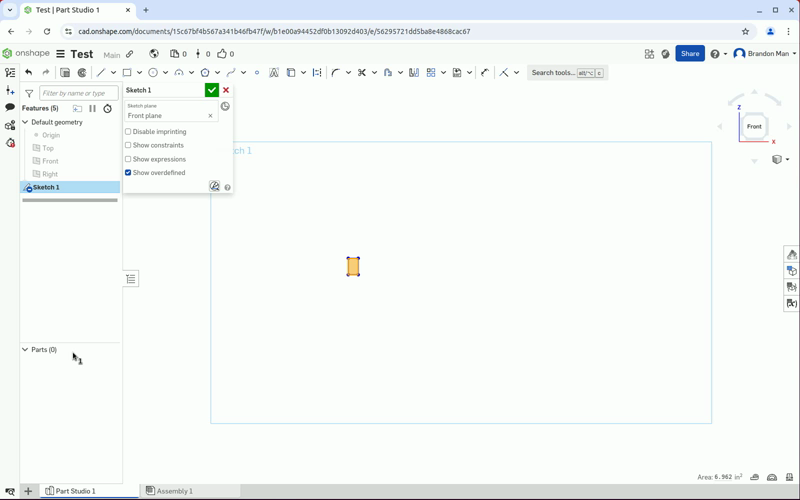
key(shift+y)
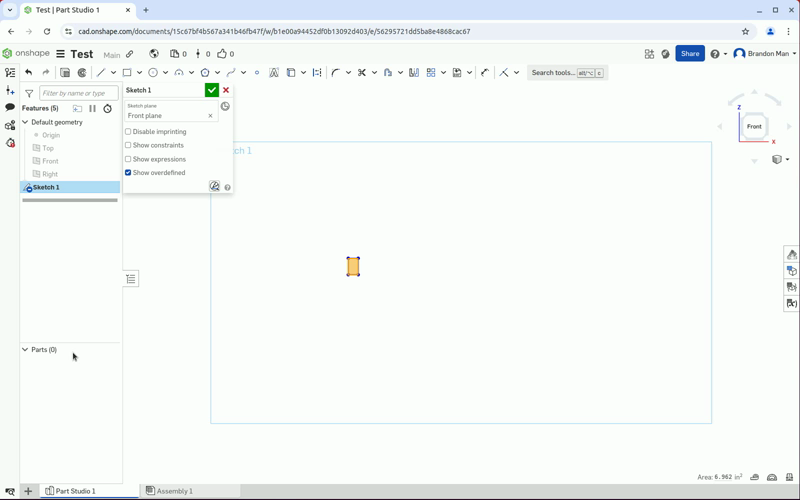
key(shift+e)
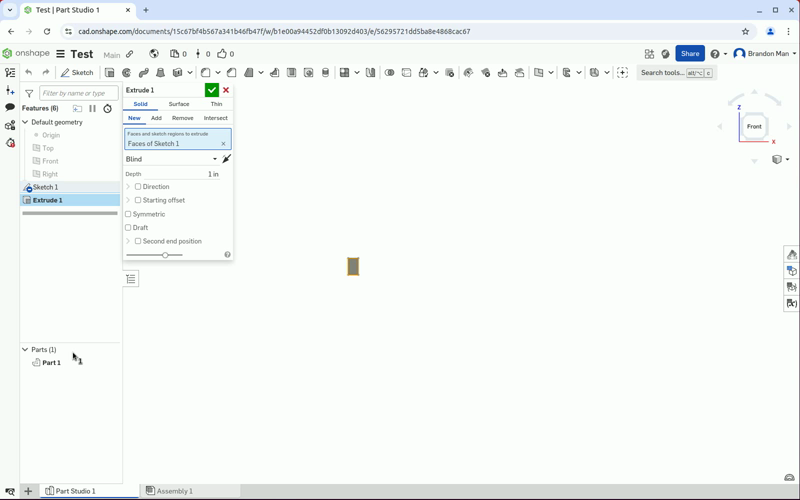
mouse_move(143, 106)
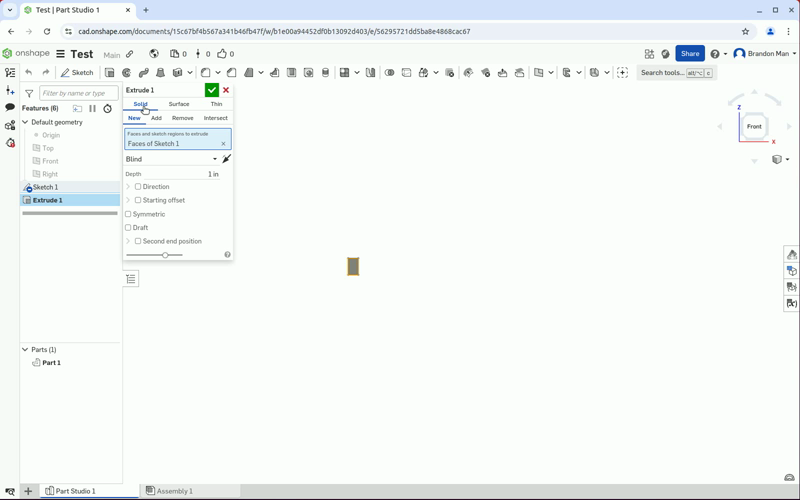
click(143, 106)
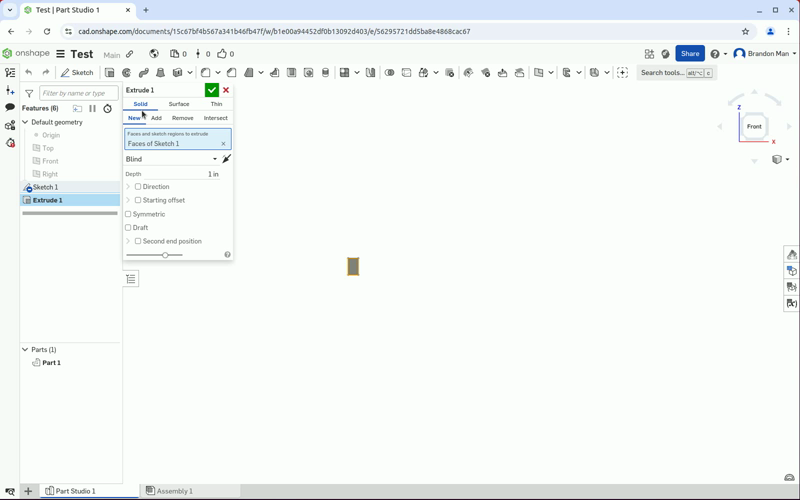
mouse_move(137, 120)
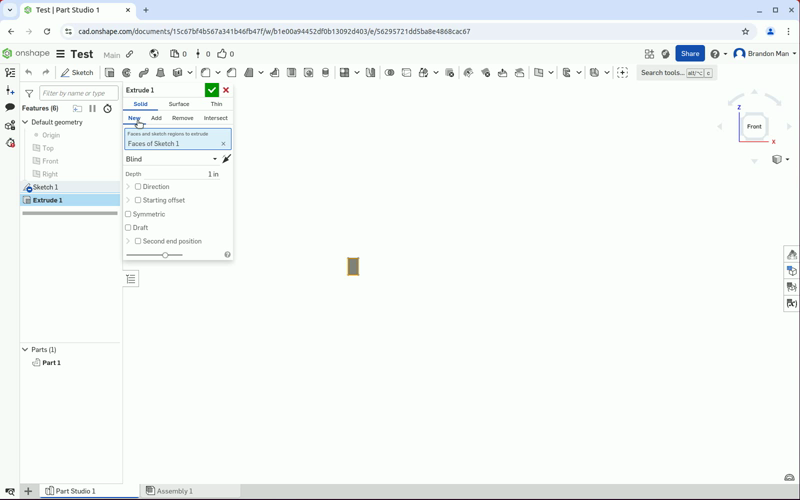
click(137, 120)
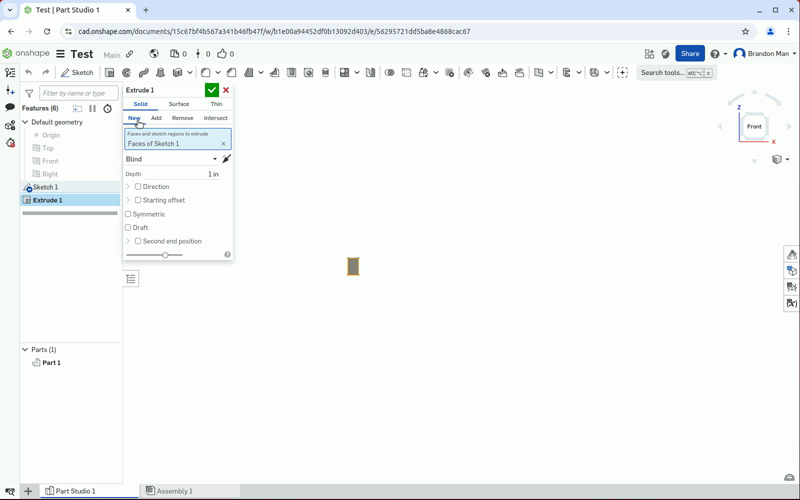
key(tab, 4)
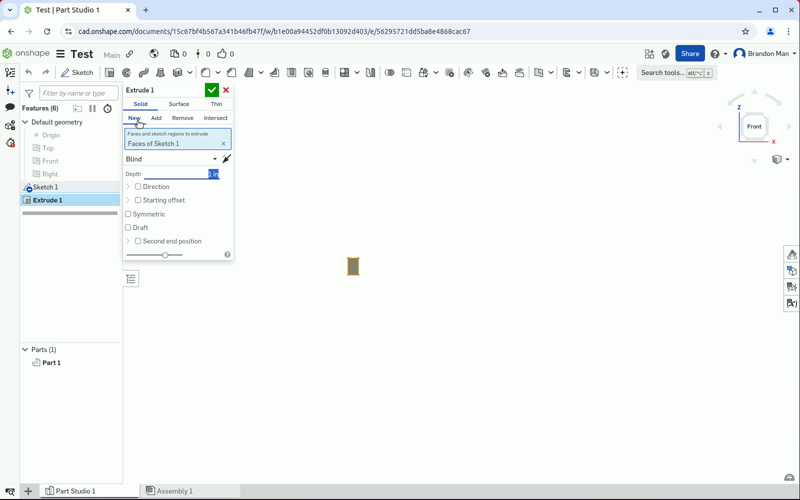
text(-1.926)
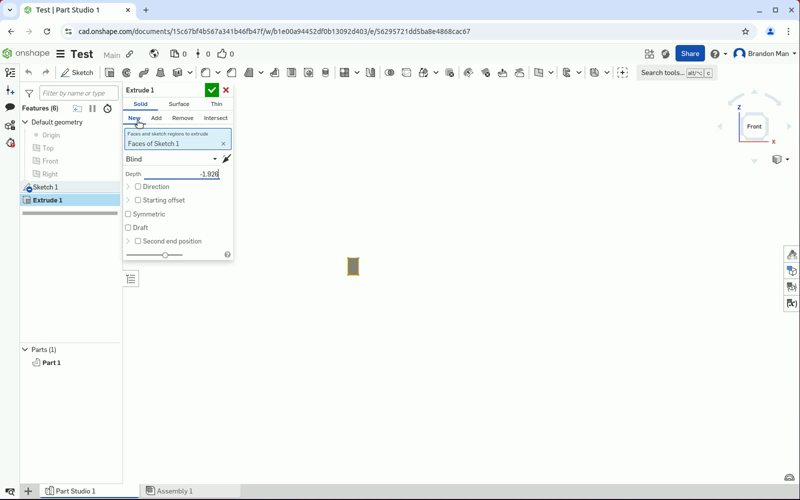
key(enter)
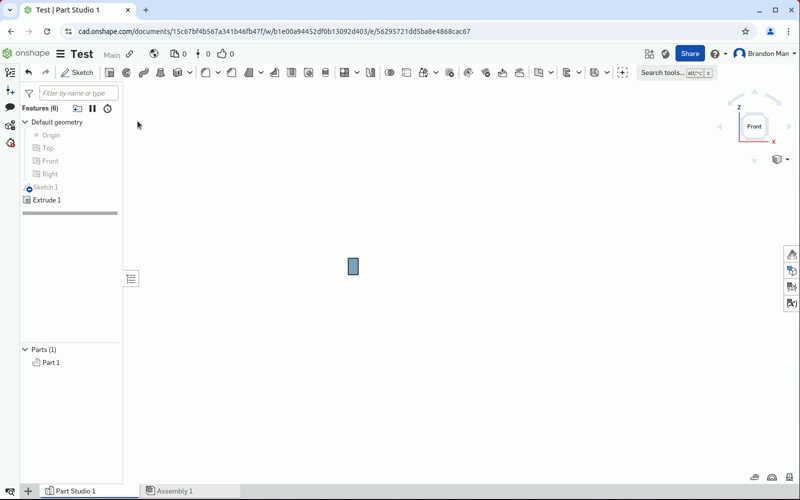
key(shift+h)
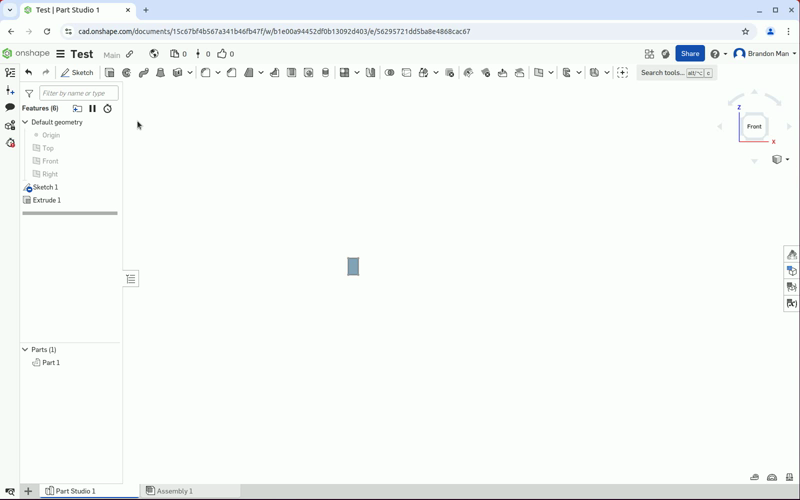
key(shift+h)
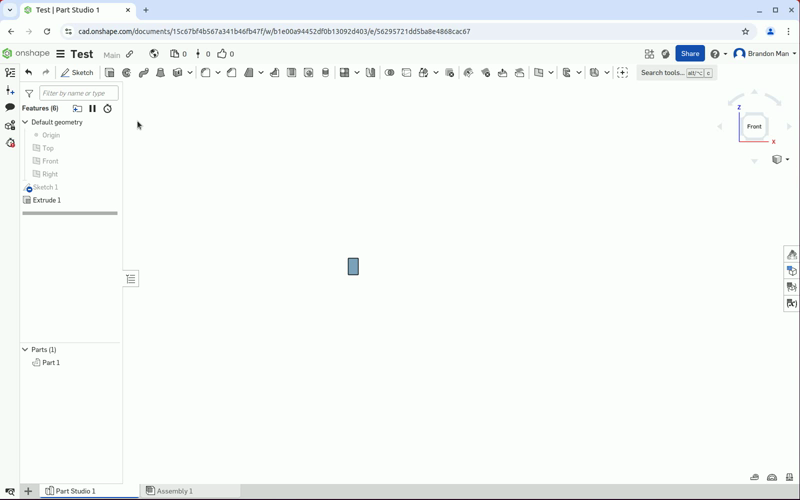
mouse_move(73, 189)
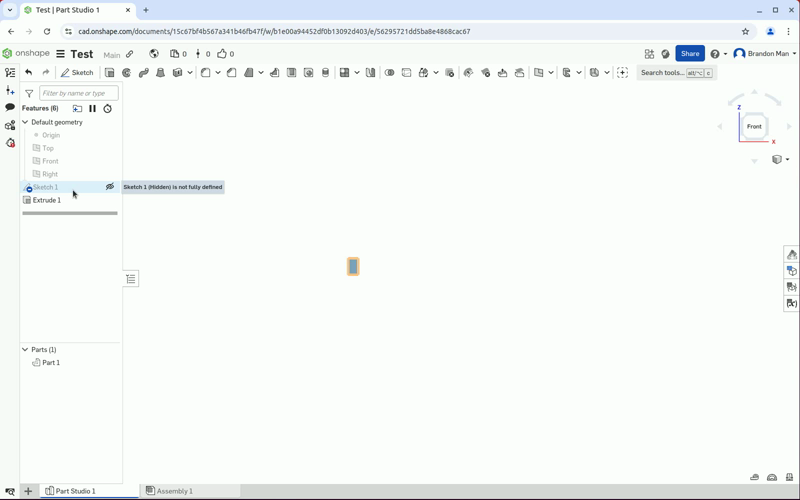
click(73, 189)
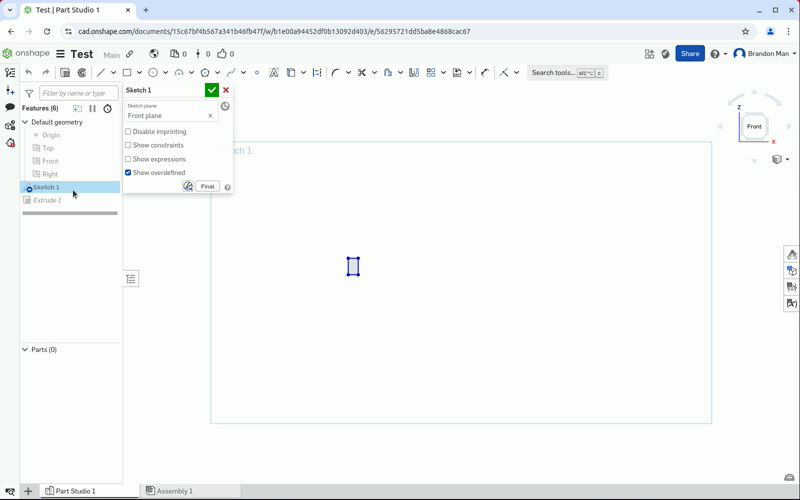
mouse_move(229, 92)
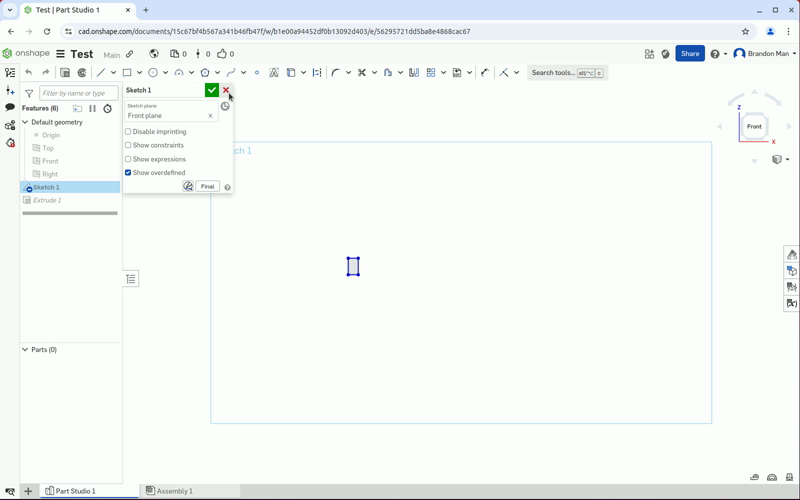
click(229, 92)
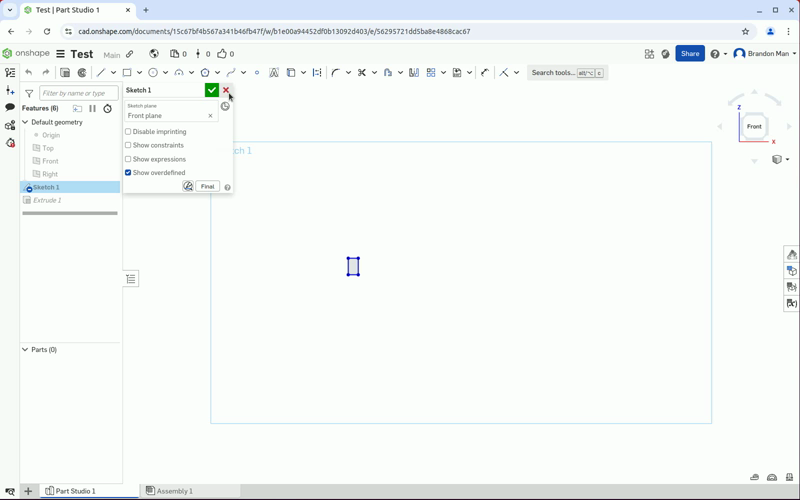
key(shift+s)
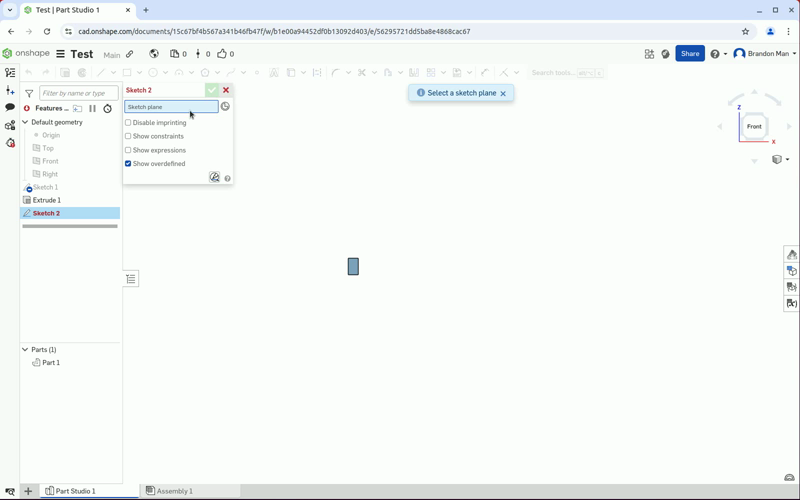
mouse_move(73, 163)
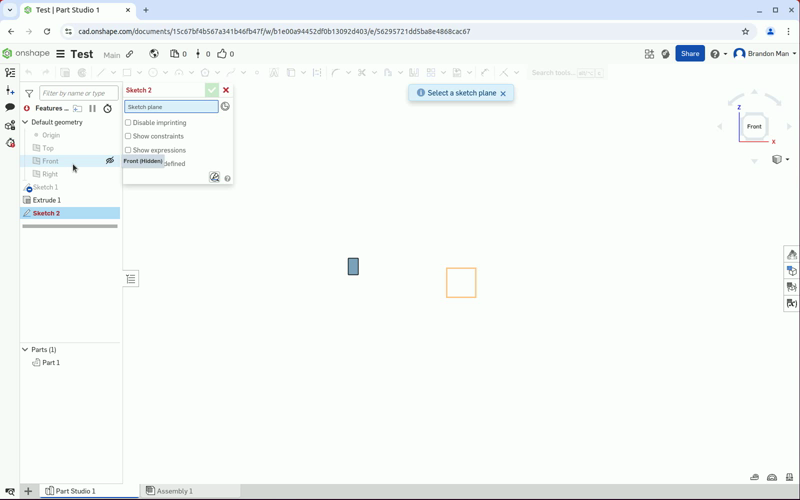
click(73, 163)
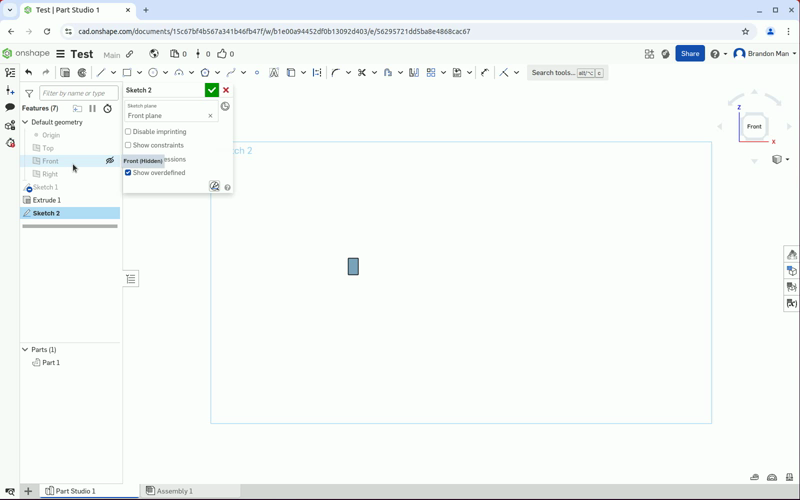
mouse_move(73, 352)
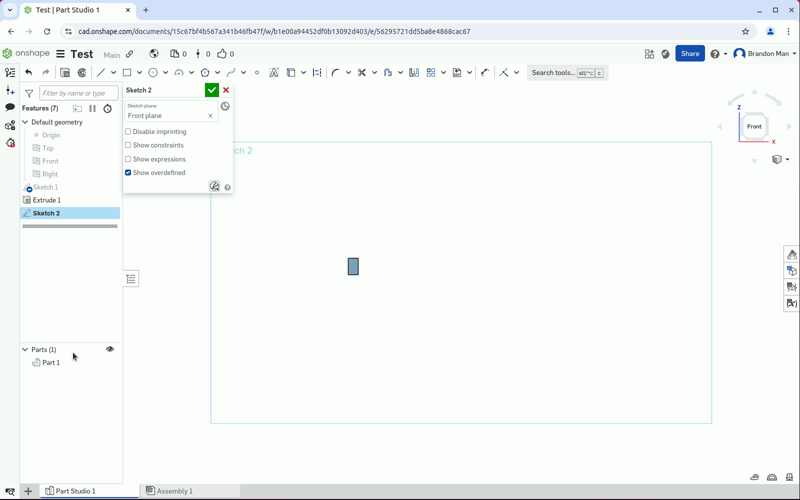
key(y)
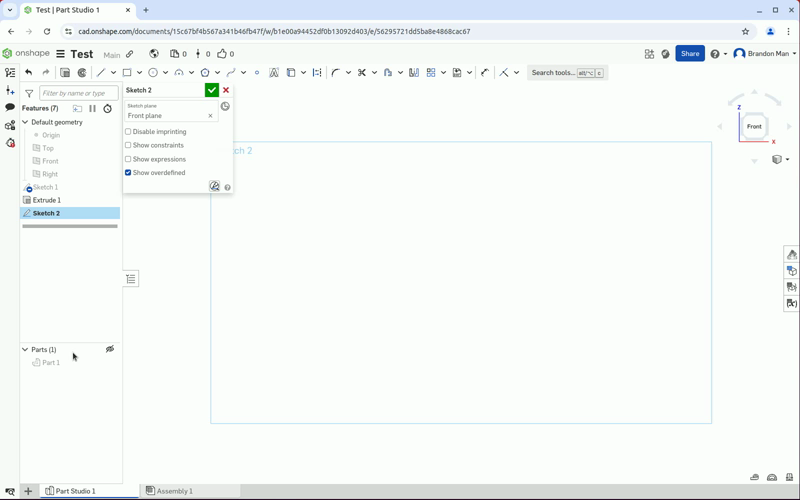
key(l)
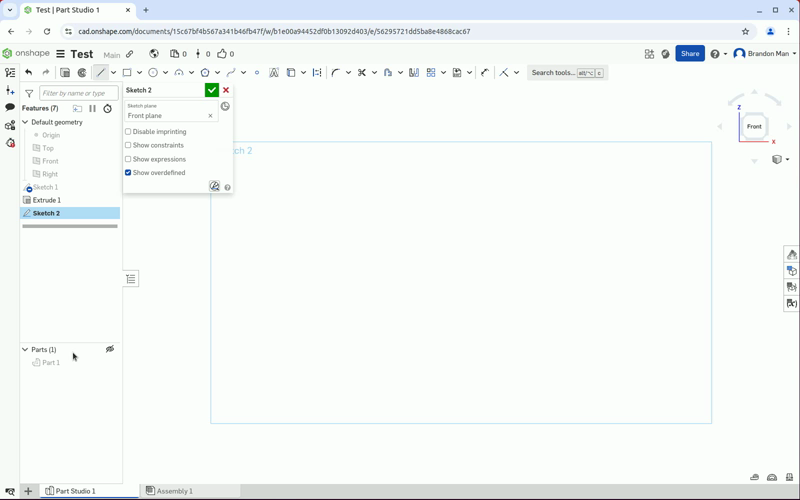
key_down(shift)
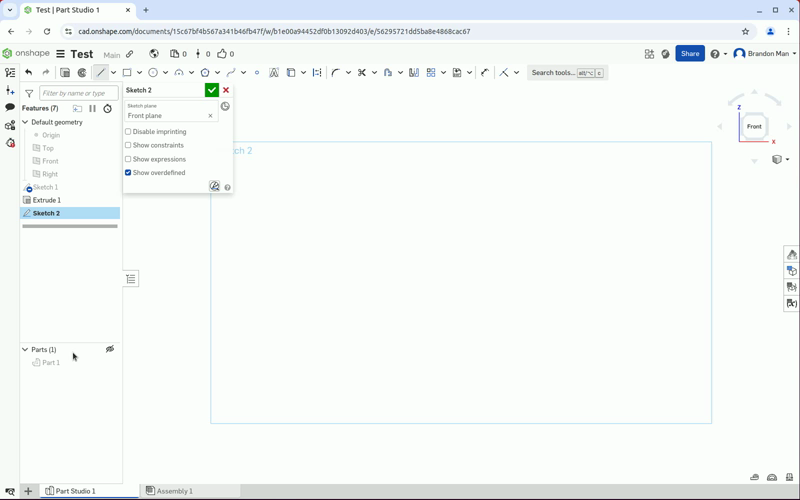
mouse_move(348, 282)
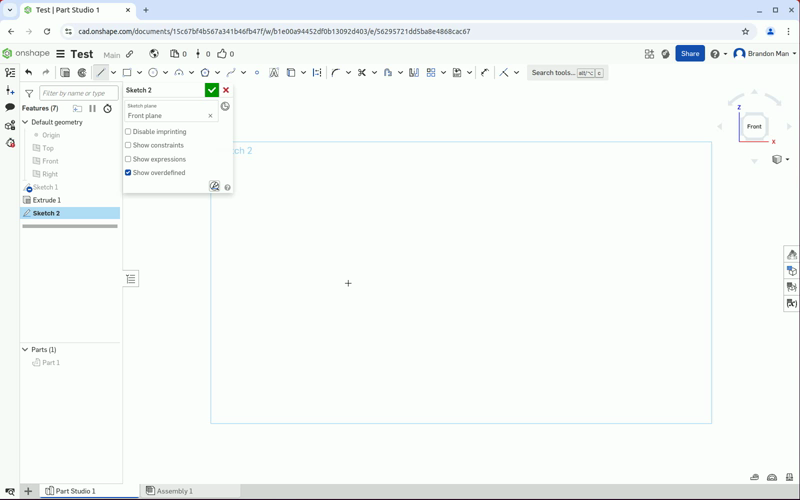
click(348, 282)
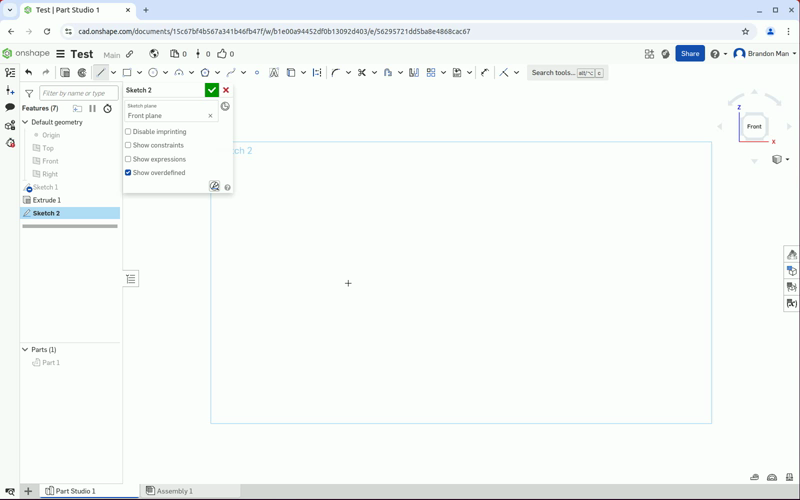
key_up(shift)
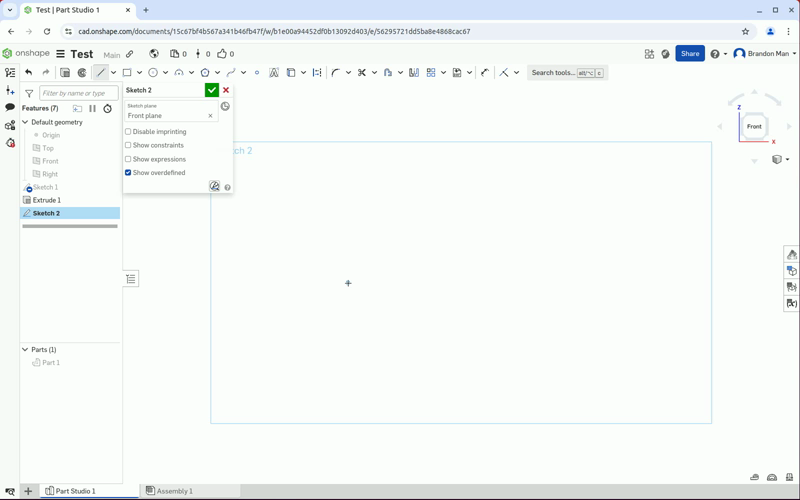
key_down(shift)
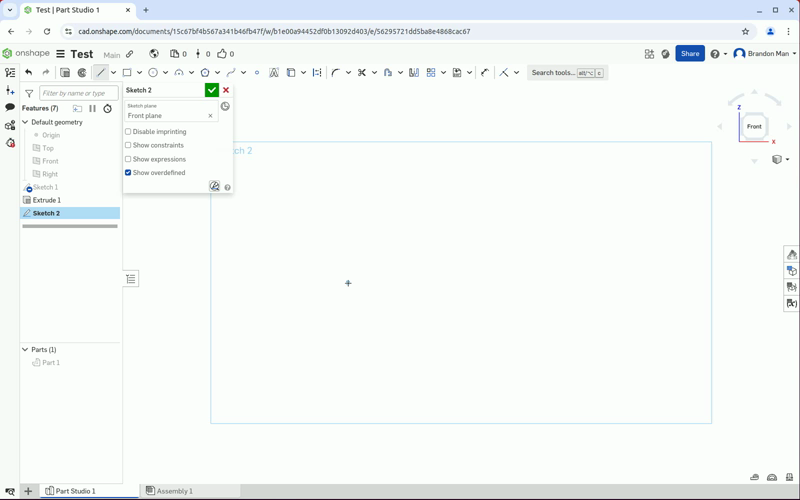
mouse_move(460, 282)
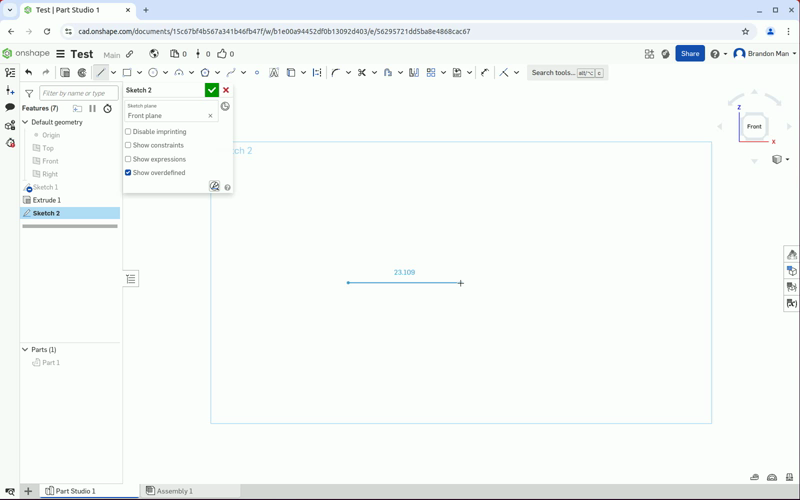
click(460, 282)
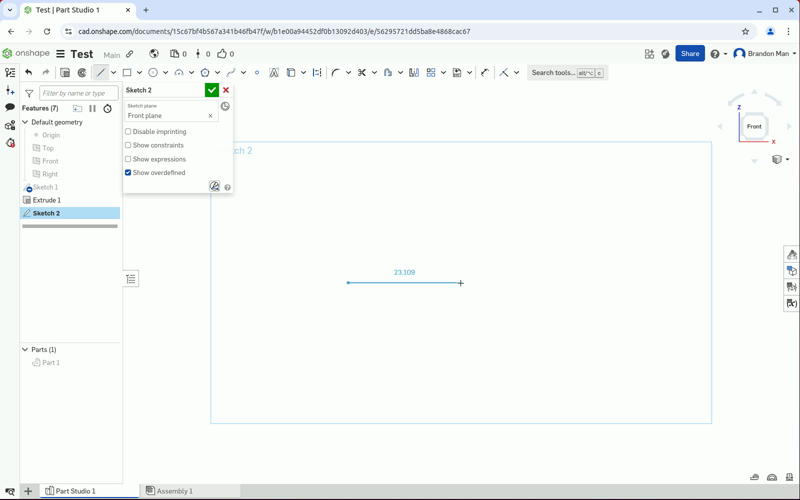
key_up(shift)
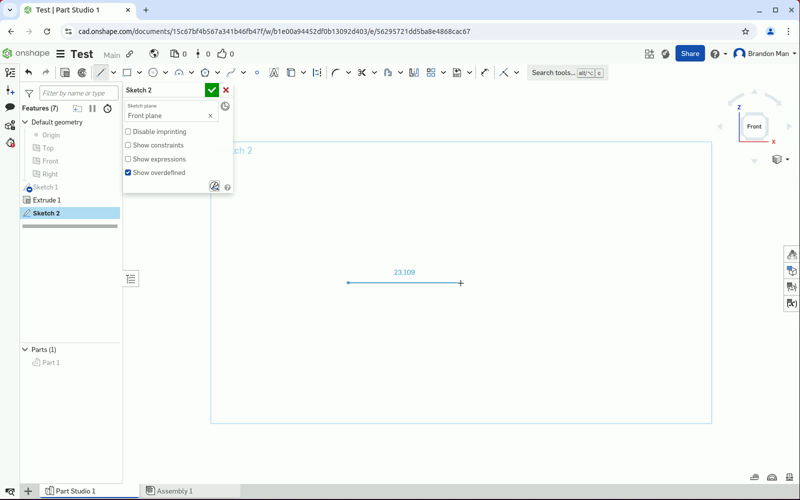
key_down(shift)
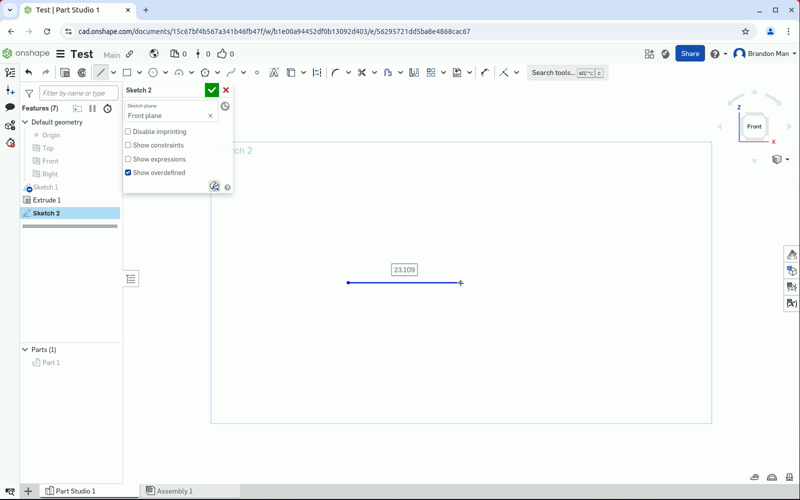
mouse_move(490, 282)
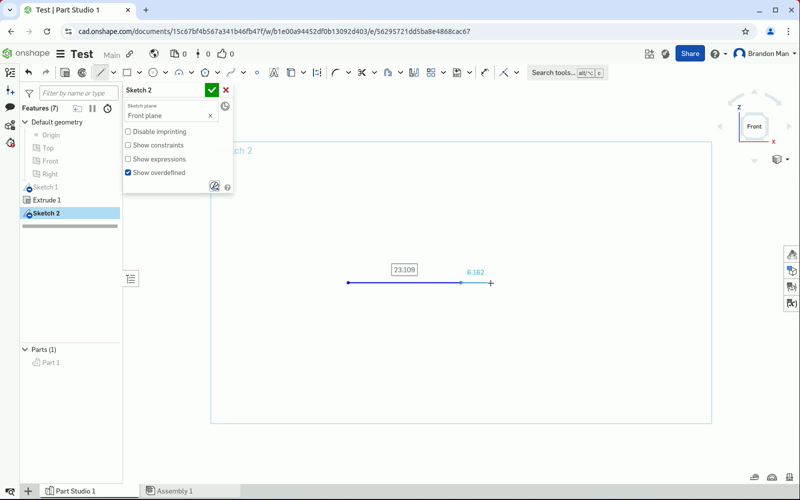
mouse_move(460, 274)
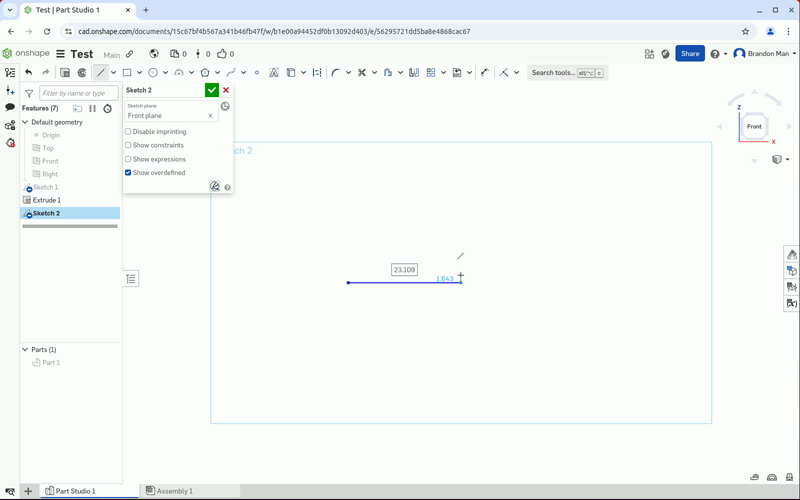
click(460, 274)
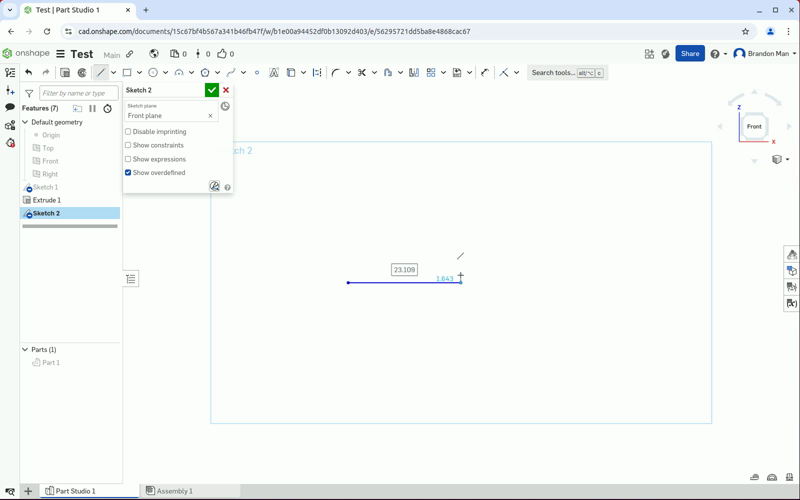
key_up(shift)
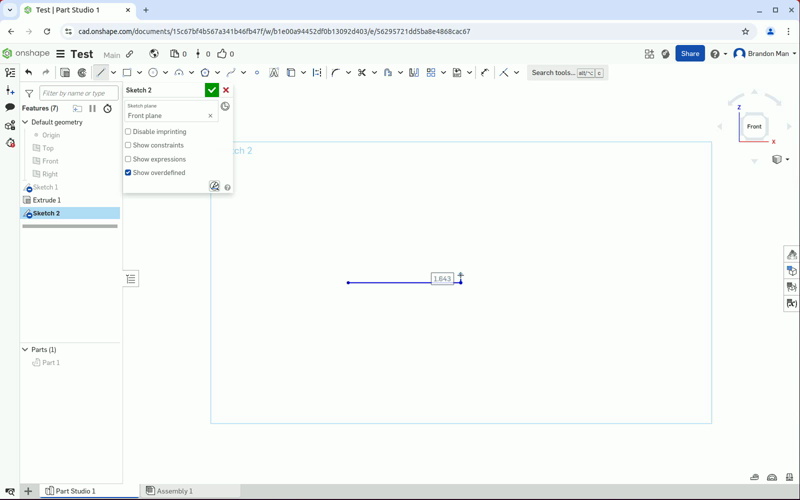
key_down(shift)
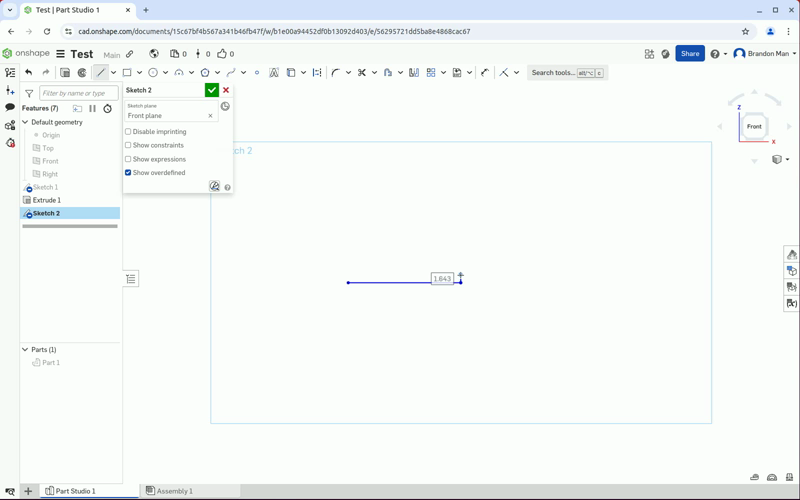
mouse_move(357, 274)
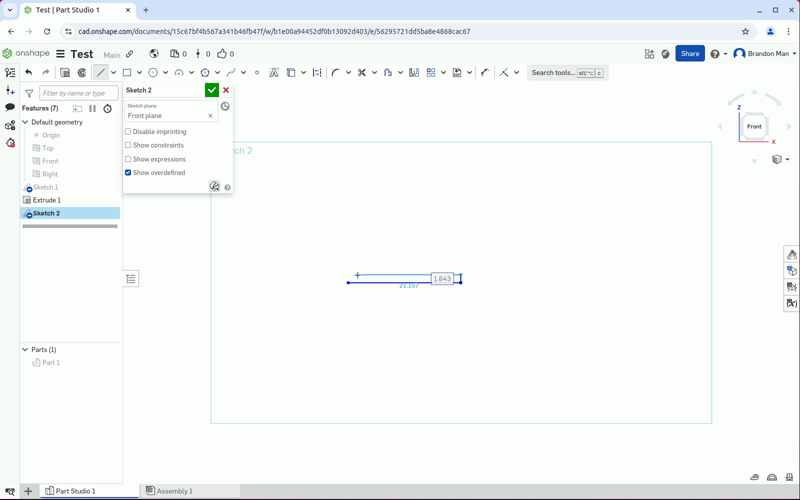
click(357, 274)
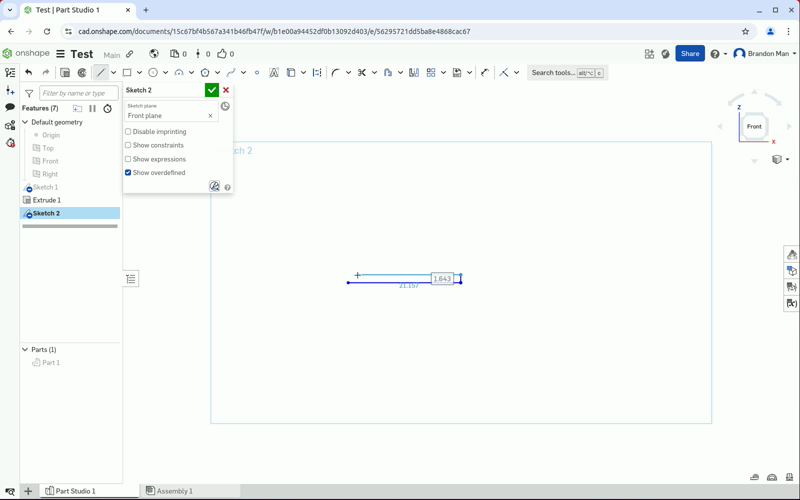
key_up(shift)
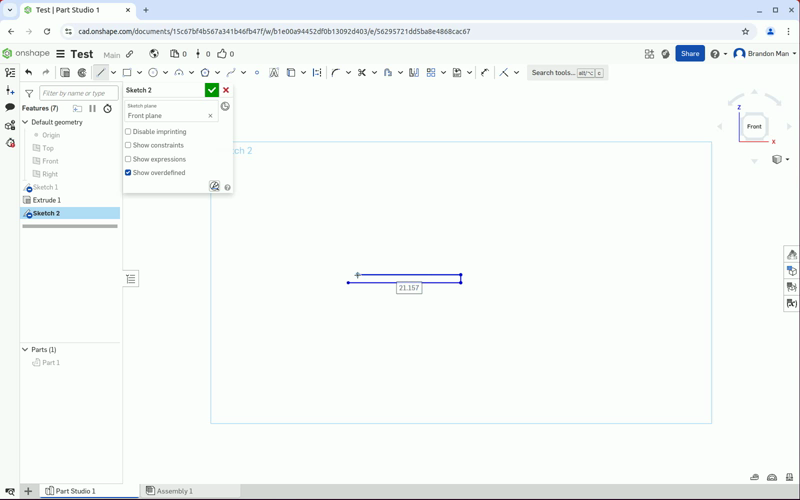
key_down(shift)
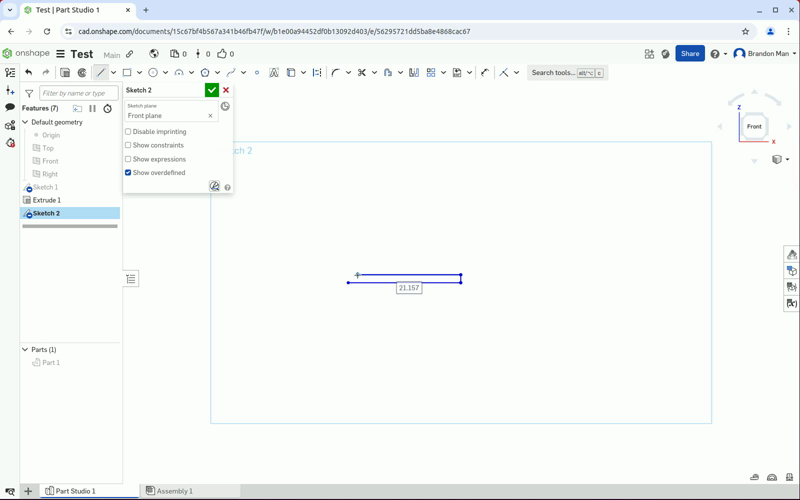
mouse_move(387, 274)
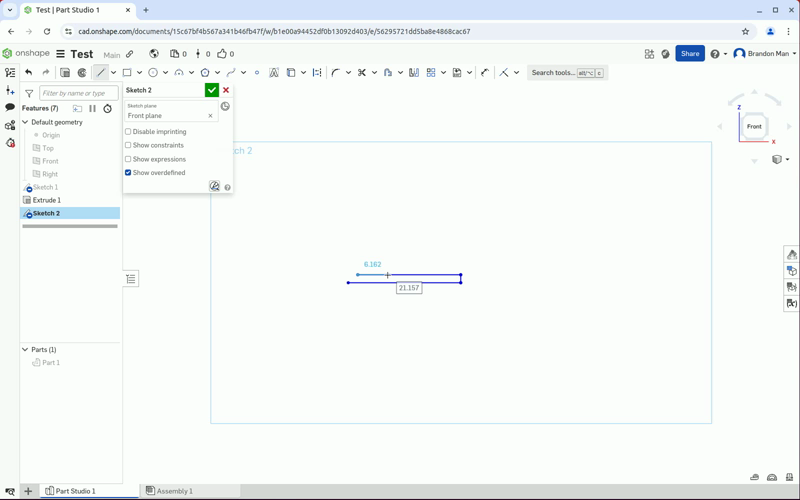
mouse_move(348, 274)
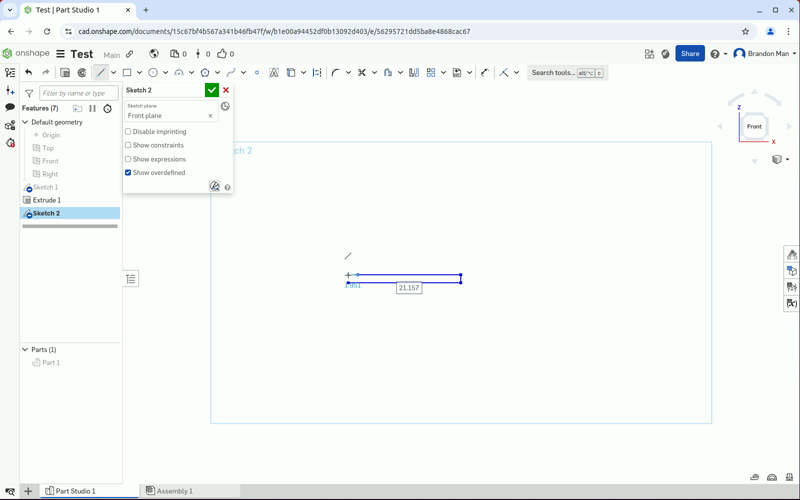
click(348, 274)
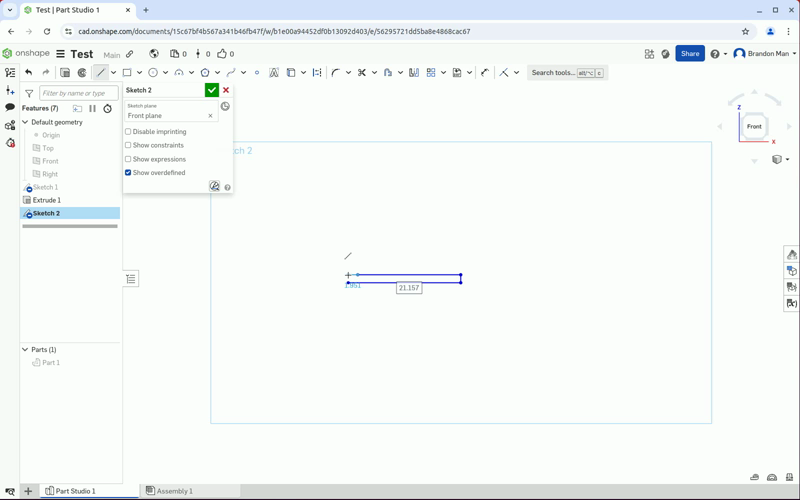
key_up(shift)
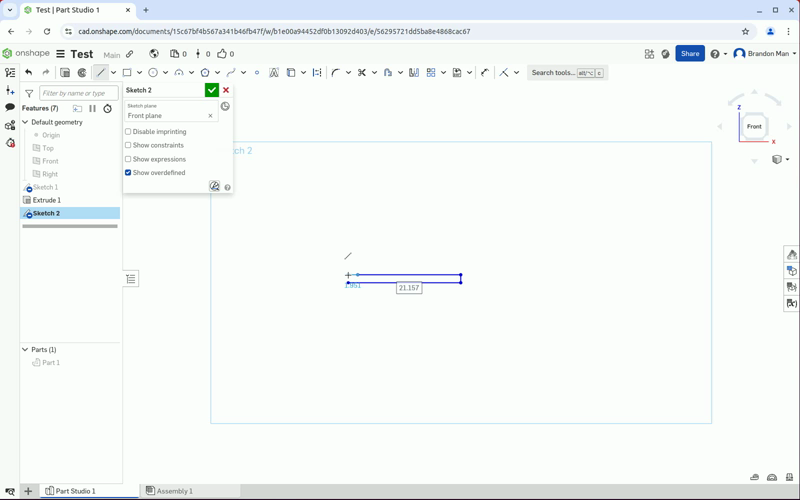
mouse_move(378, 274)
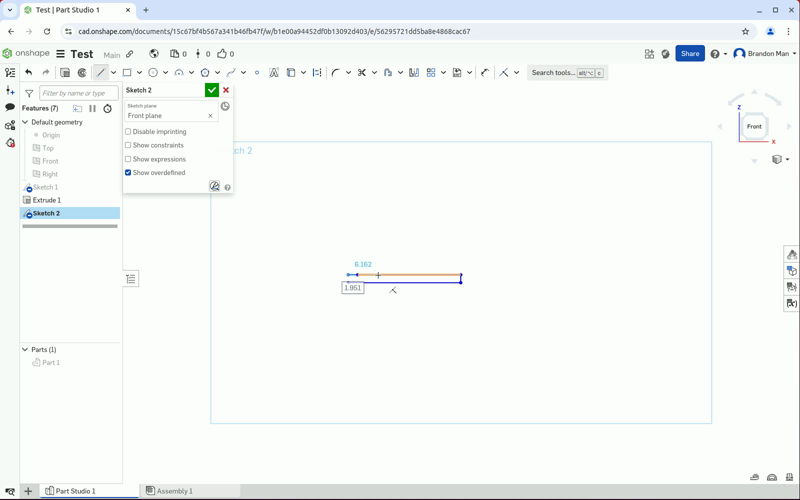
key_down(shift)
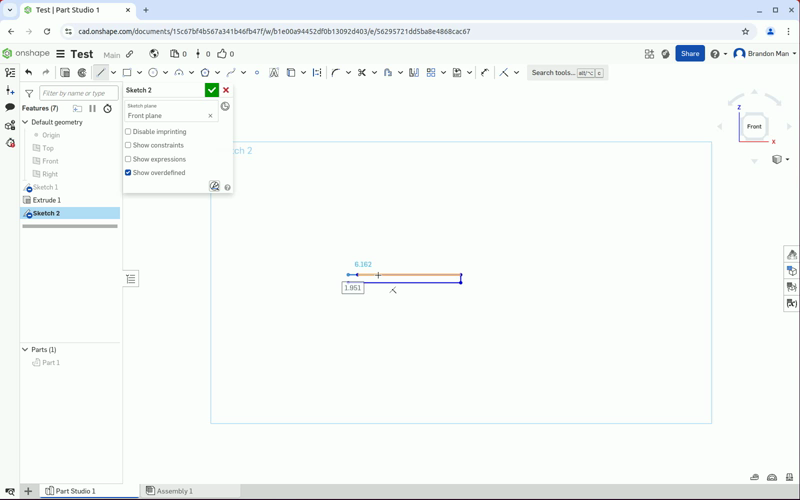
mouse_move(348, 282)
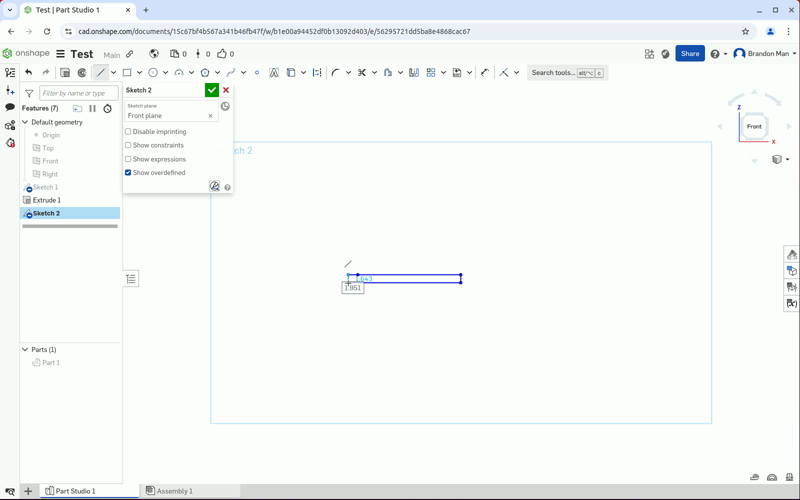
key_up(shift)
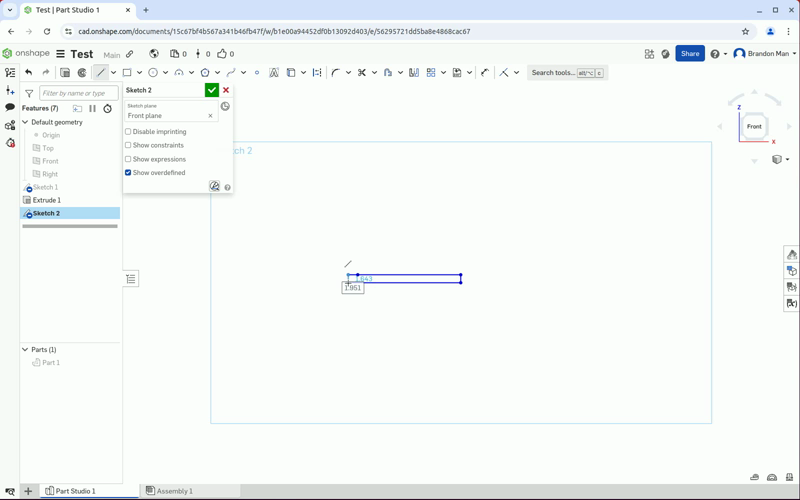
click(348, 282)
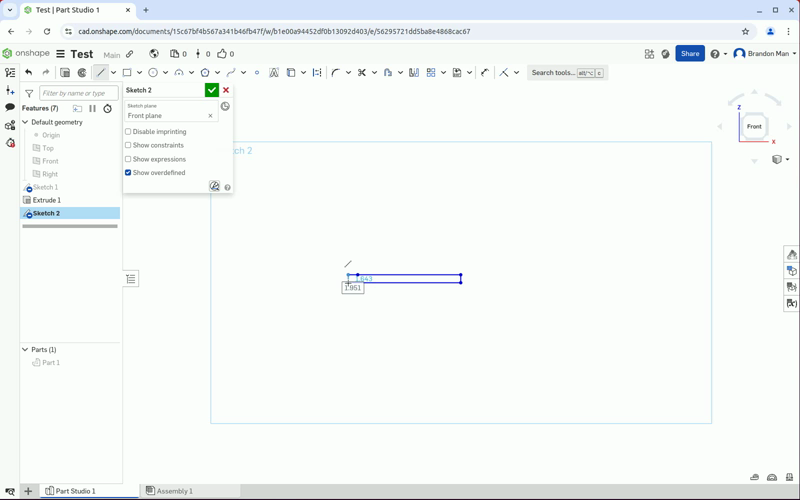
key(esc)
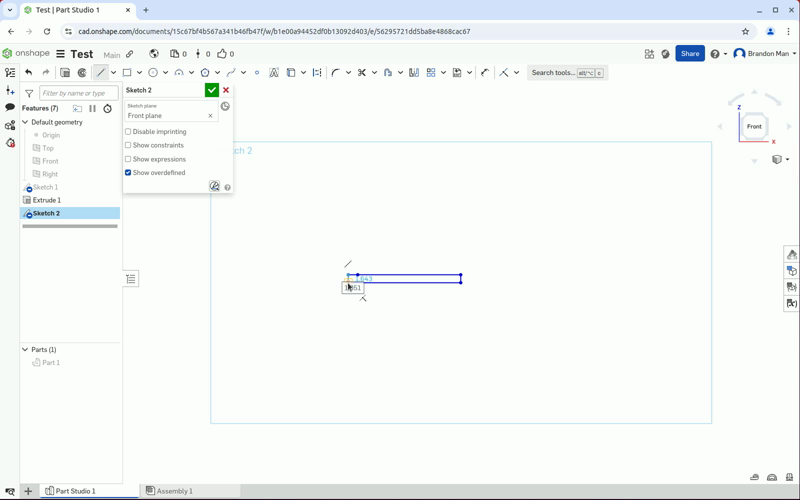
mouse_move(355, 279)
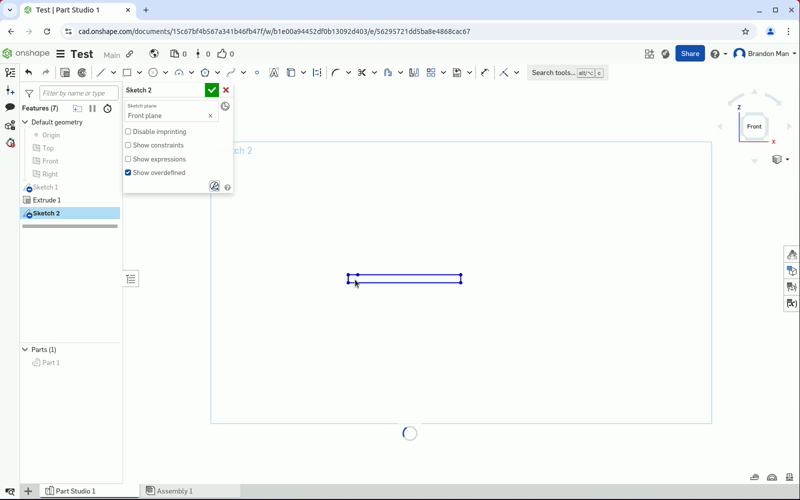
scroll(6)
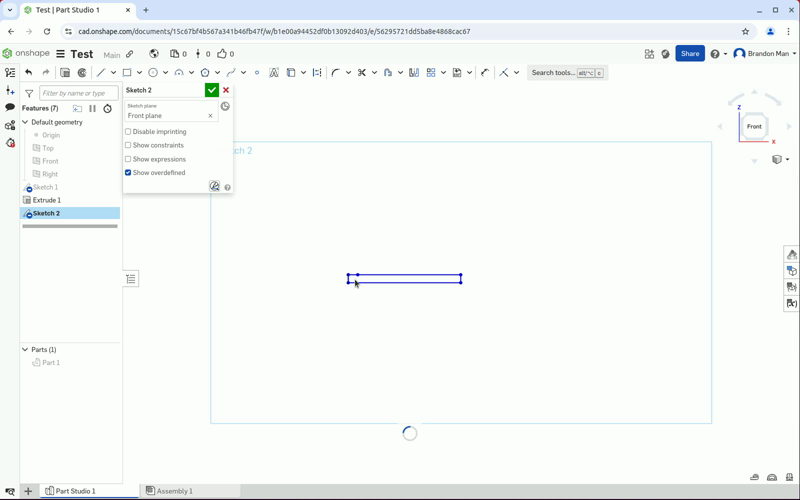
scroll(6)
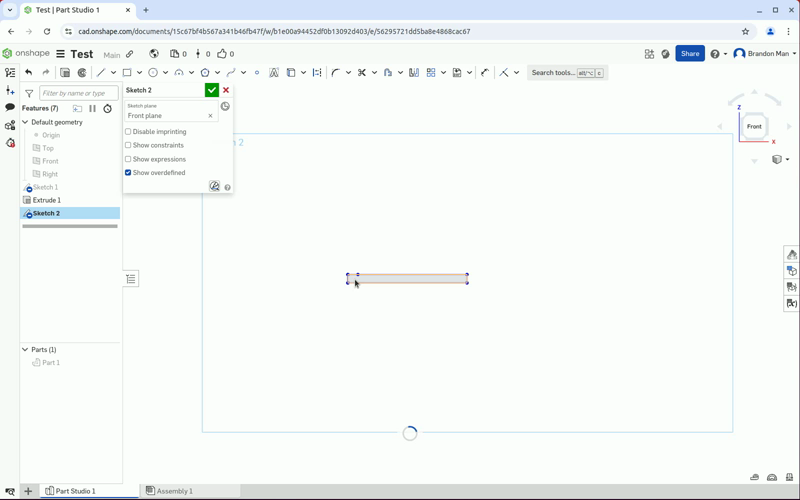
scroll(6)
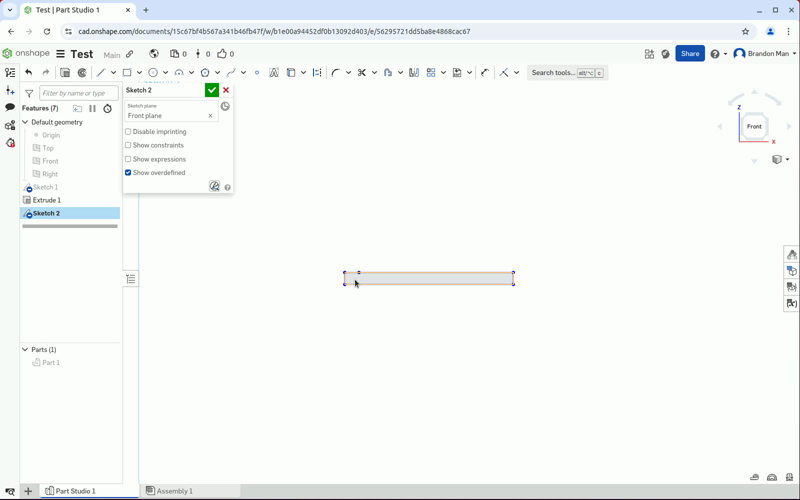
scroll(6)
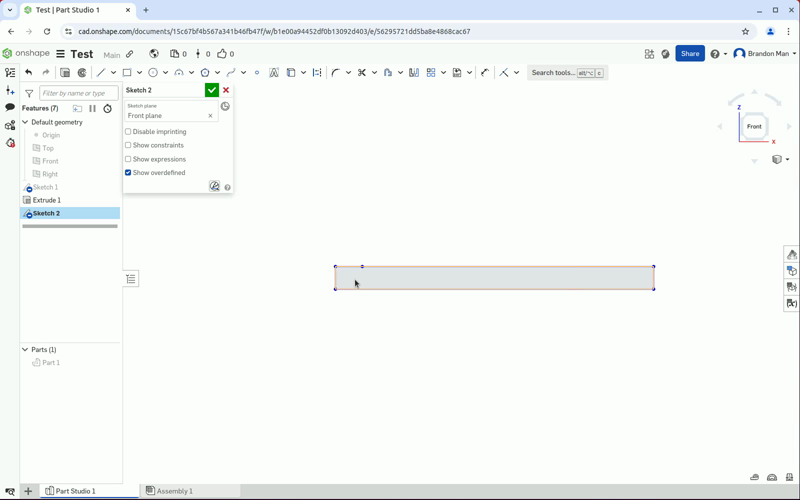
scroll(6)
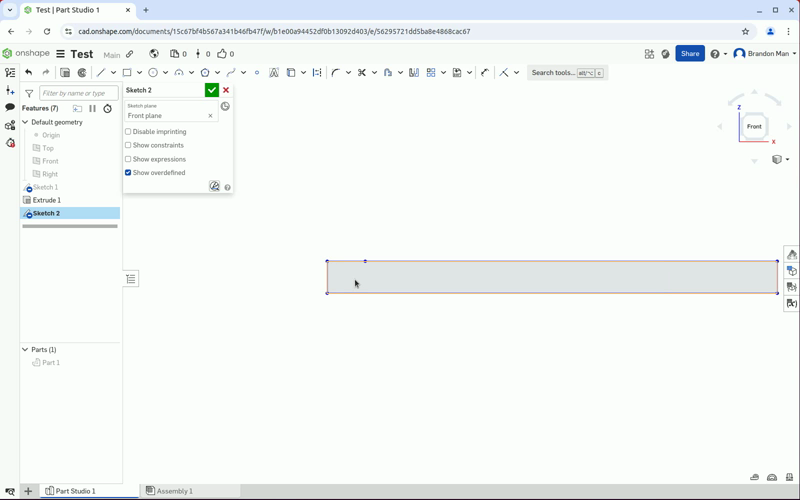
scroll(6)
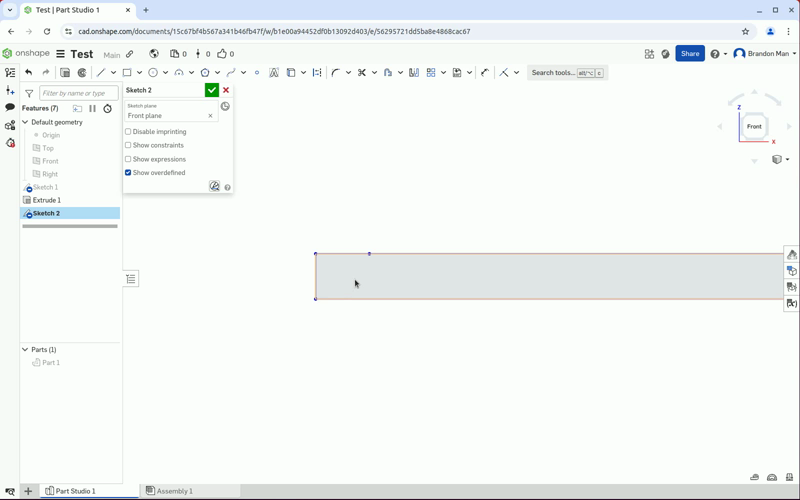
scroll(6)
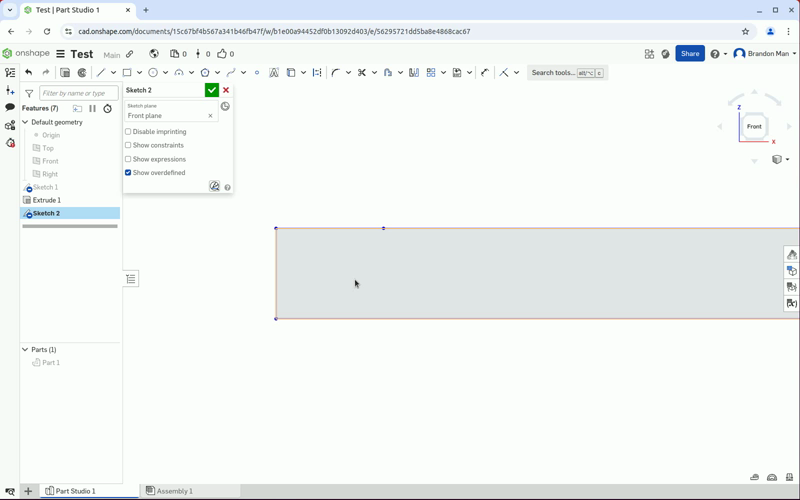
click(355, 279)
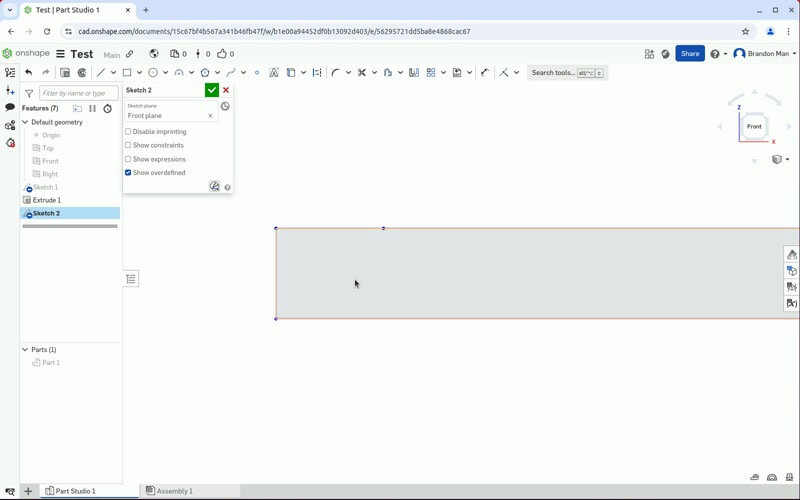
scroll(-6)
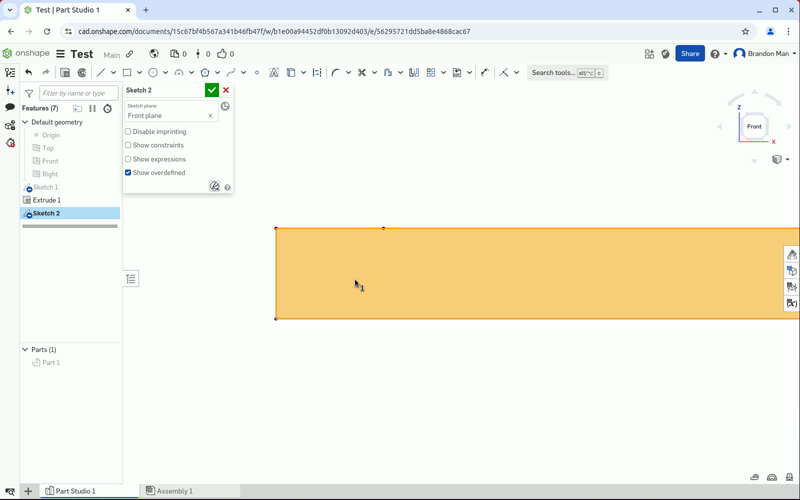
scroll(-6)
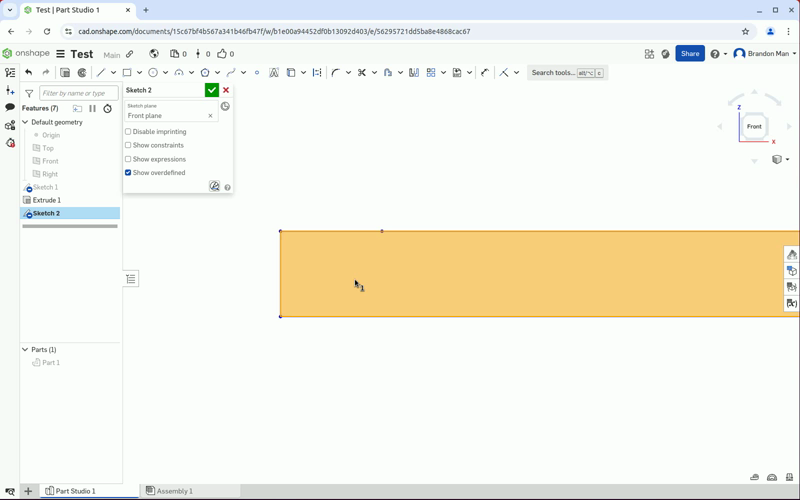
scroll(-6)
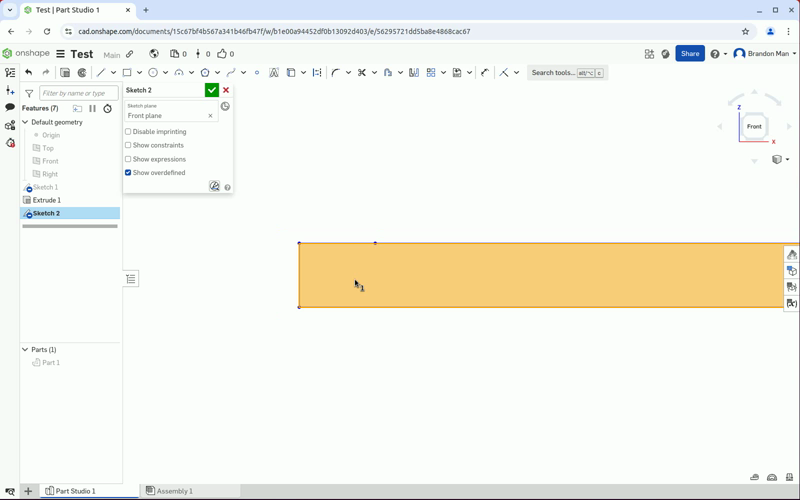
scroll(-6)
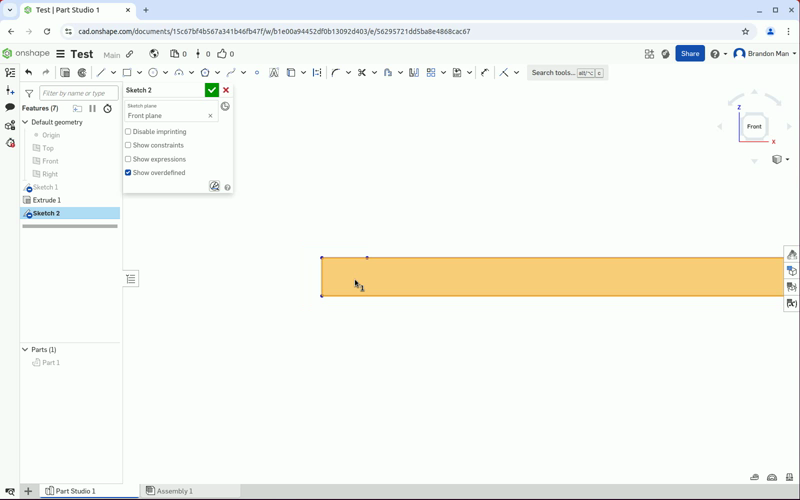
scroll(-6)
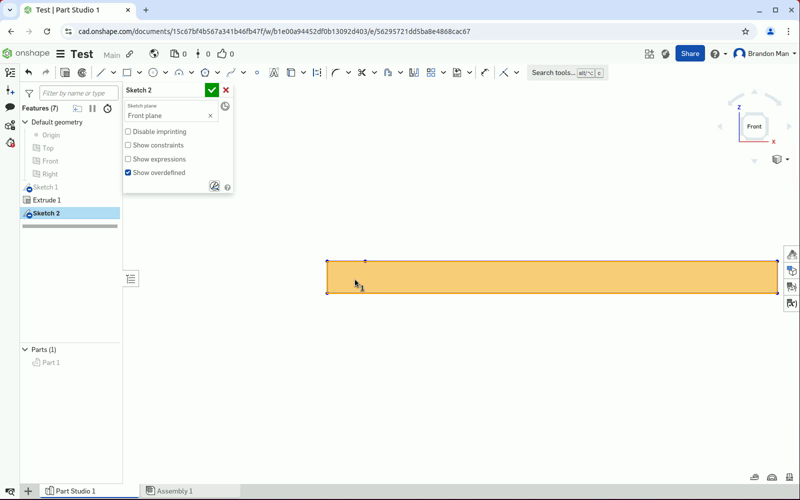
scroll(-6)
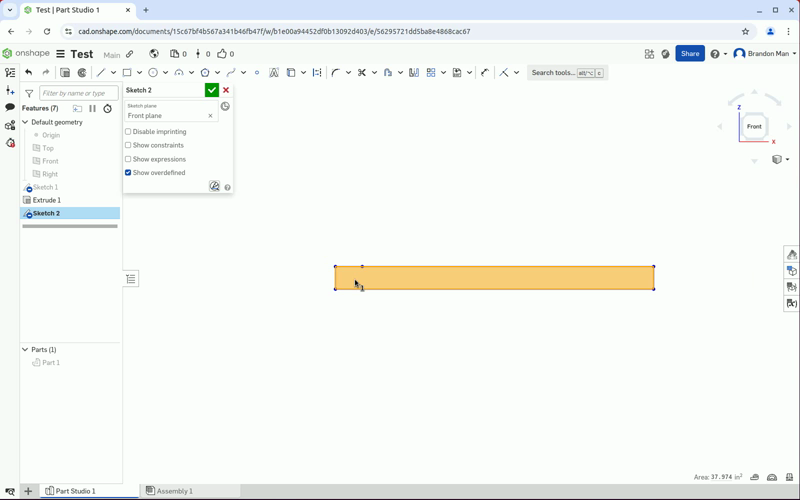
scroll(-6)
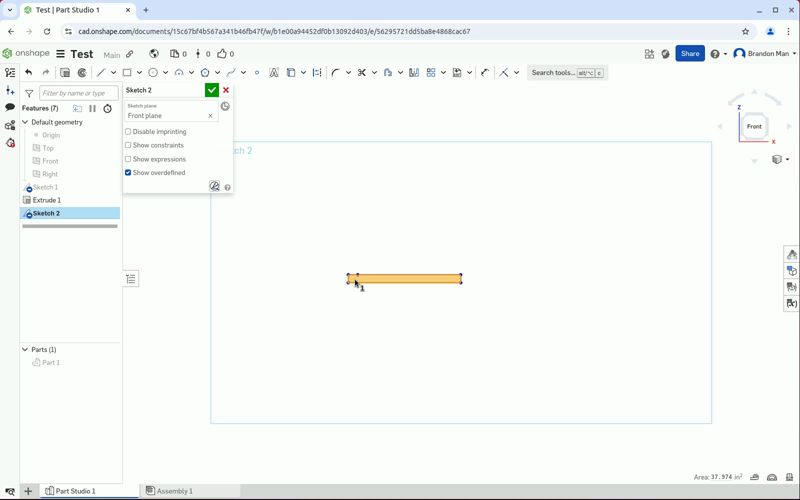
mouse_move(73, 352)
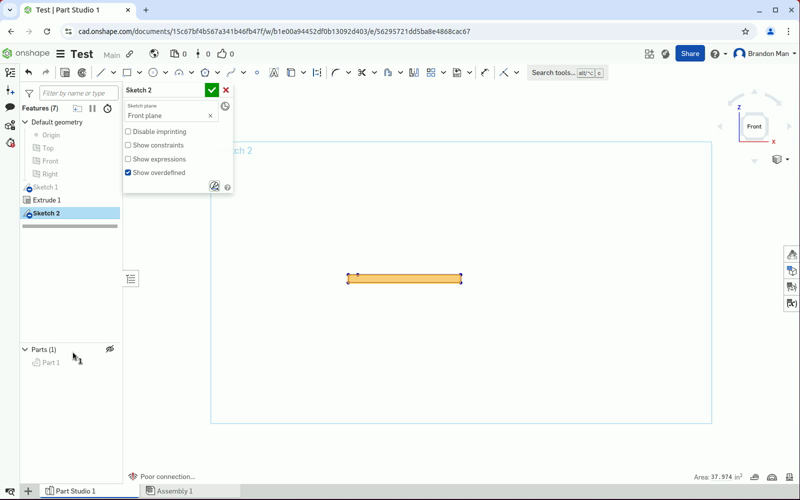
key(shift+y)
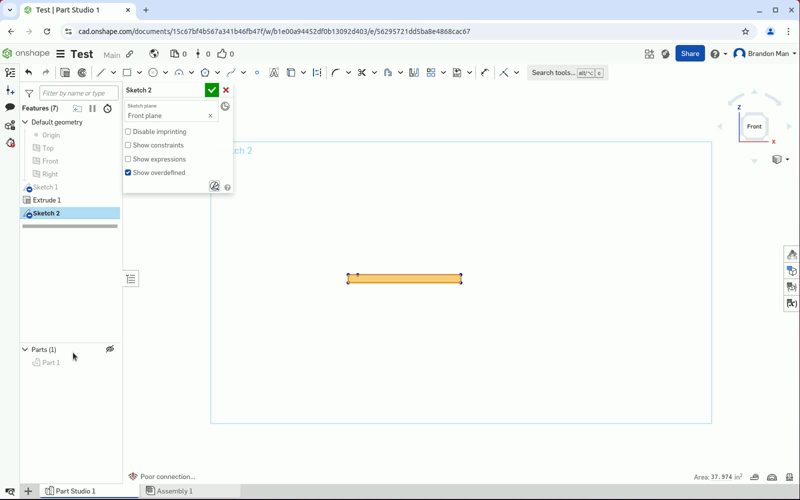
key(shift+e)
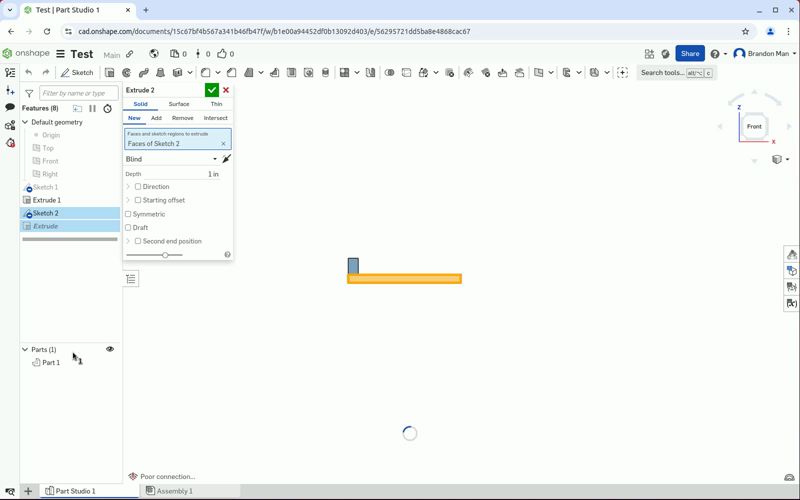
mouse_move(143, 106)
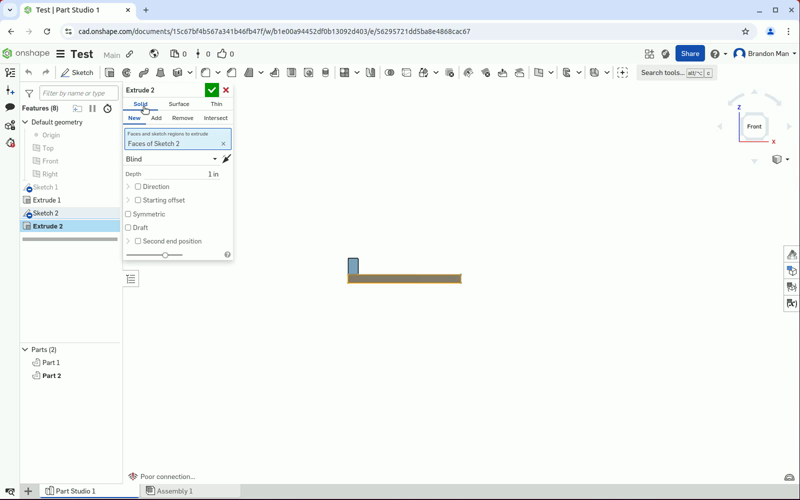
click(143, 106)
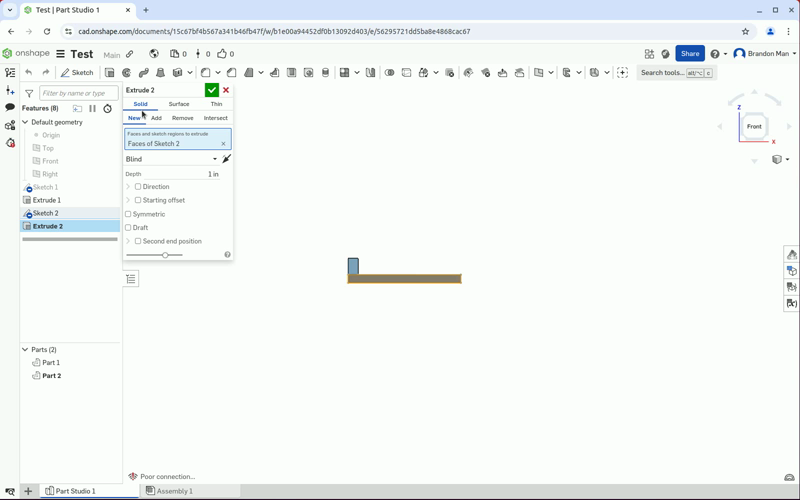
mouse_move(137, 120)
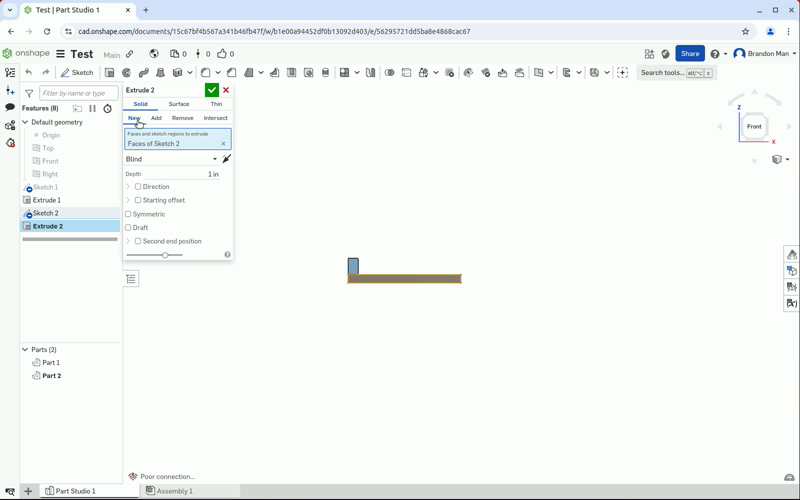
click(137, 120)
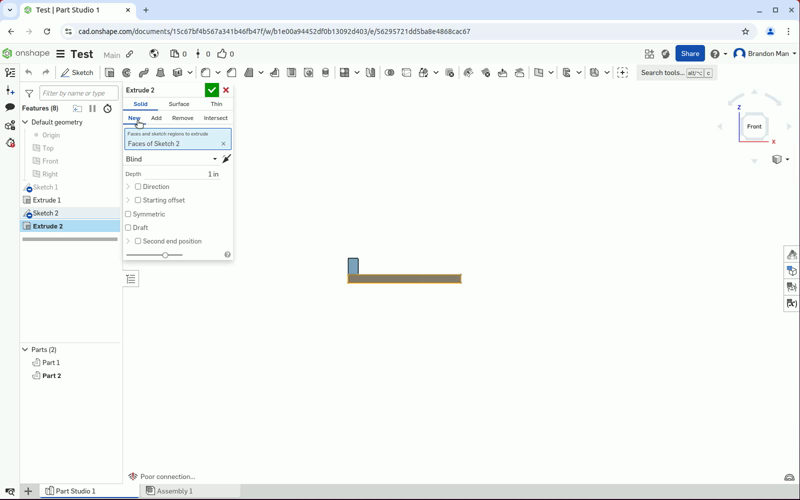
key(tab, 4)
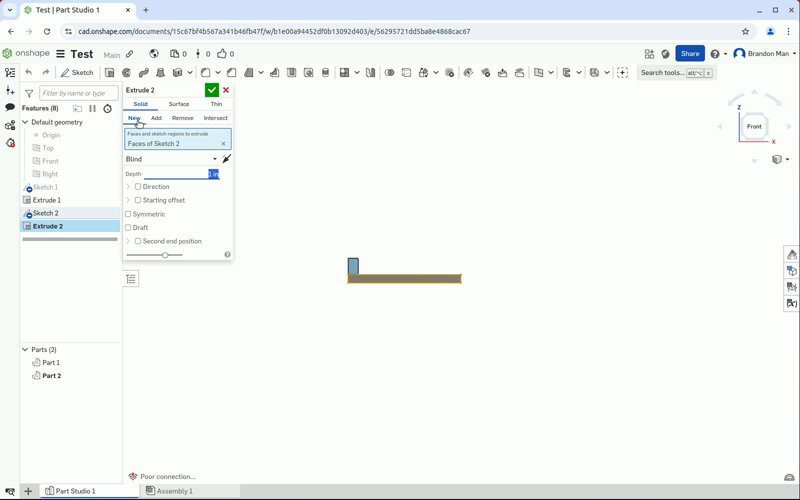
text(-1.926)
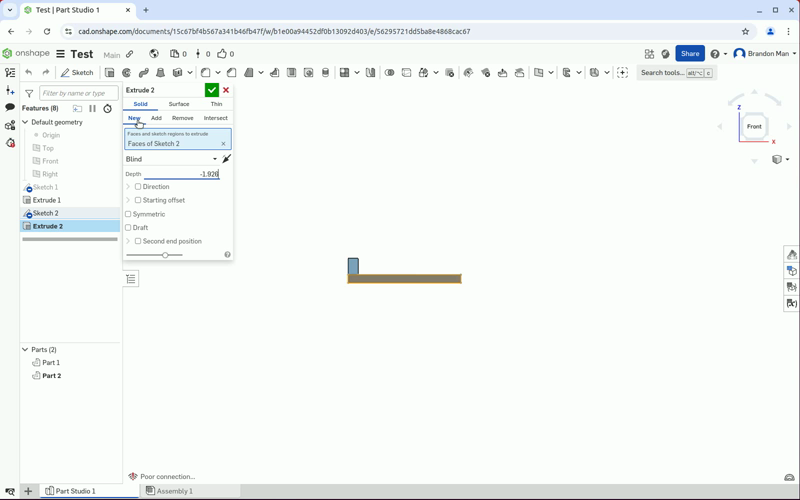
key(enter)
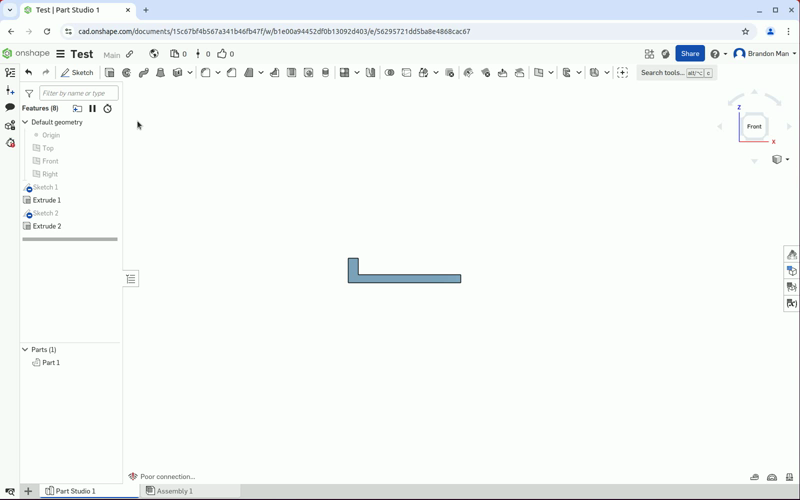
key(shift+h)
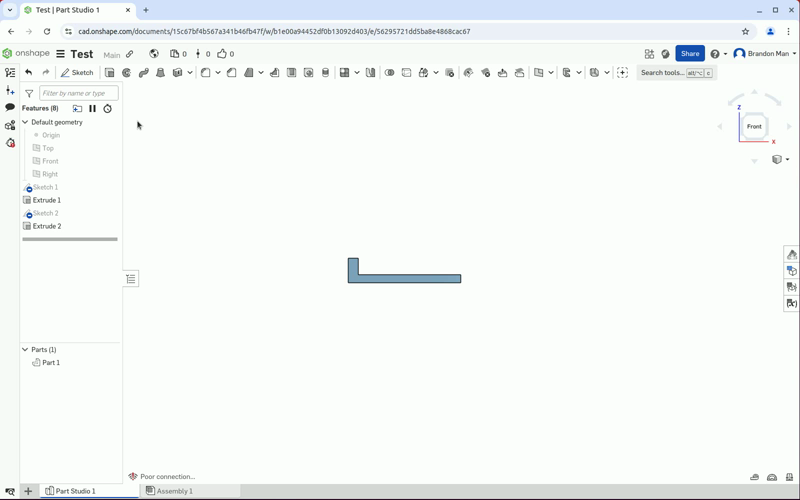
key(shift+h)
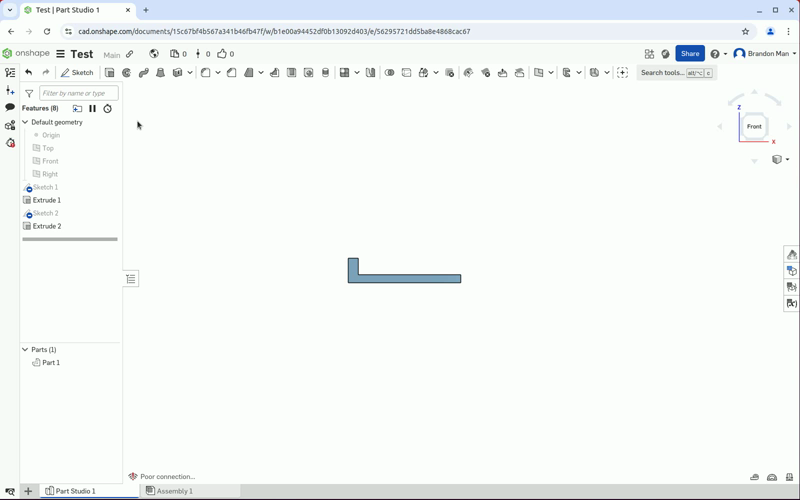
mouse_move(73, 189)
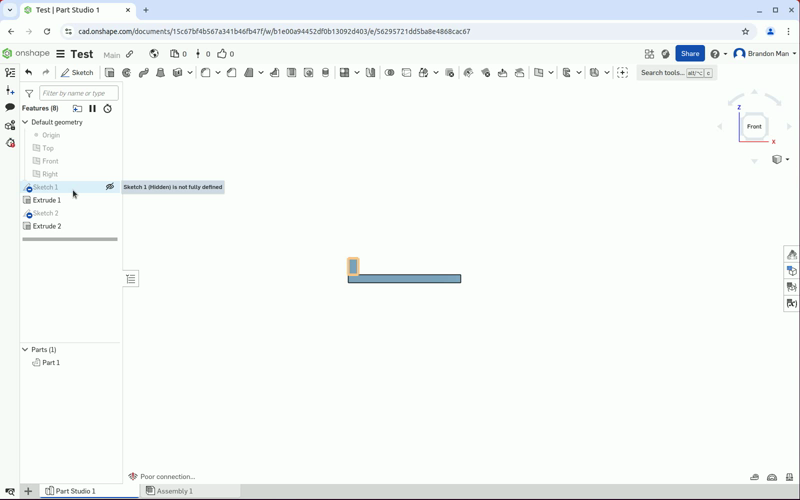
click(73, 189)
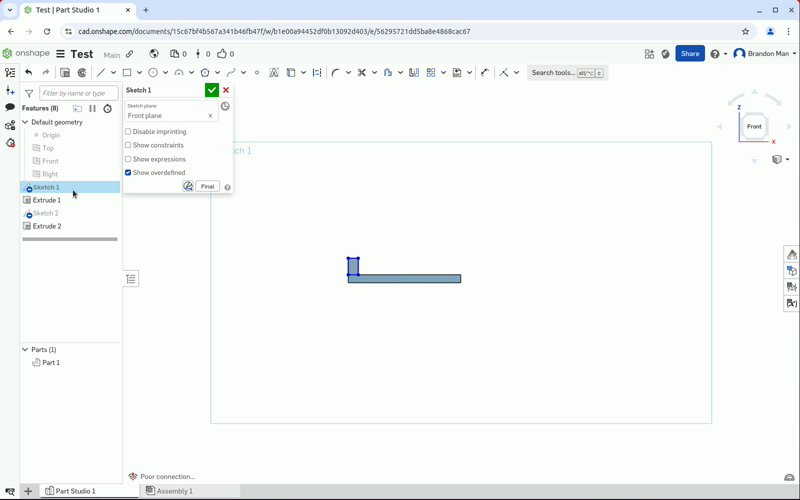
mouse_move(229, 92)
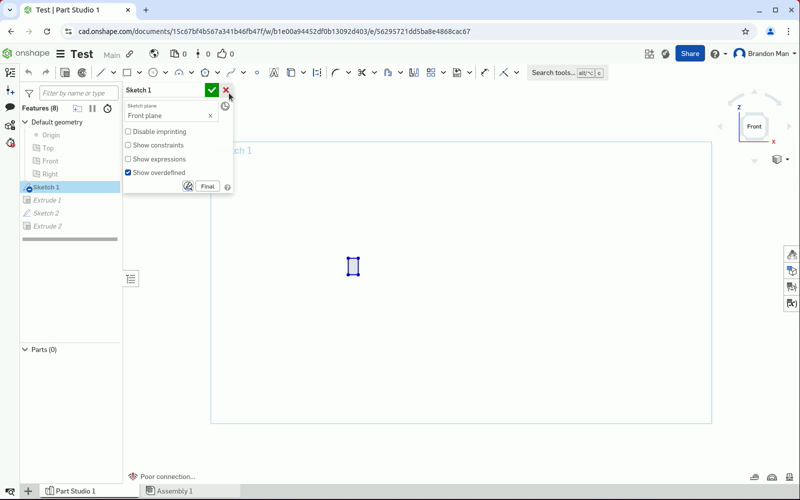
click(229, 92)
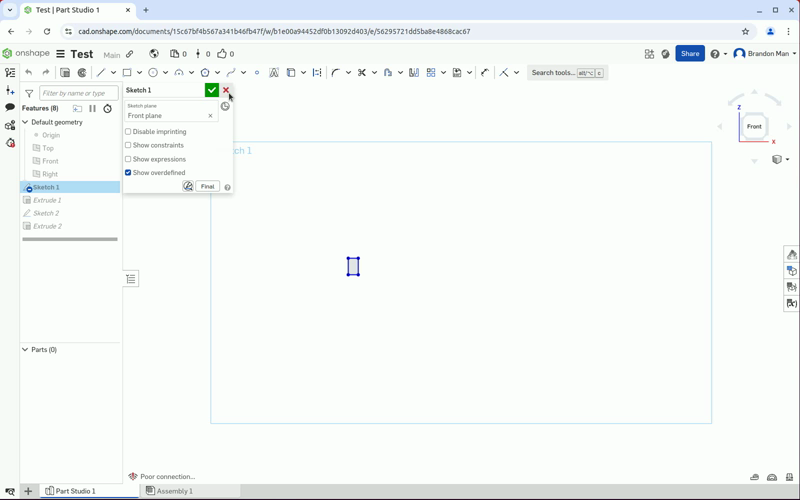
key(shift+s)
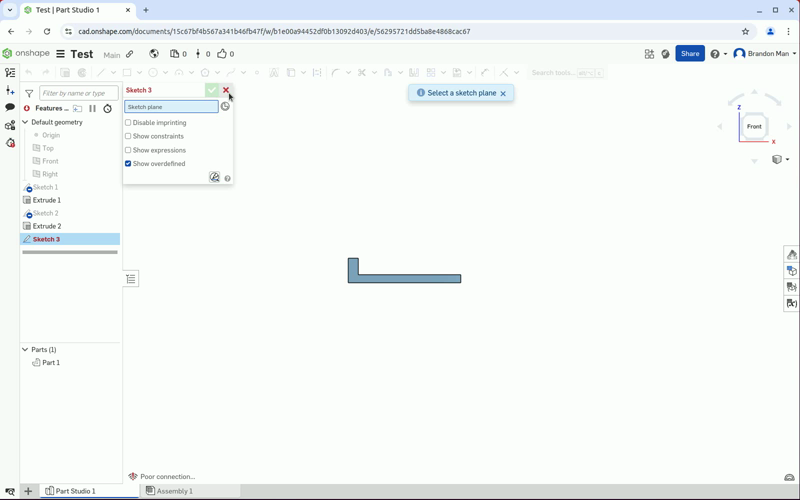
mouse_move(73, 163)
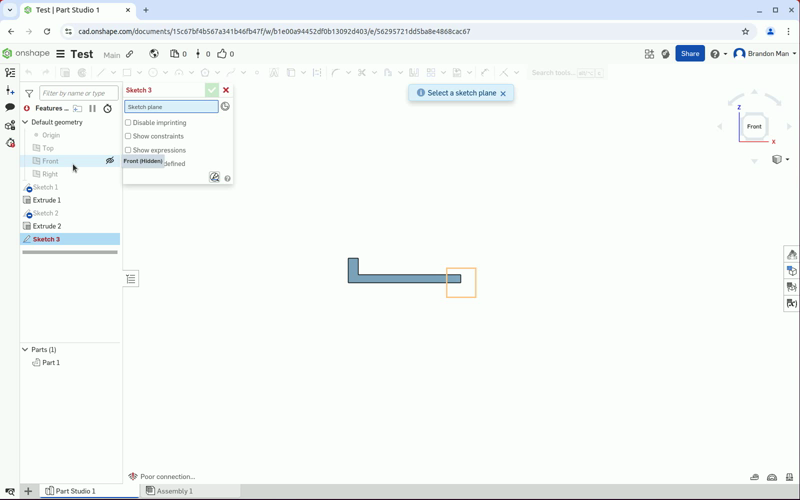
click(73, 163)
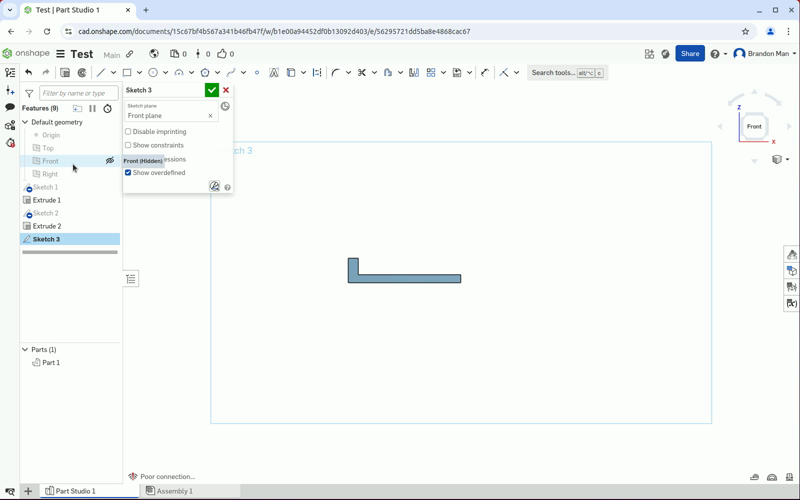
mouse_move(73, 352)
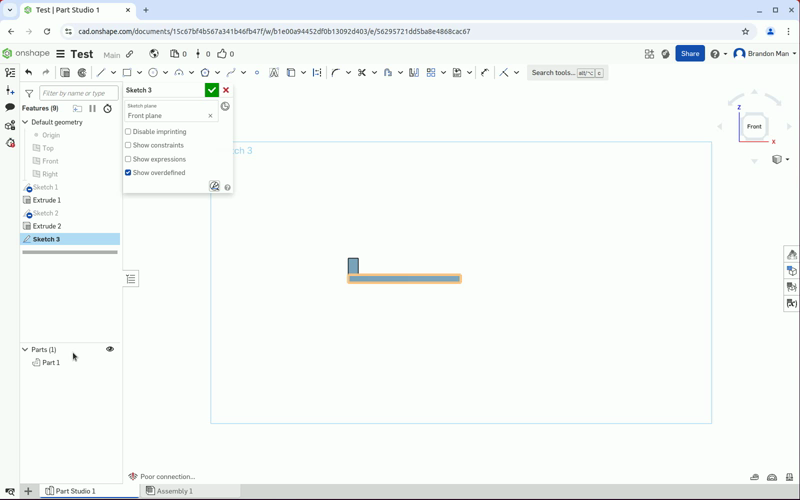
key(y)
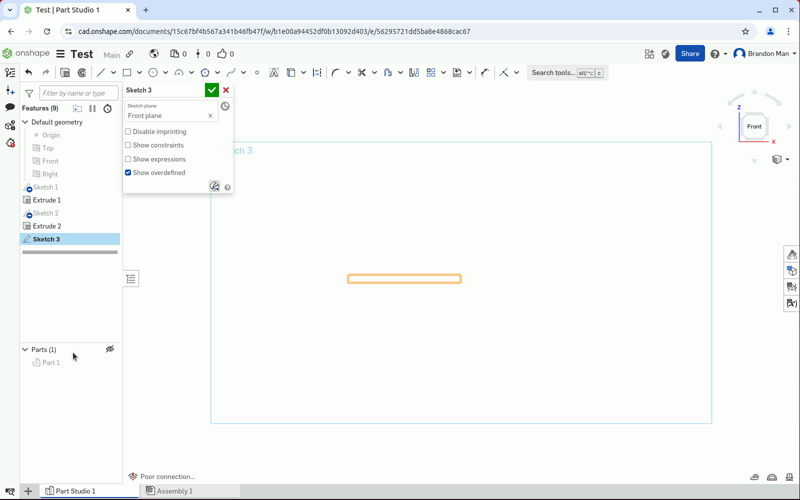
key(l)
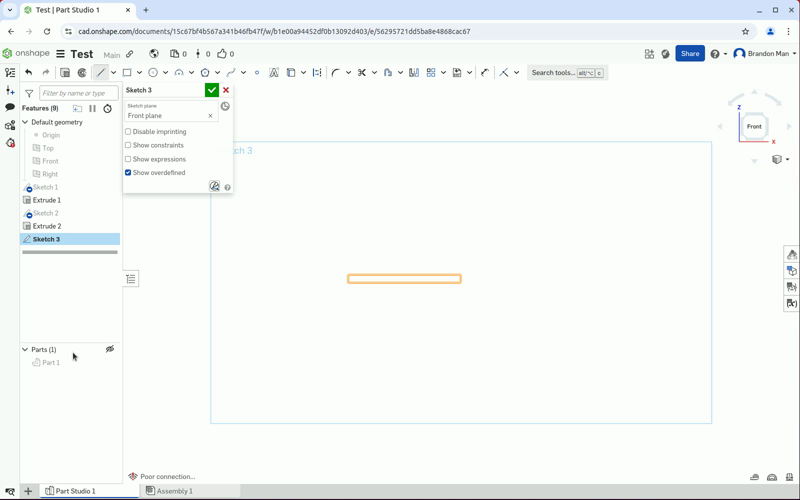
key_down(shift)
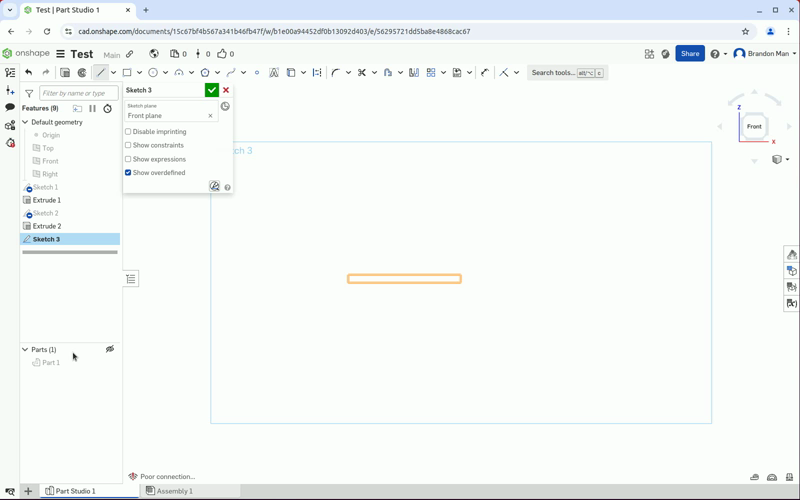
mouse_move(460, 282)
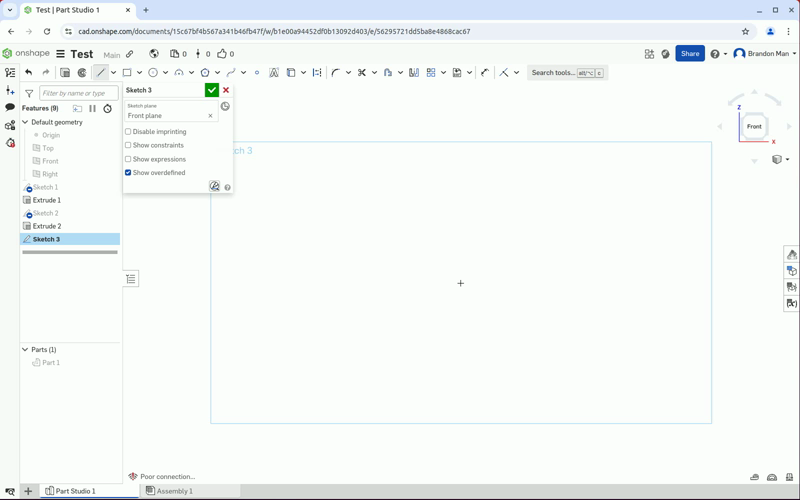
click(460, 282)
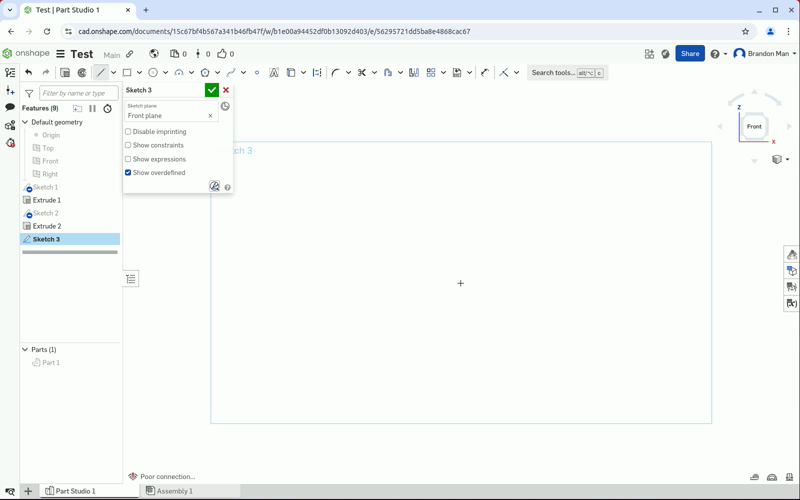
key_up(shift)
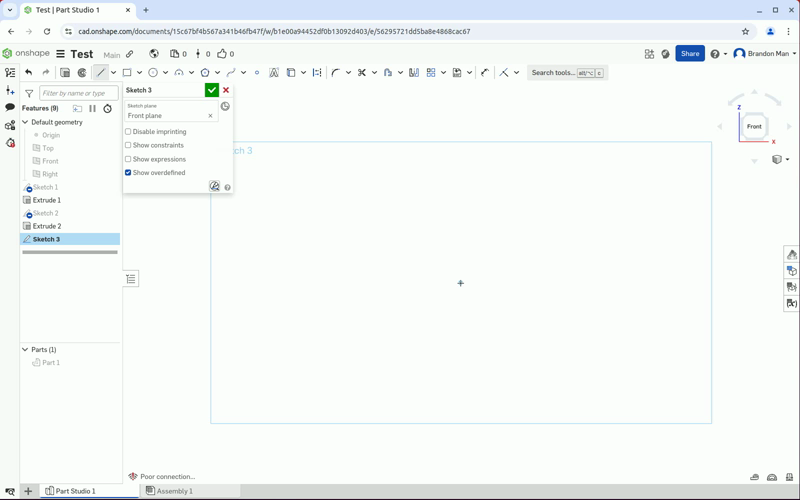
key_down(shift)
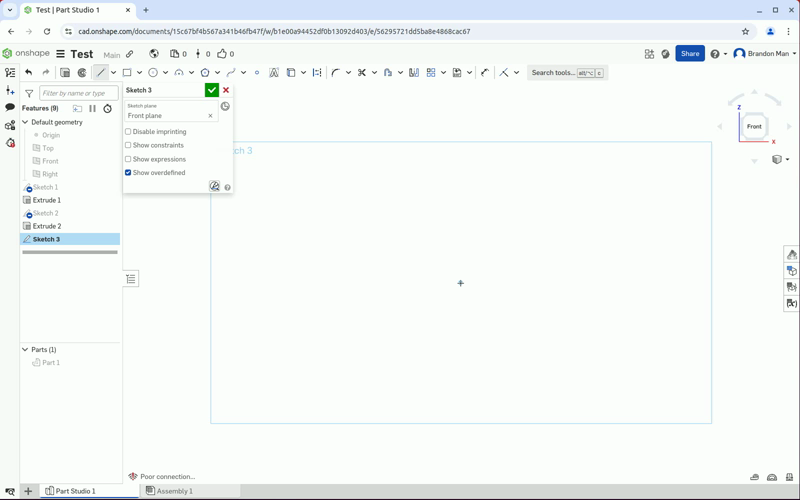
mouse_move(560, 282)
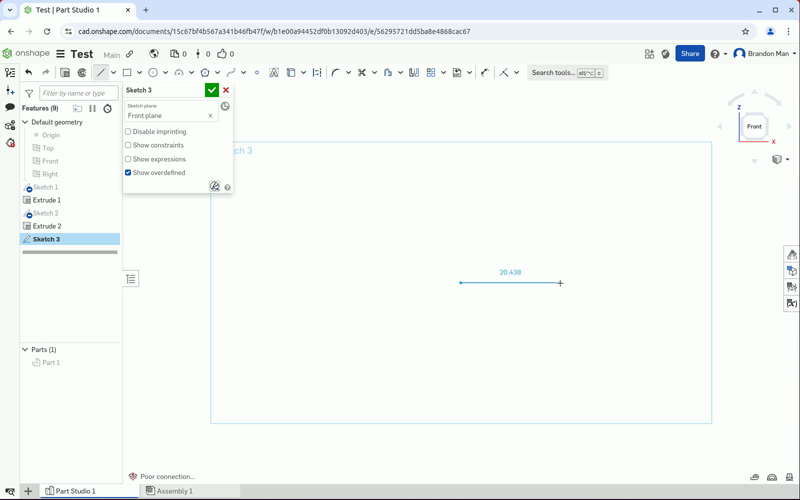
click(560, 282)
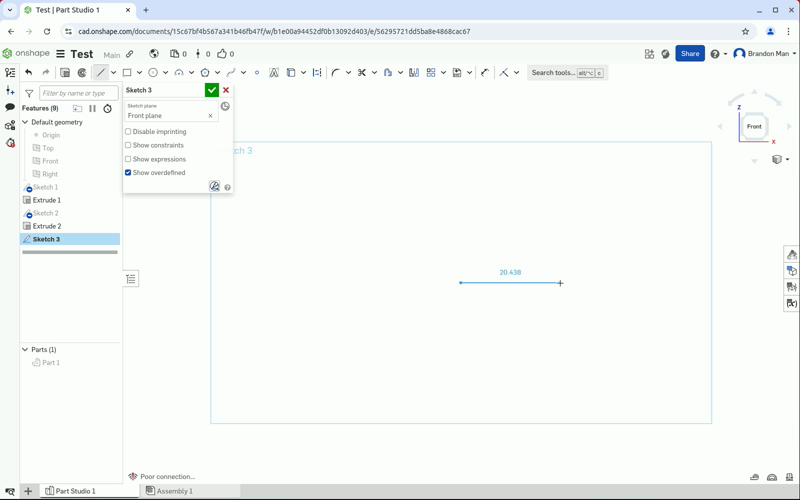
key_up(shift)
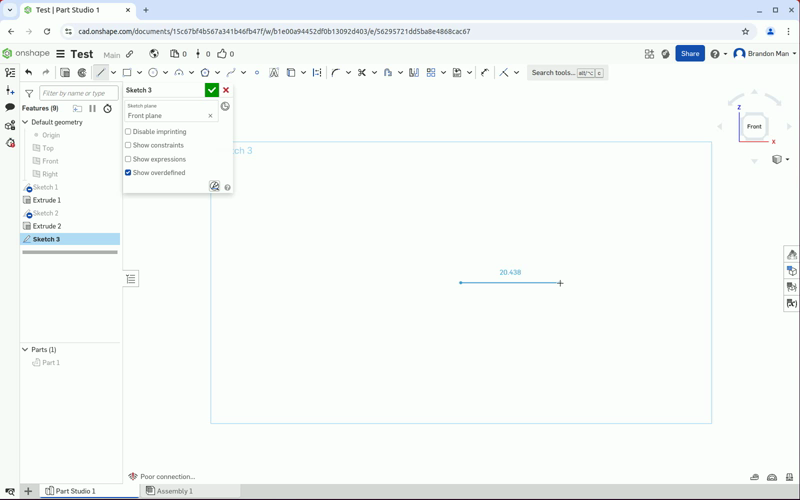
key_down(shift)
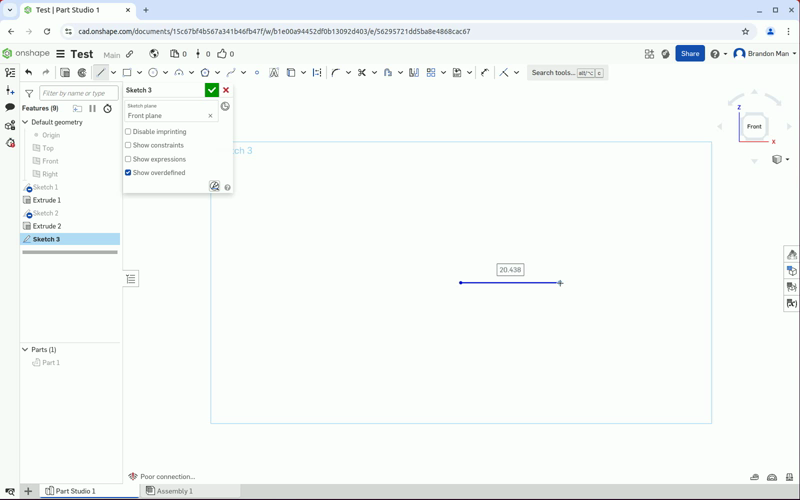
mouse_move(589, 282)
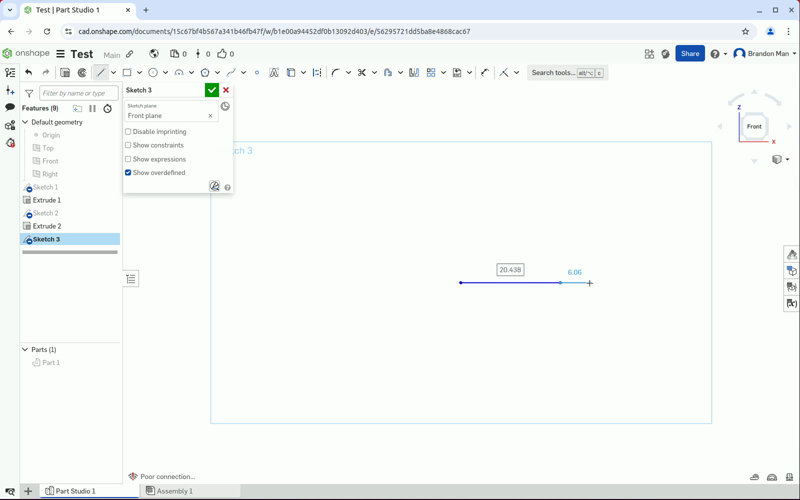
mouse_move(560, 274)
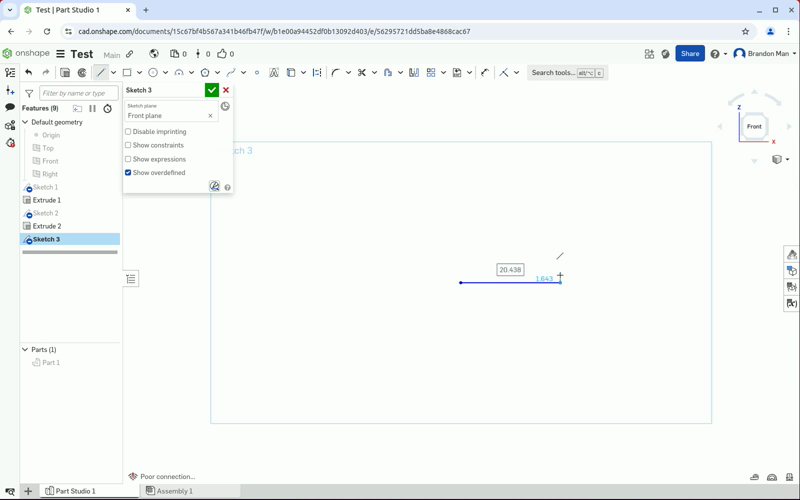
click(560, 274)
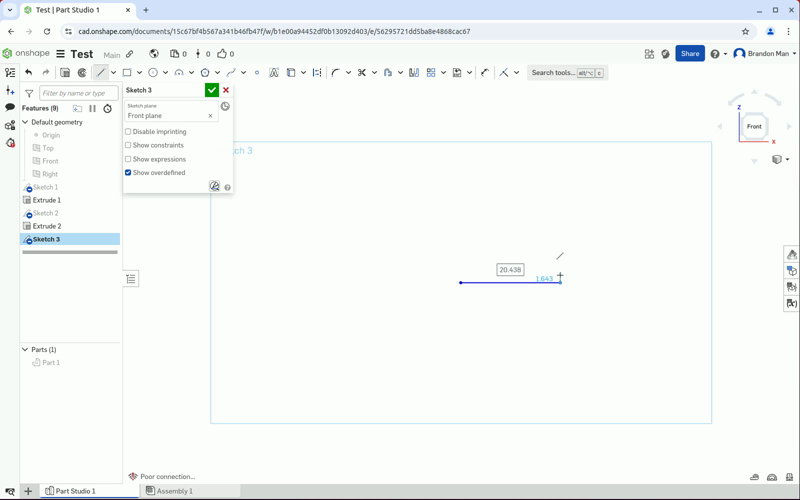
key_up(shift)
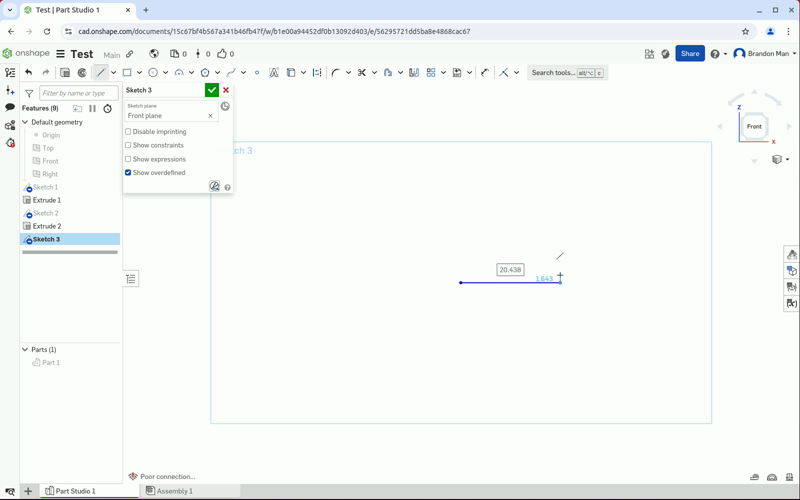
key_down(shift)
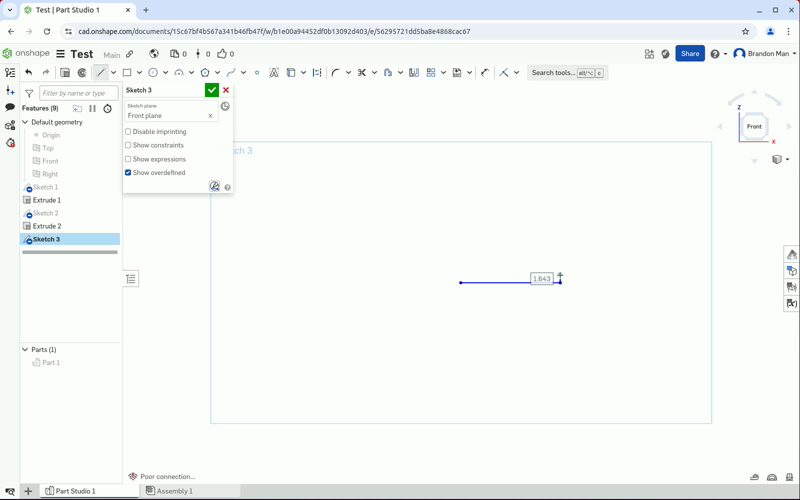
mouse_move(460, 274)
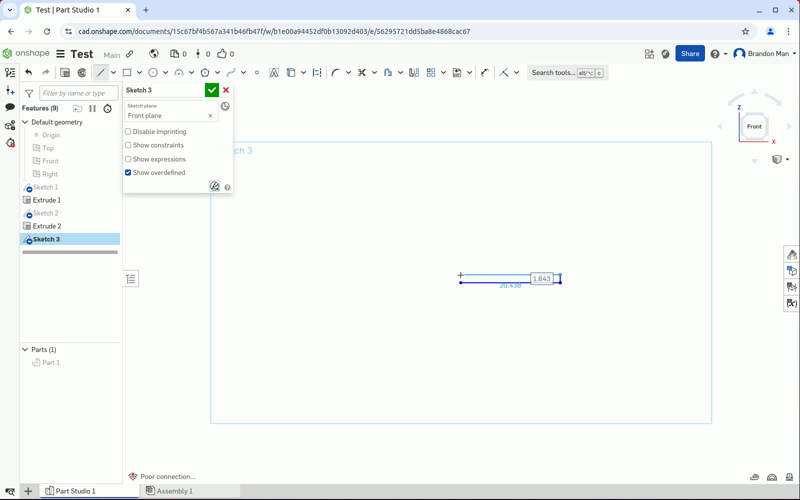
click(460, 274)
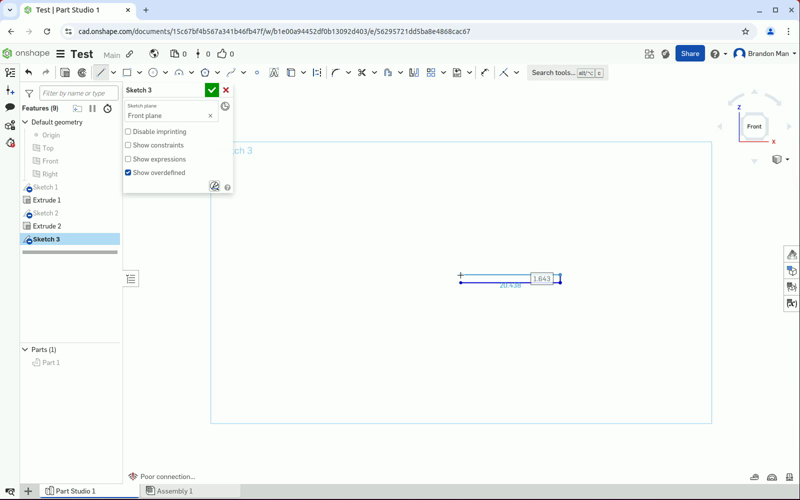
key_up(shift)
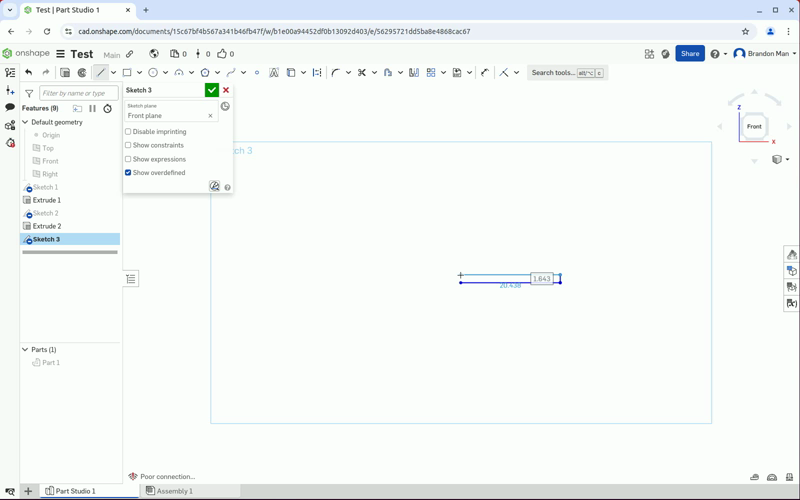
mouse_move(490, 274)
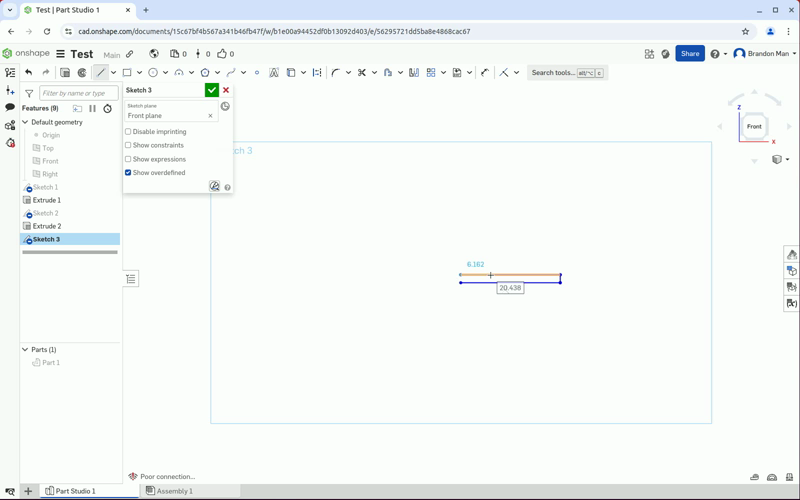
key_down(shift)
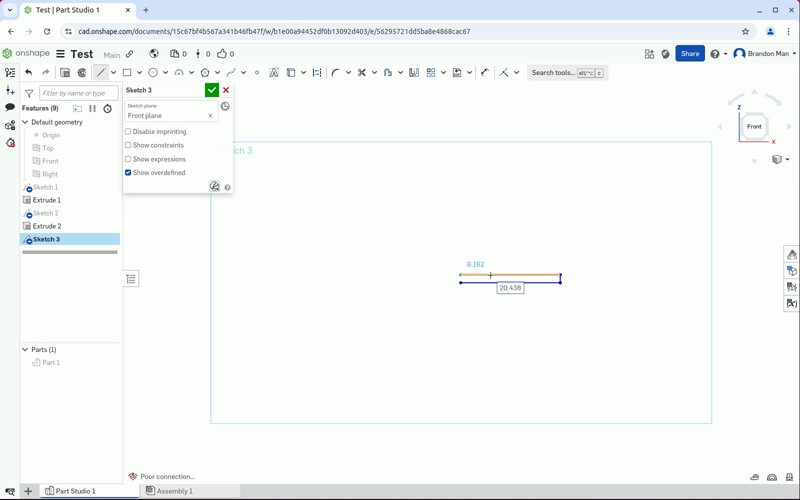
mouse_move(460, 282)
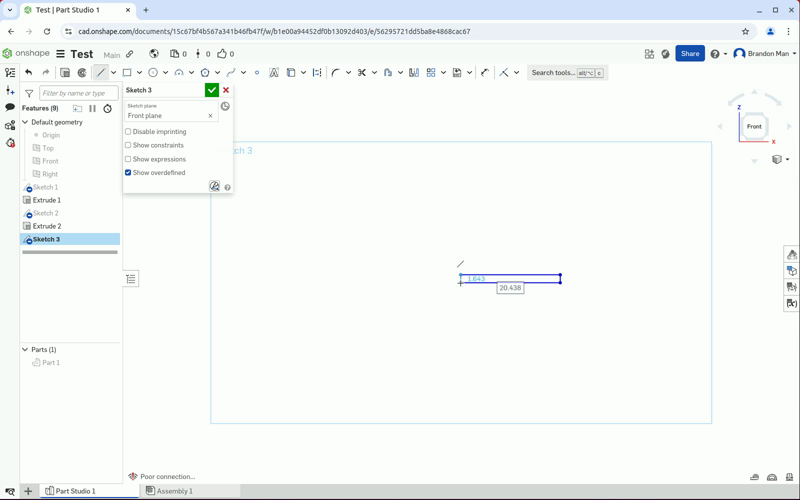
key_up(shift)
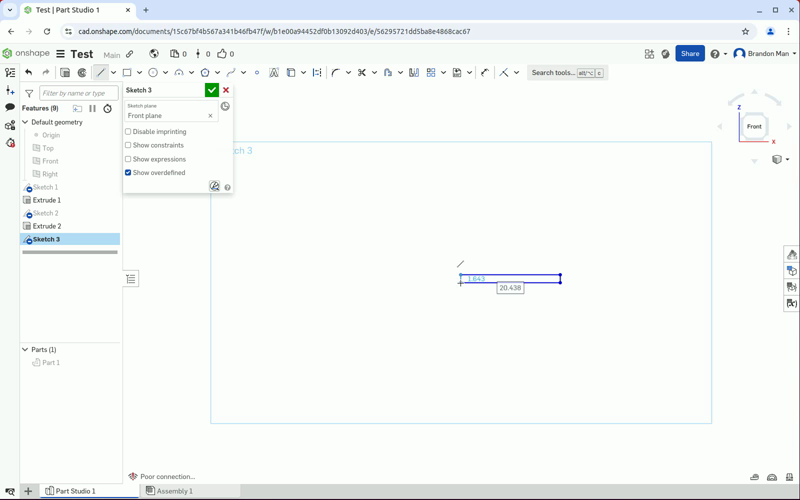
click(460, 282)
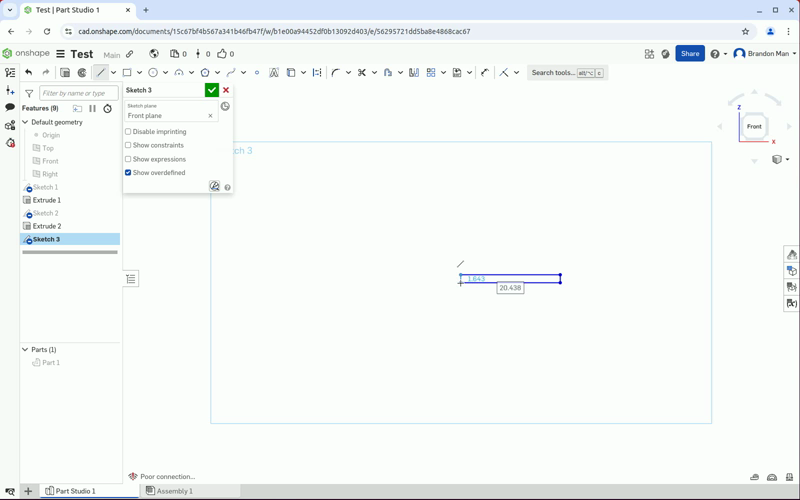
key(esc)
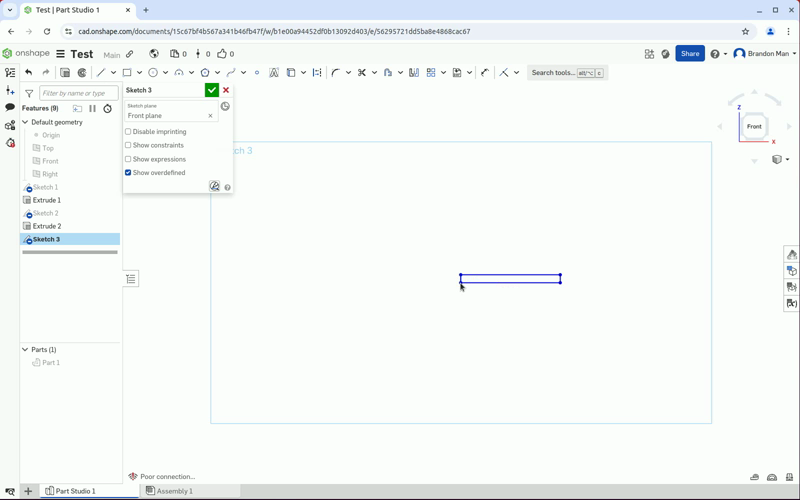
mouse_move(483, 278)
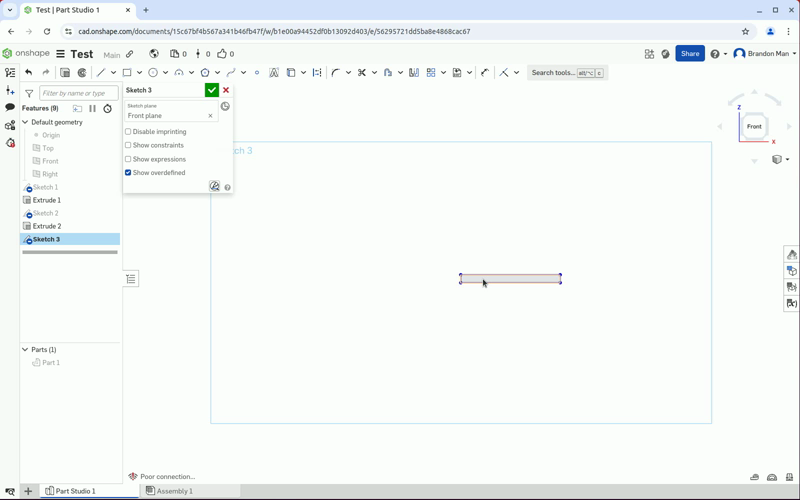
scroll(6)
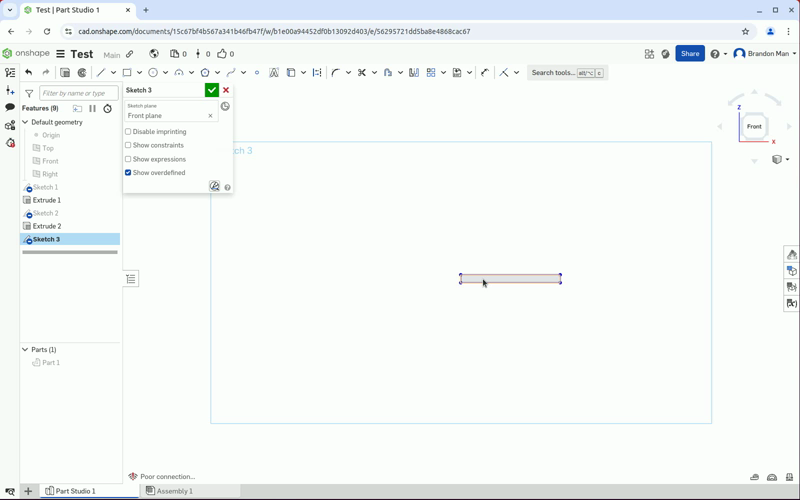
scroll(6)
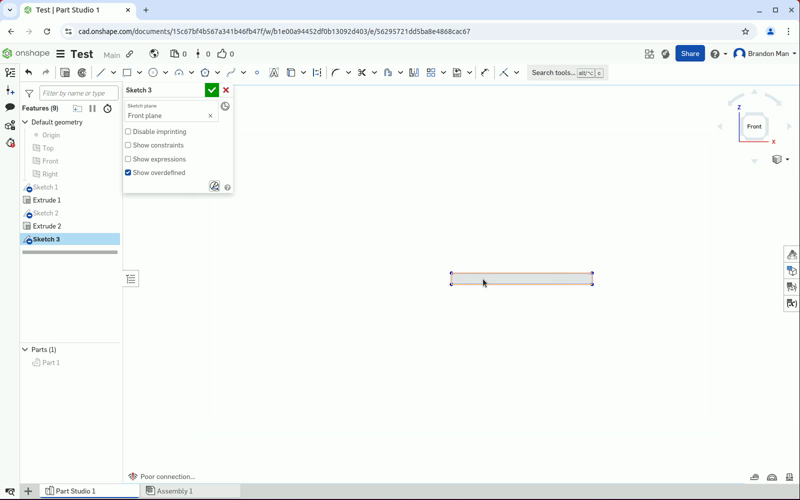
scroll(6)
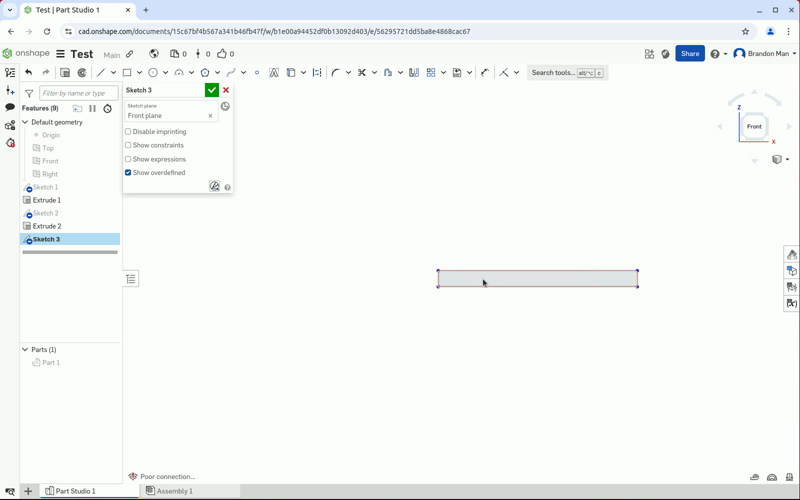
scroll(6)
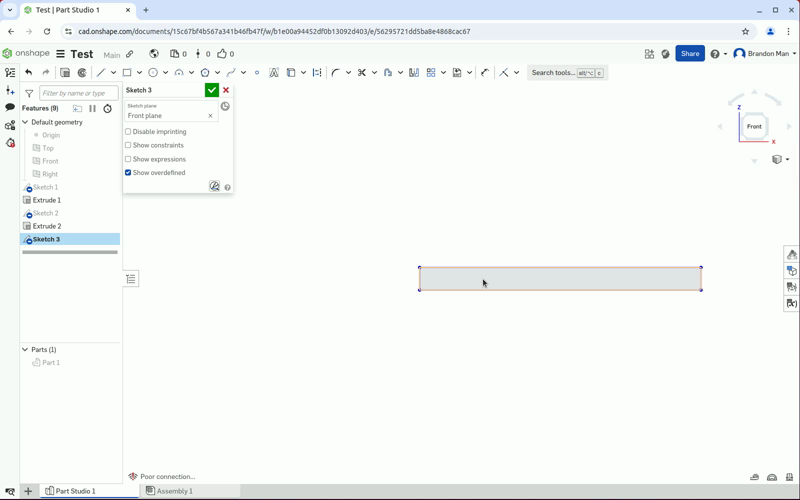
scroll(6)
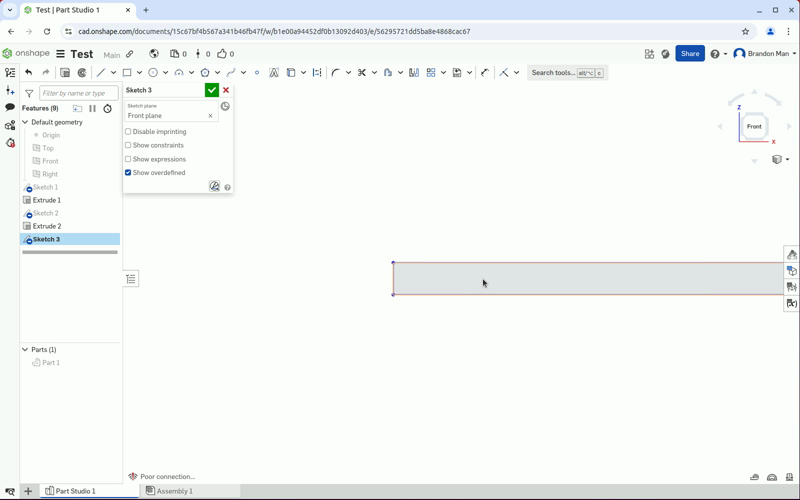
scroll(6)
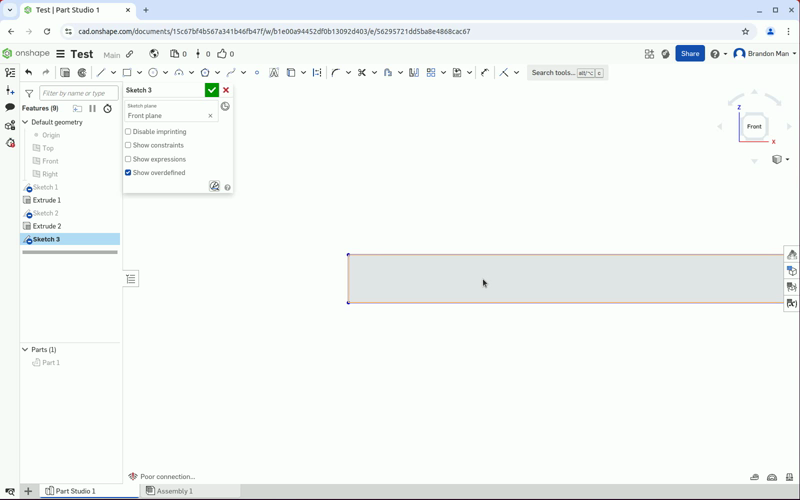
scroll(6)
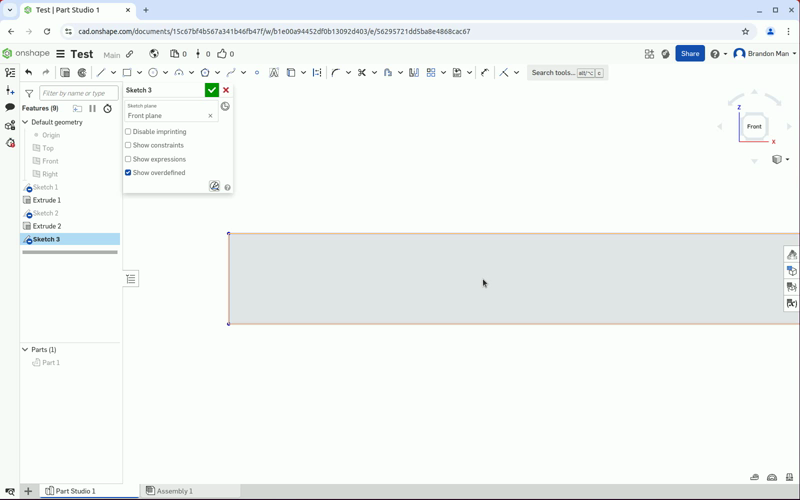
click(483, 278)
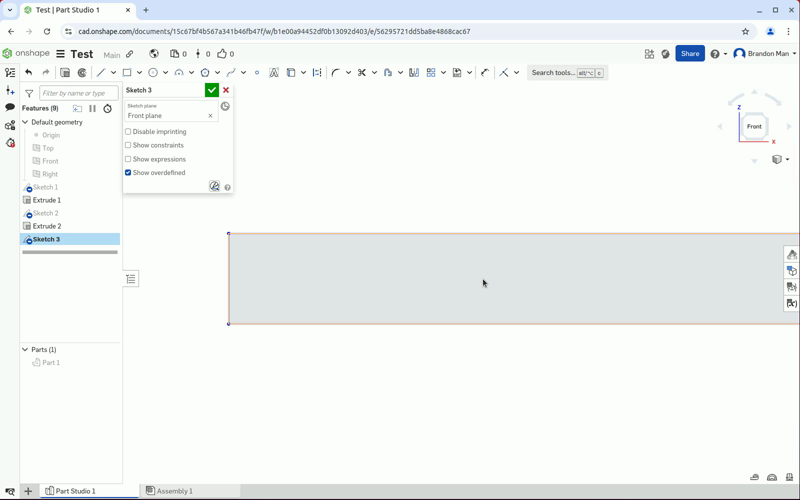
scroll(-6)
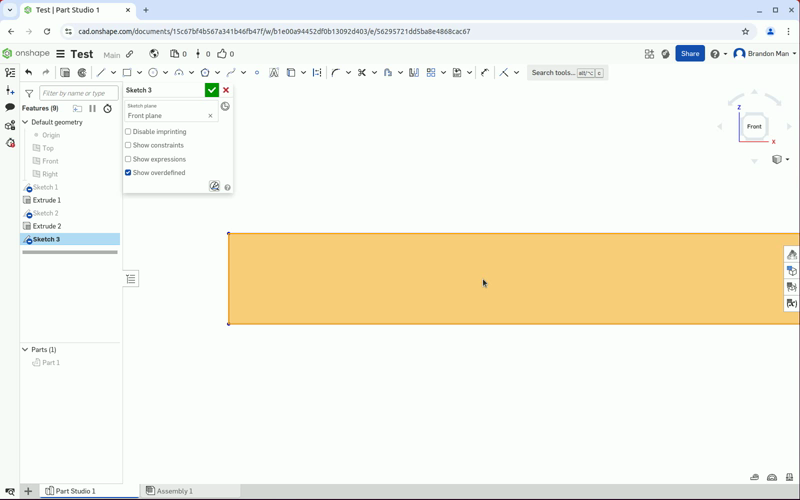
scroll(-6)
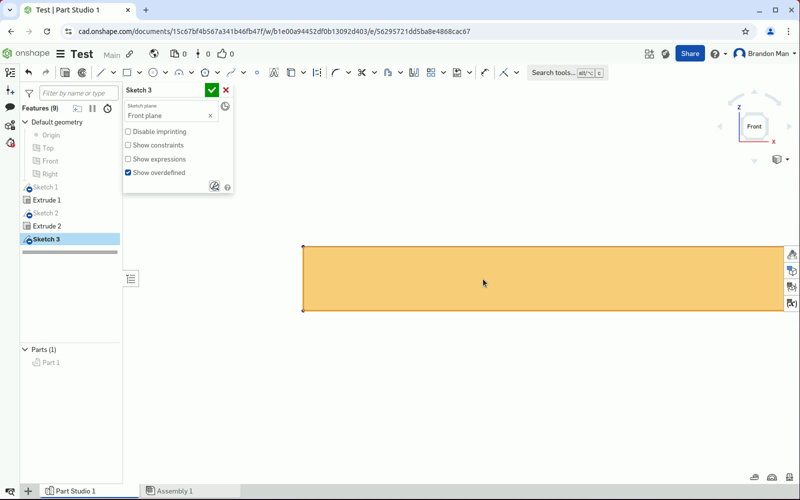
scroll(-6)
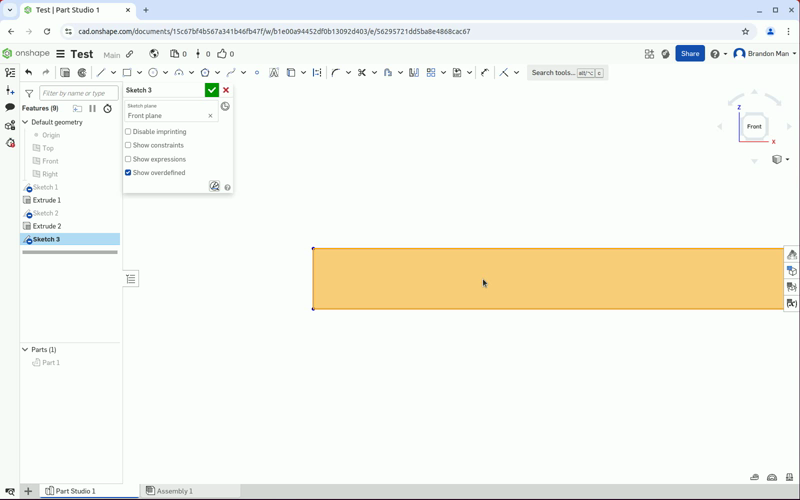
scroll(-6)
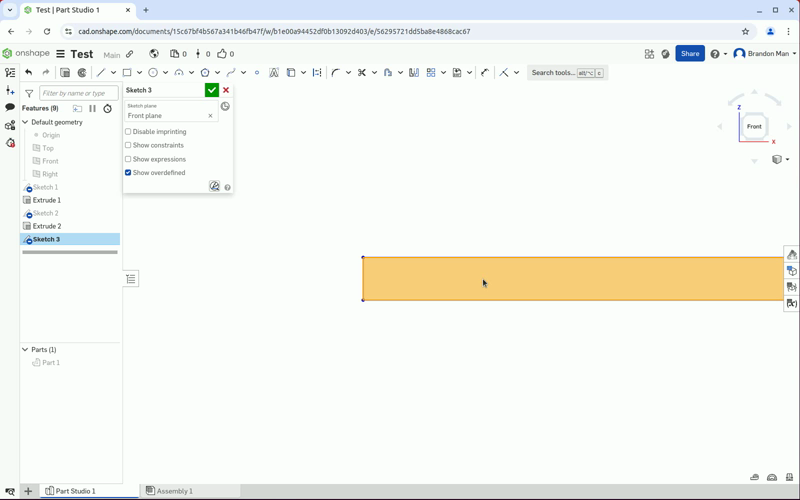
scroll(-6)
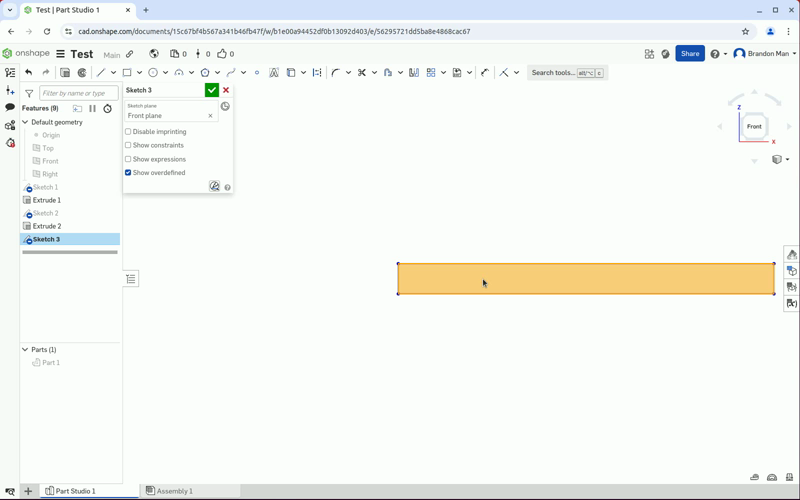
scroll(-6)
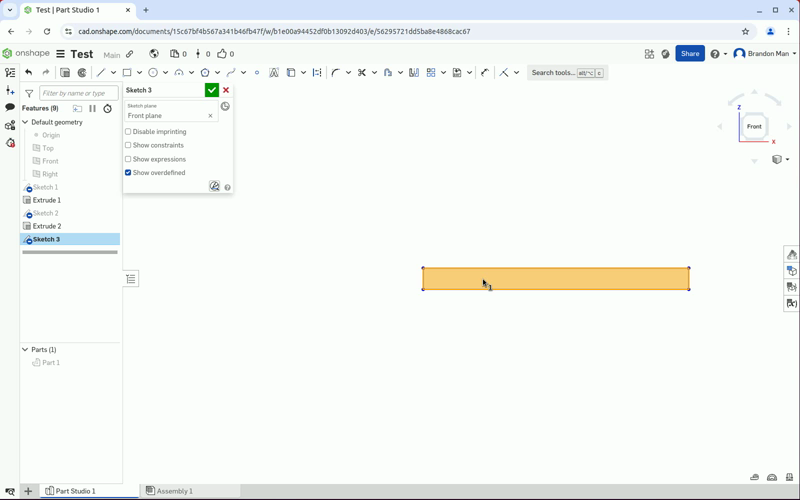
scroll(-6)
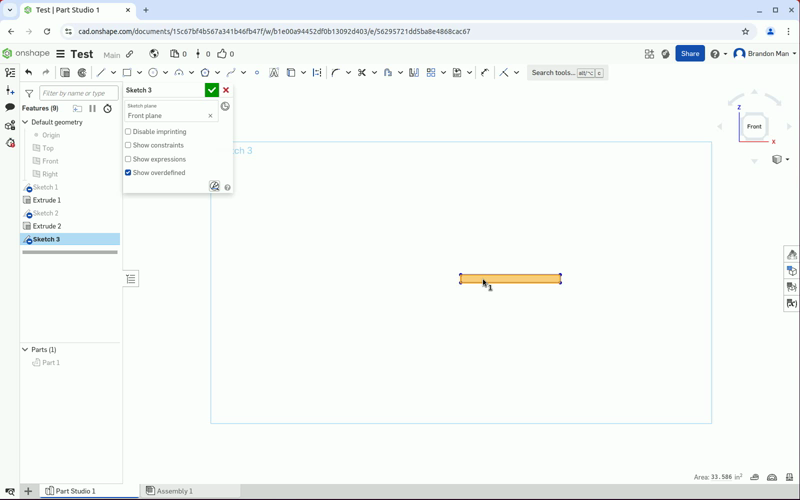
mouse_move(73, 352)
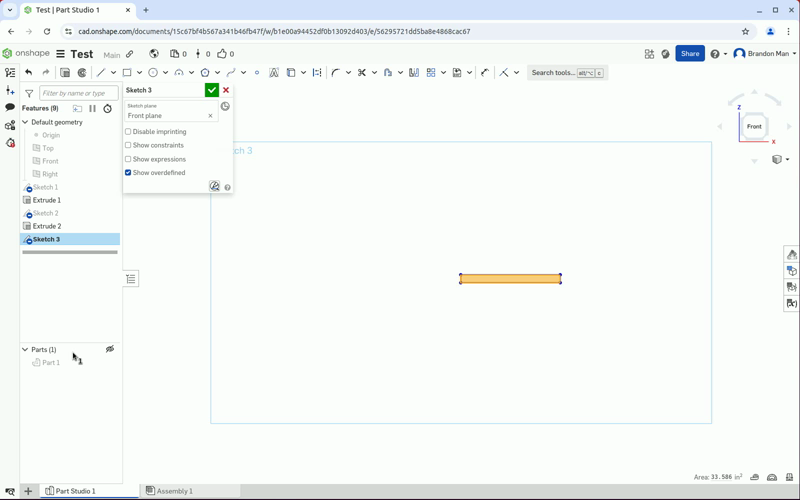
key(shift+y)
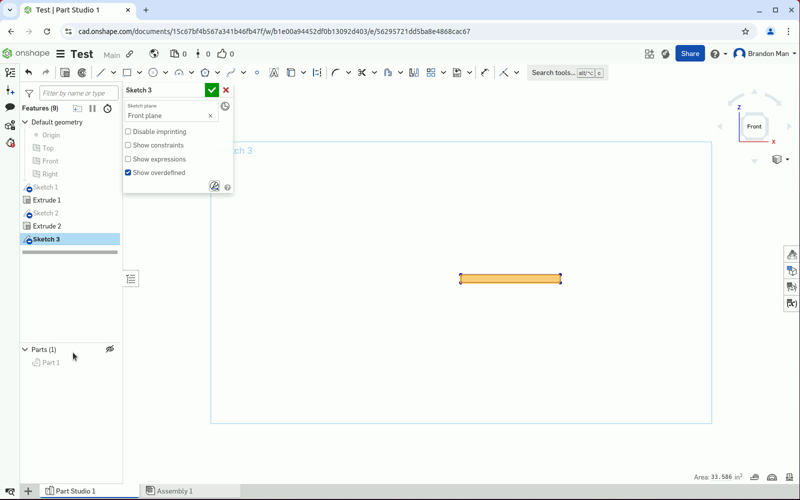
key(shift+e)
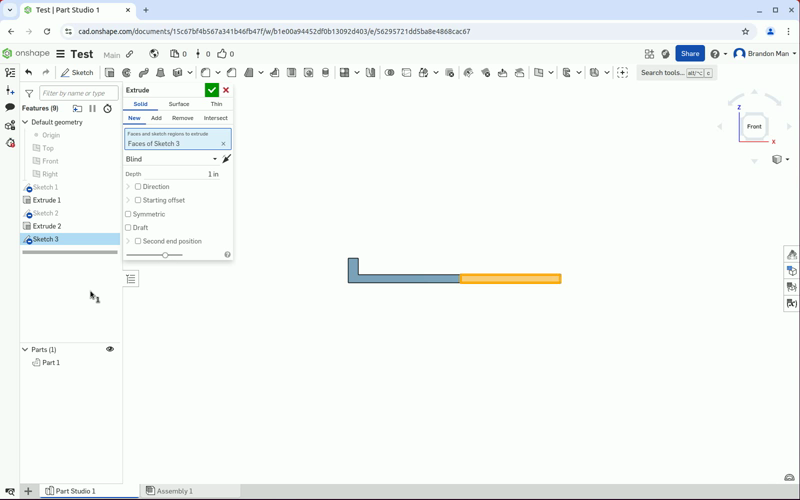
mouse_move(143, 106)
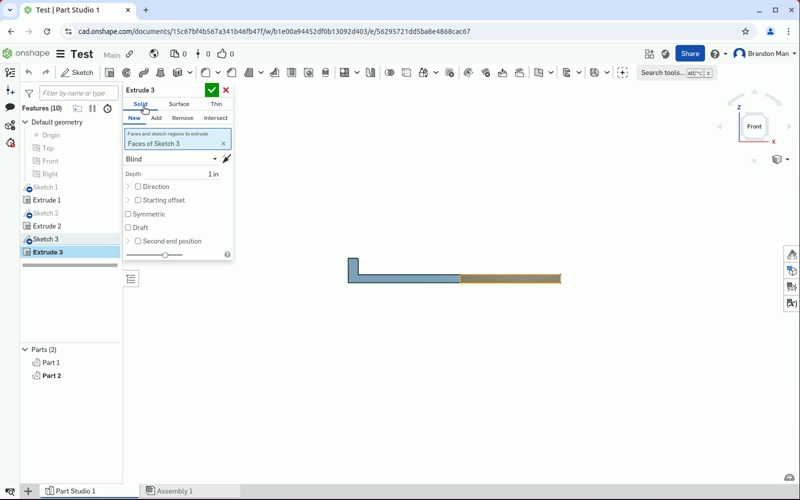
click(143, 106)
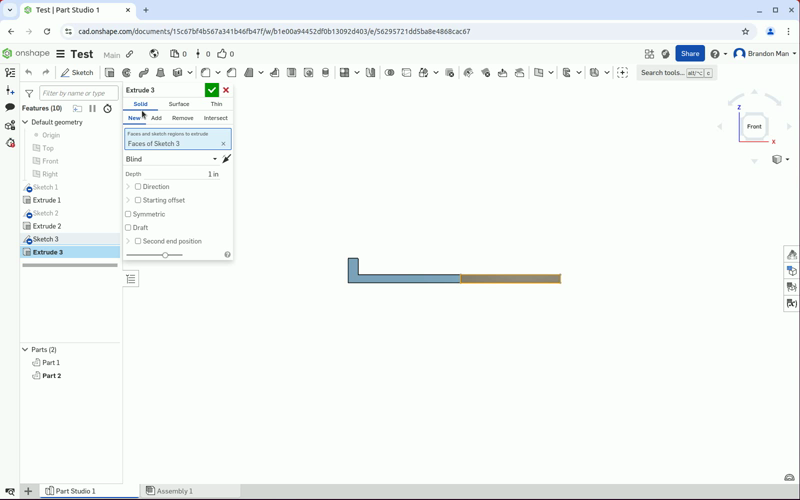
mouse_move(137, 120)
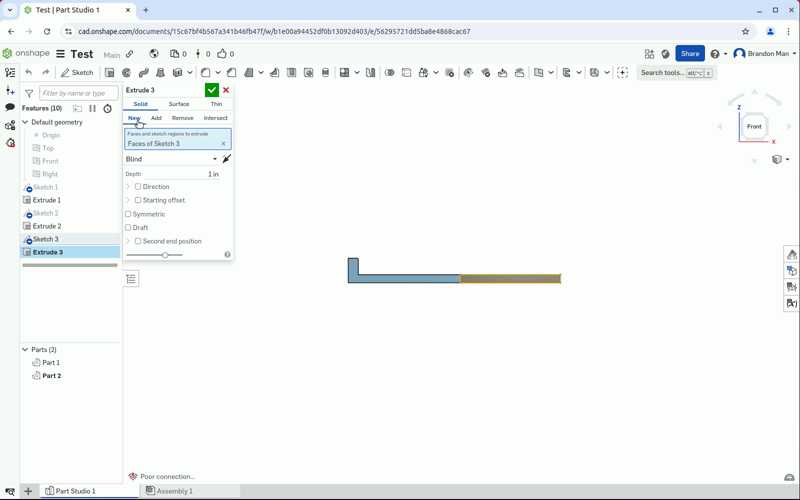
click(137, 120)
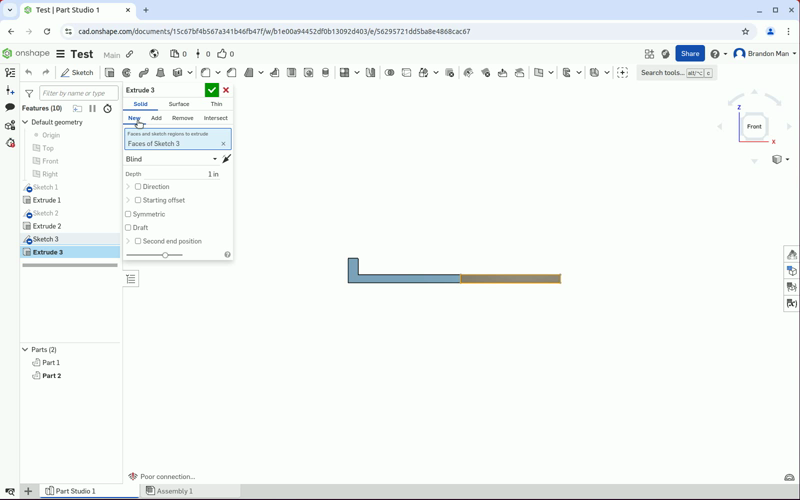
key(tab, 4)
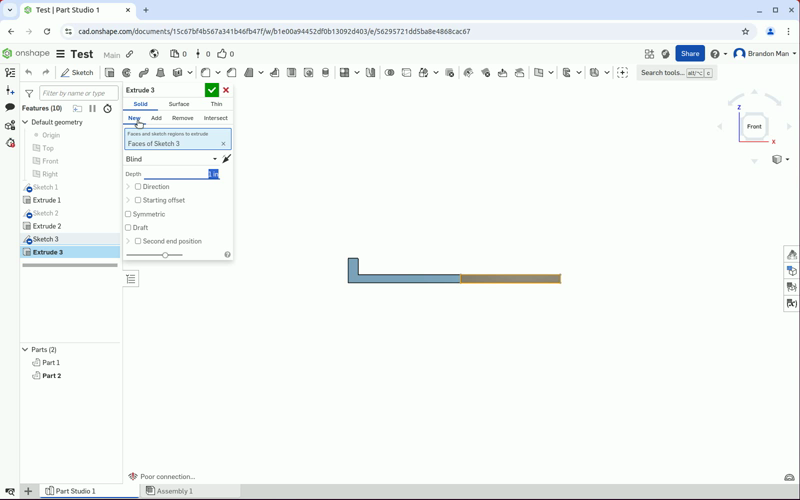
text(-1.926)
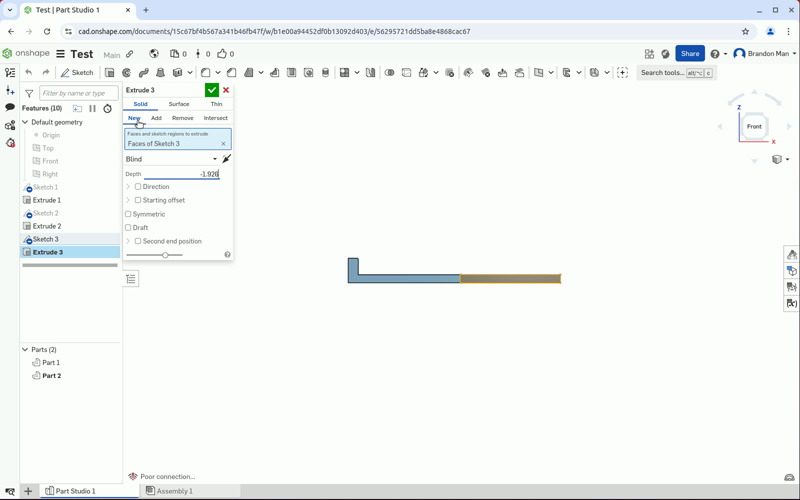
key(enter)
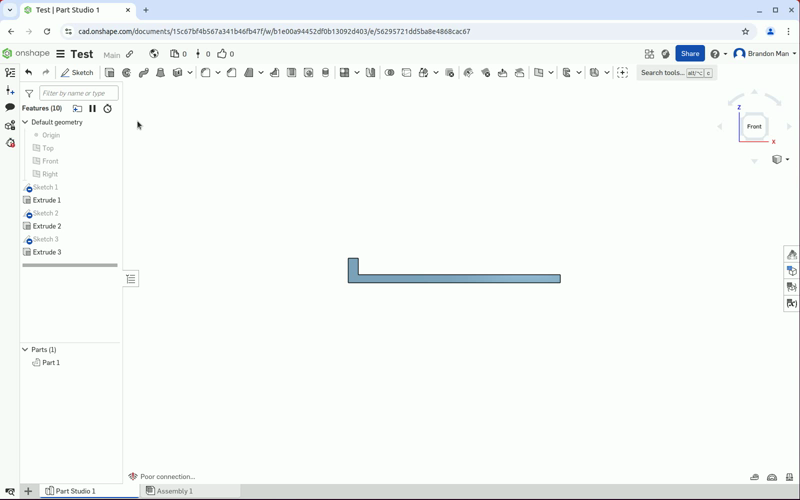
key(shift+h)
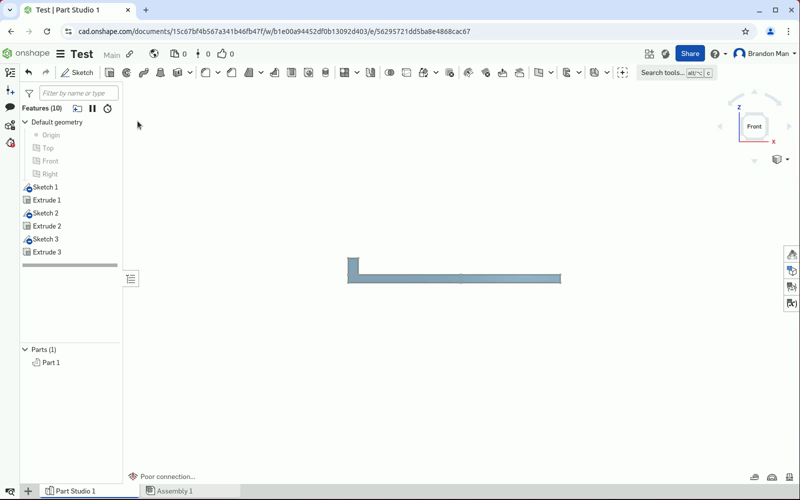
key(shift+h)
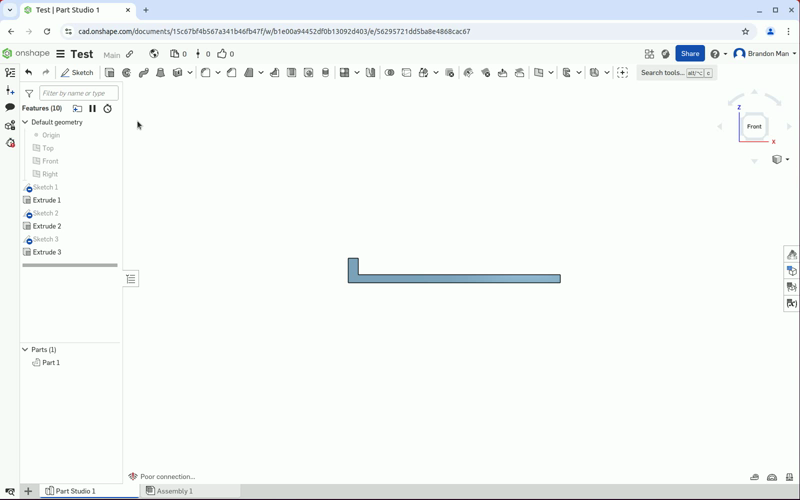
mouse_move(73, 189)
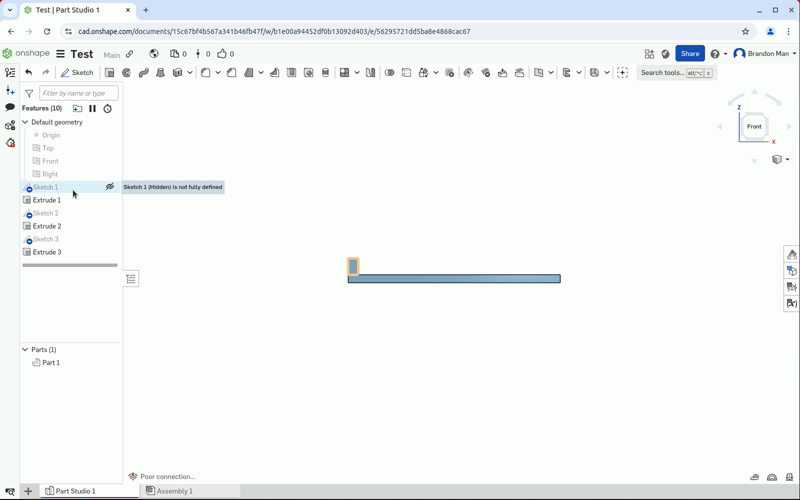
click(73, 189)
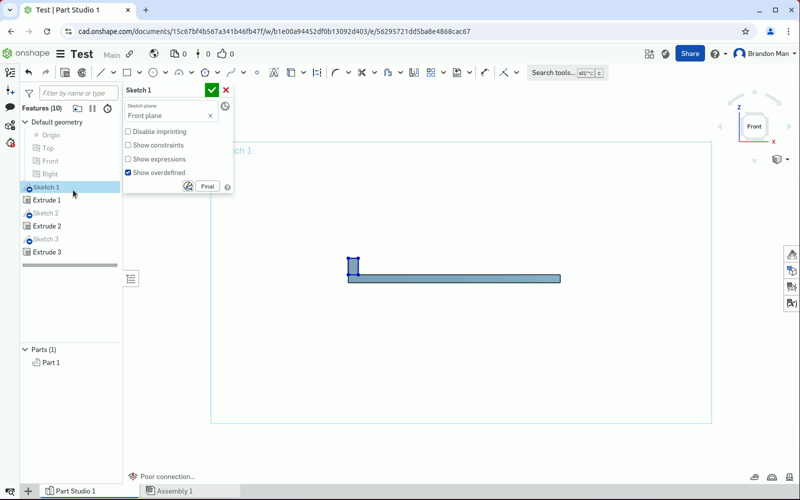
mouse_move(229, 92)
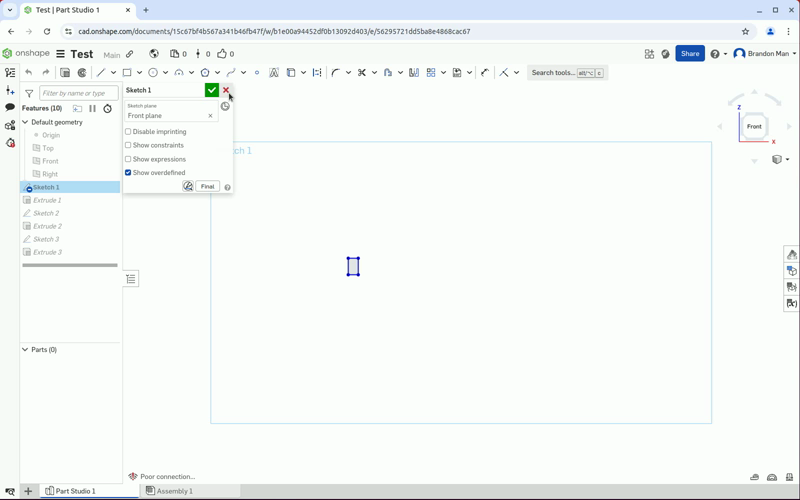
click(229, 92)
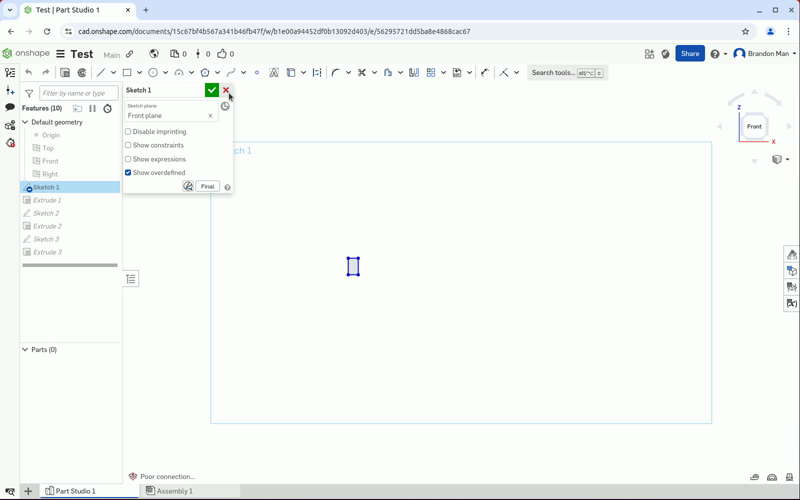
mouse_move(73, 352)
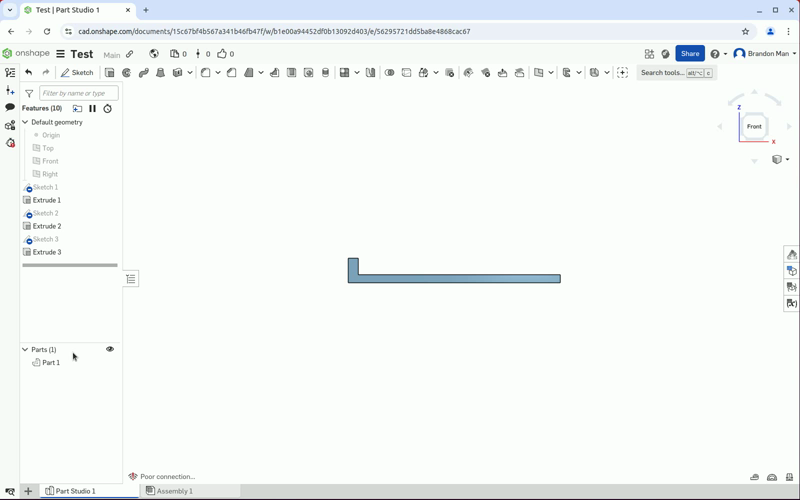
key(y)
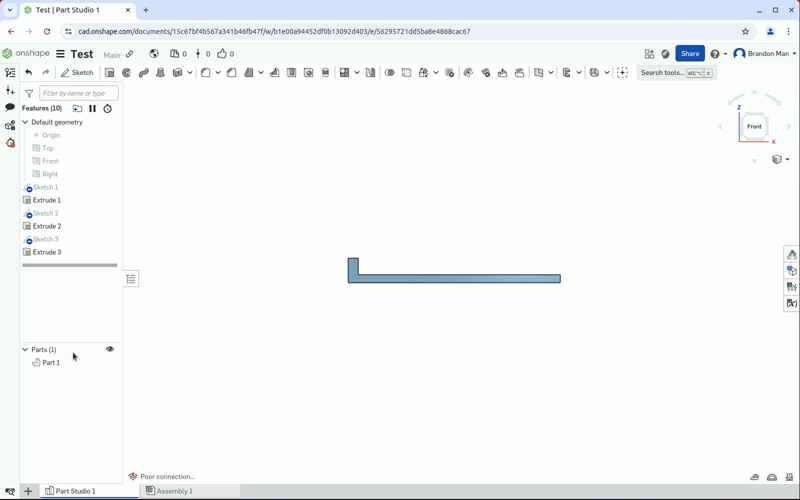
key(shift+p)
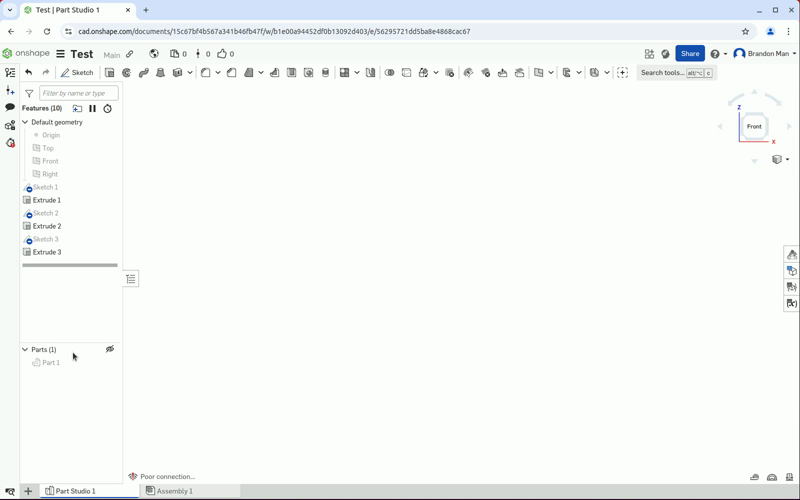
key(space)
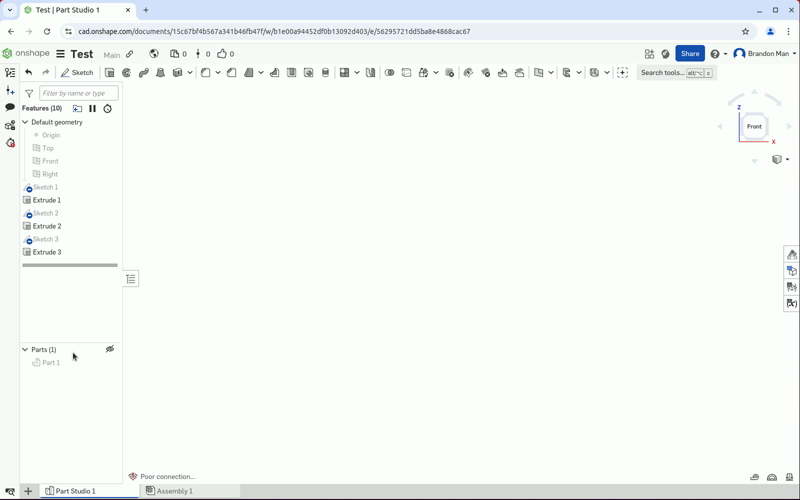
key_down(shift)
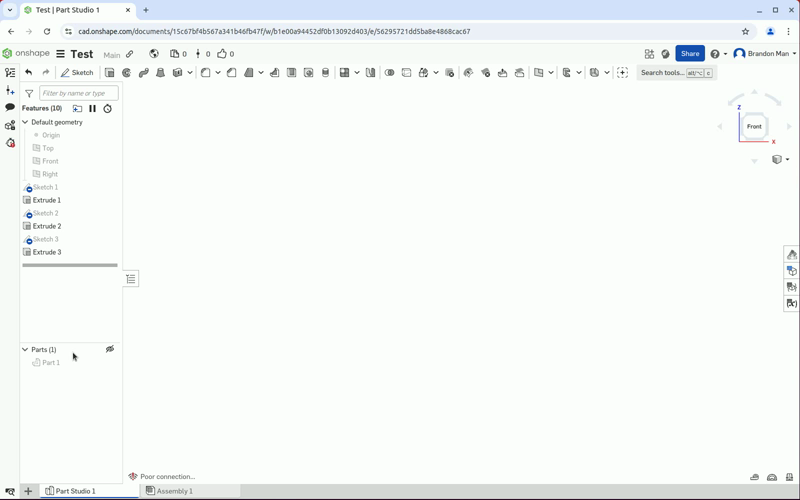
key(down)
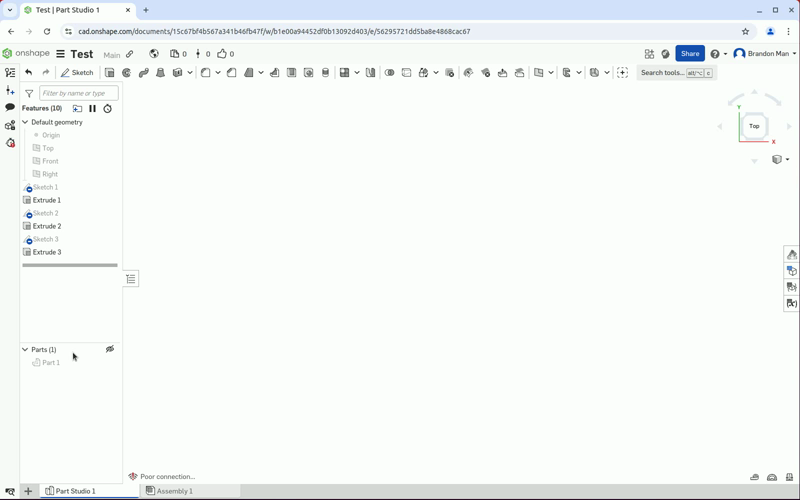
key_up(shift)
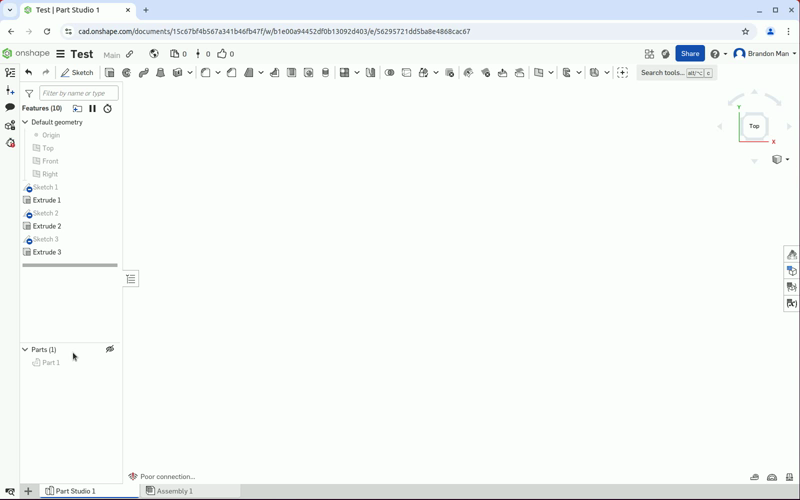
mouse_move(73, 352)
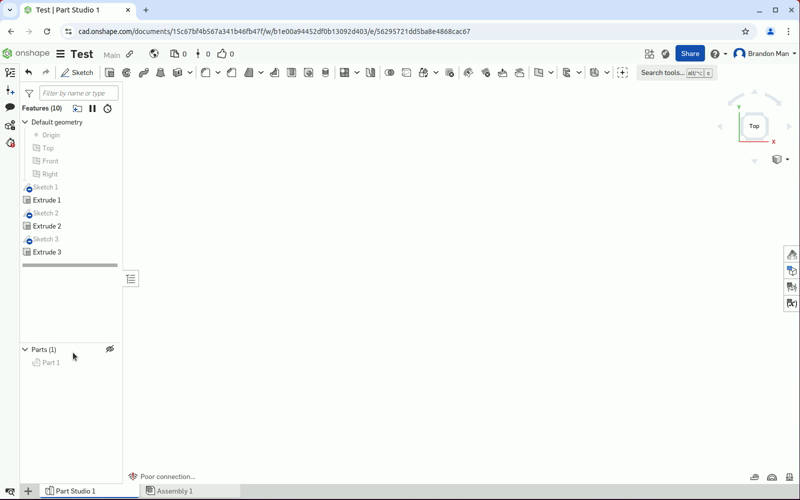
key(shift+y)
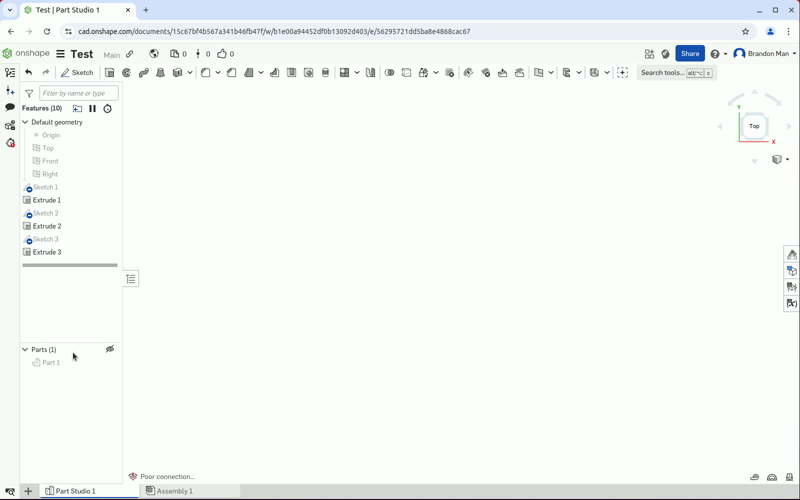
key(shift+s)
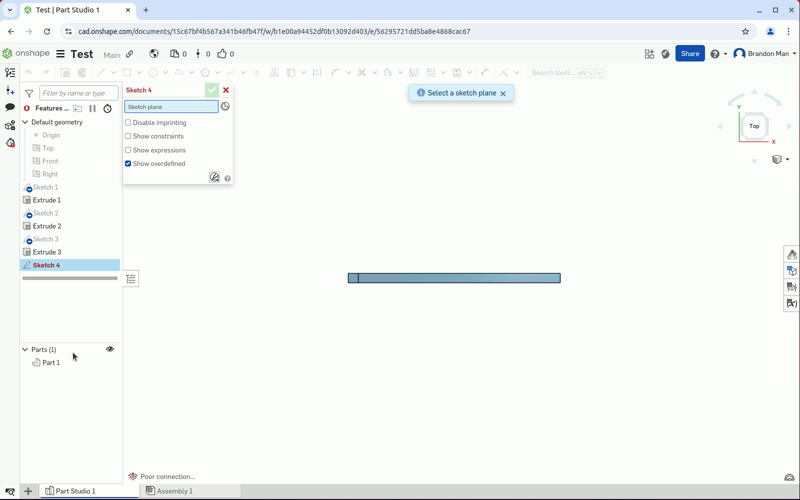
mouse_move(73, 150)
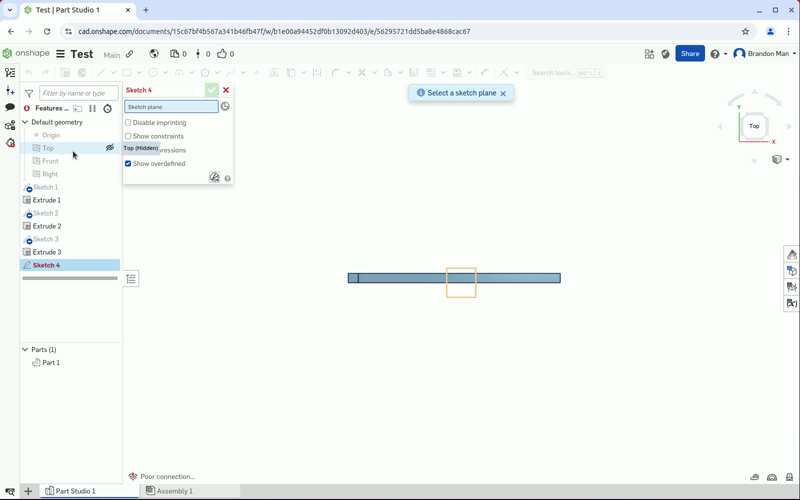
click(73, 150)
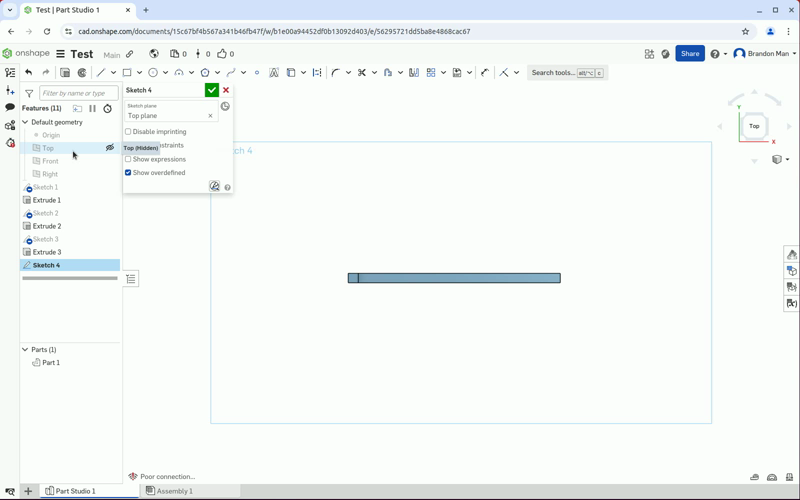
mouse_move(73, 352)
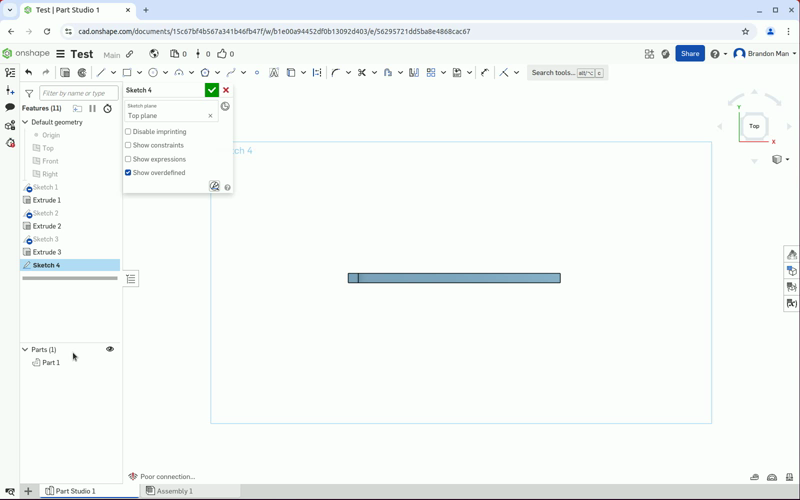
key(y)
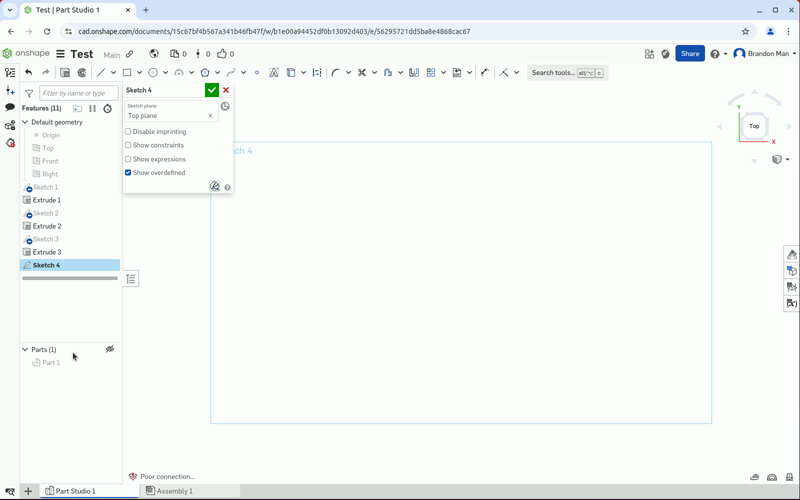
key(l)
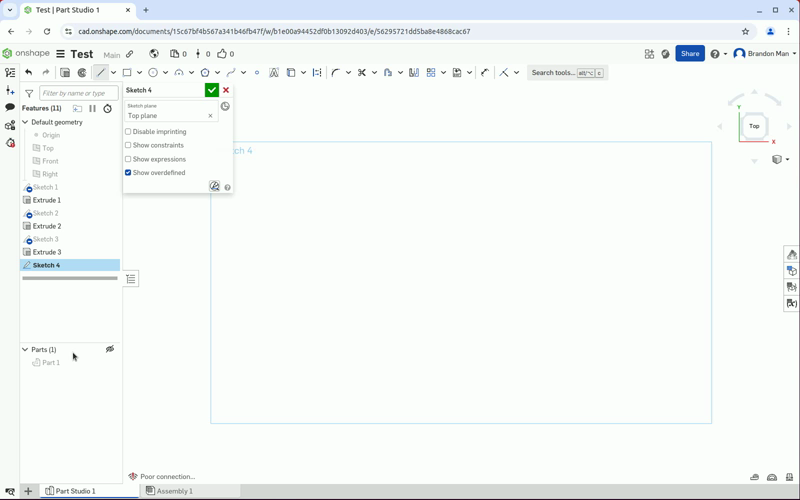
key_down(shift)
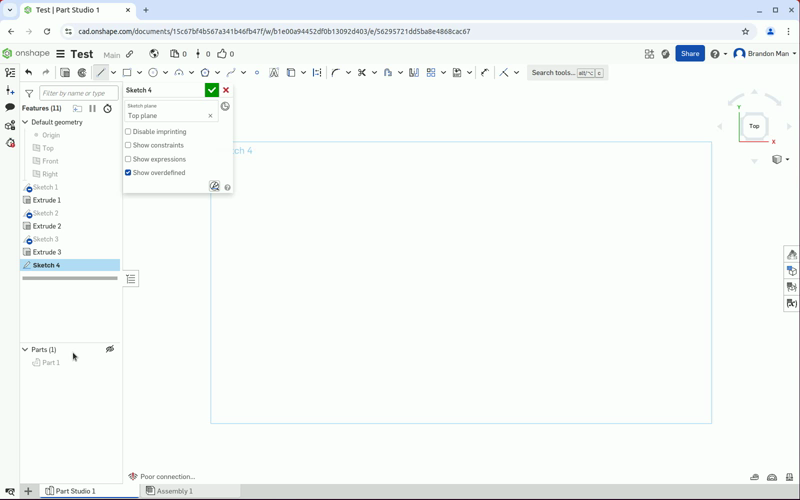
mouse_move(393, 282)
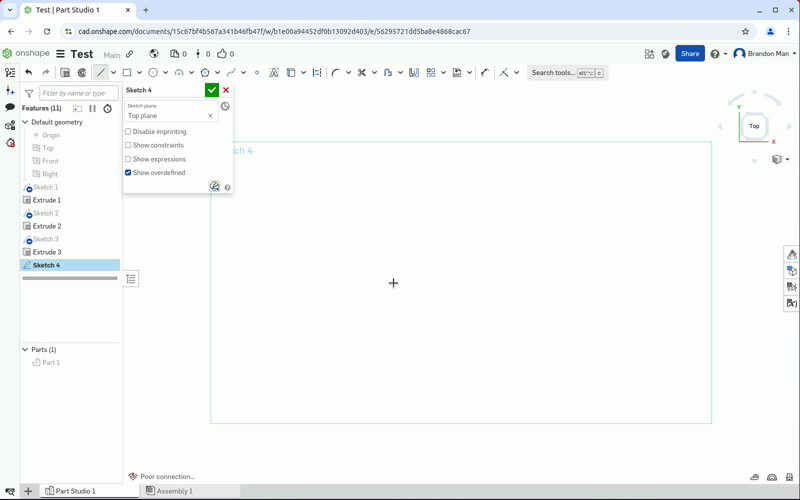
click(393, 282)
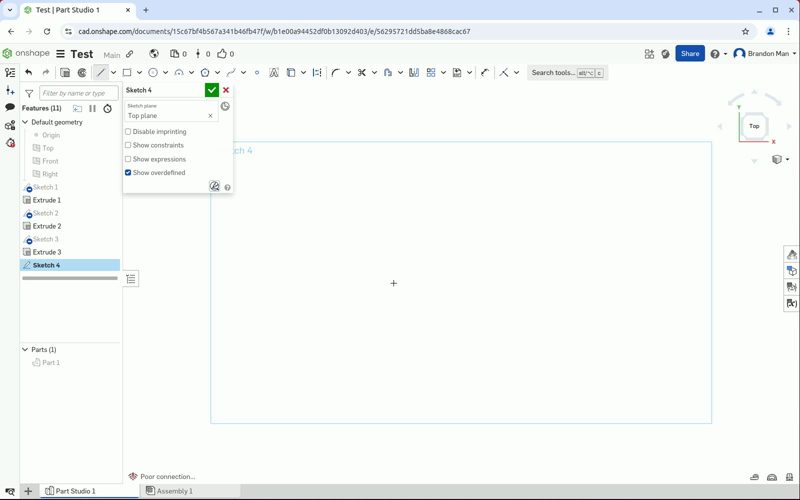
key_up(shift)
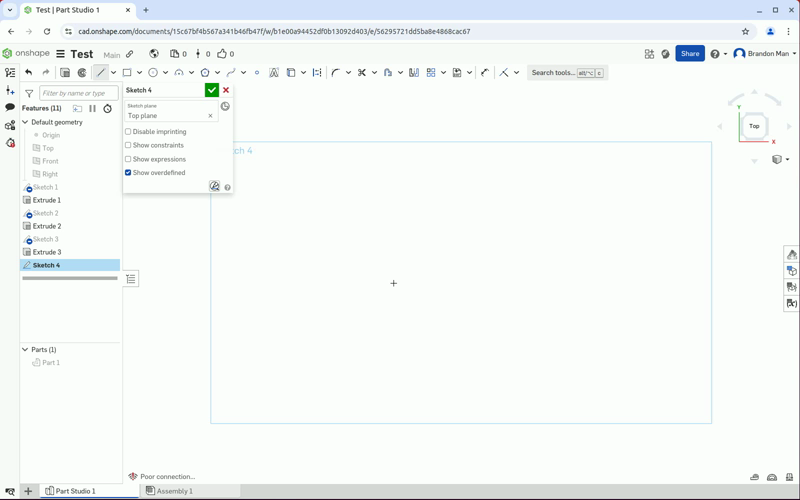
key_down(shift)
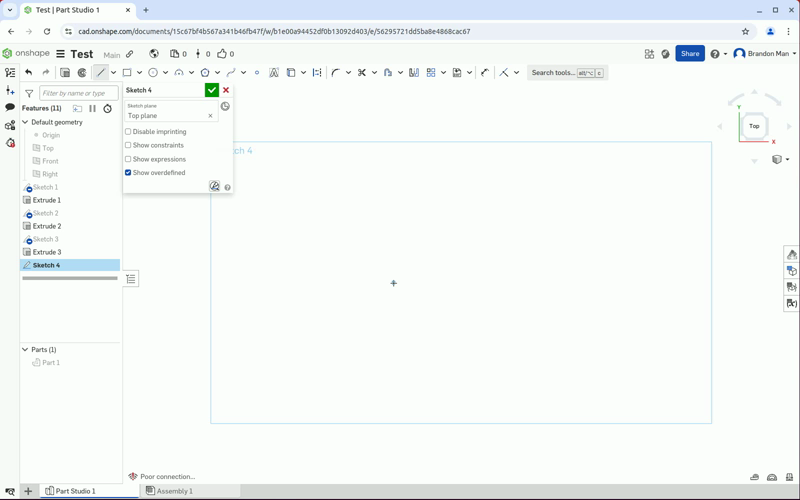
mouse_move(423, 282)
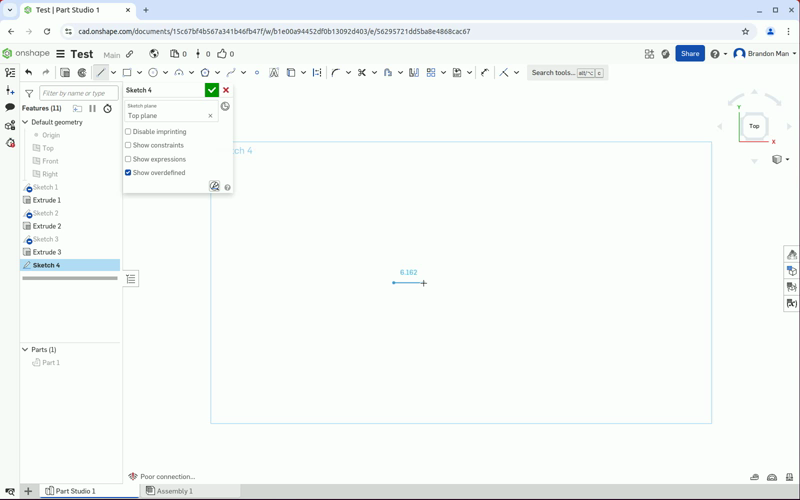
mouse_move(399, 282)
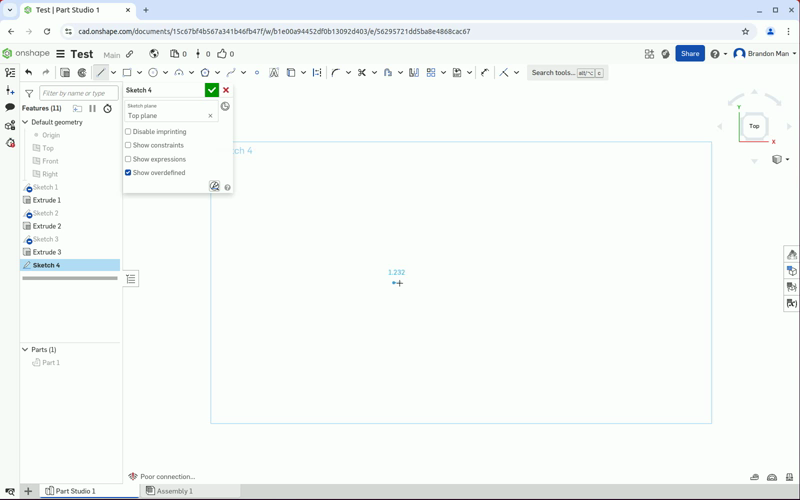
scroll(6)
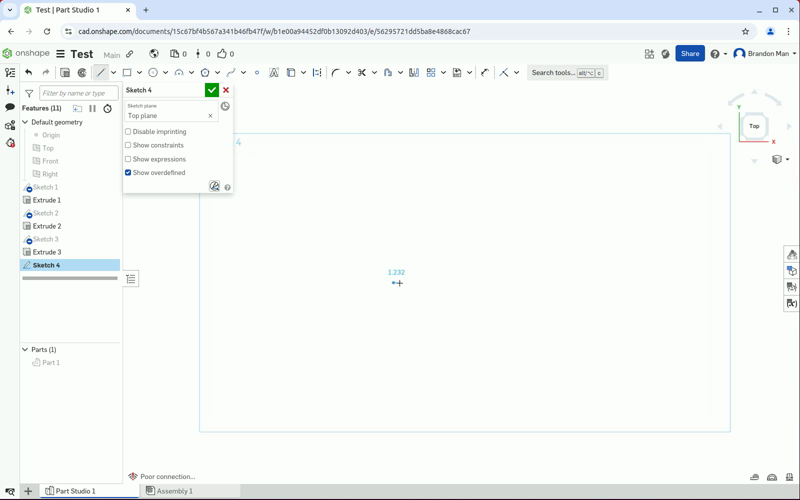
scroll(6)
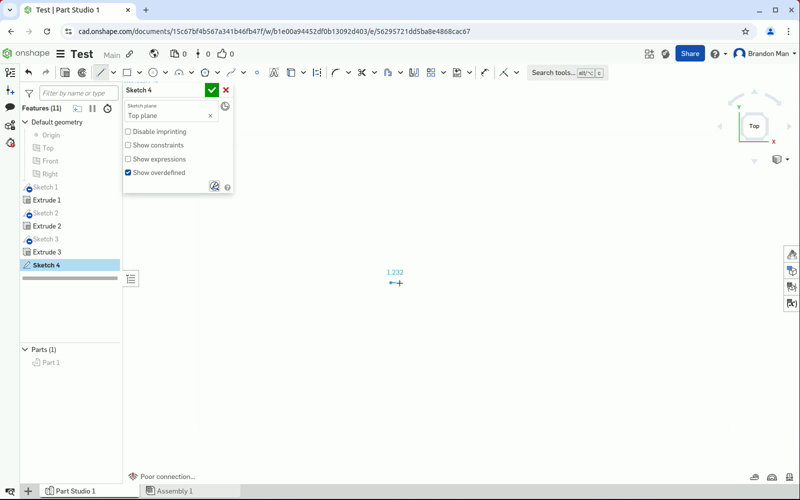
scroll(6)
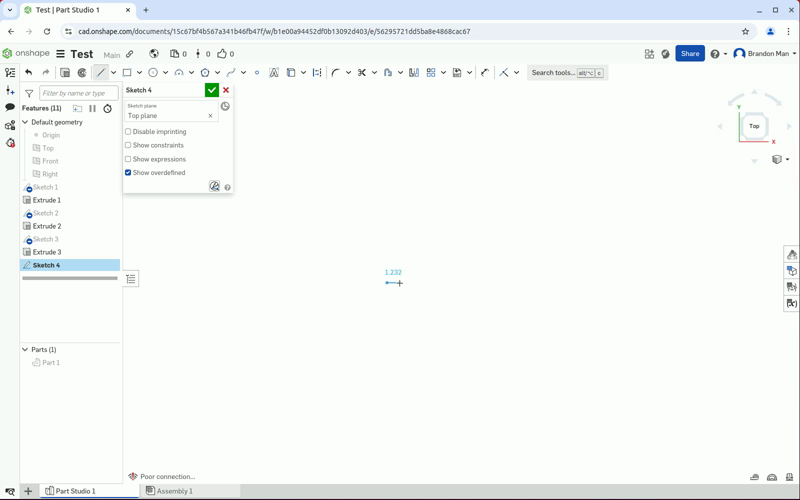
scroll(6)
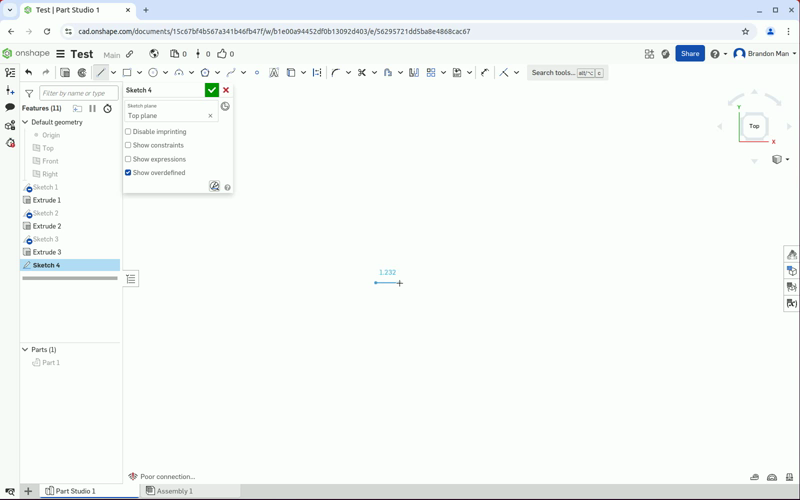
scroll(6)
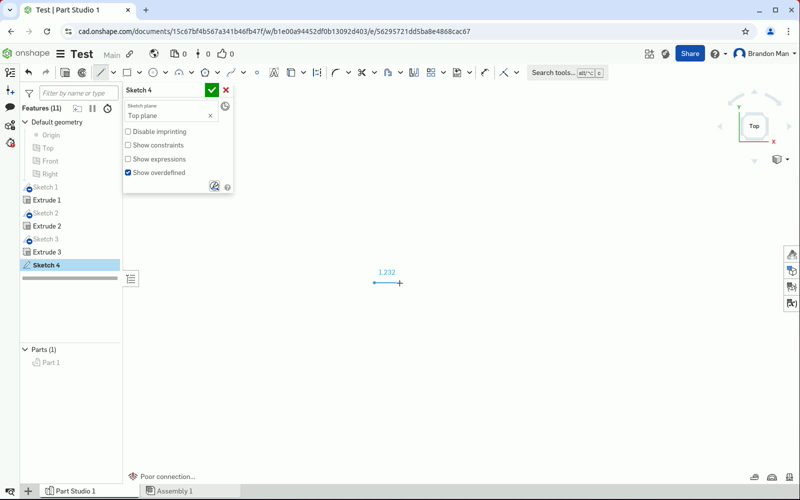
scroll(6)
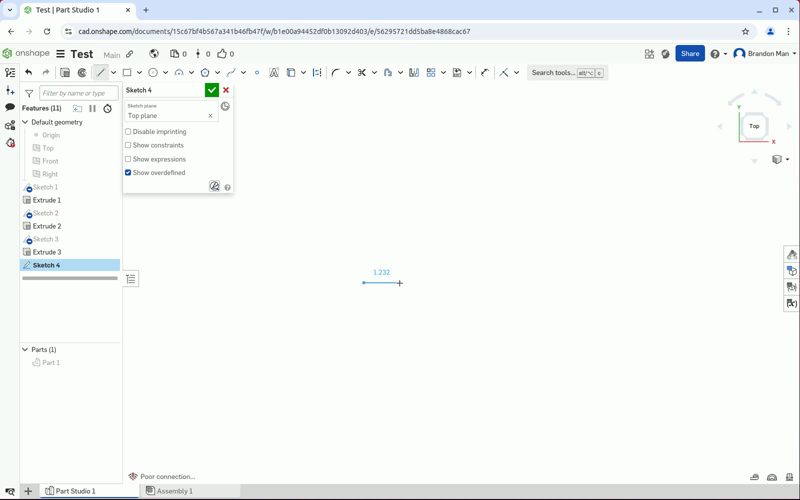
scroll(6)
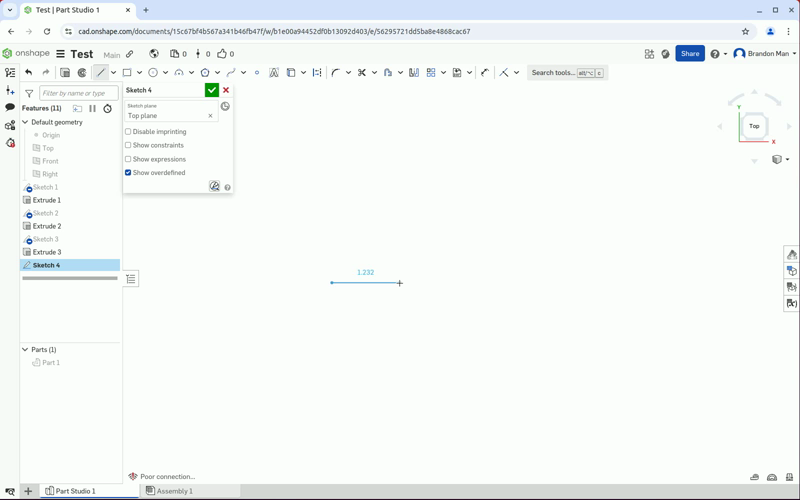
click(399, 282)
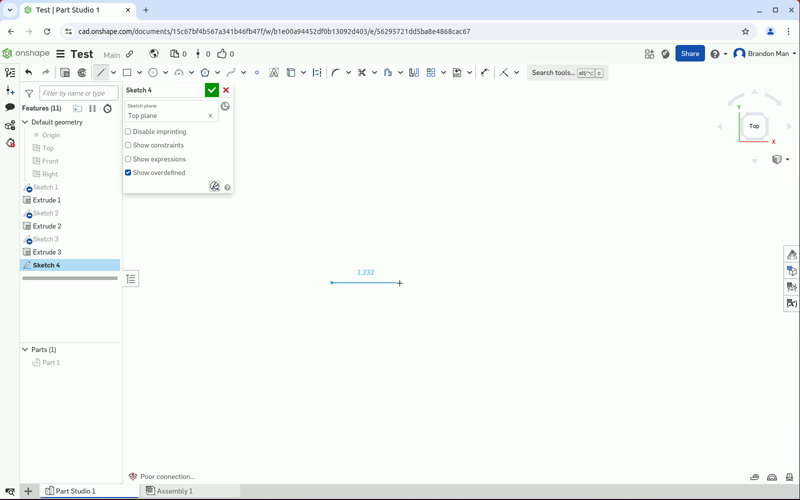
scroll(-6)
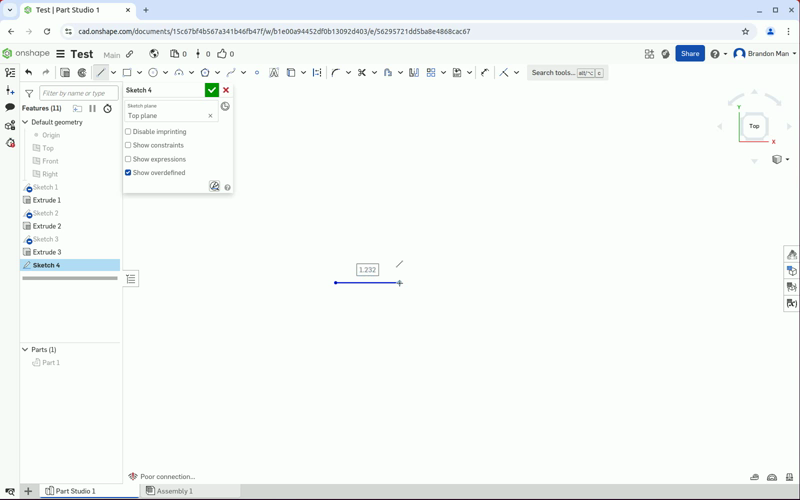
scroll(-6)
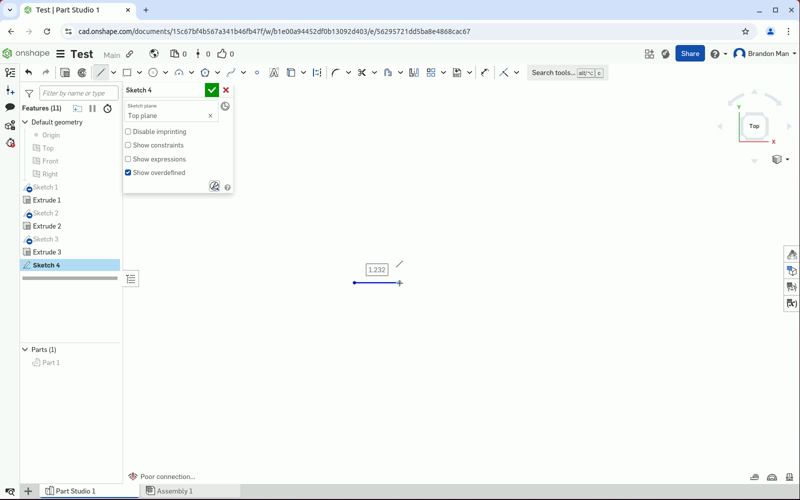
scroll(-6)
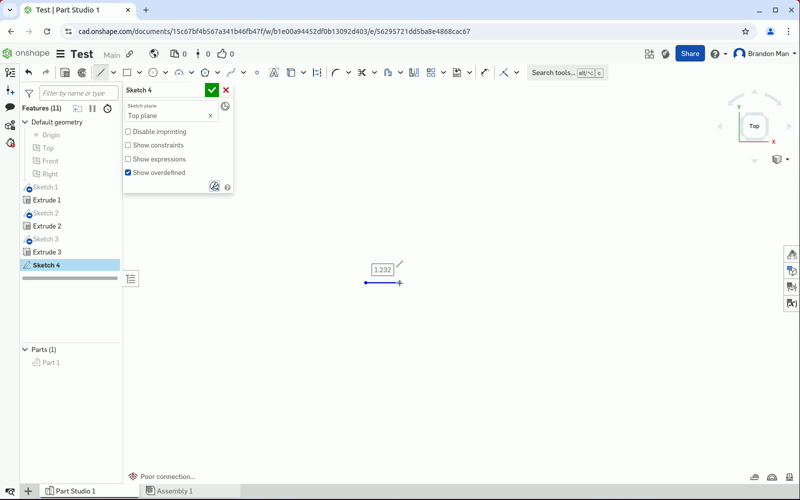
scroll(-6)
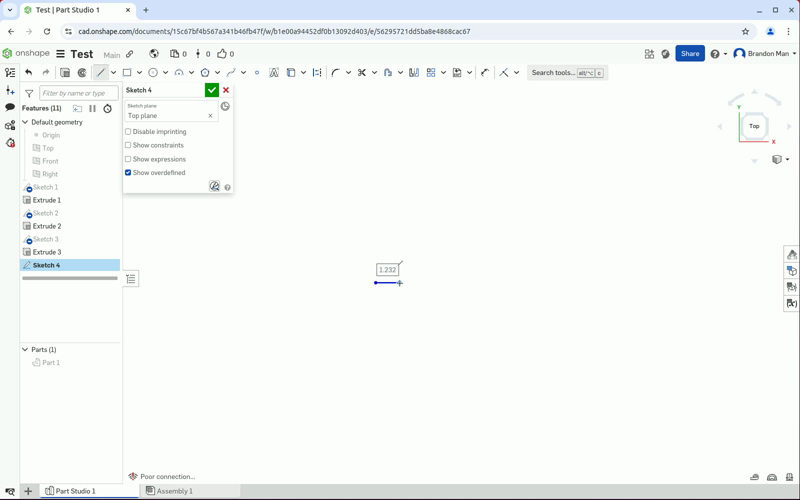
scroll(-6)
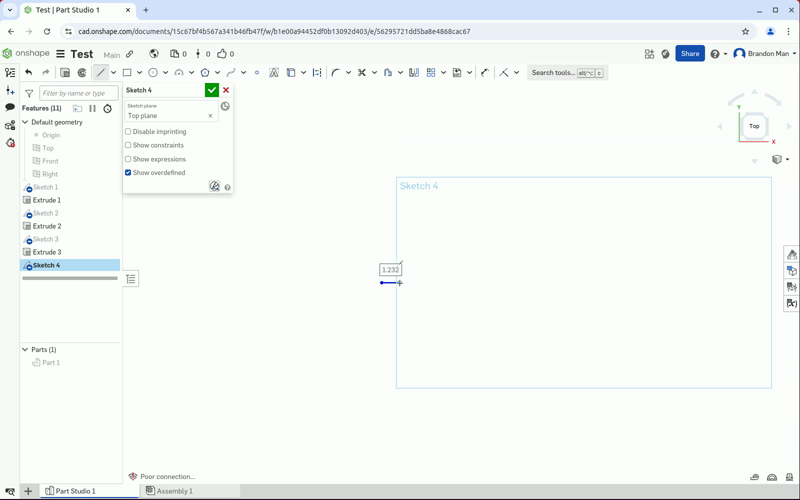
scroll(-6)
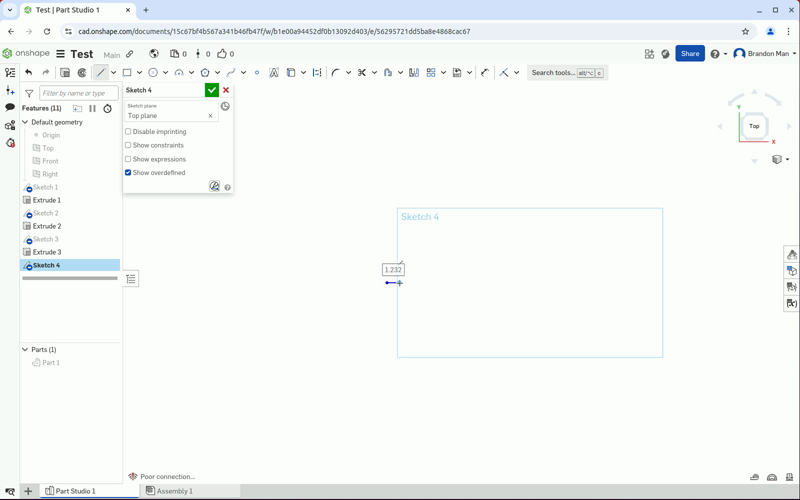
scroll(-6)
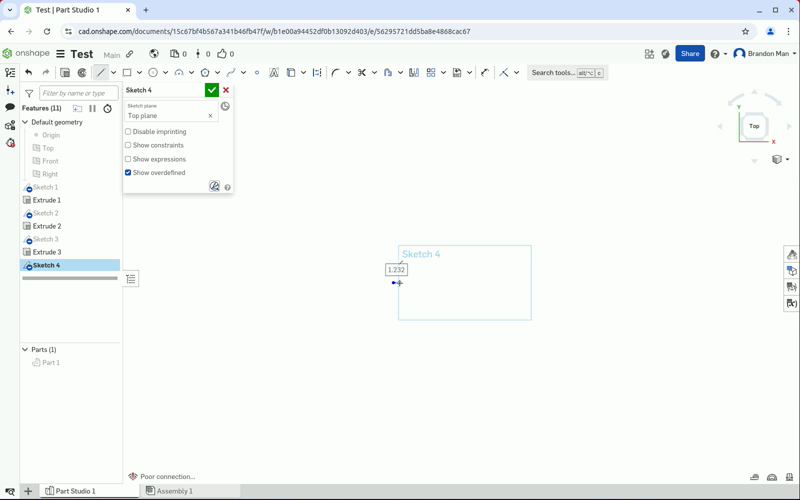
key_up(shift)
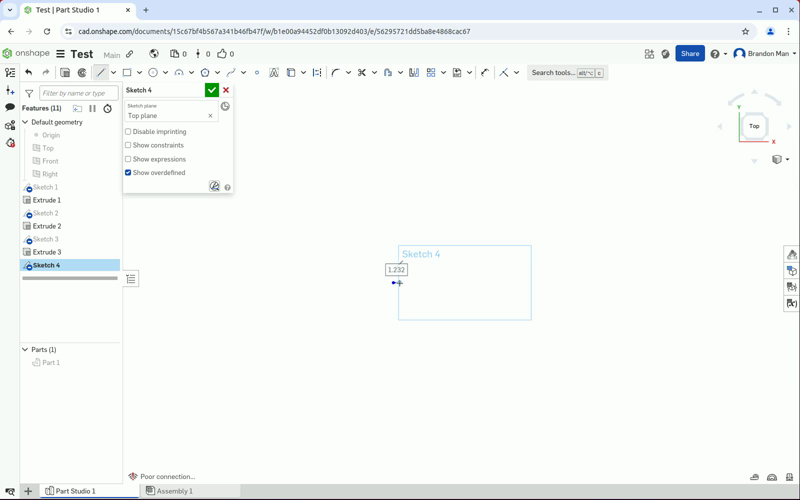
key_down(shift)
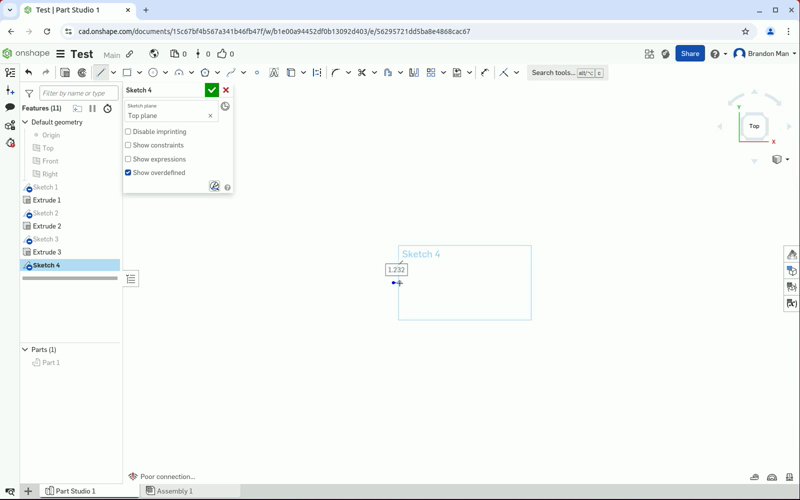
mouse_move(429, 282)
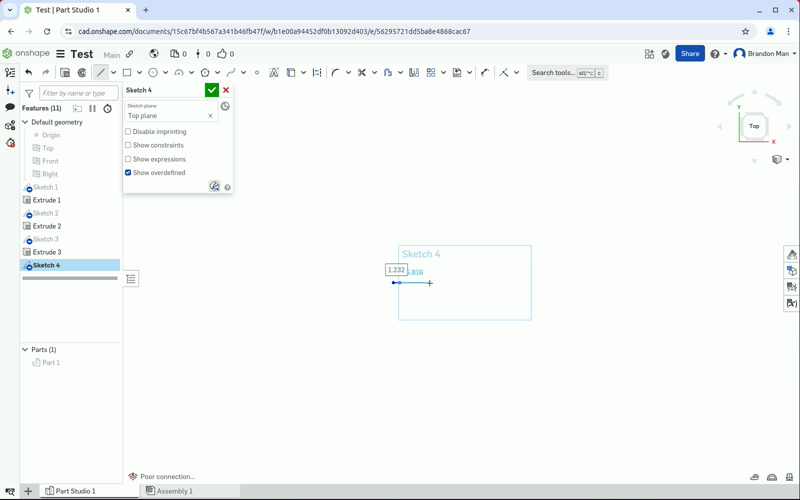
mouse_move(399, 273)
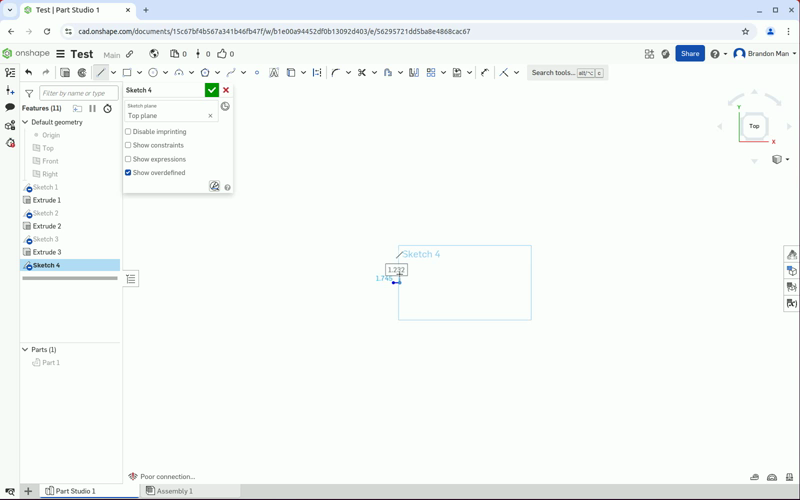
click(399, 273)
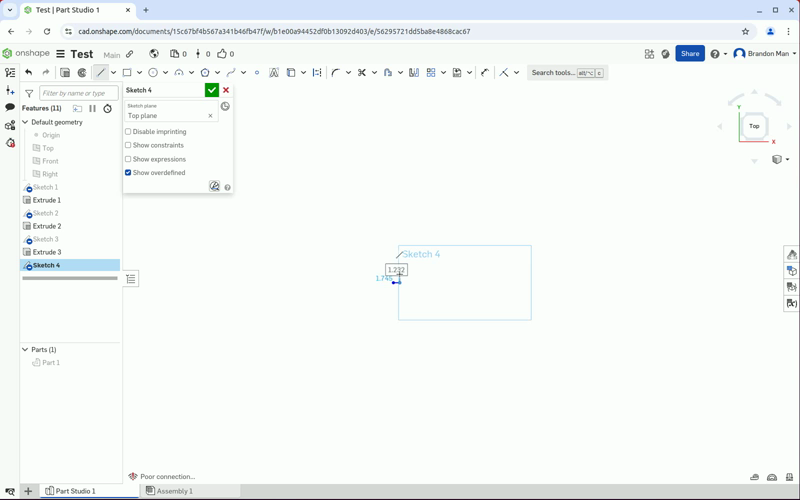
key_up(shift)
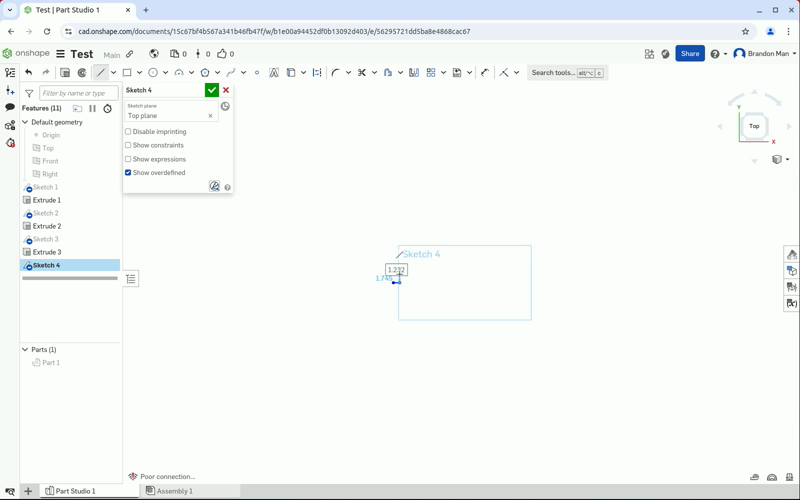
key_down(shift)
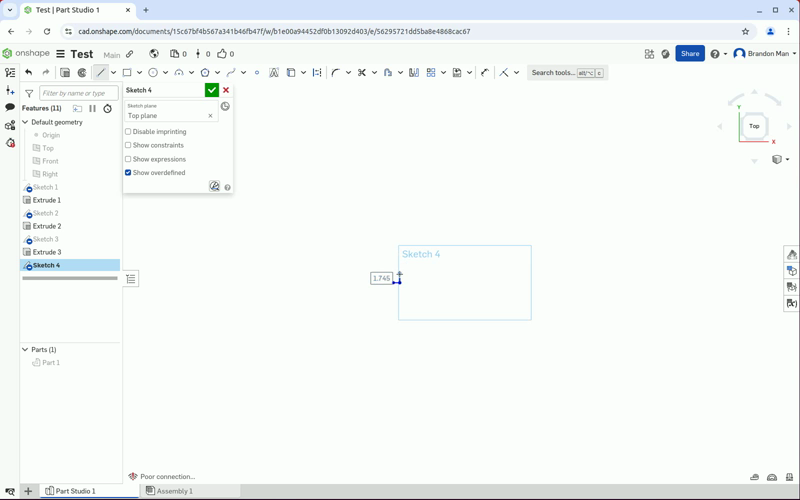
mouse_move(429, 273)
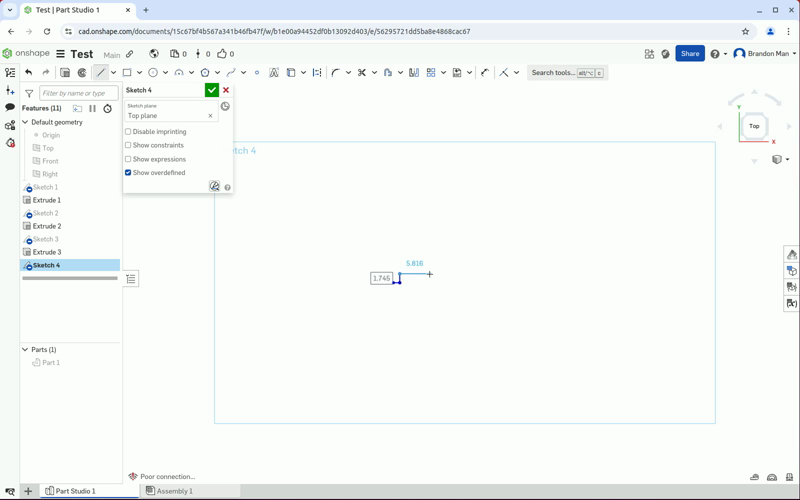
mouse_move(393, 273)
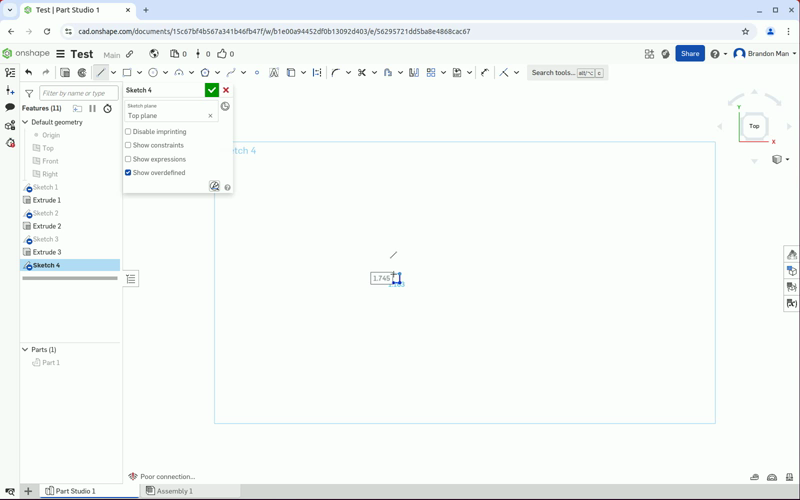
scroll(6)
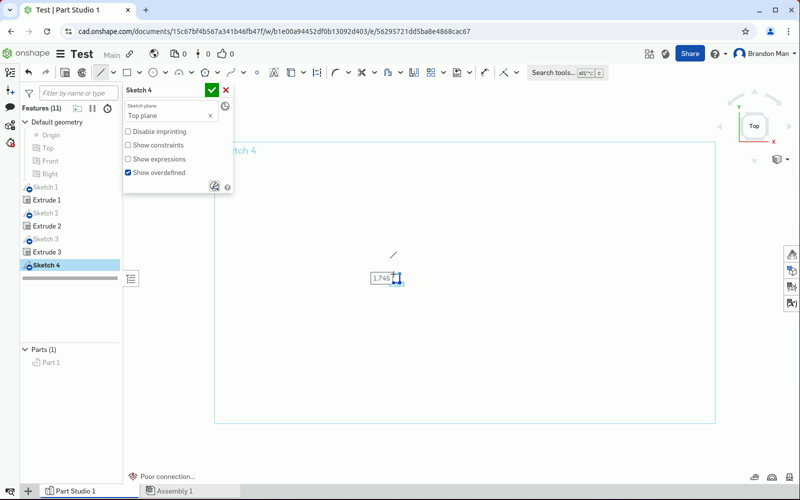
scroll(6)
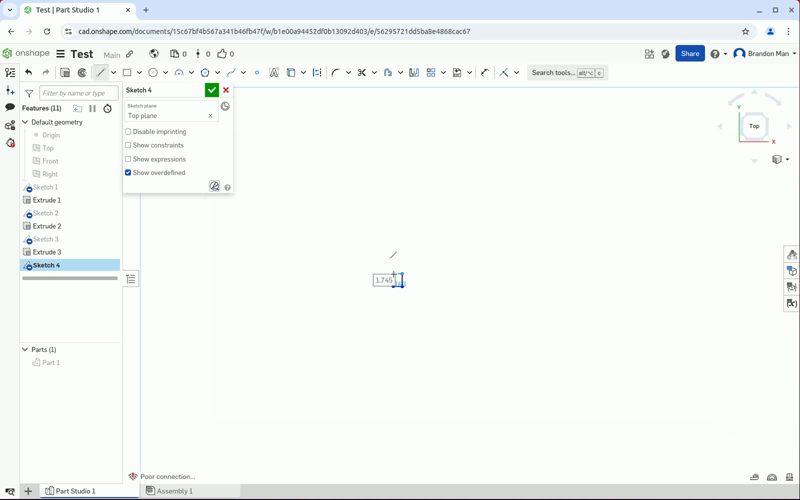
scroll(6)
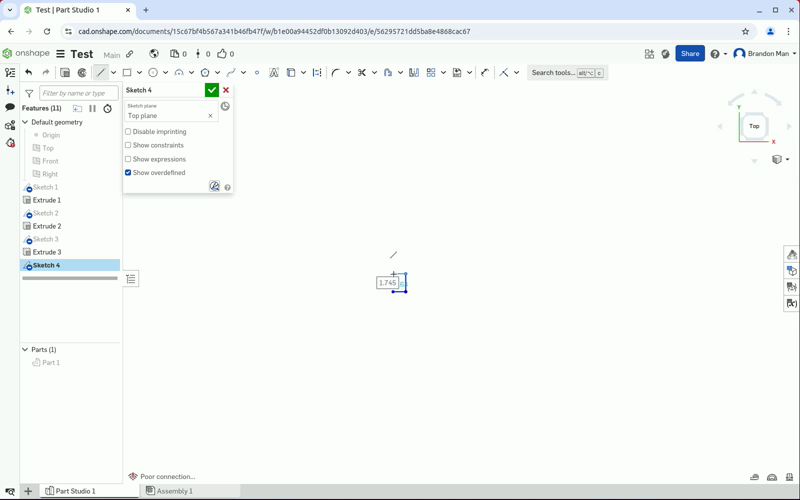
scroll(6)
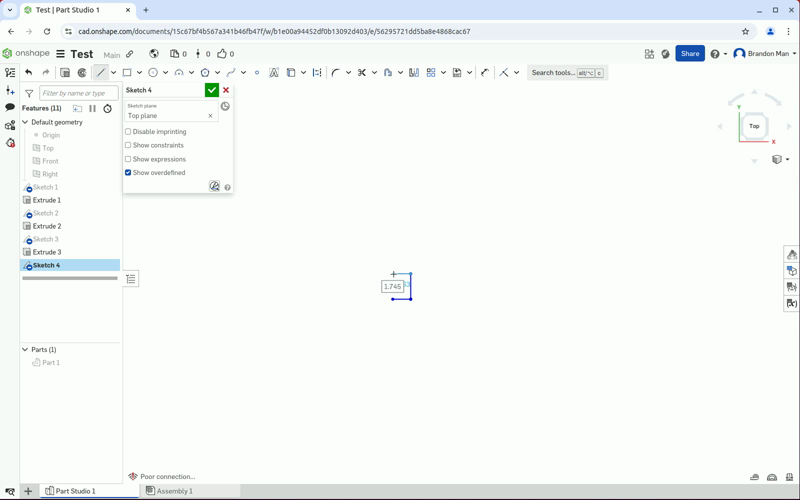
scroll(6)
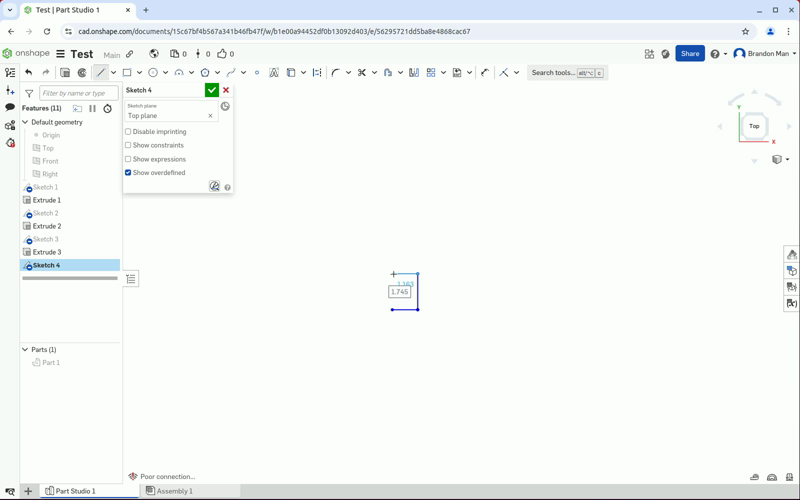
scroll(6)
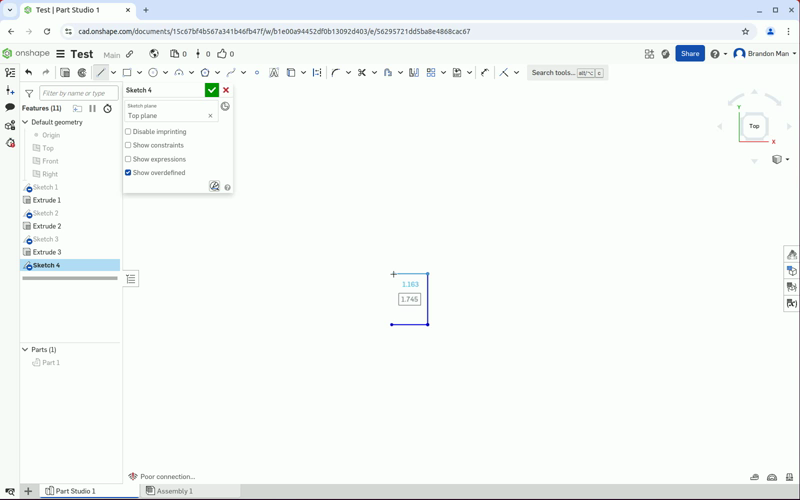
scroll(6)
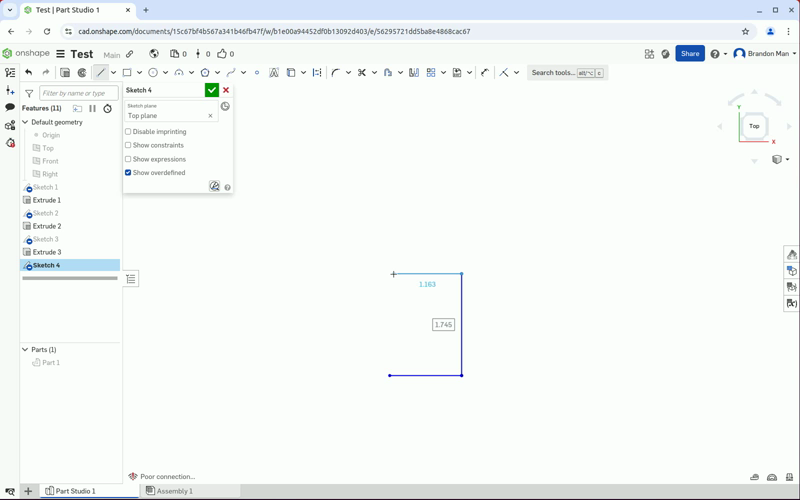
click(393, 273)
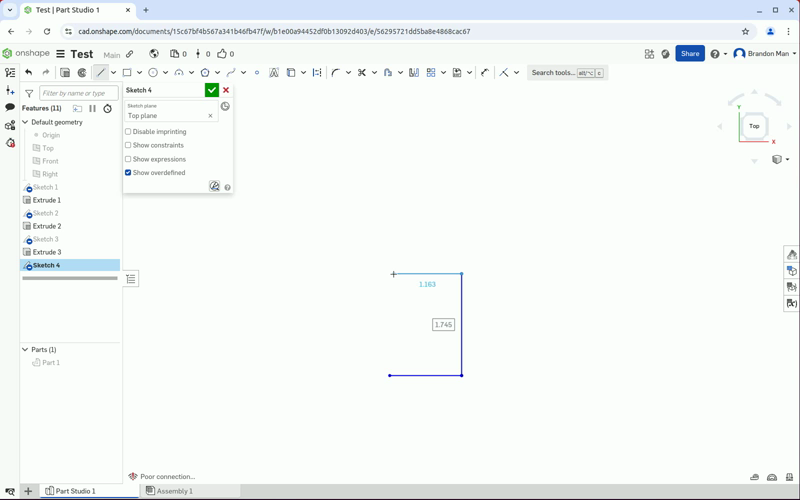
scroll(-6)
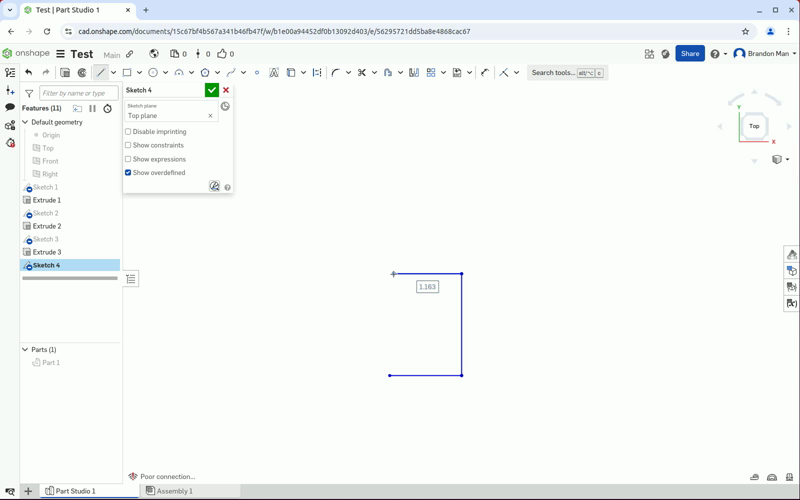
scroll(-6)
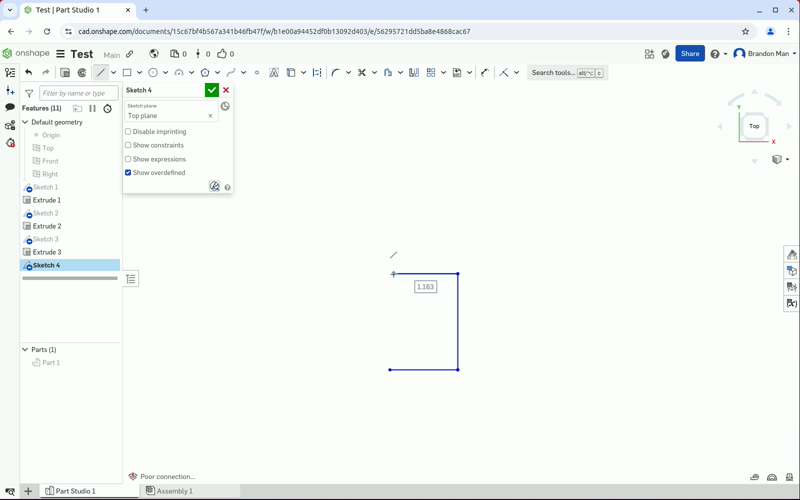
scroll(-6)
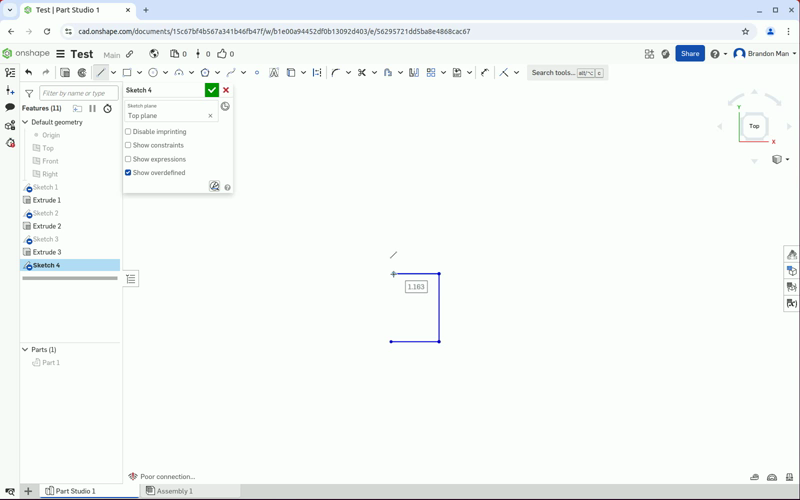
scroll(-6)
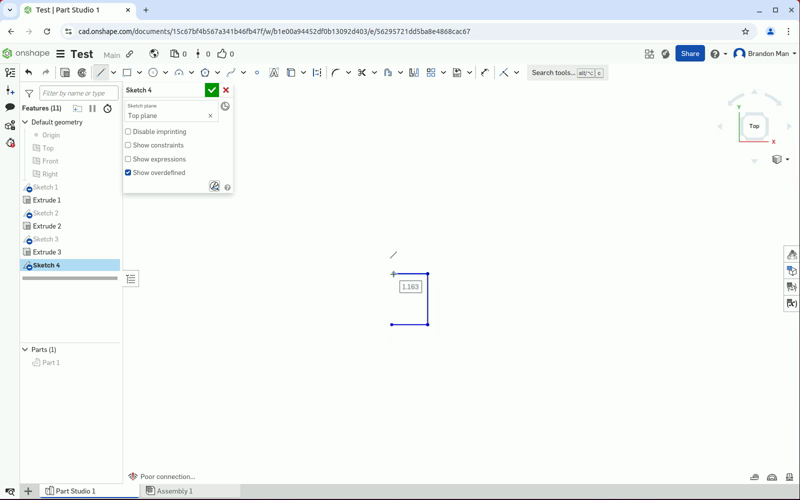
scroll(-6)
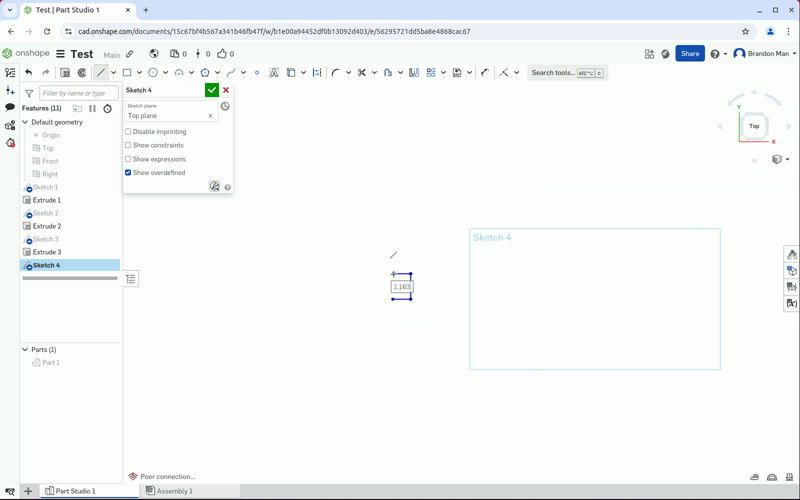
scroll(-6)
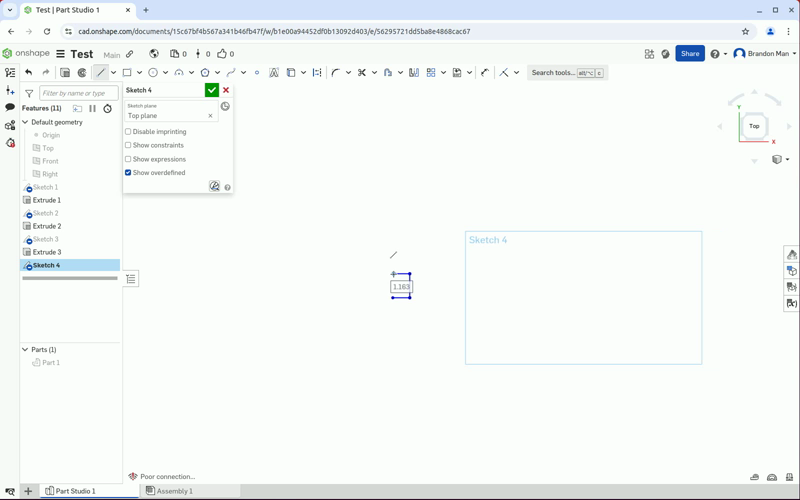
scroll(-6)
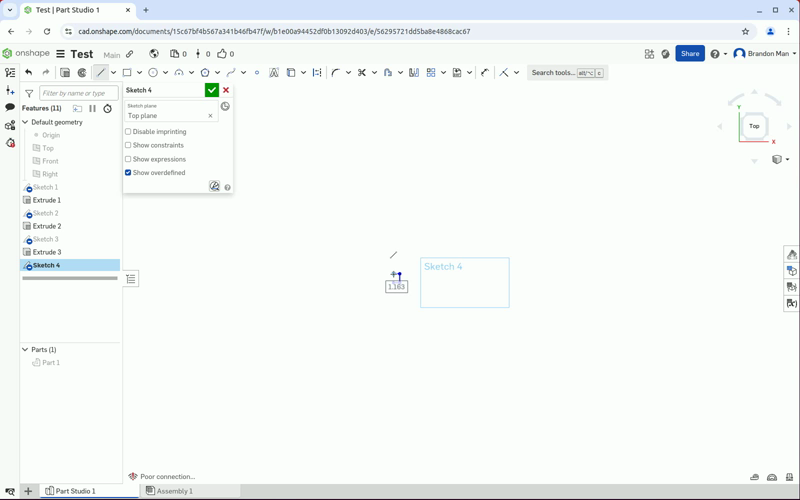
key_up(shift)
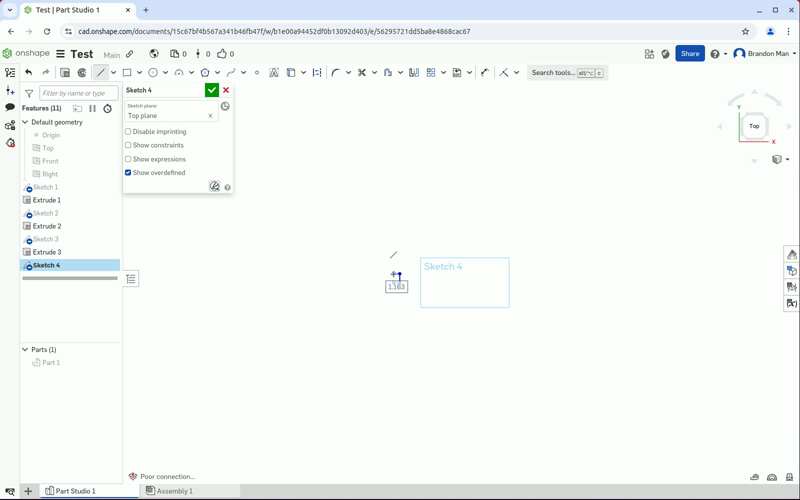
mouse_move(423, 273)
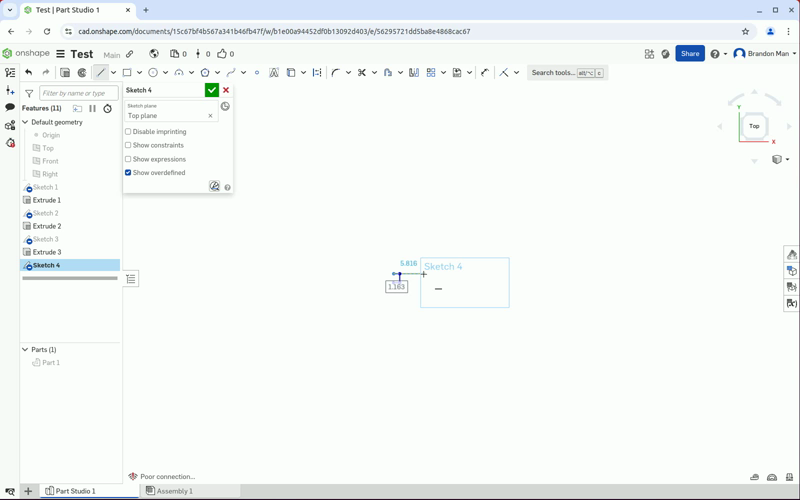
key_down(shift)
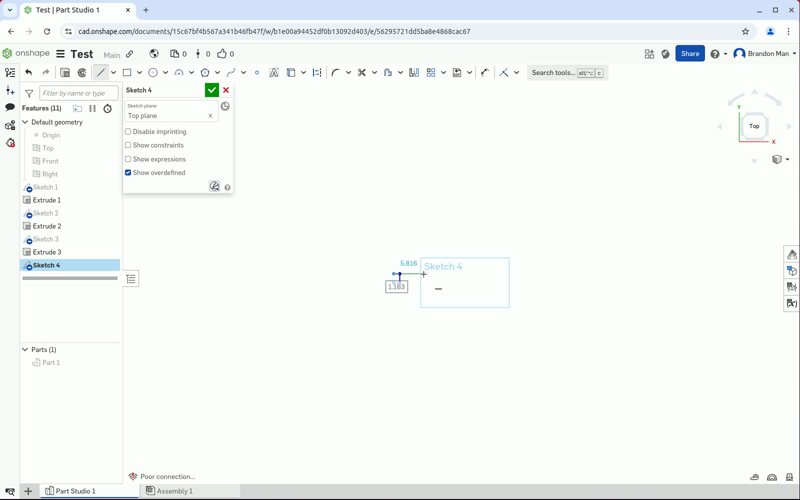
mouse_move(393, 282)
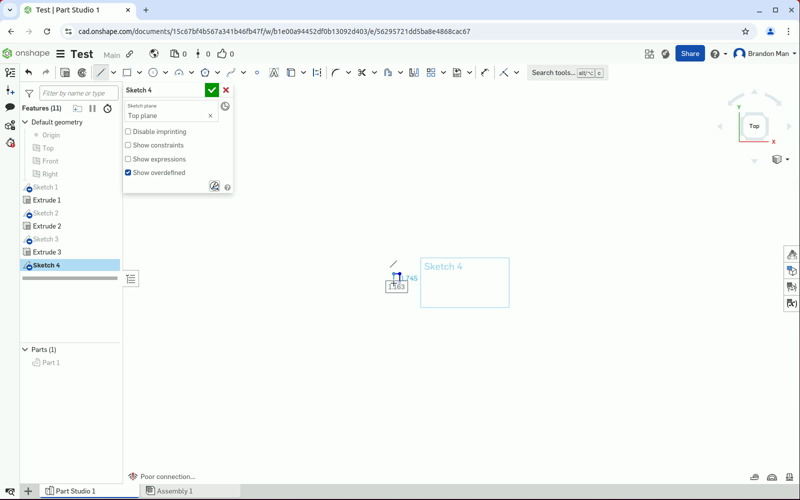
key_up(shift)
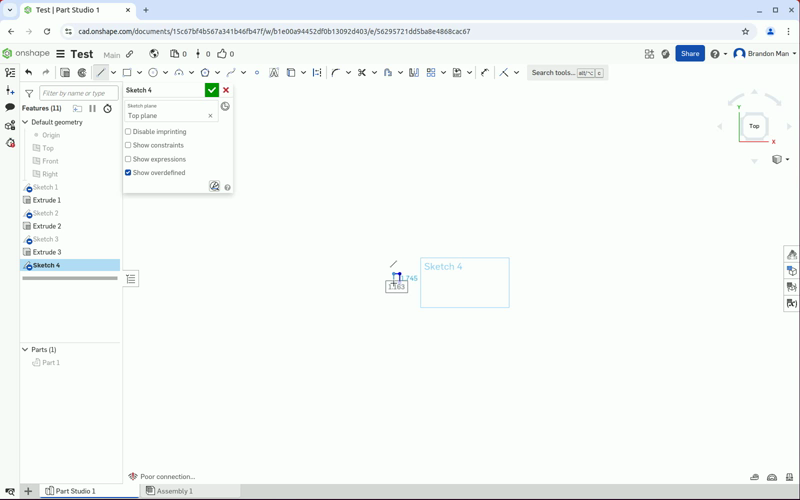
click(393, 282)
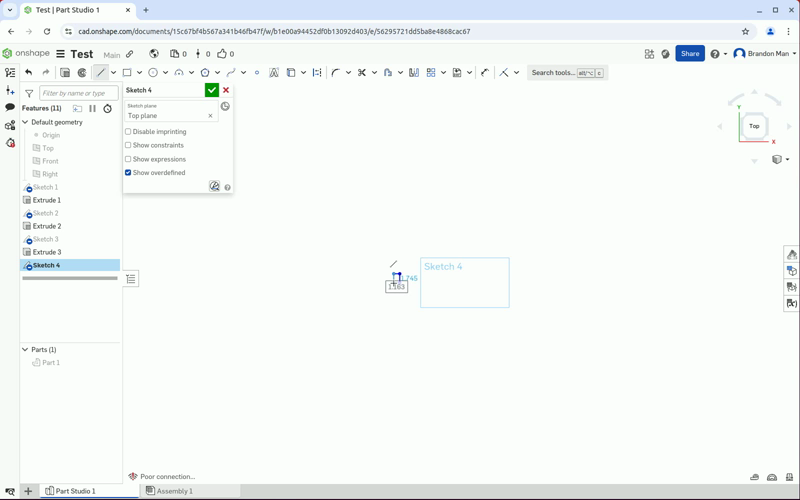
key(esc)
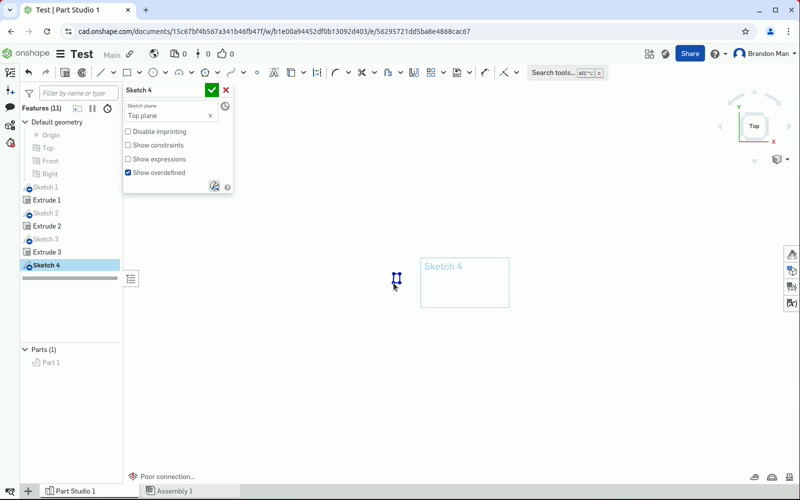
mouse_move(395, 275)
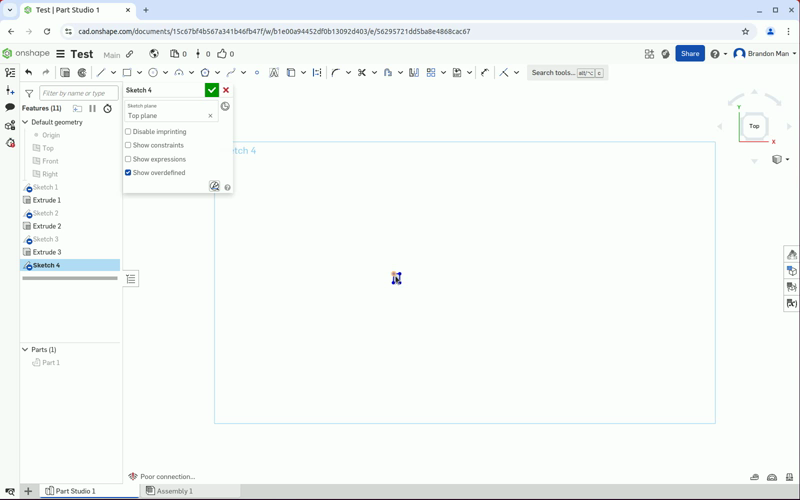
scroll(6)
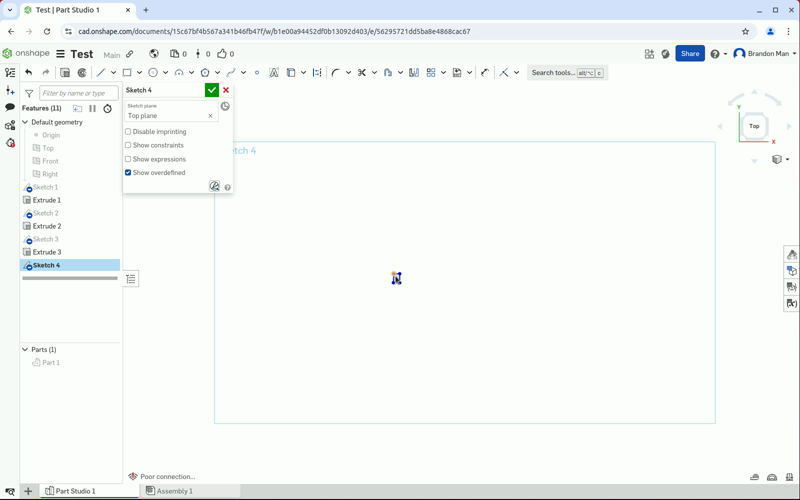
scroll(6)
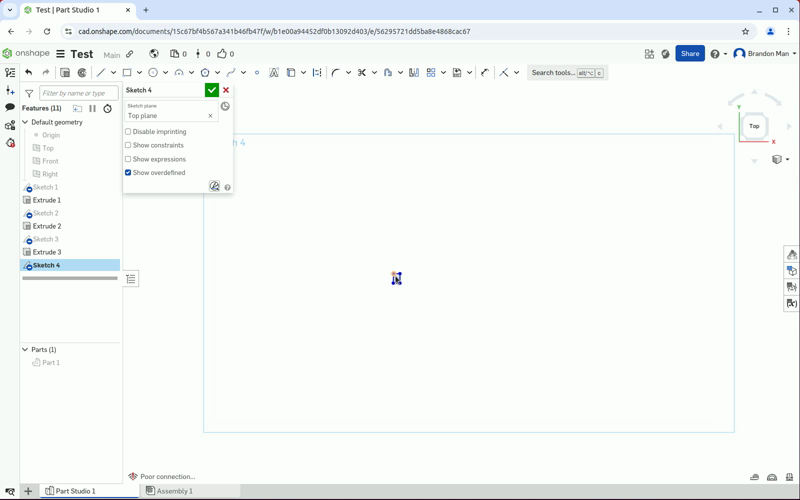
scroll(6)
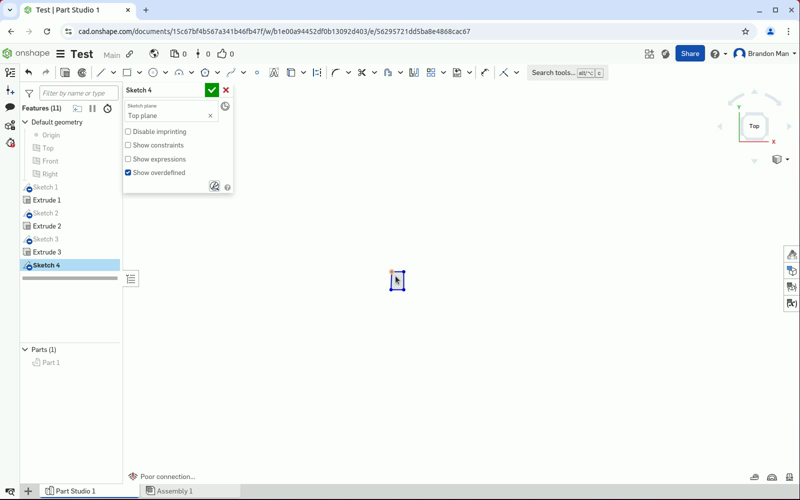
scroll(6)
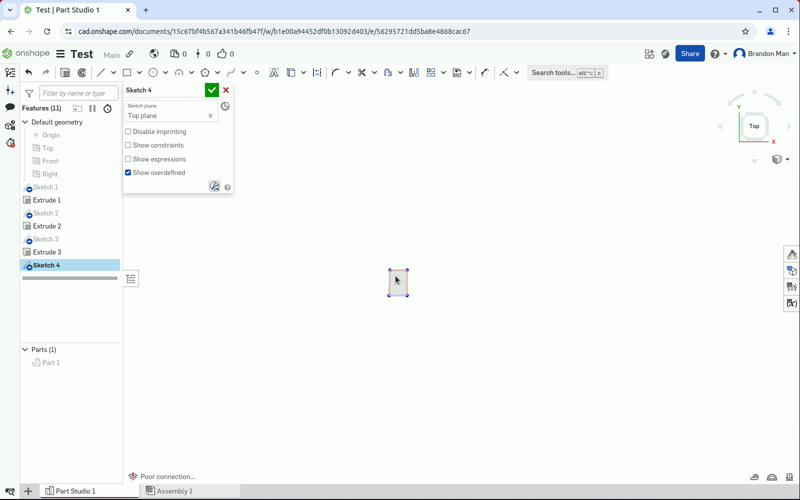
scroll(6)
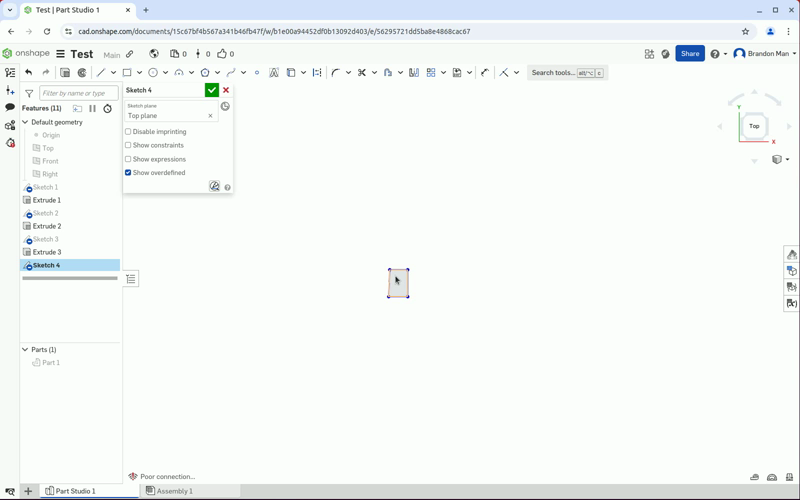
scroll(6)
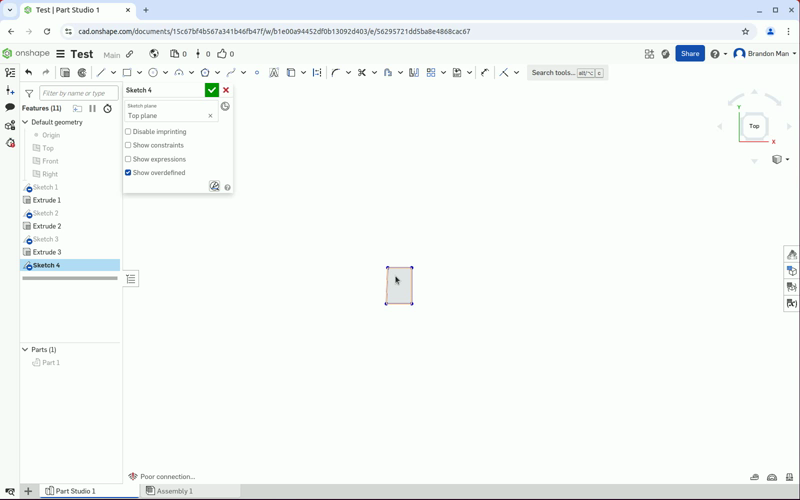
scroll(6)
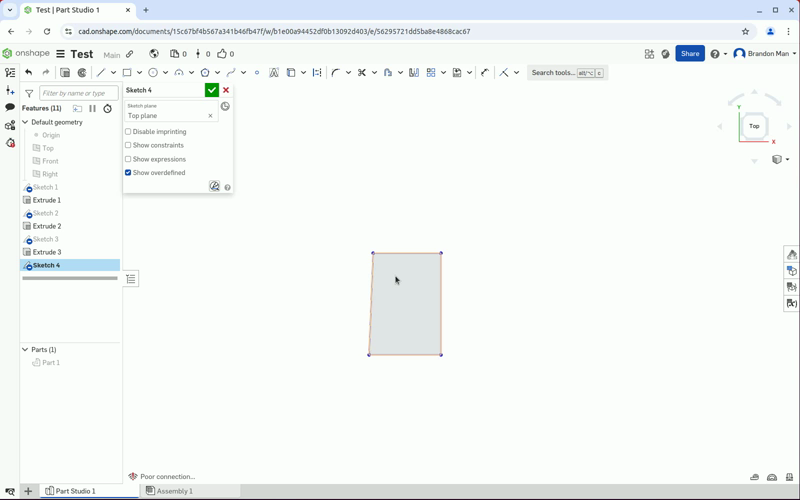
click(395, 275)
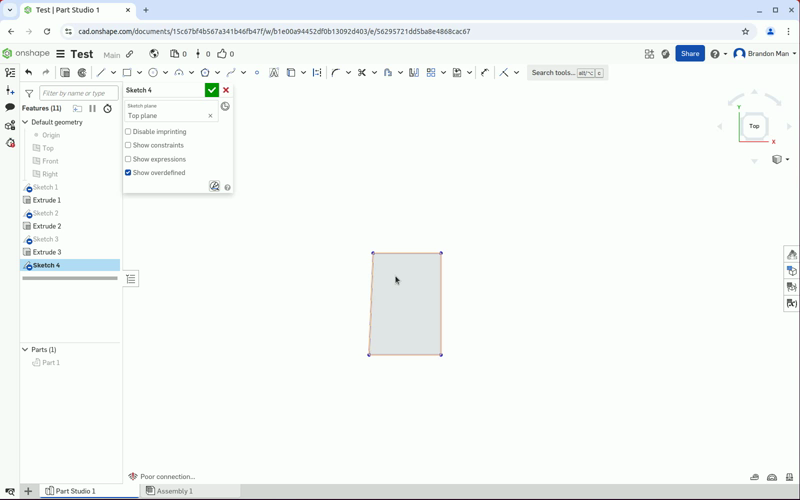
scroll(-6)
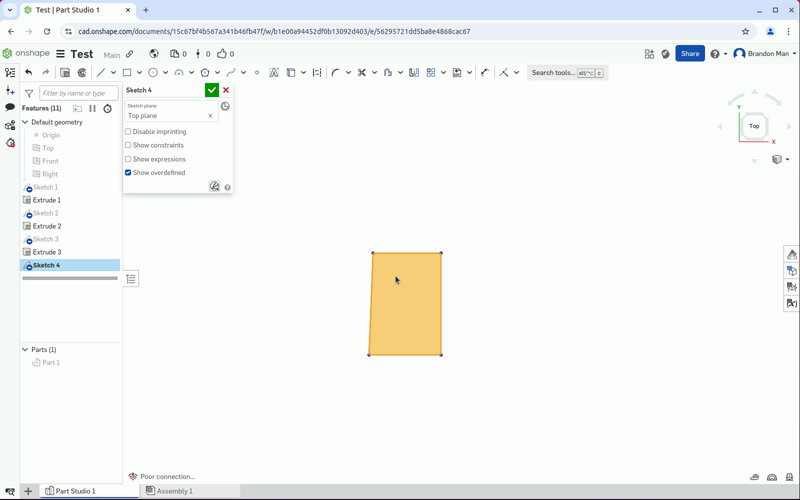
scroll(-6)
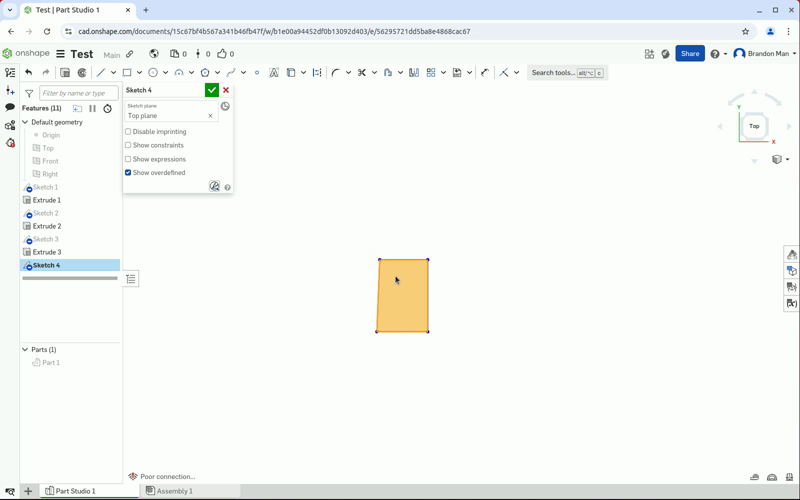
scroll(-6)
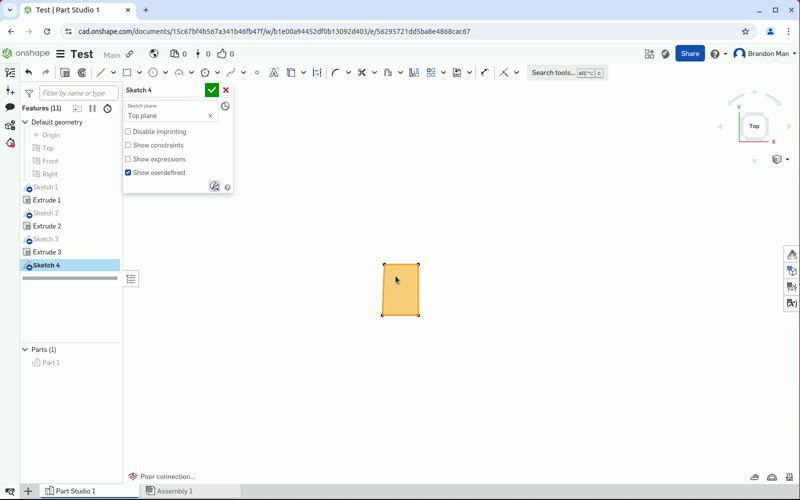
scroll(-6)
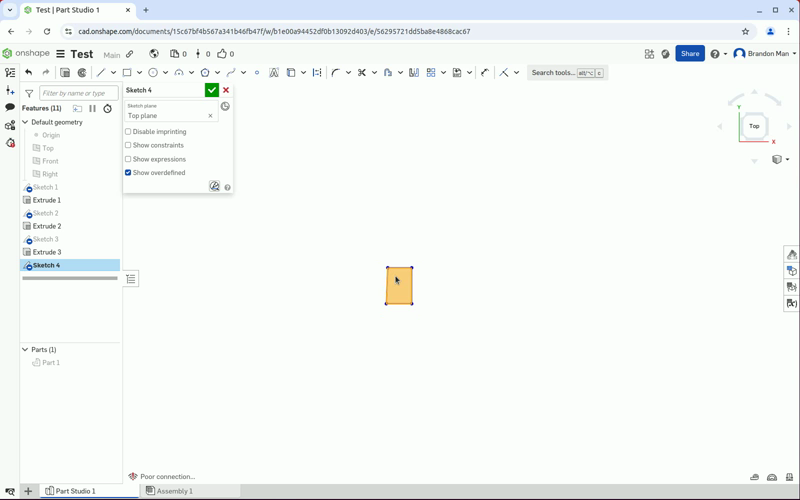
scroll(-6)
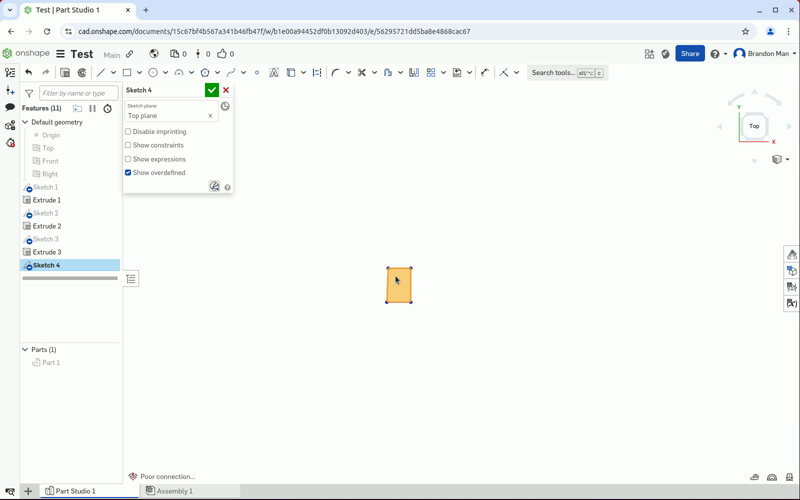
scroll(-6)
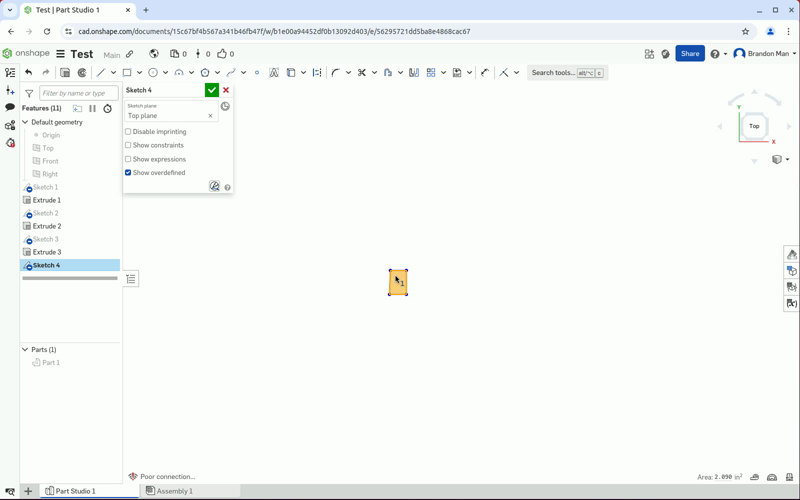
scroll(-6)
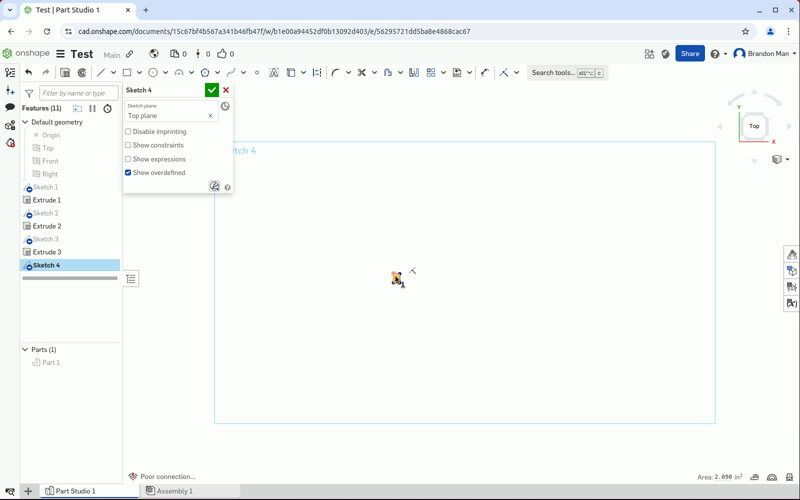
mouse_move(73, 352)
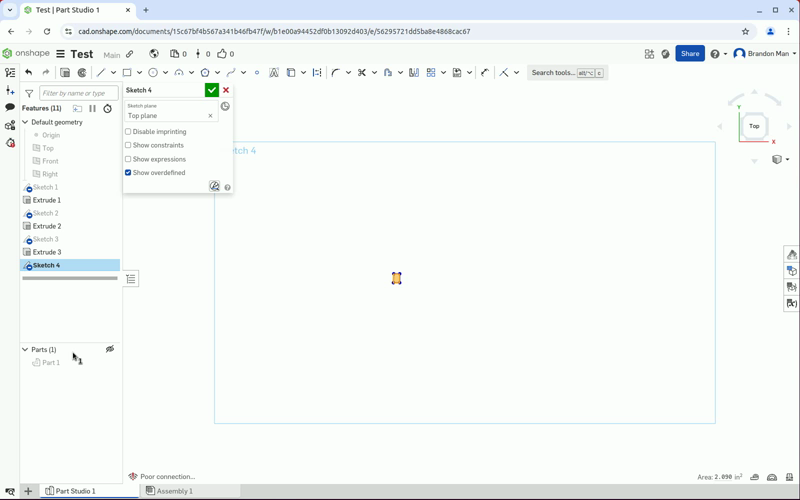
key(shift+y)
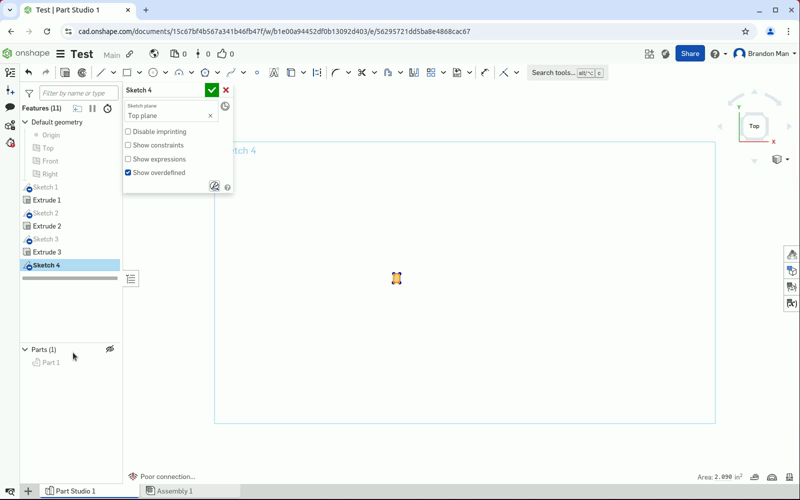
key(shift+e)
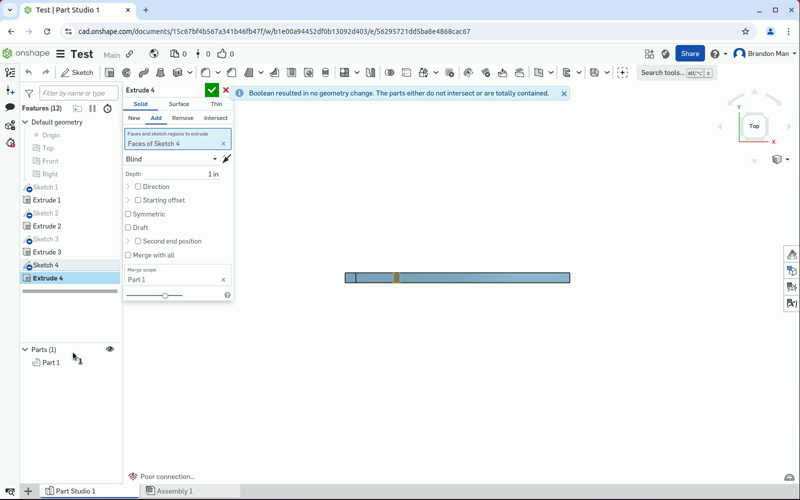
mouse_move(143, 106)
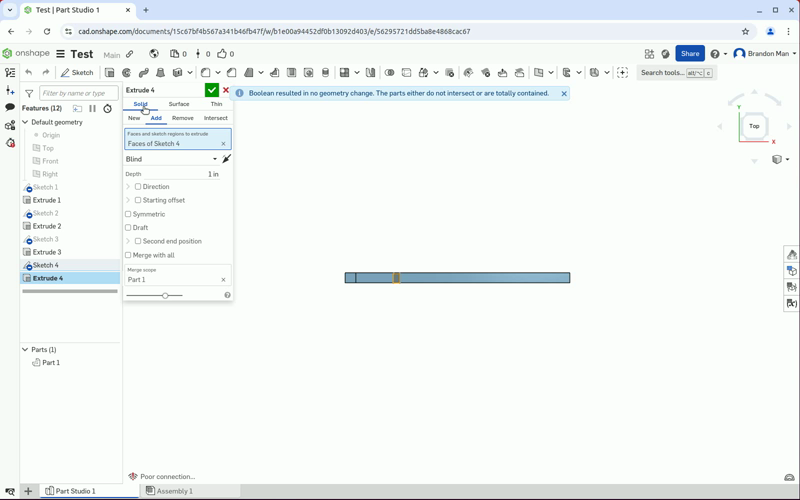
click(143, 106)
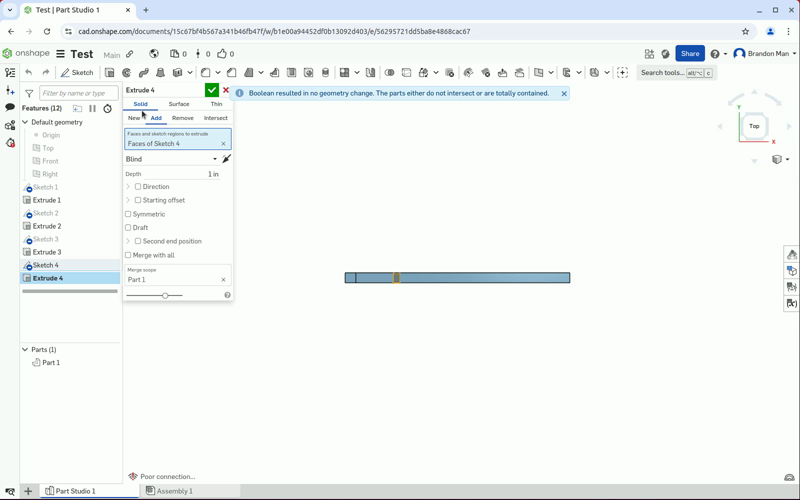
mouse_move(137, 120)
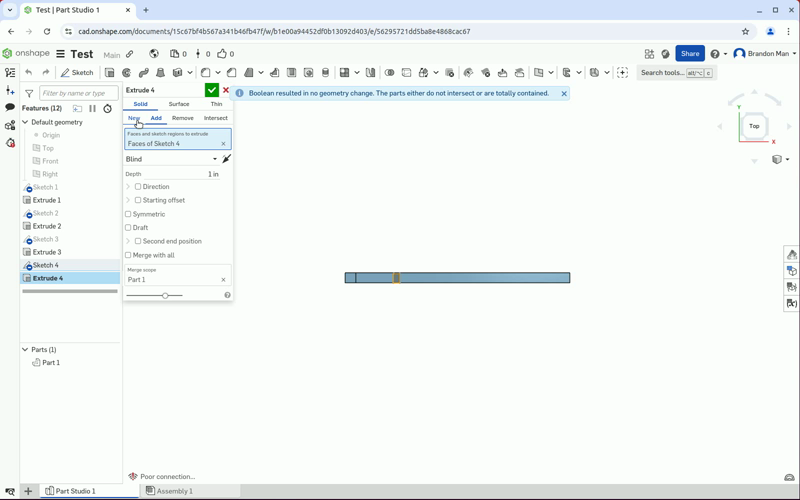
click(137, 120)
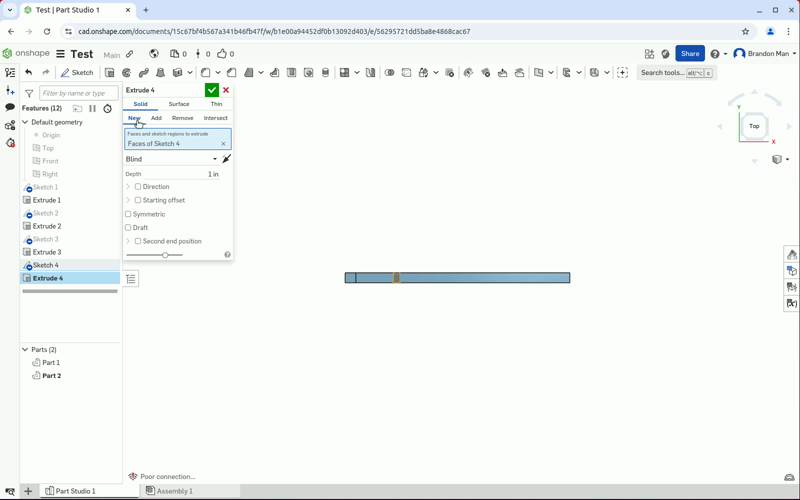
key(tab, 4)
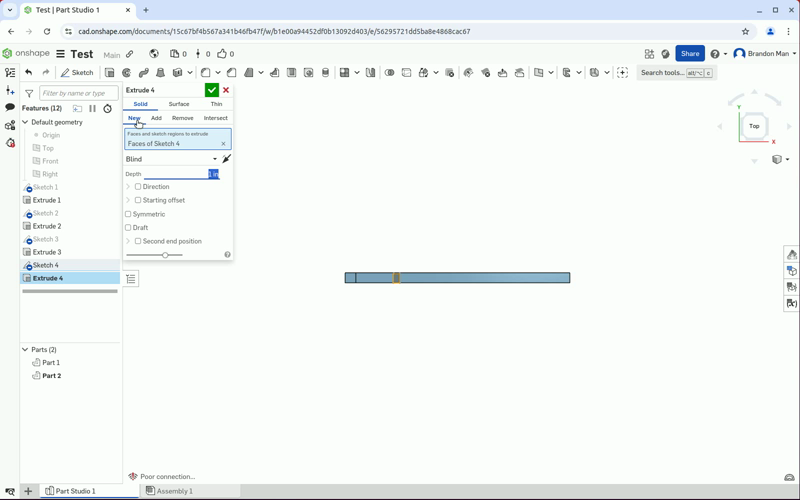
text(-6.018)
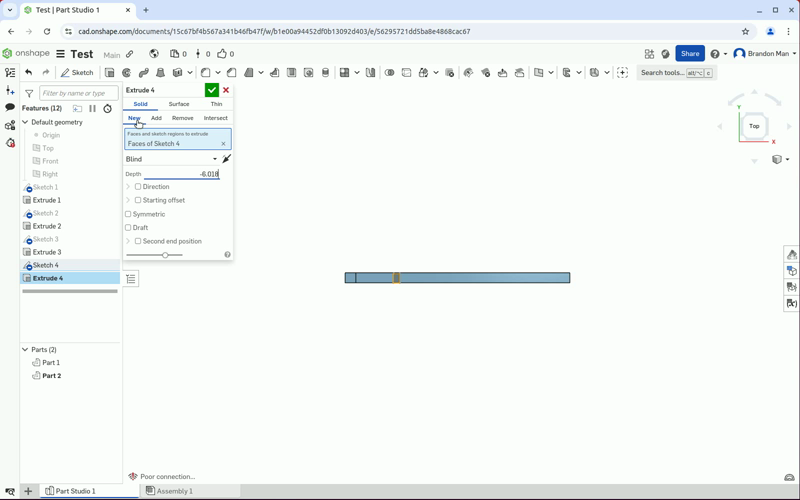
key(enter)
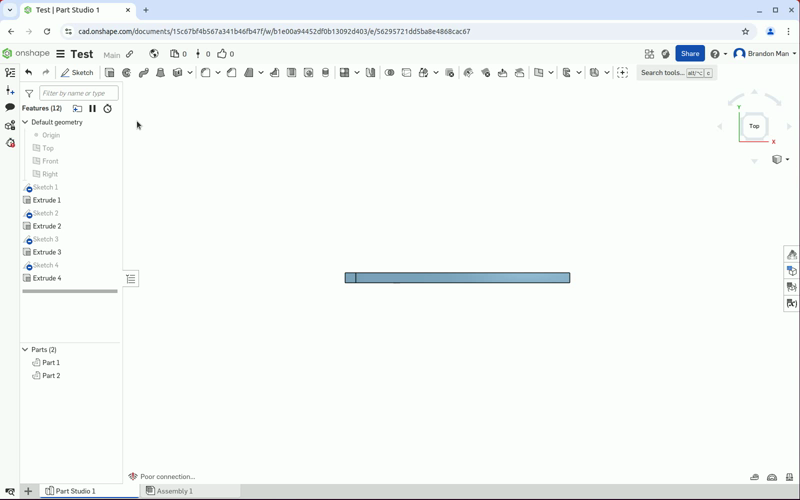
key(shift+h)
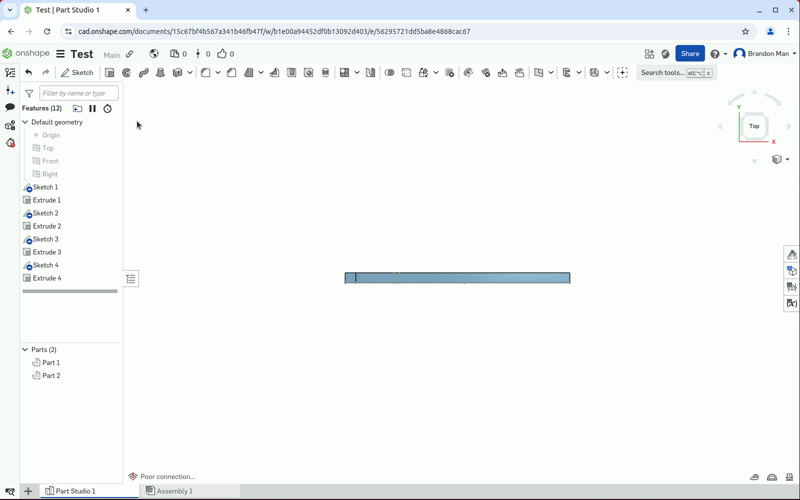
key(shift+h)
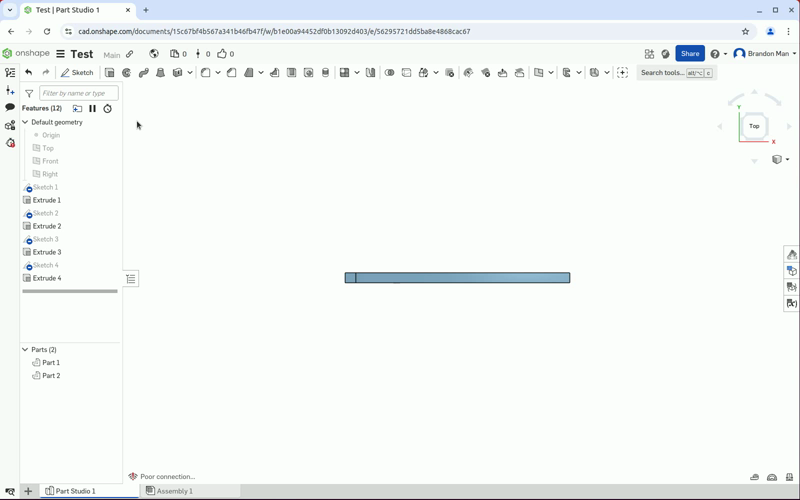
mouse_move(73, 189)
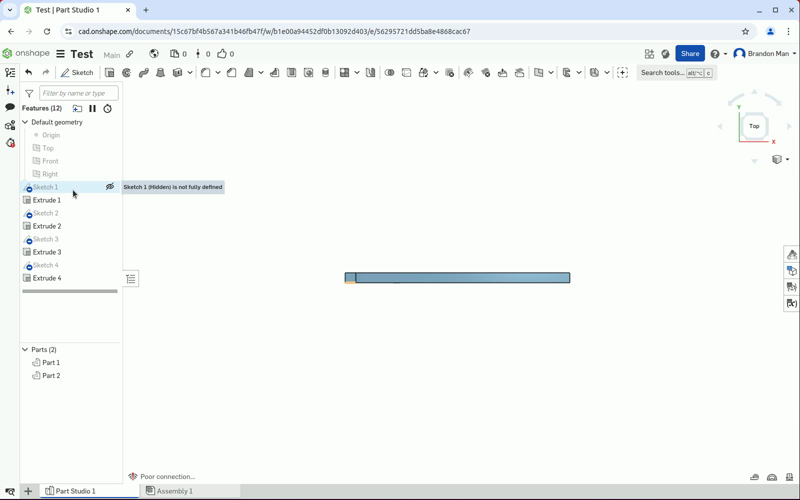
click(73, 189)
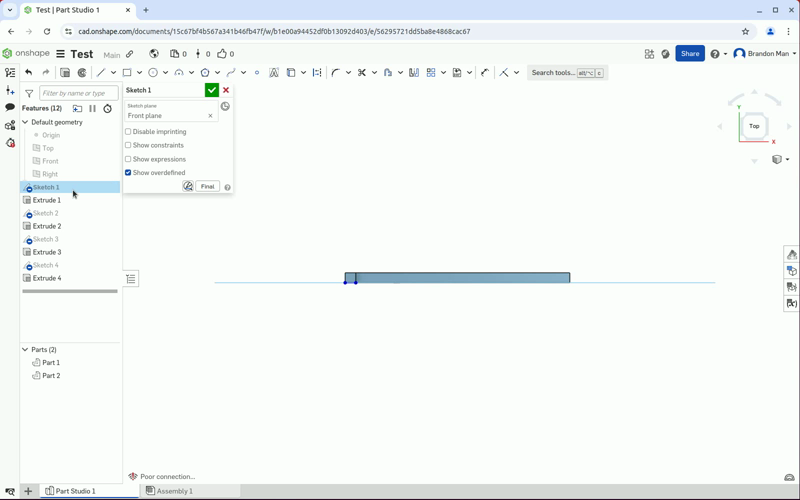
mouse_move(229, 92)
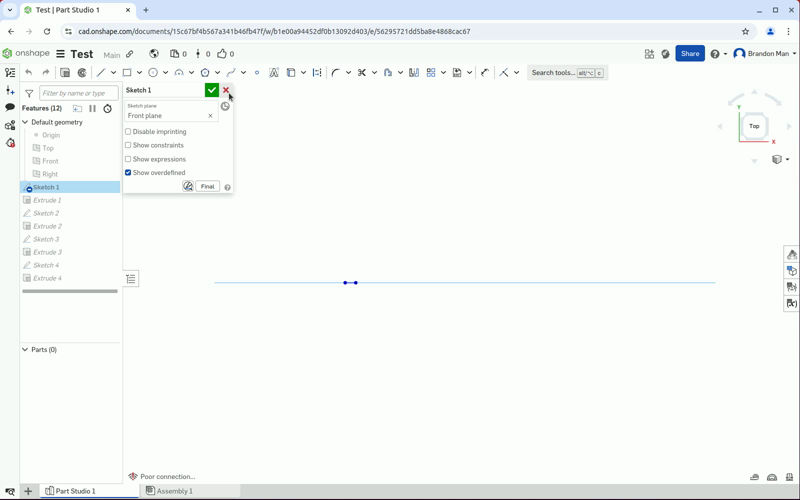
click(229, 92)
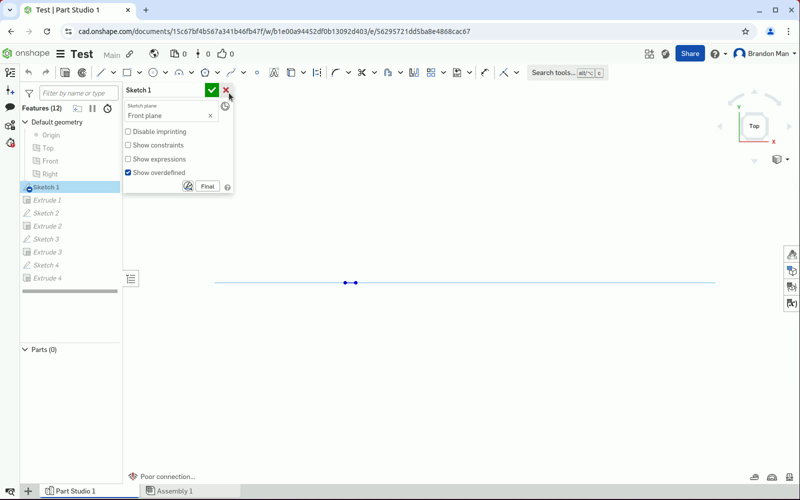
key(shift+s)
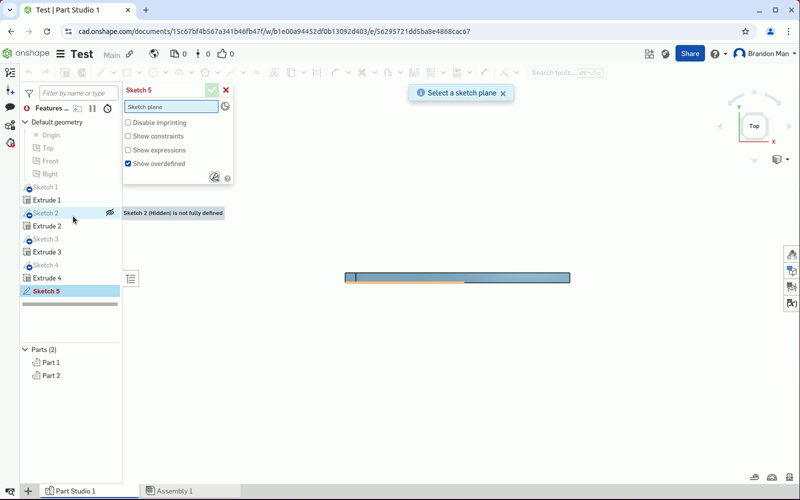
scroll(3)
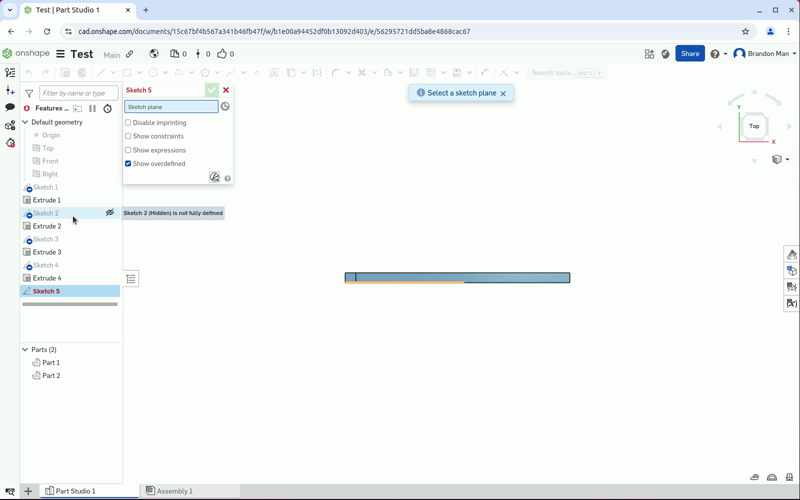
mouse_move(73, 150)
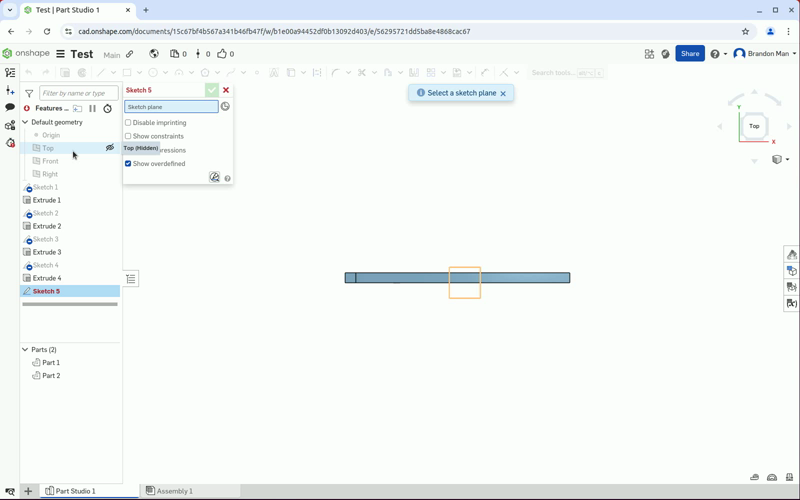
click(73, 150)
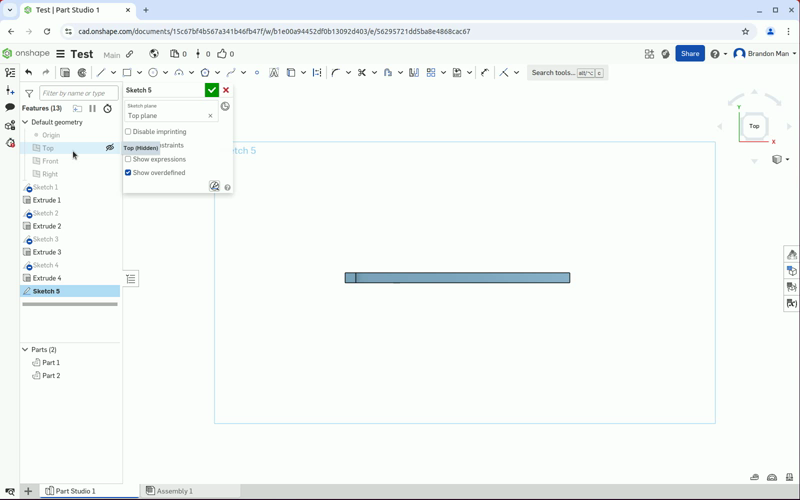
mouse_move(73, 352)
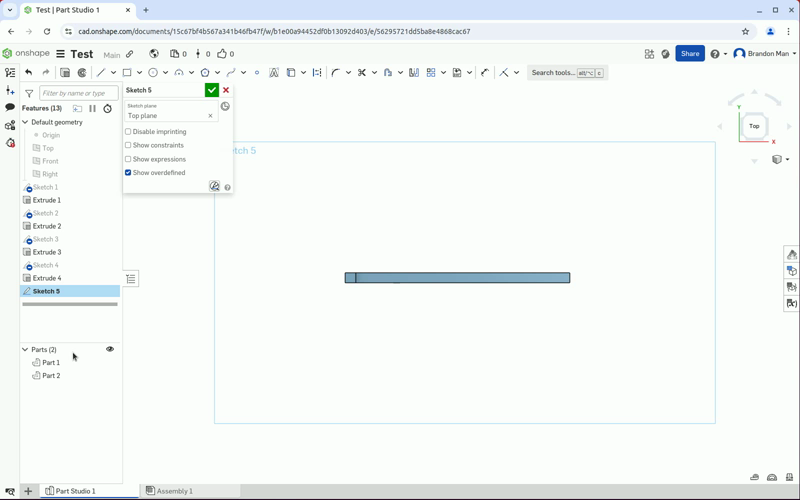
key(y)
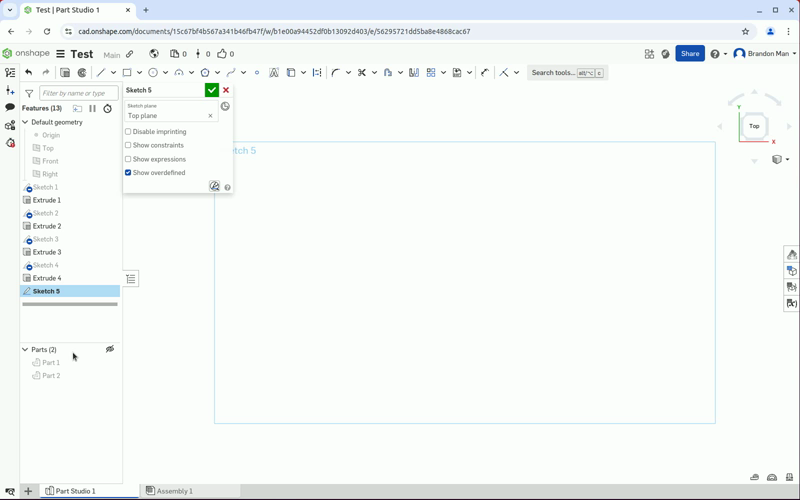
key(l)
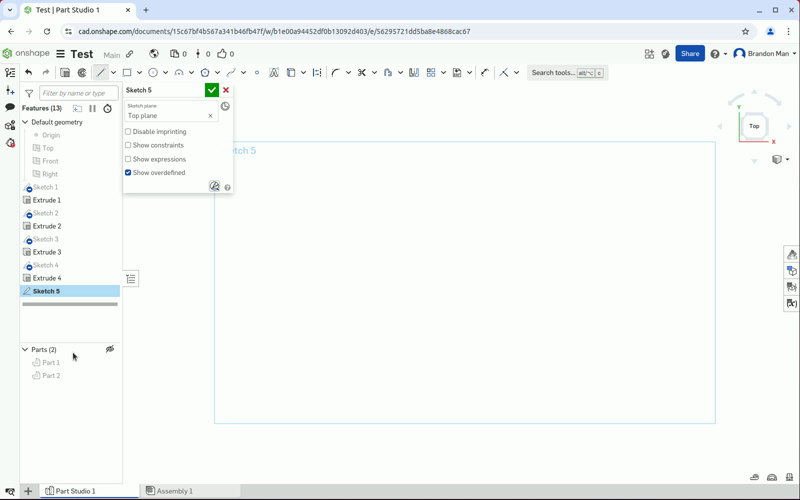
key_down(shift)
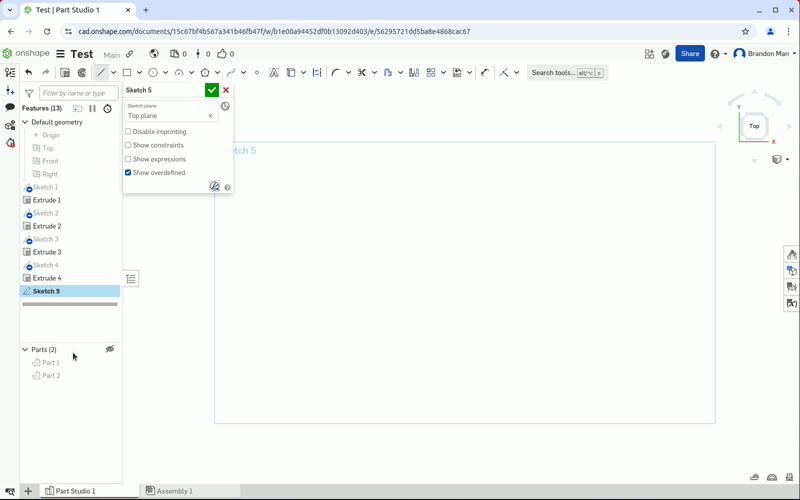
mouse_move(438, 282)
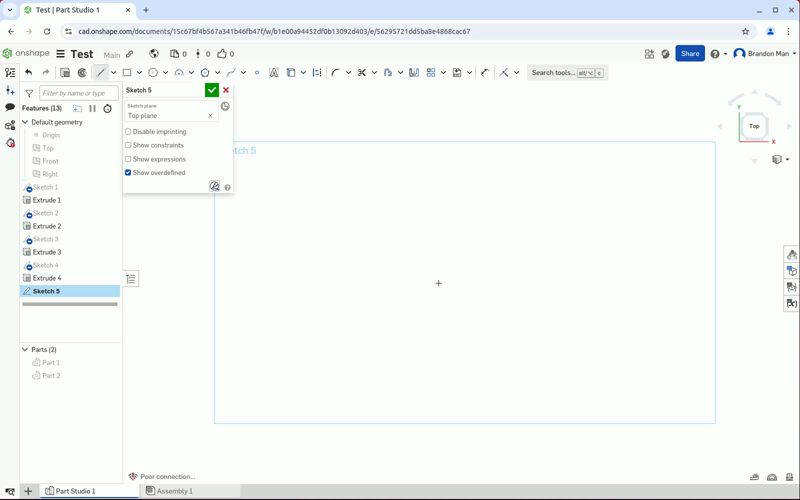
click(438, 282)
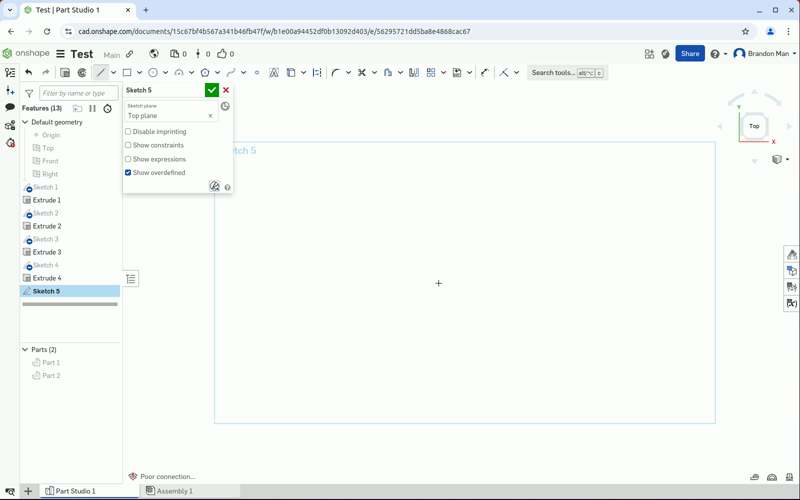
key_up(shift)
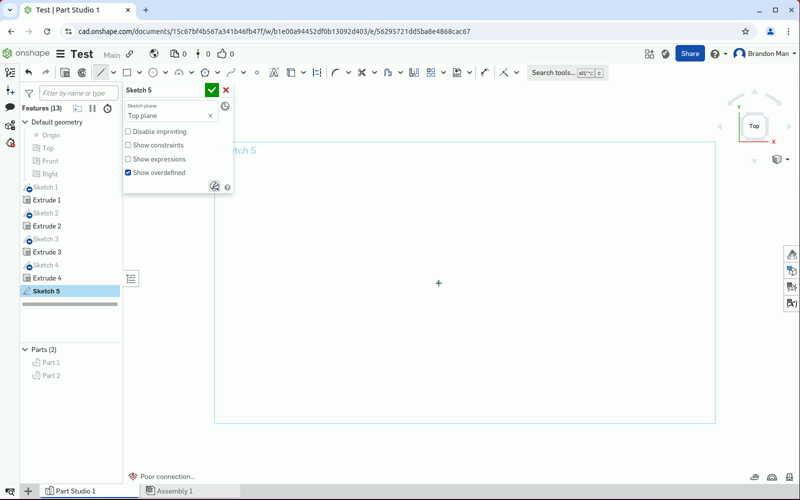
key_down(shift)
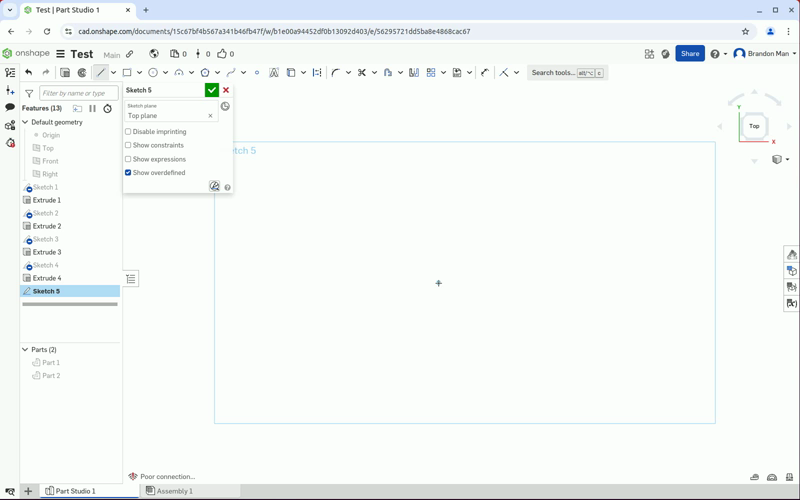
mouse_move(468, 282)
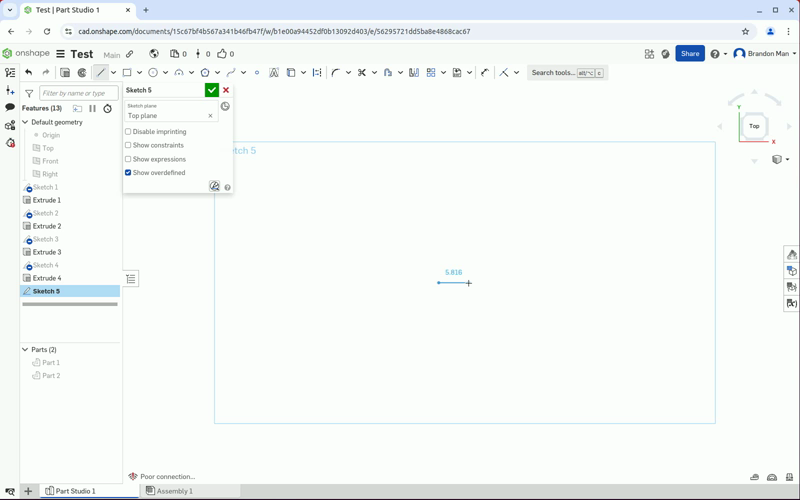
mouse_move(449, 282)
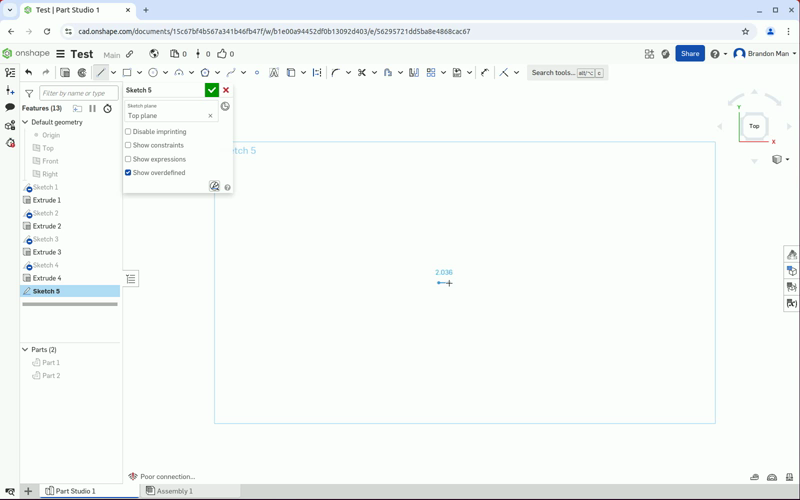
click(449, 282)
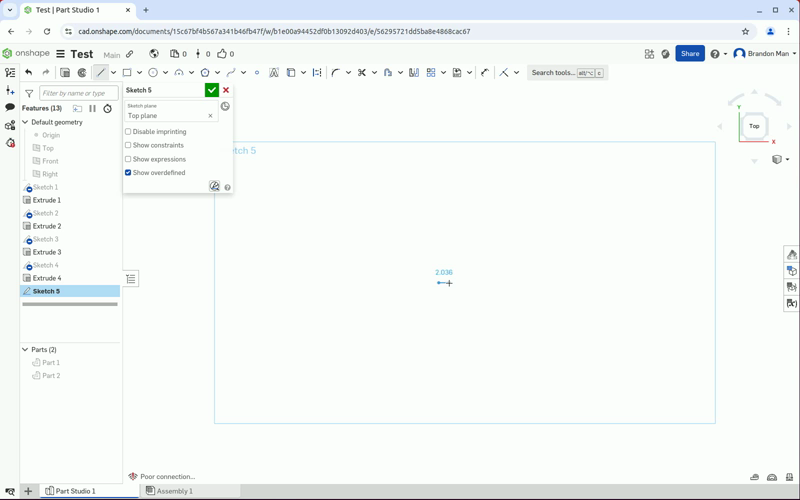
key_up(shift)
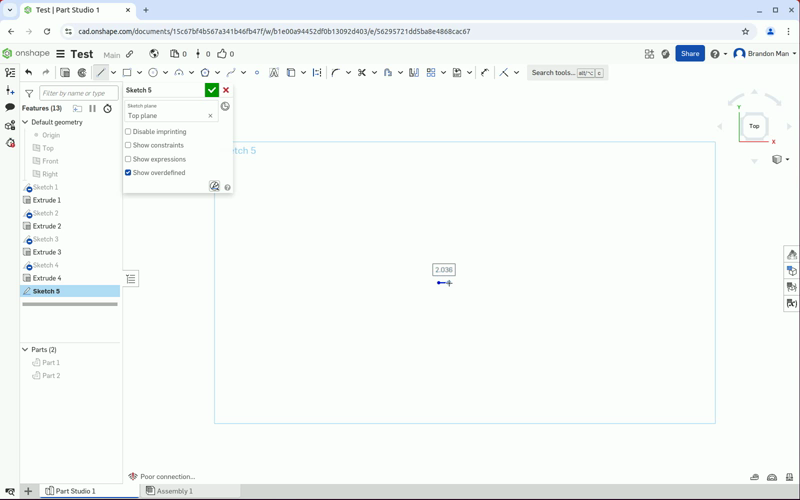
key_down(shift)
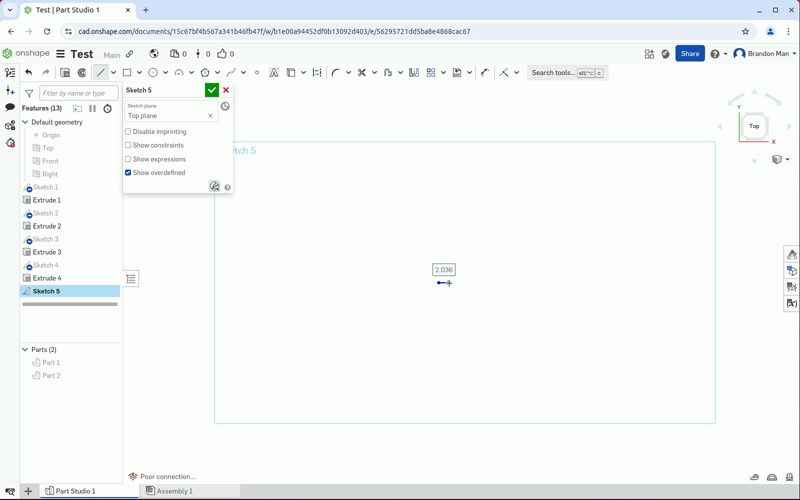
mouse_move(479, 282)
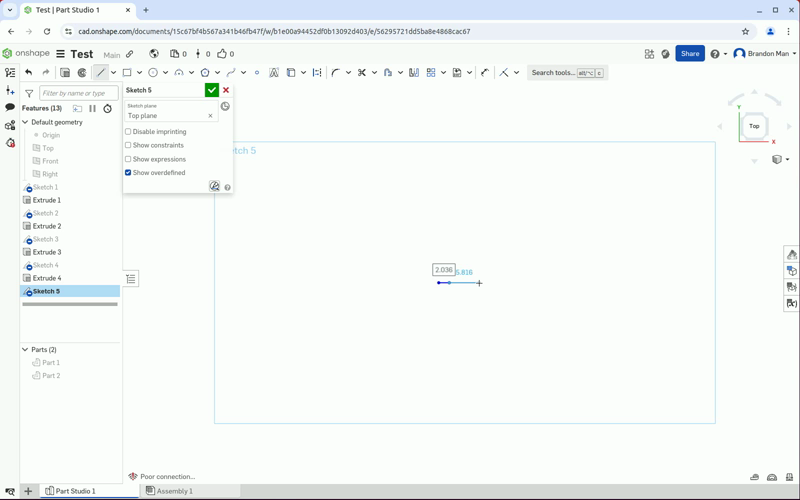
mouse_move(449, 273)
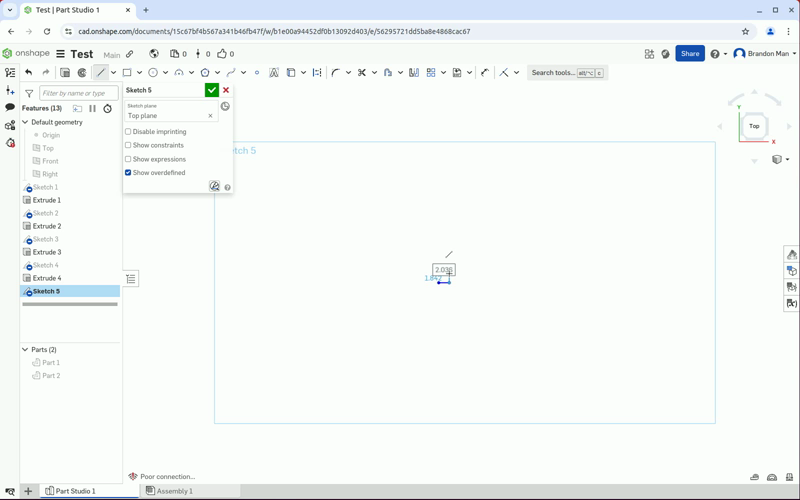
click(449, 273)
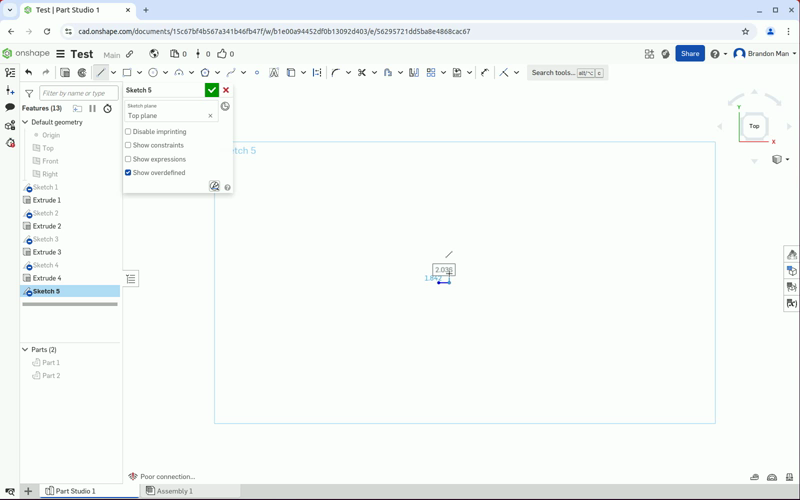
key_up(shift)
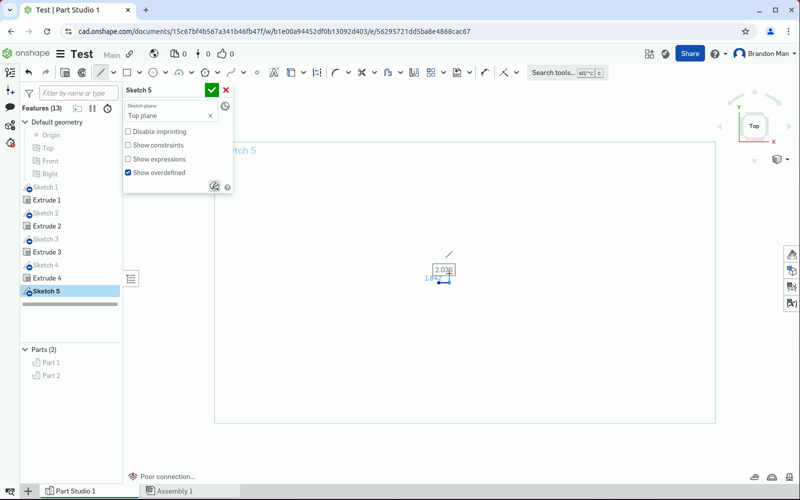
key_down(shift)
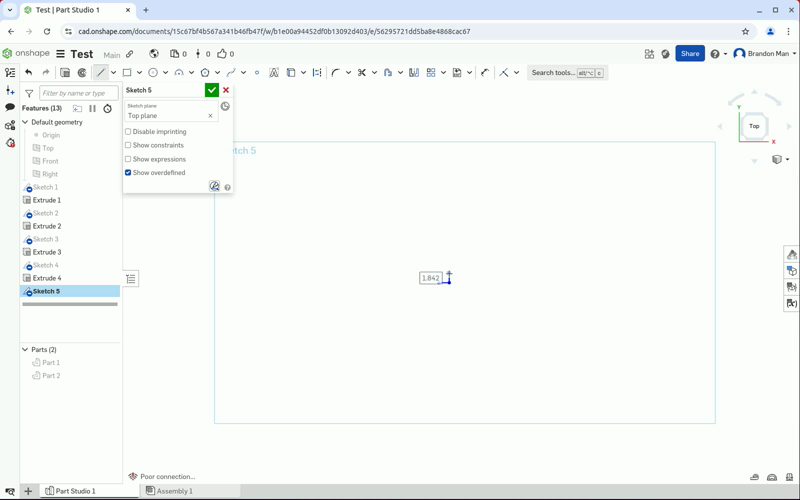
mouse_move(479, 273)
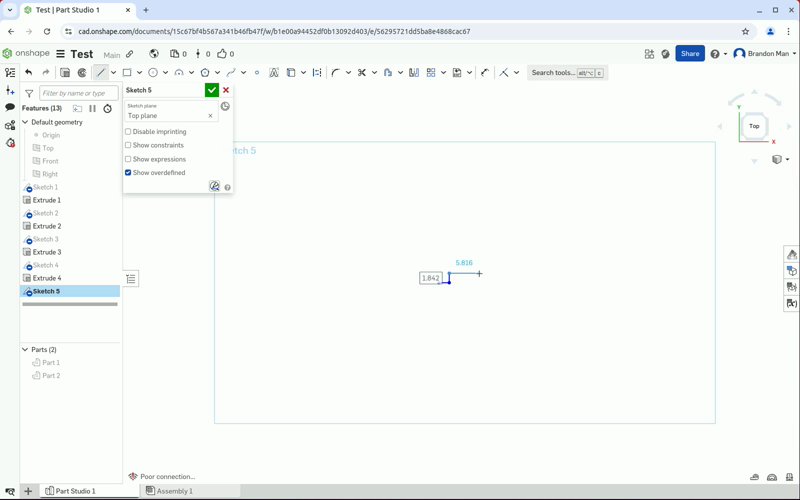
mouse_move(438, 273)
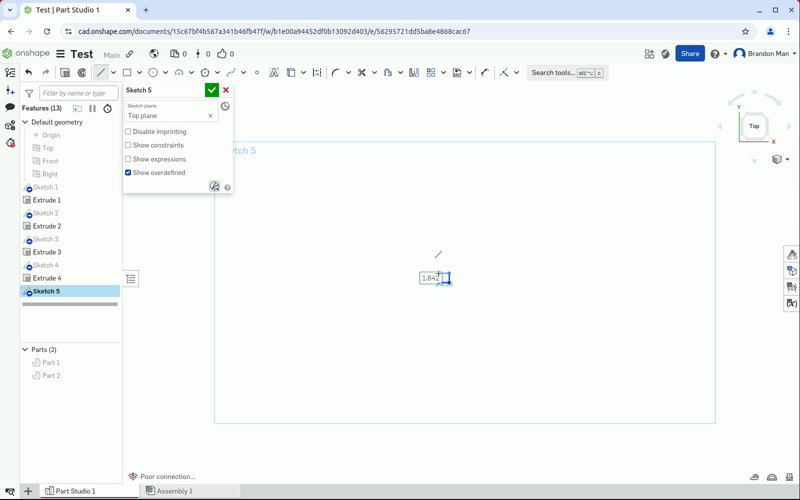
click(438, 273)
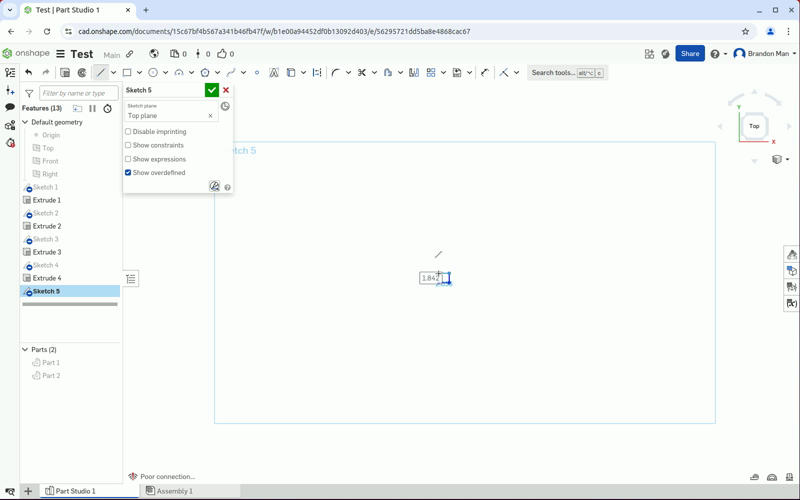
key_up(shift)
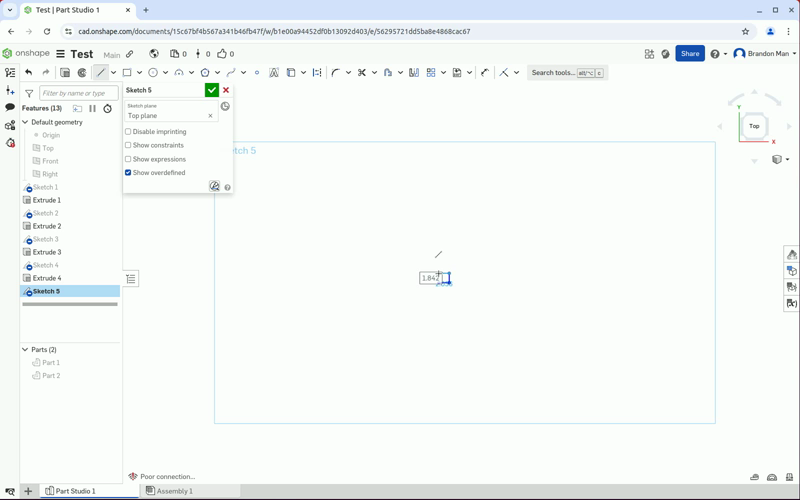
mouse_move(468, 273)
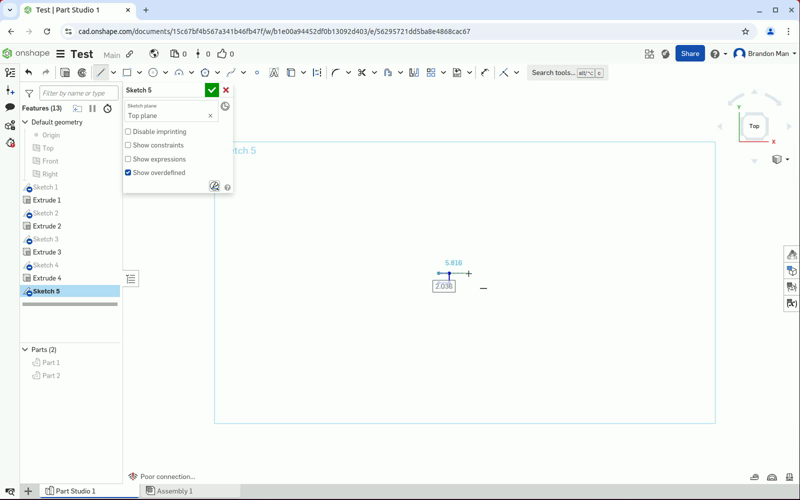
key_down(shift)
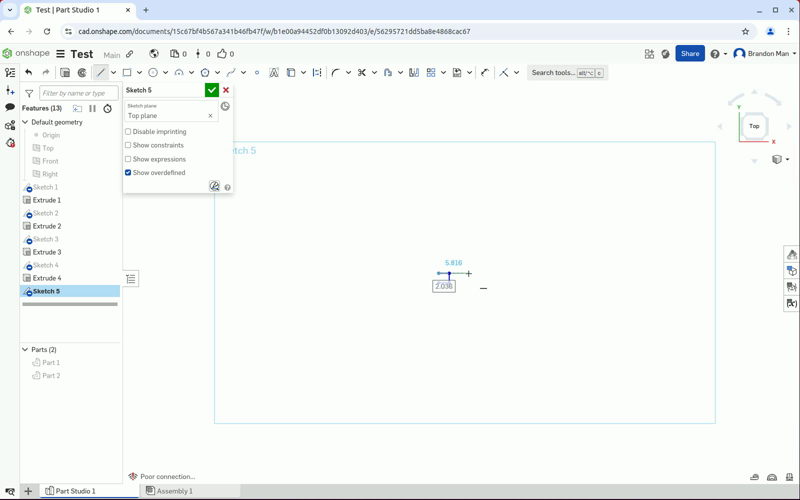
mouse_move(438, 282)
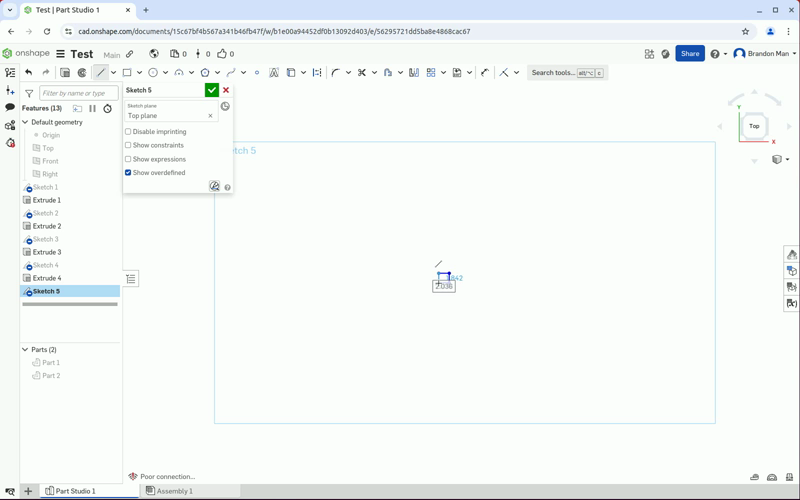
key_up(shift)
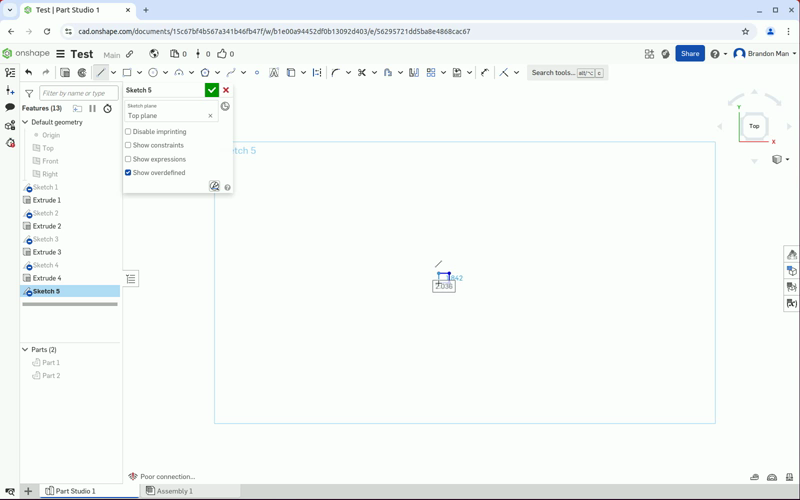
click(438, 282)
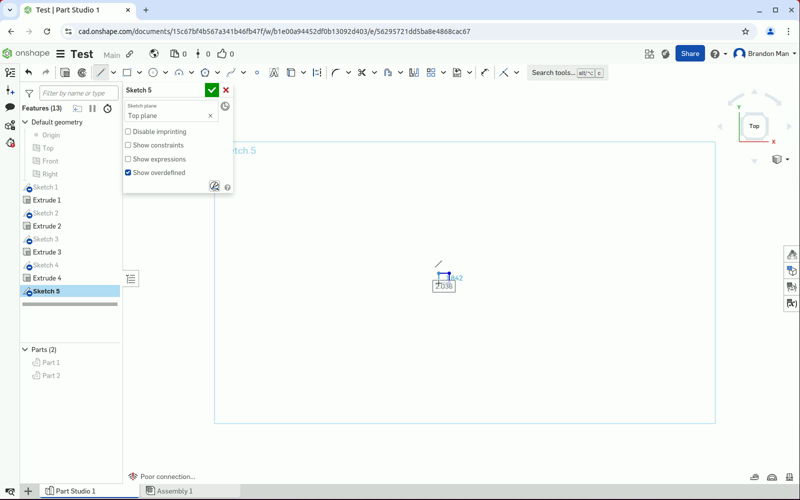
key(esc)
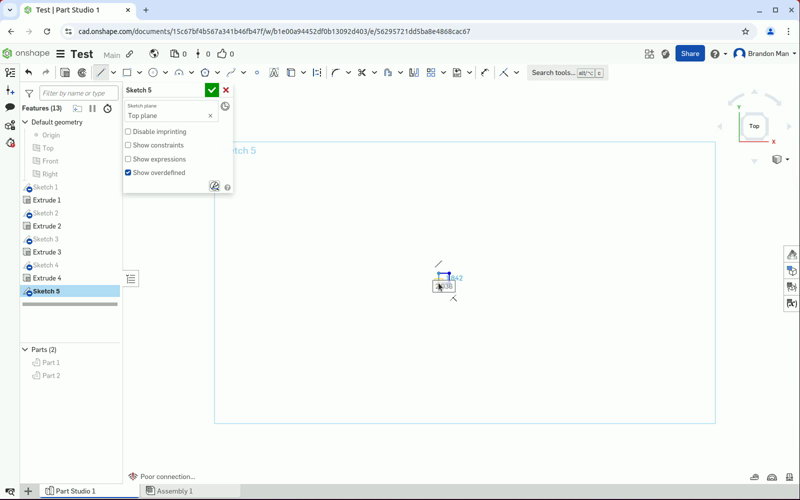
mouse_move(443, 280)
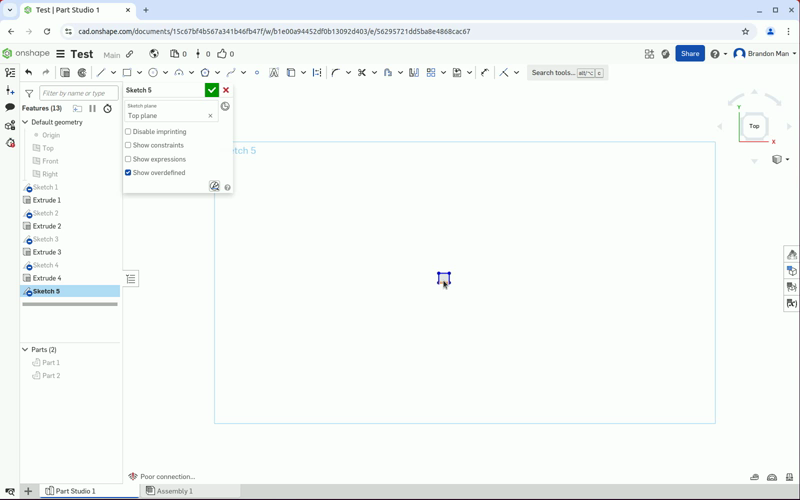
scroll(6)
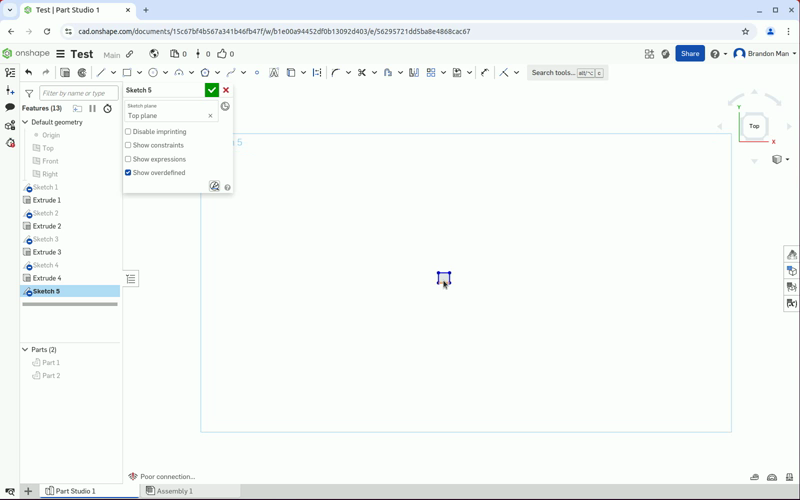
scroll(6)
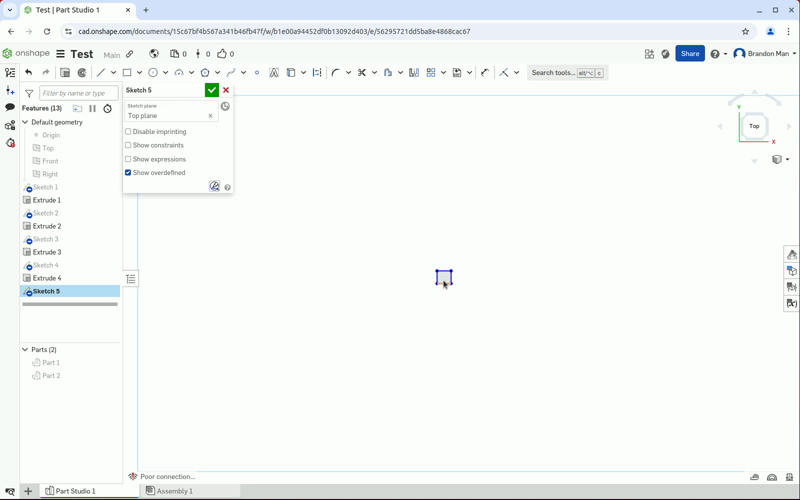
scroll(6)
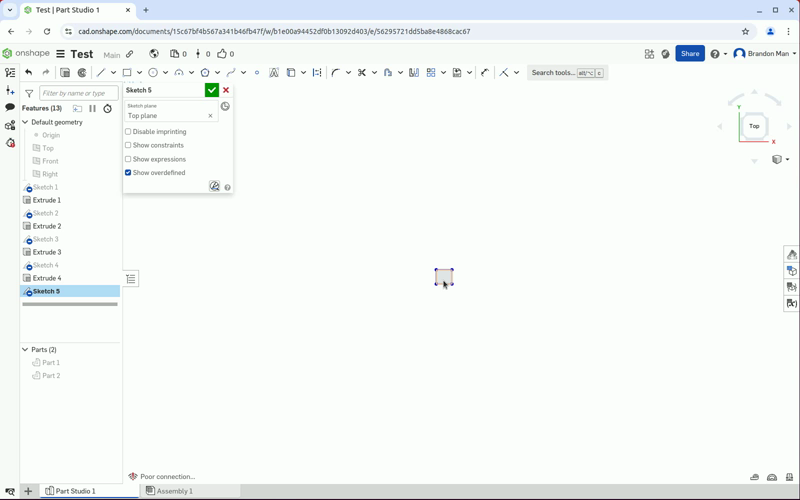
scroll(6)
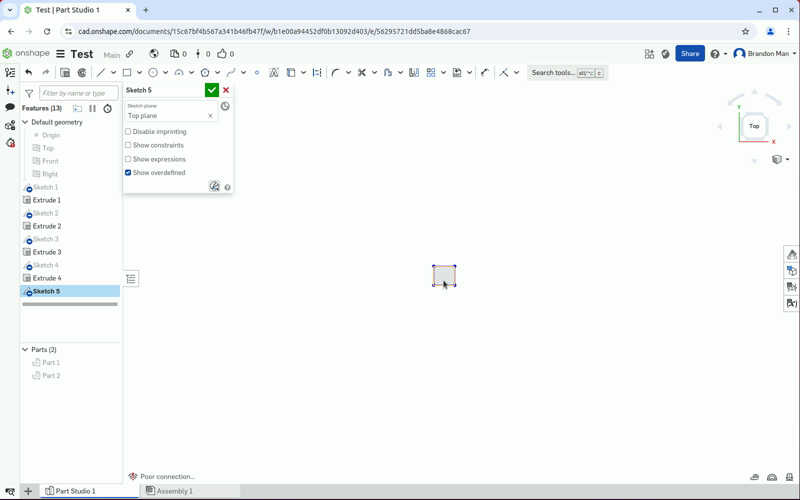
scroll(6)
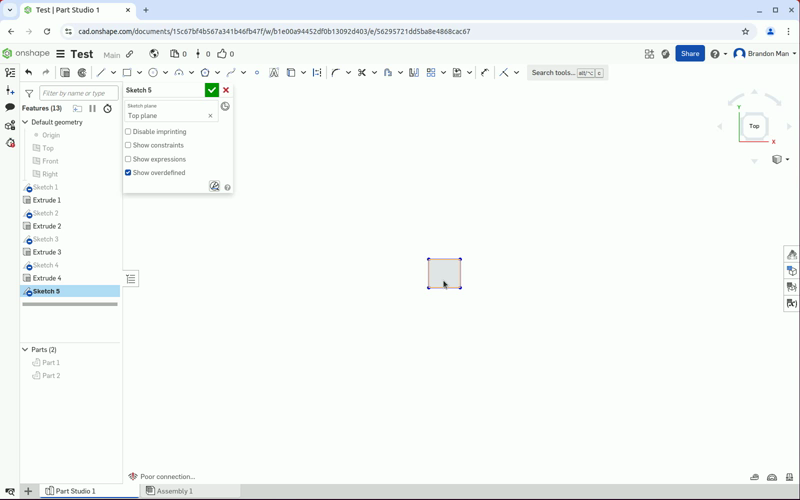
scroll(6)
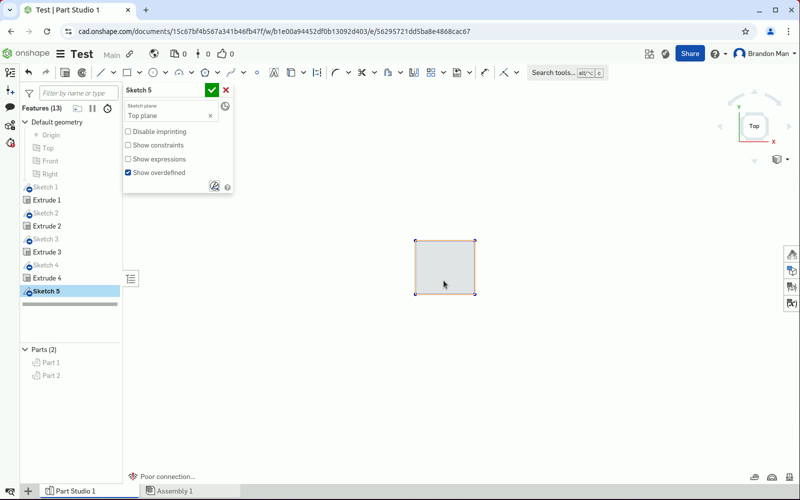
scroll(6)
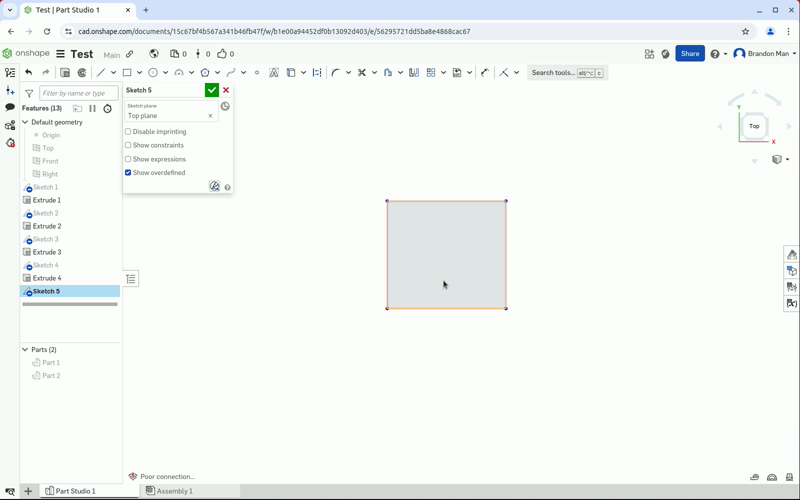
click(443, 280)
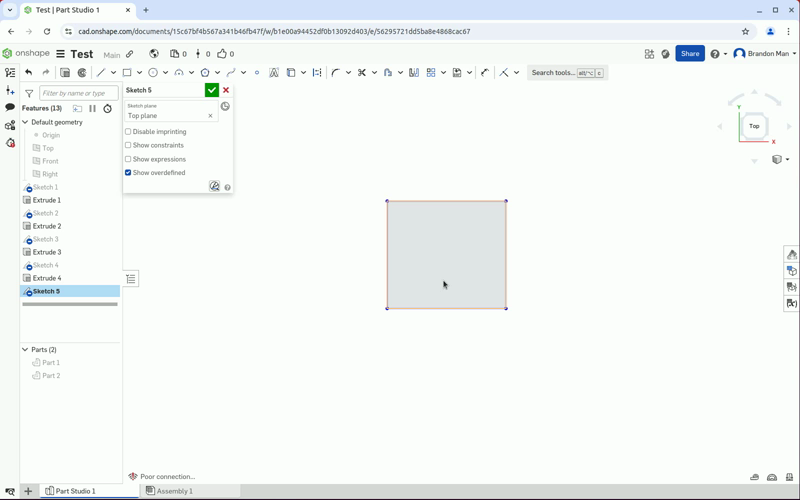
scroll(-6)
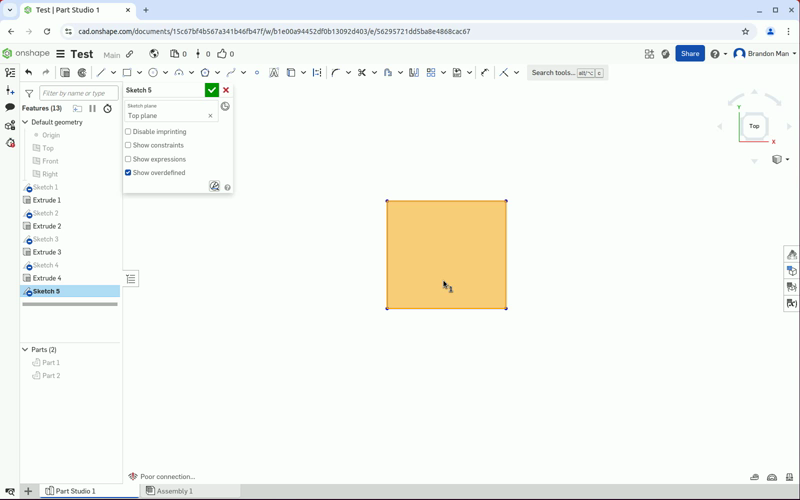
scroll(-6)
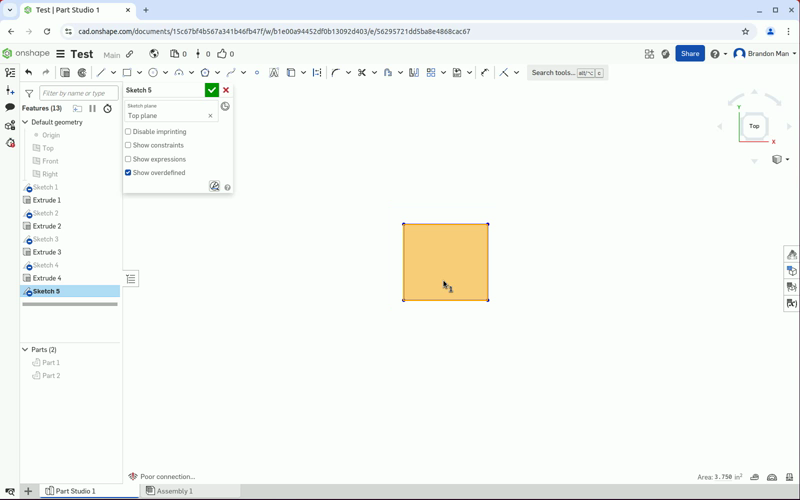
scroll(-6)
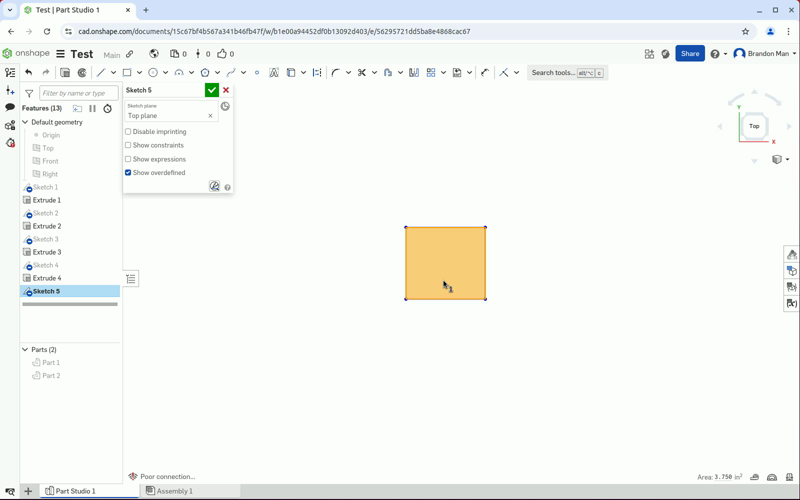
scroll(-6)
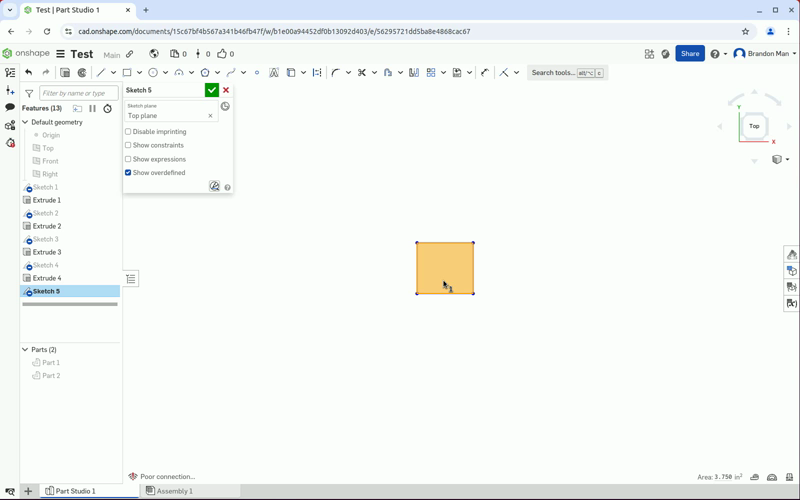
scroll(-6)
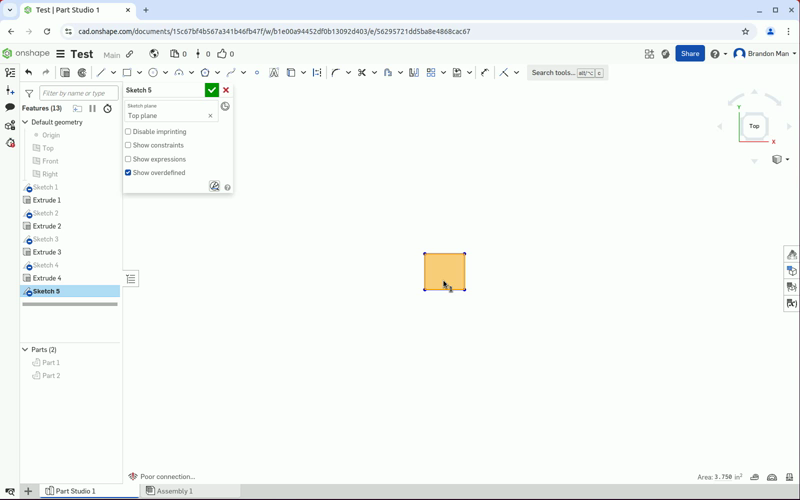
scroll(-6)
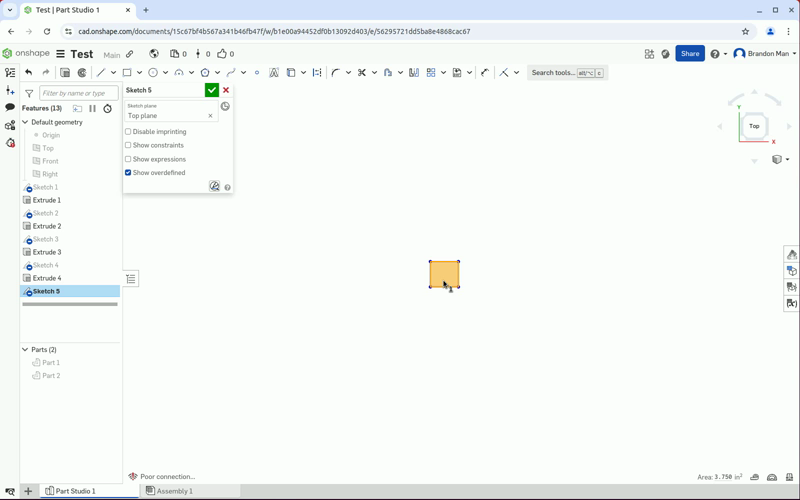
scroll(-6)
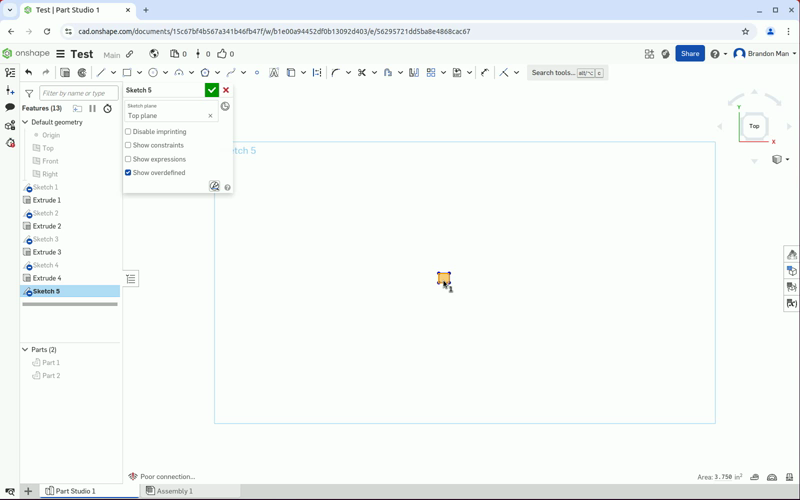
mouse_move(73, 352)
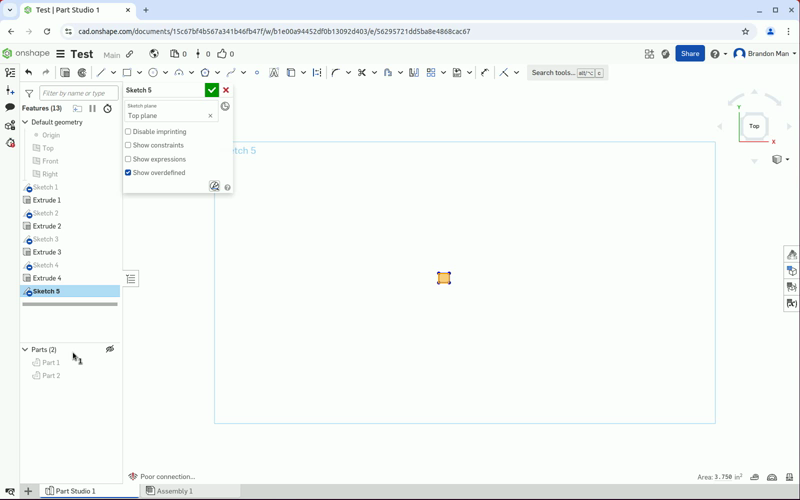
key(shift+y)
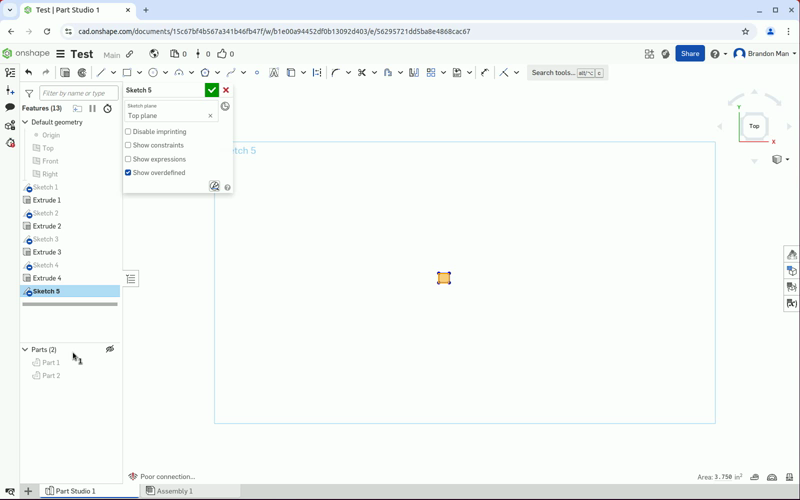
key(shift+e)
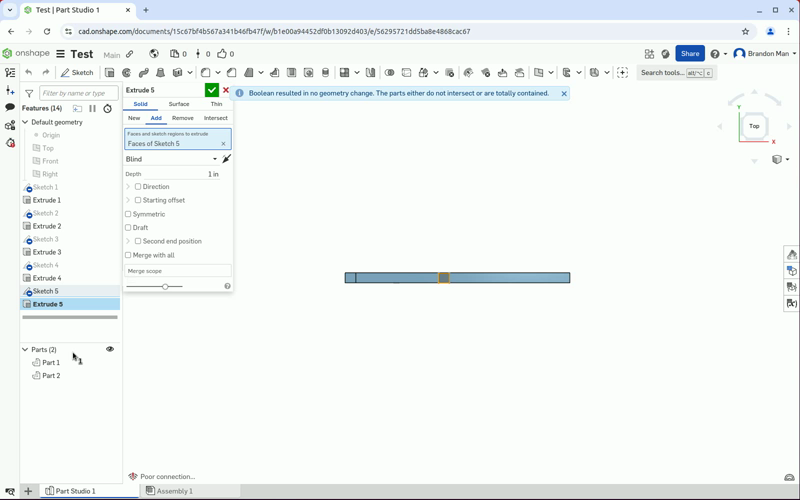
mouse_move(143, 106)
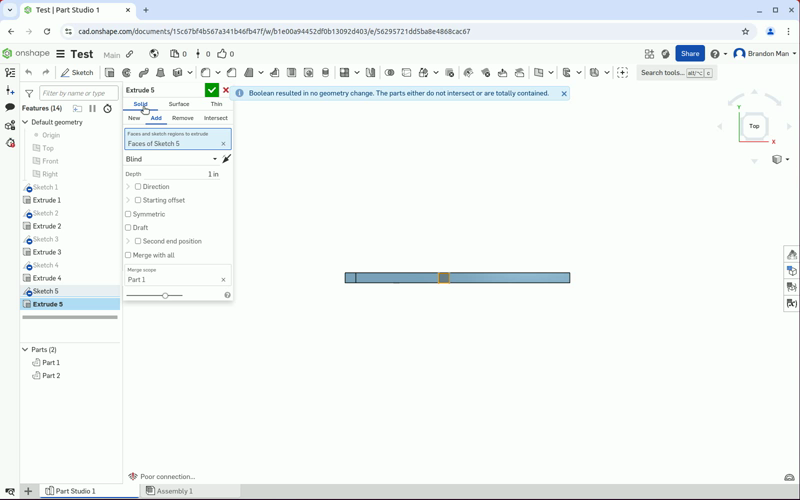
click(143, 106)
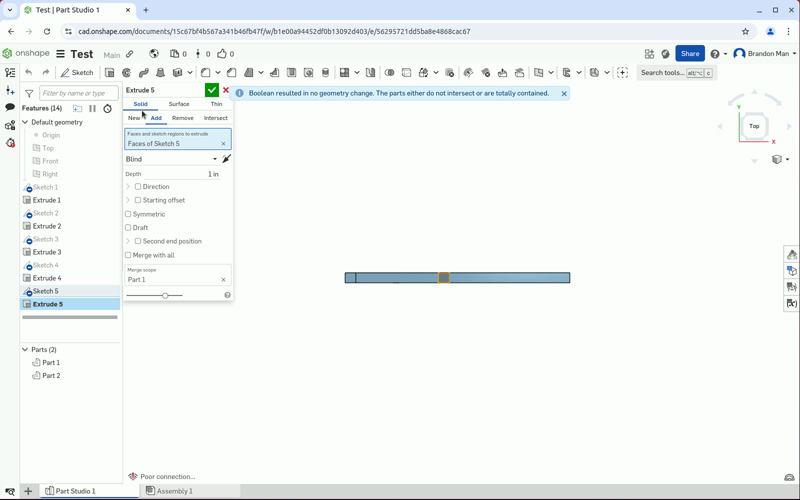
mouse_move(137, 120)
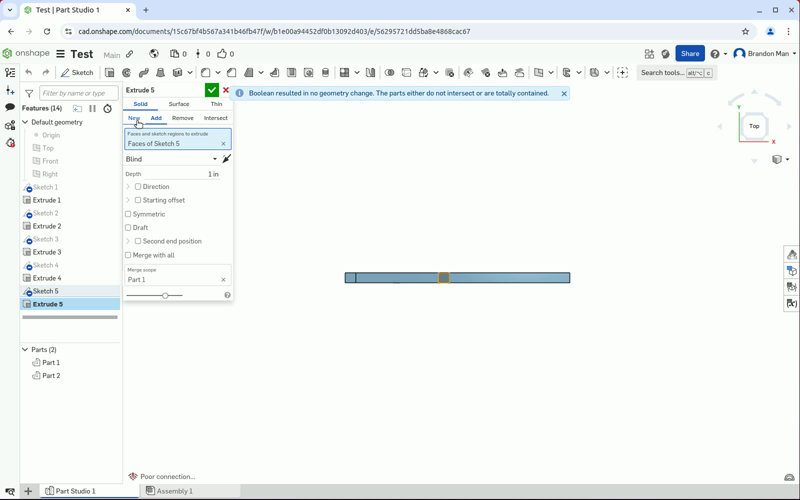
click(137, 120)
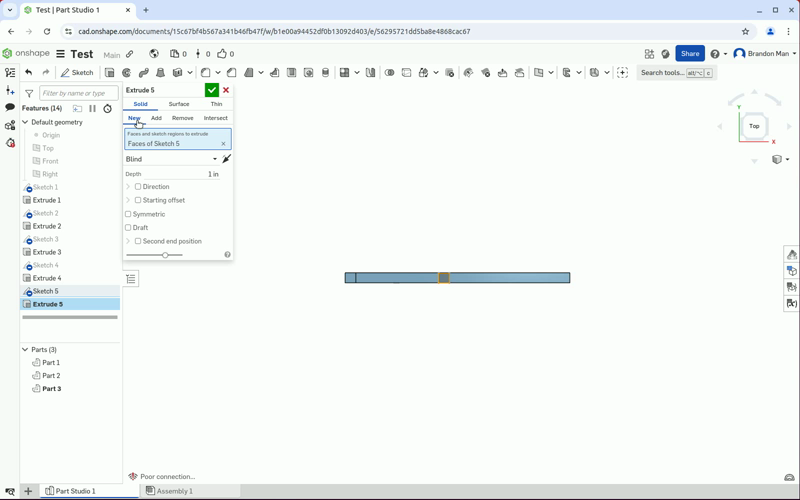
key(tab, 4)
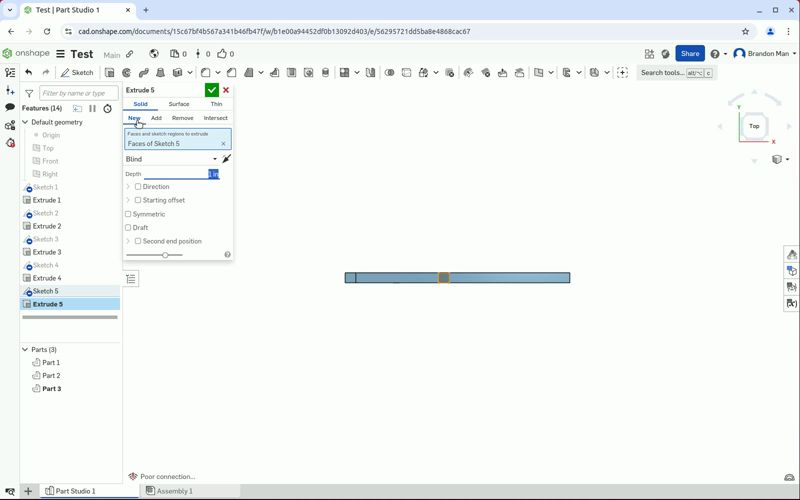
text(-6.018)
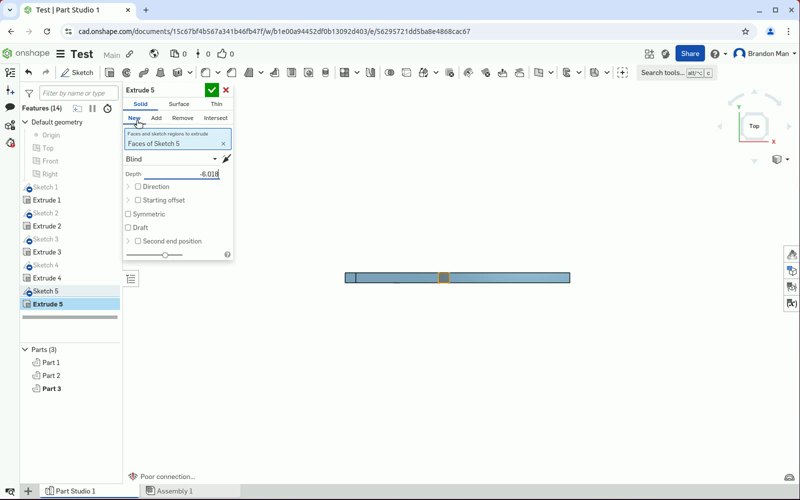
key(enter)
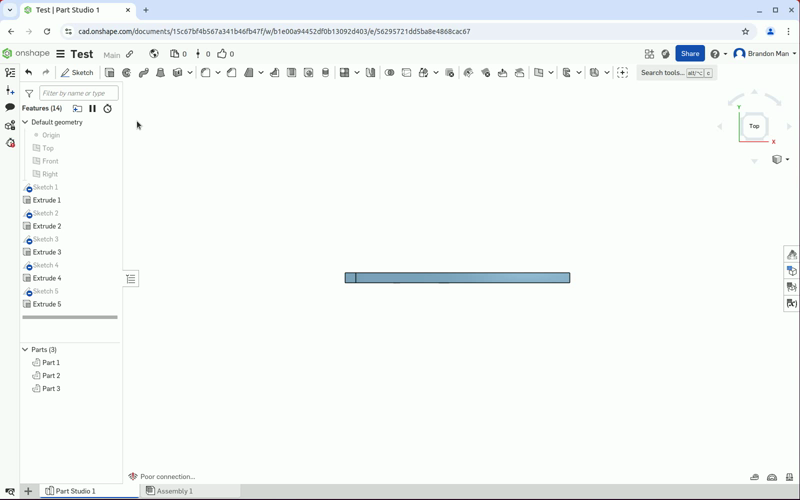
key(shift+h)
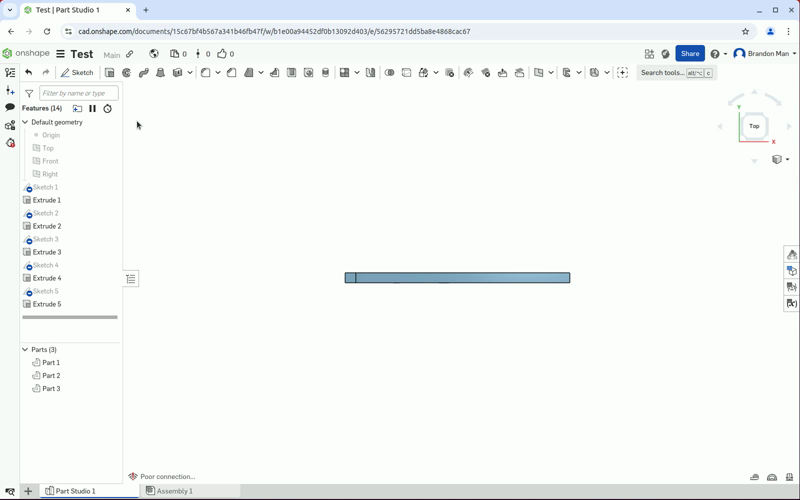
key(shift+h)
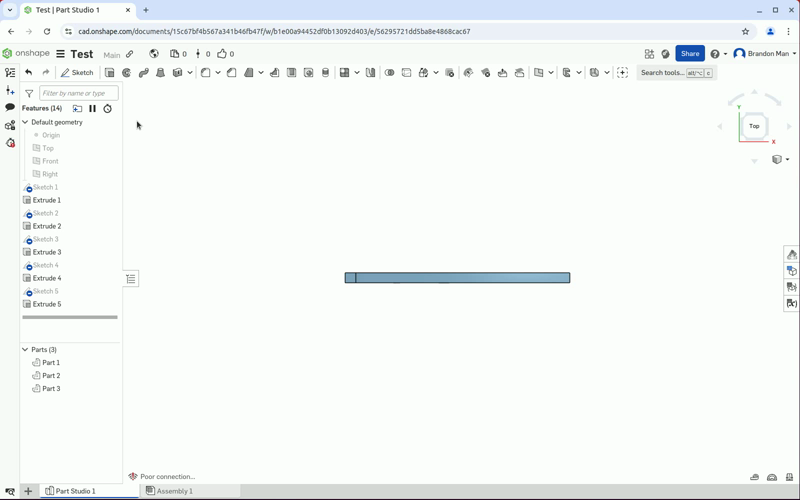
mouse_move(73, 189)
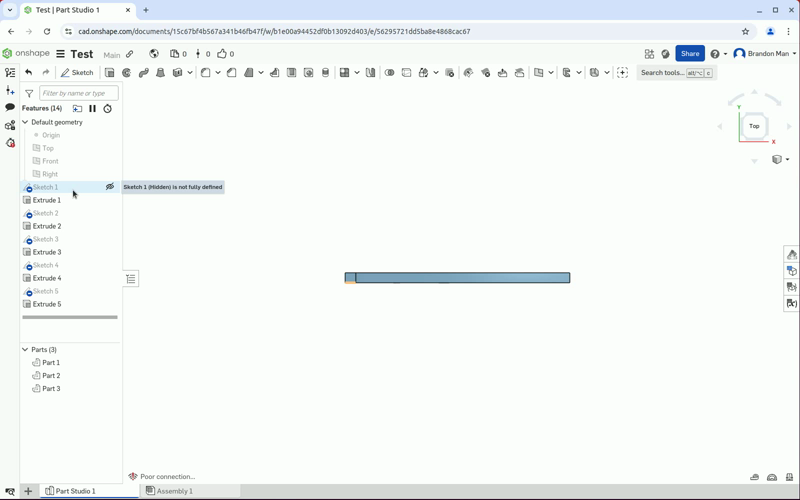
click(73, 189)
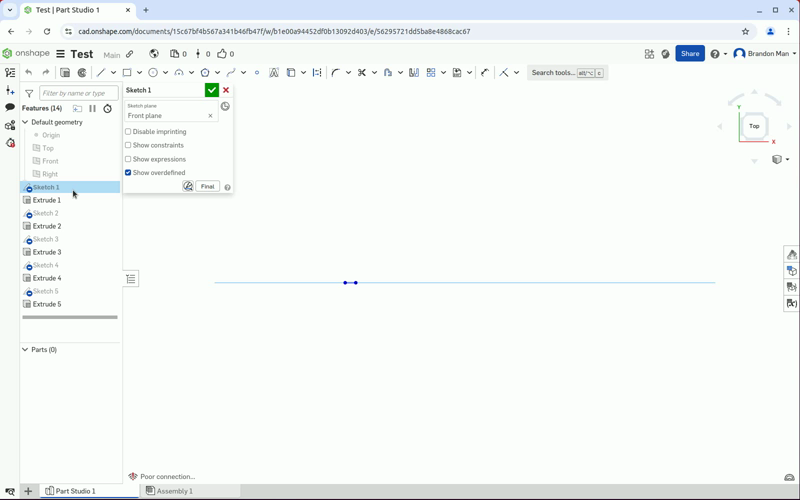
mouse_move(229, 92)
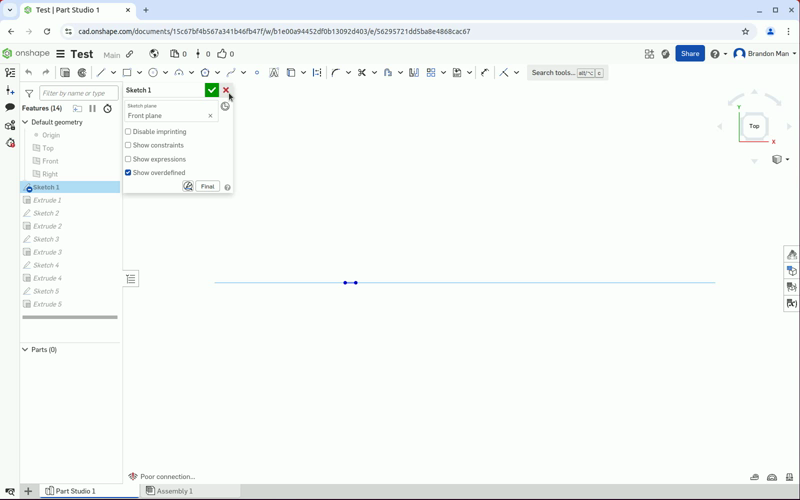
click(229, 92)
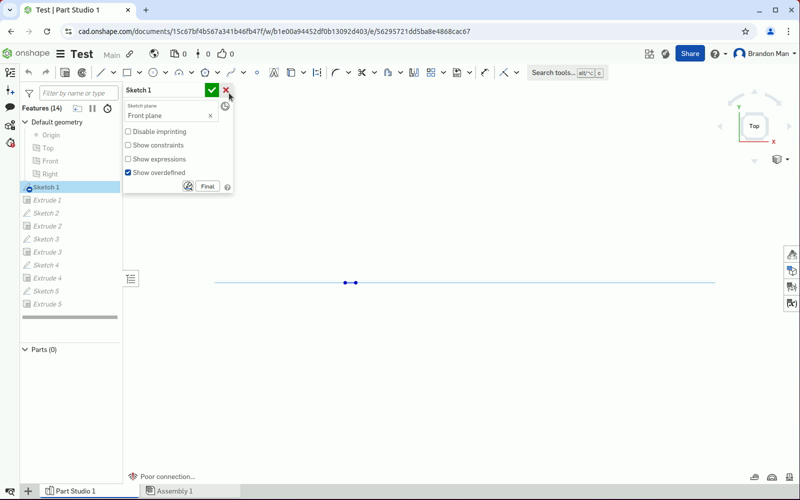
key(shift+s)
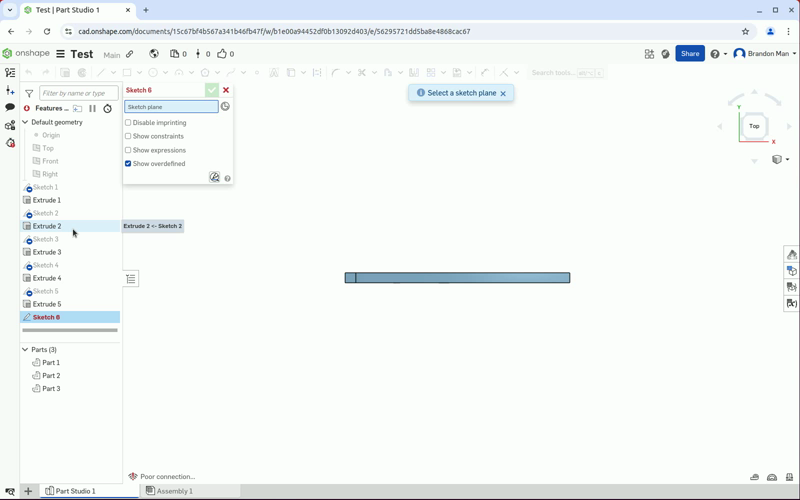
scroll(3)
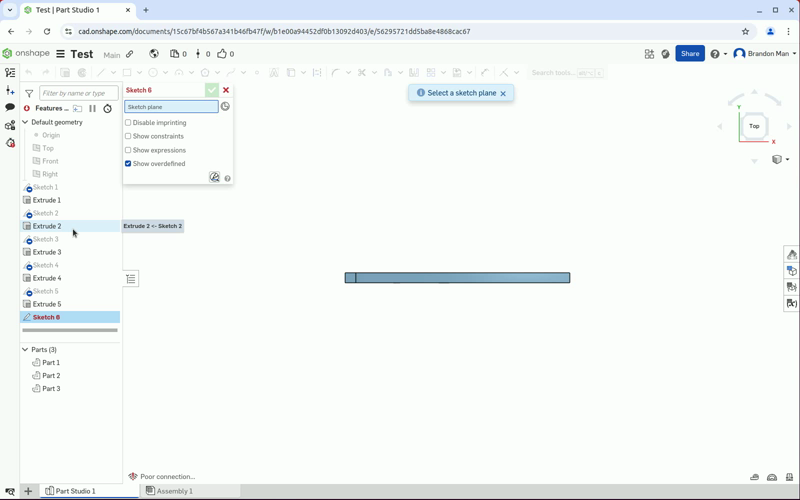
mouse_move(73, 150)
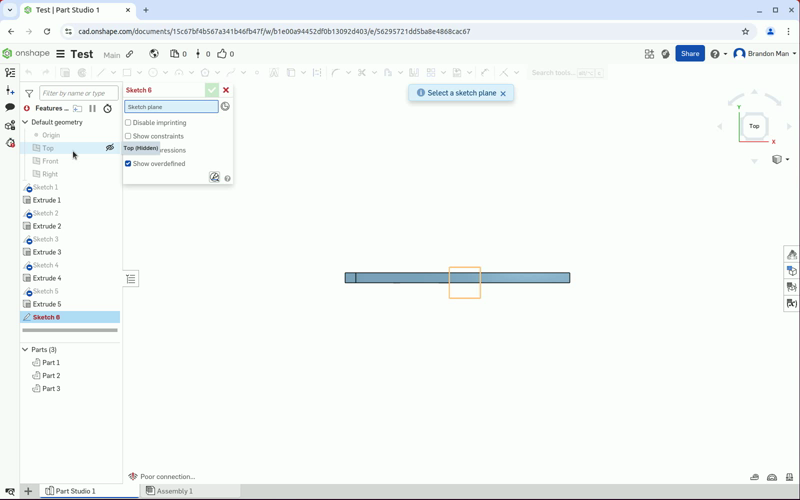
click(73, 150)
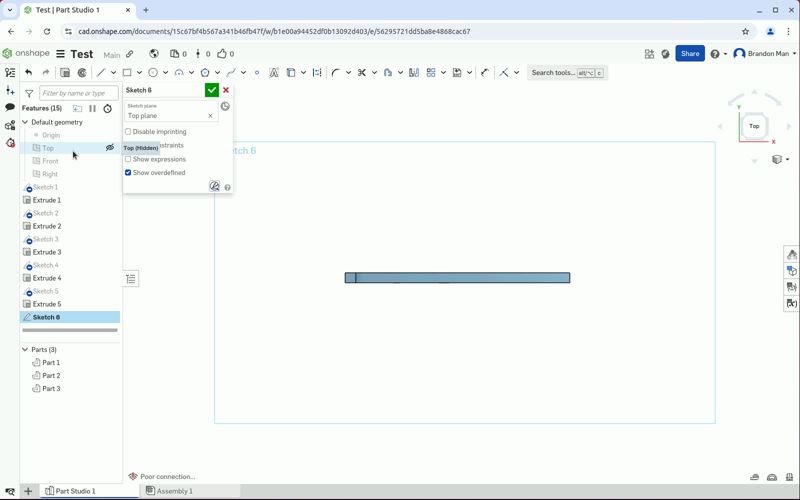
mouse_move(73, 352)
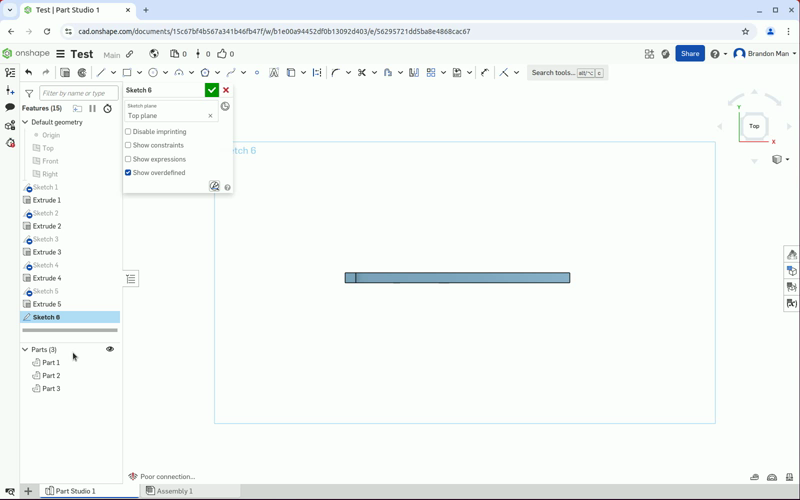
key(y)
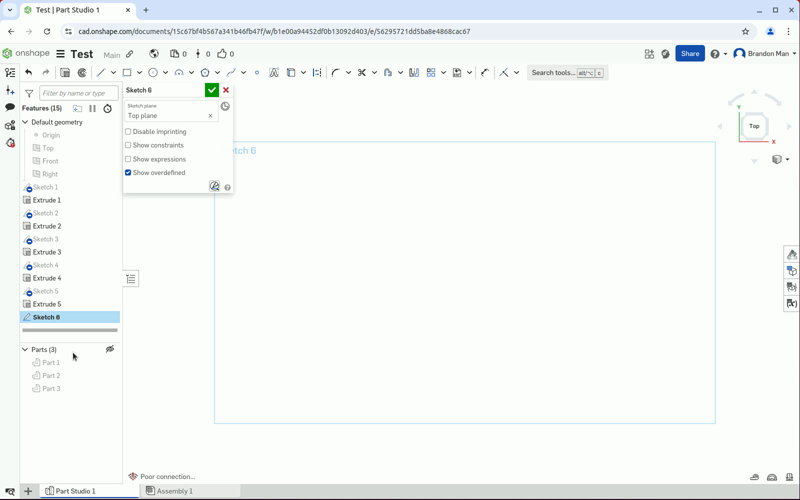
key(l)
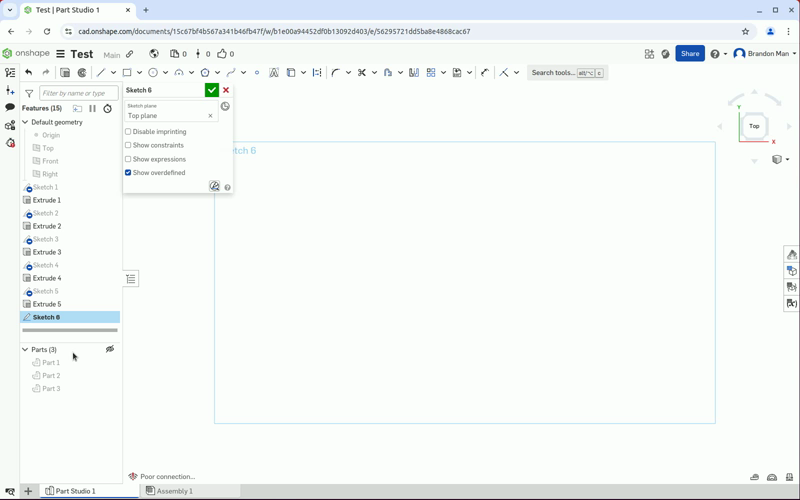
key_down(shift)
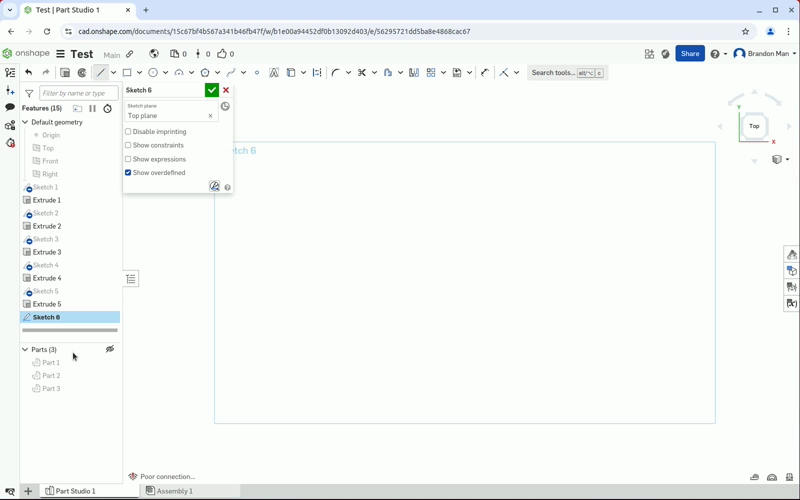
mouse_move(485, 282)
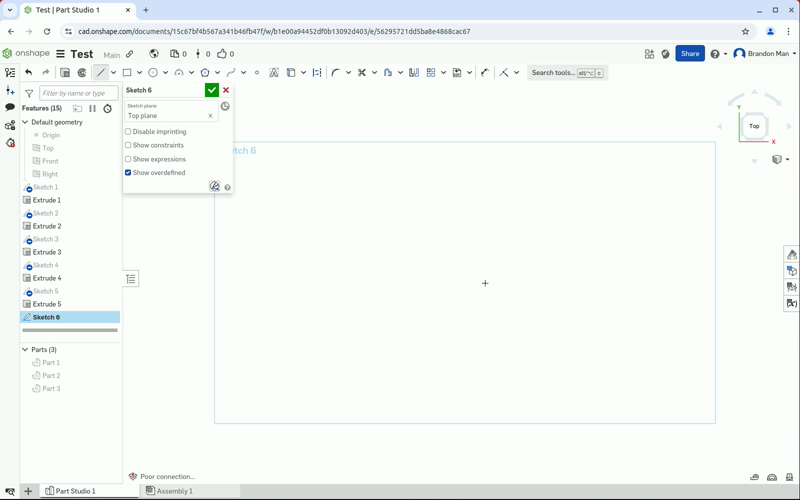
click(485, 282)
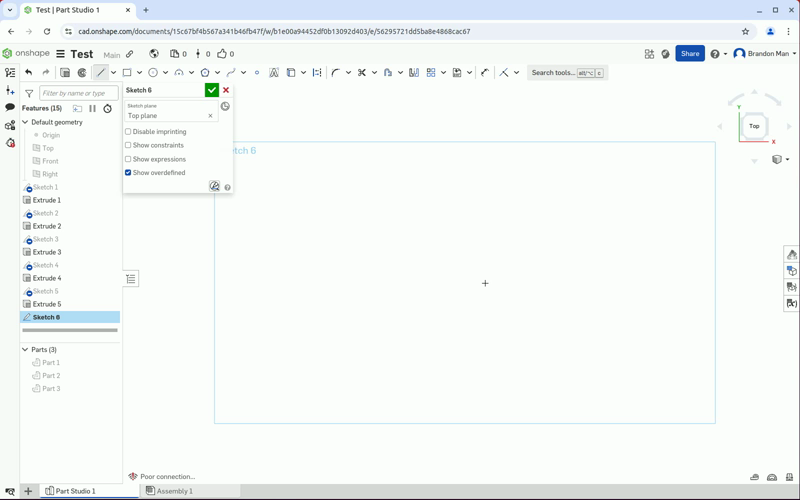
key_up(shift)
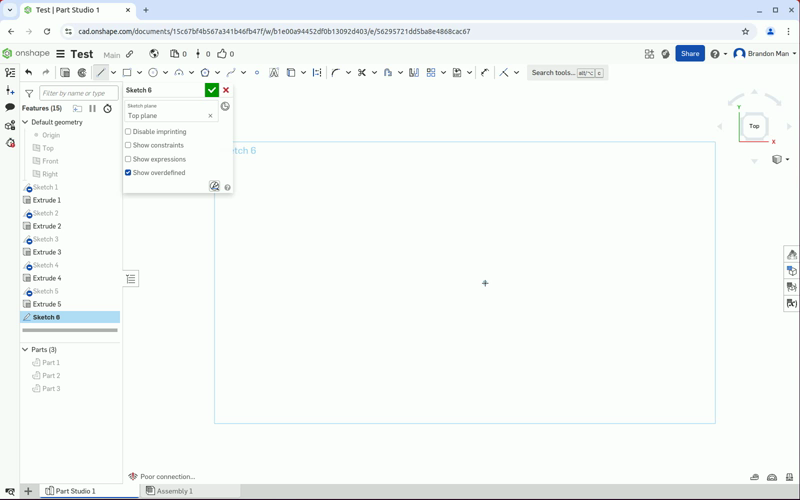
key_down(shift)
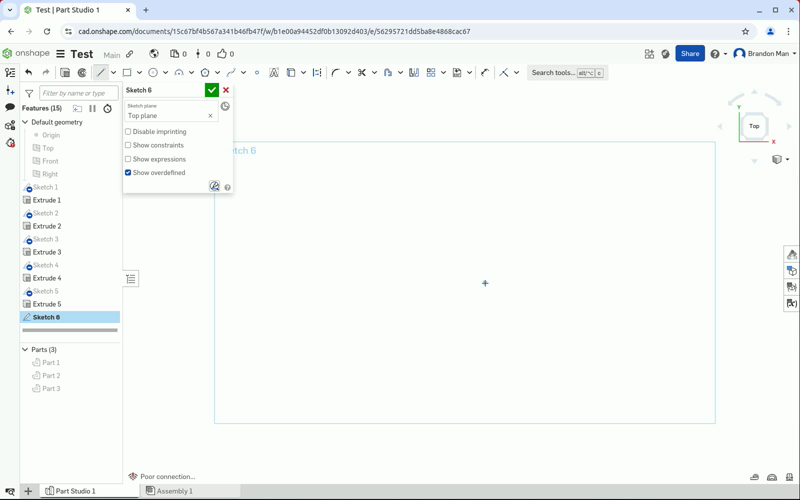
mouse_move(515, 282)
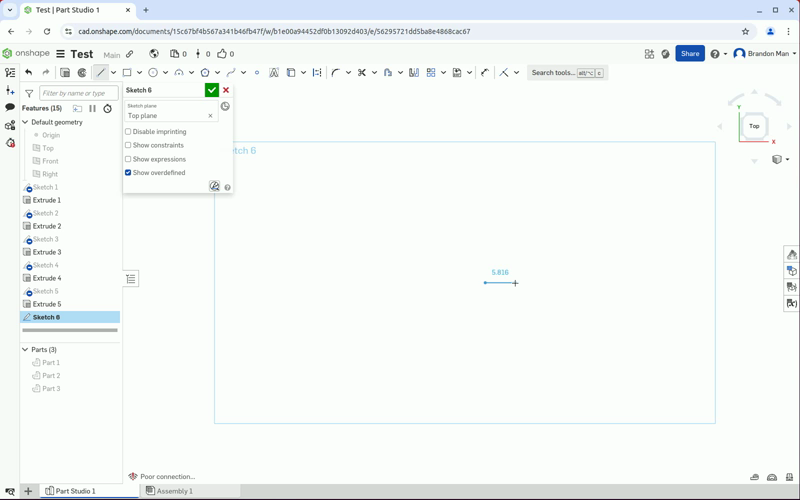
mouse_move(495, 282)
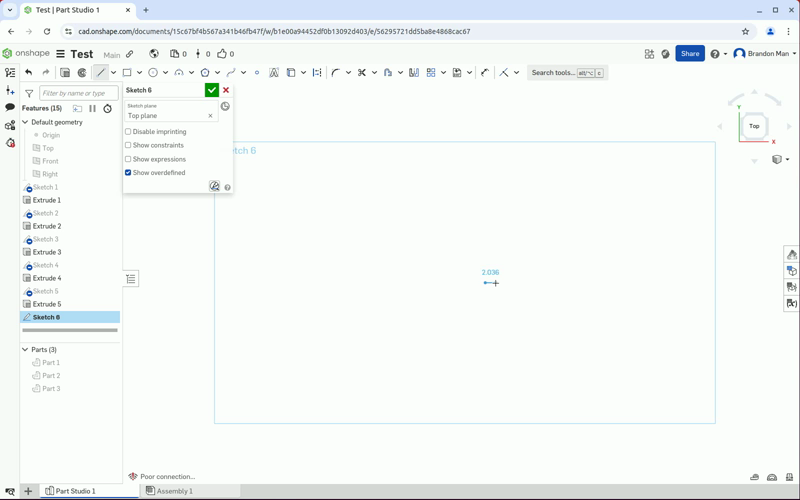
click(495, 282)
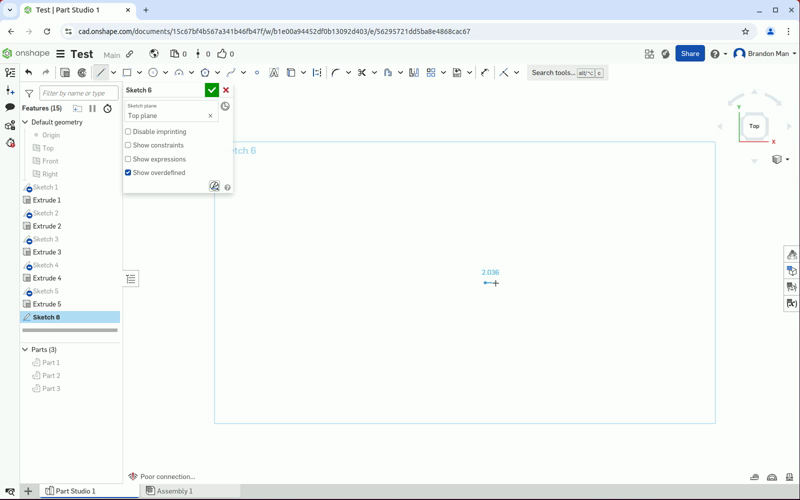
key_up(shift)
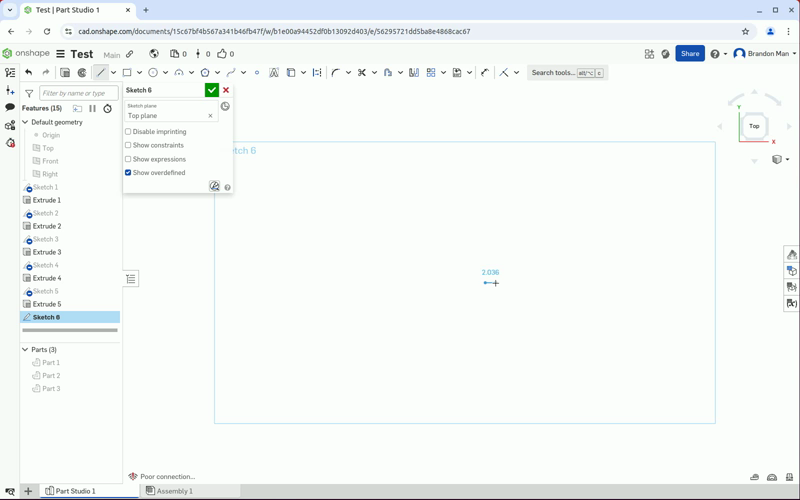
key_down(shift)
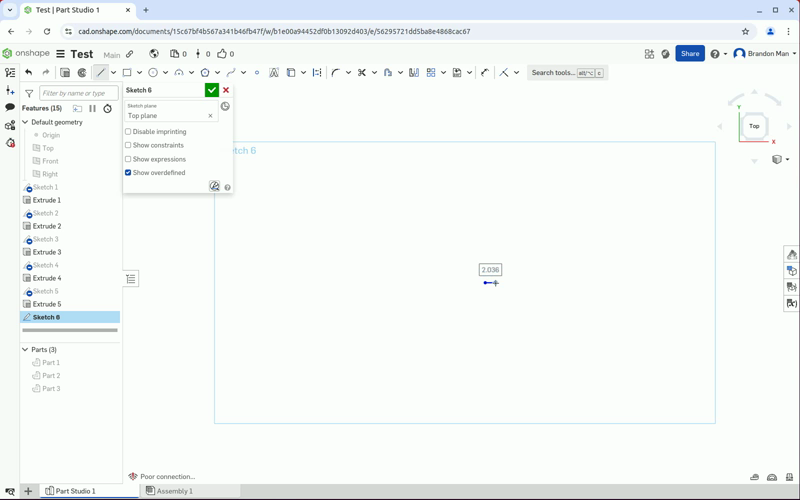
mouse_move(525, 282)
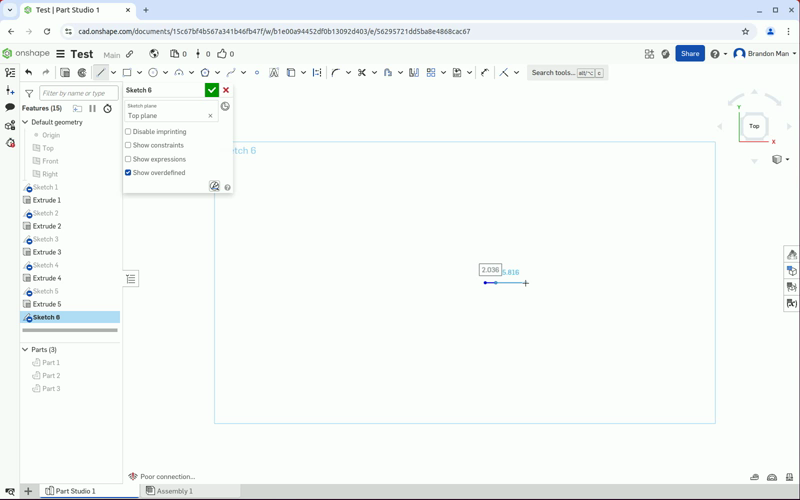
mouse_move(495, 272)
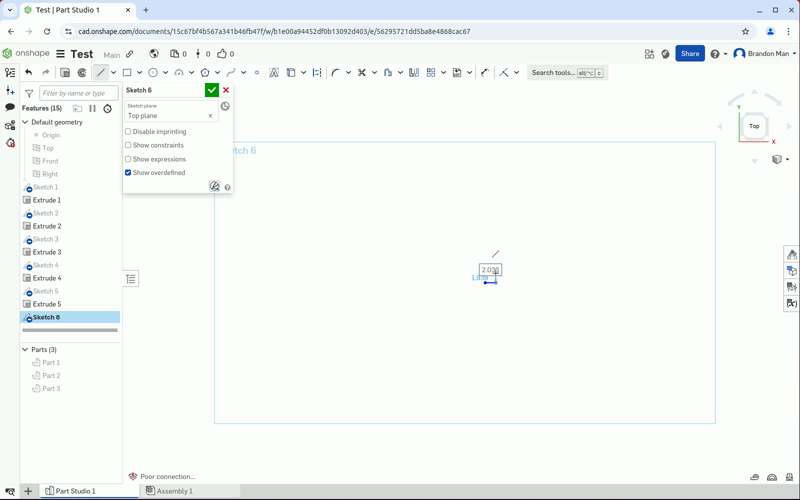
click(495, 272)
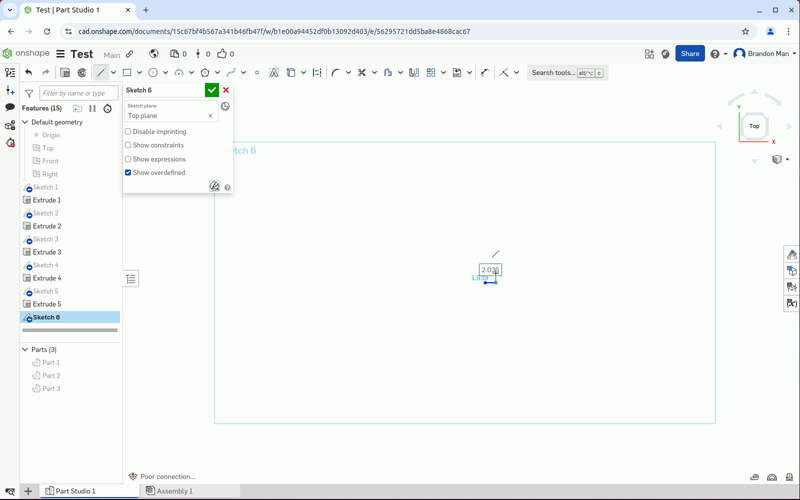
key_up(shift)
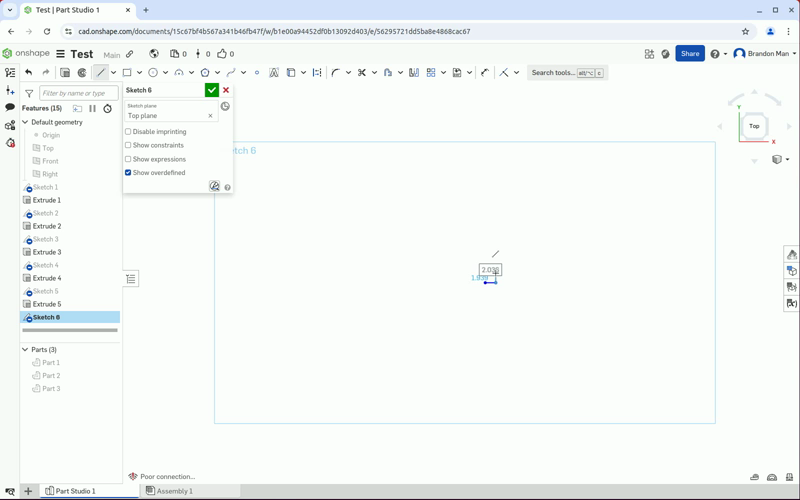
key_down(shift)
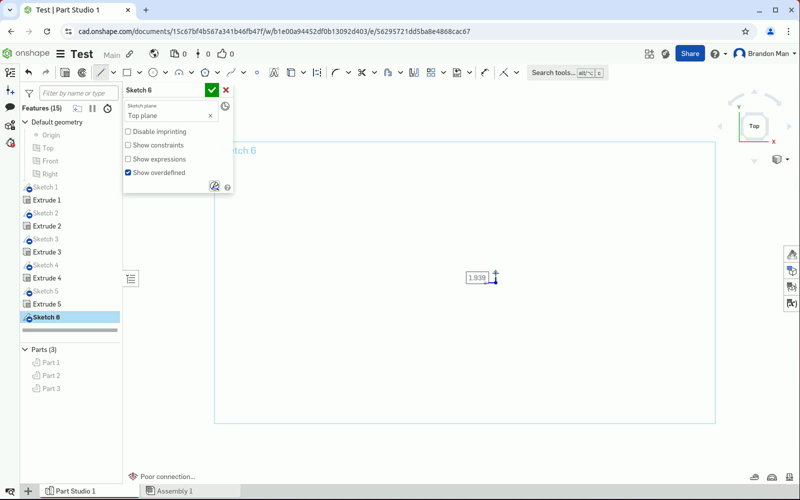
mouse_move(525, 272)
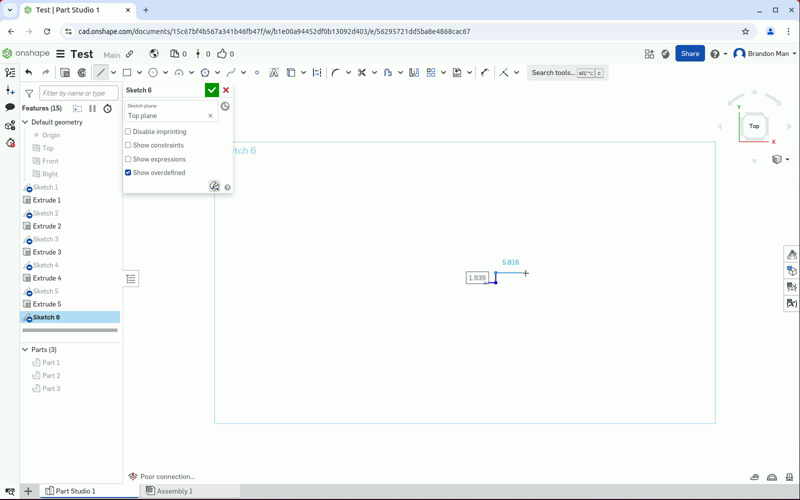
mouse_move(485, 272)
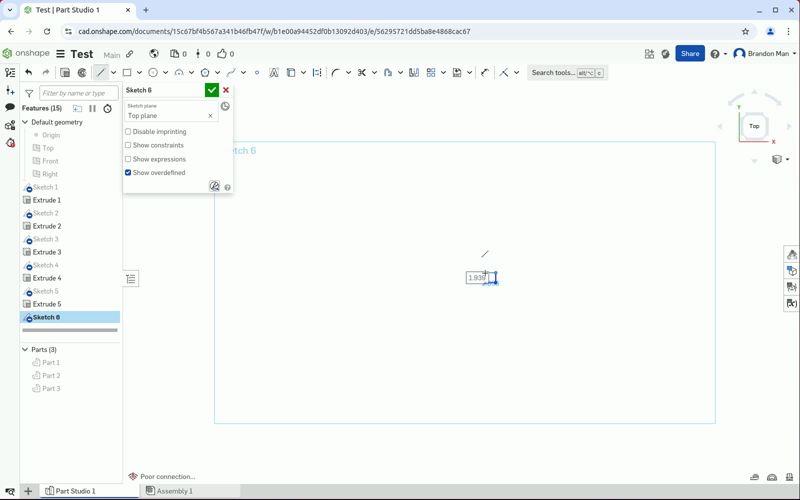
click(485, 272)
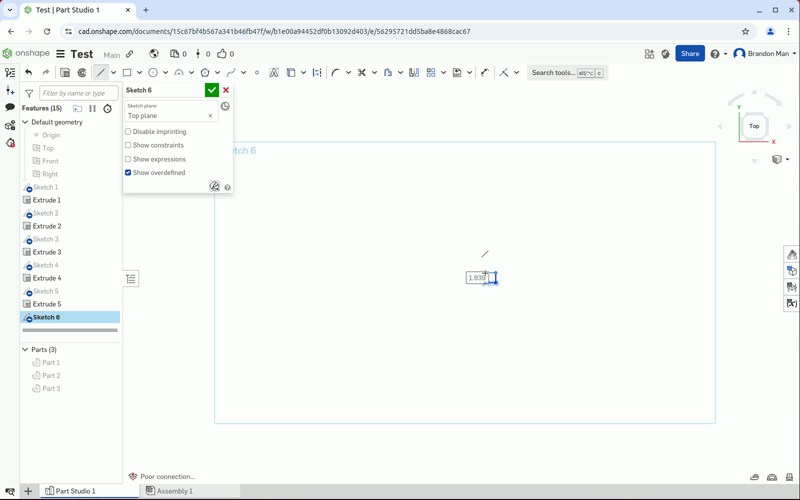
key_up(shift)
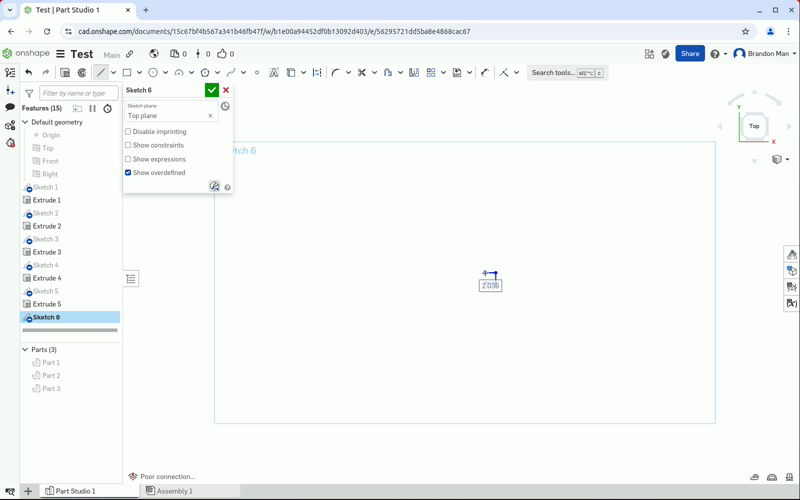
mouse_move(515, 272)
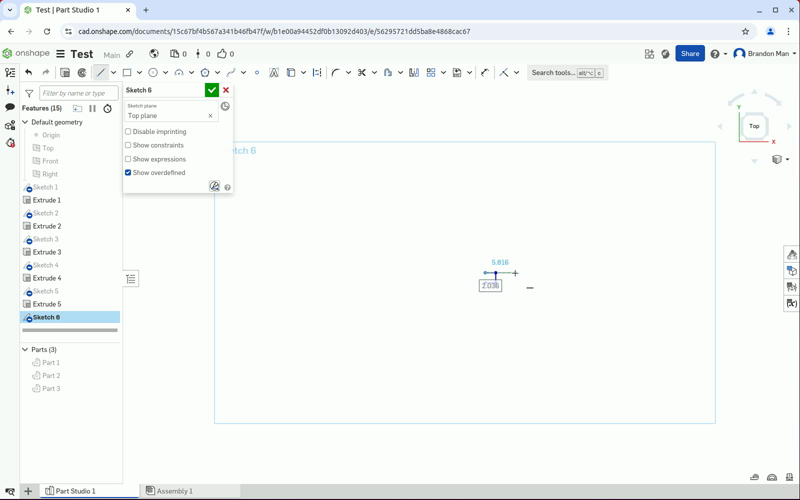
key_down(shift)
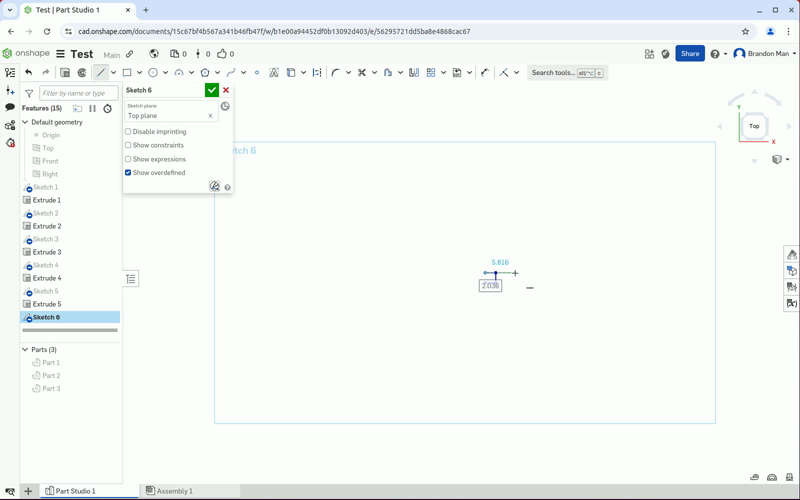
mouse_move(485, 282)
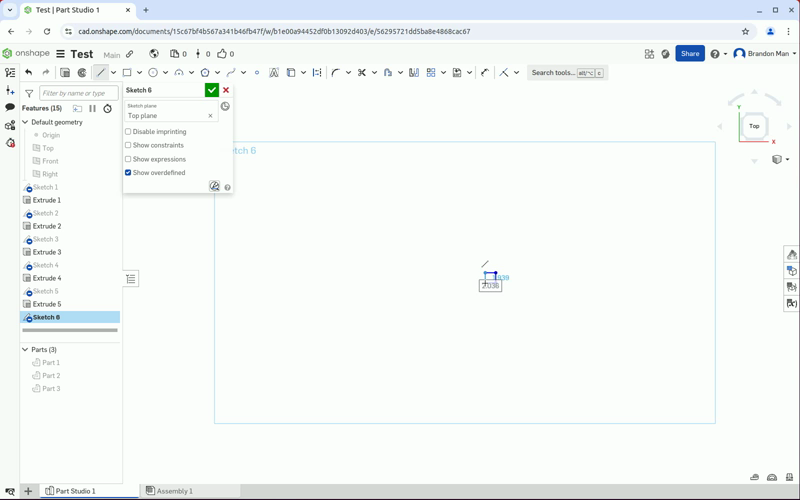
key_up(shift)
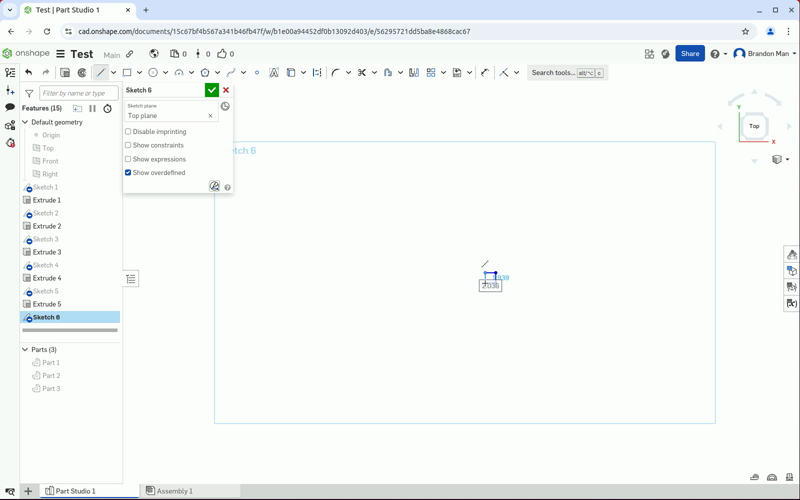
click(485, 282)
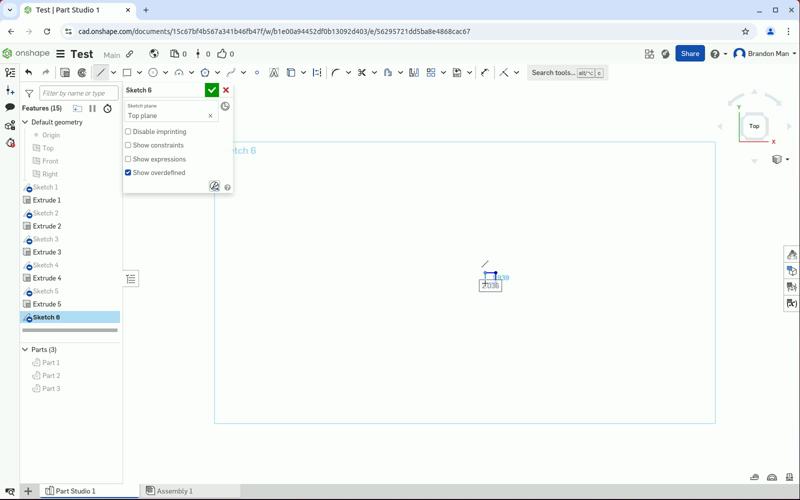
key(esc)
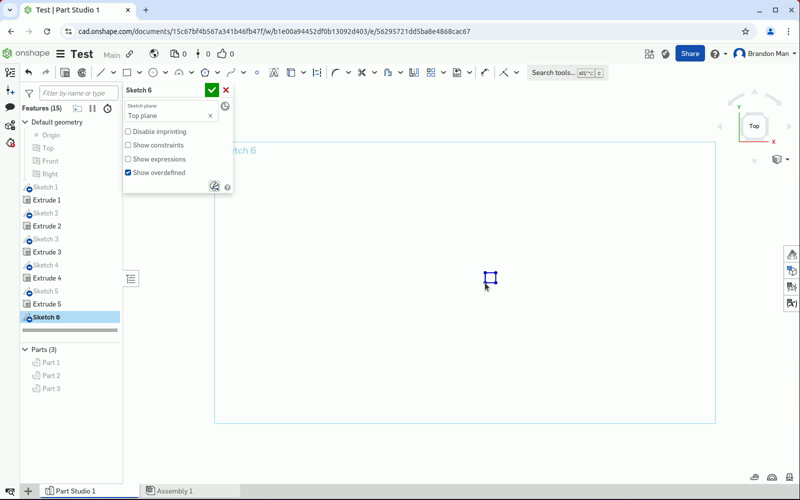
mouse_move(490, 277)
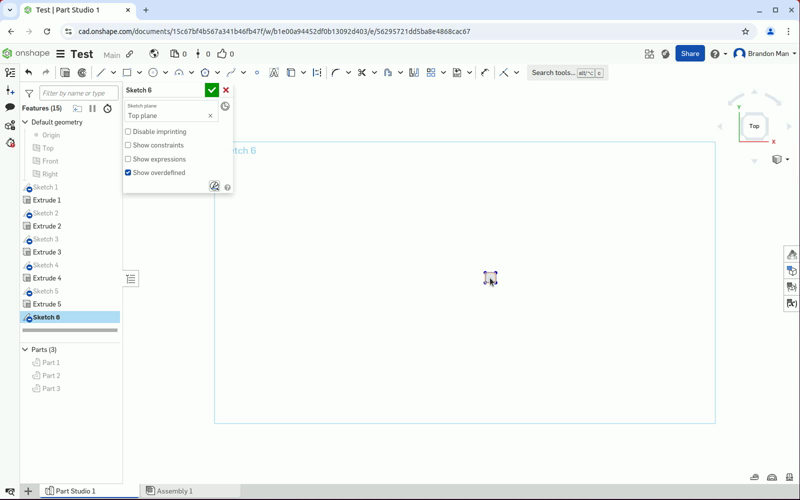
scroll(6)
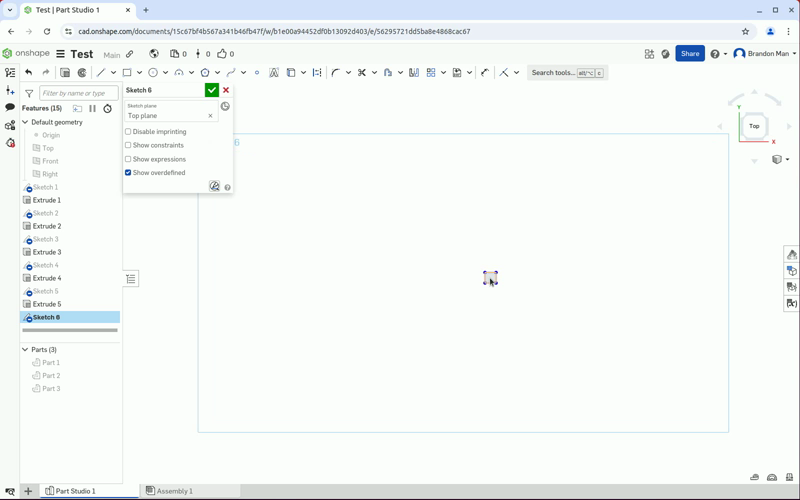
scroll(6)
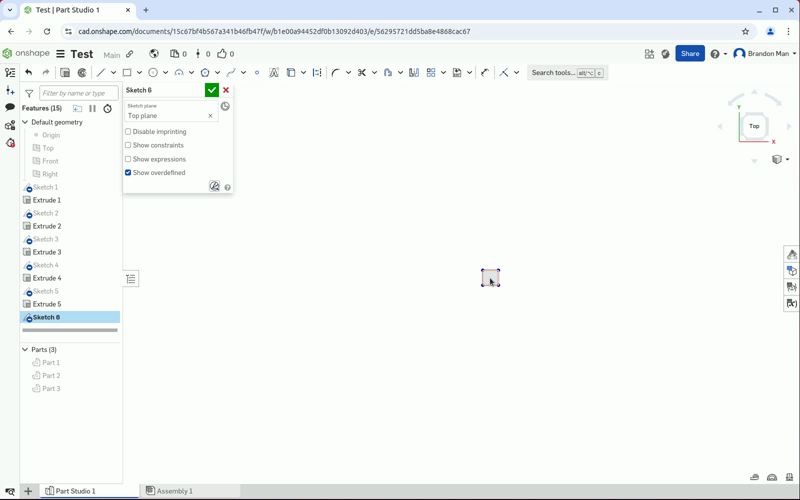
scroll(6)
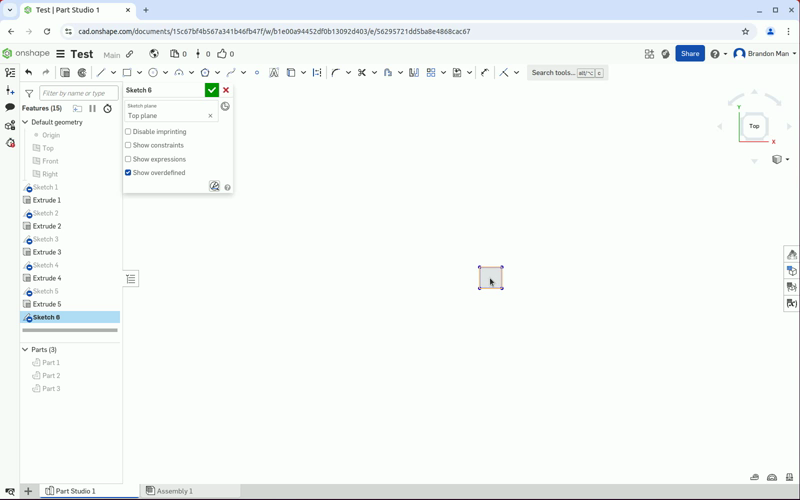
scroll(6)
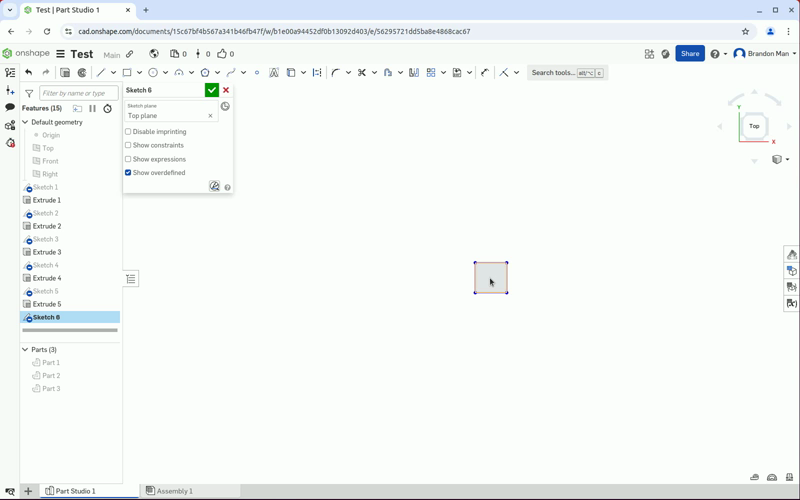
scroll(6)
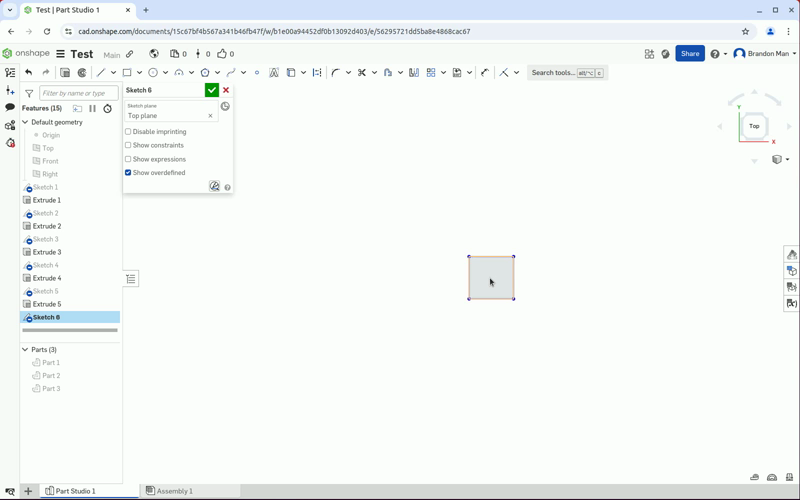
scroll(6)
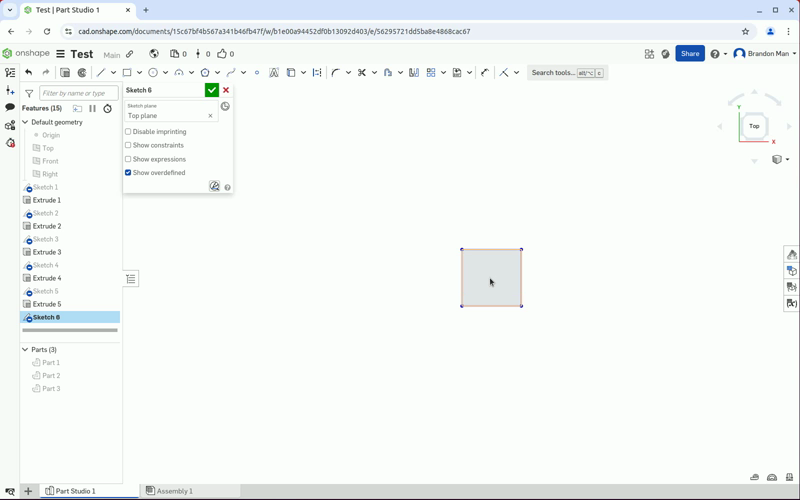
scroll(6)
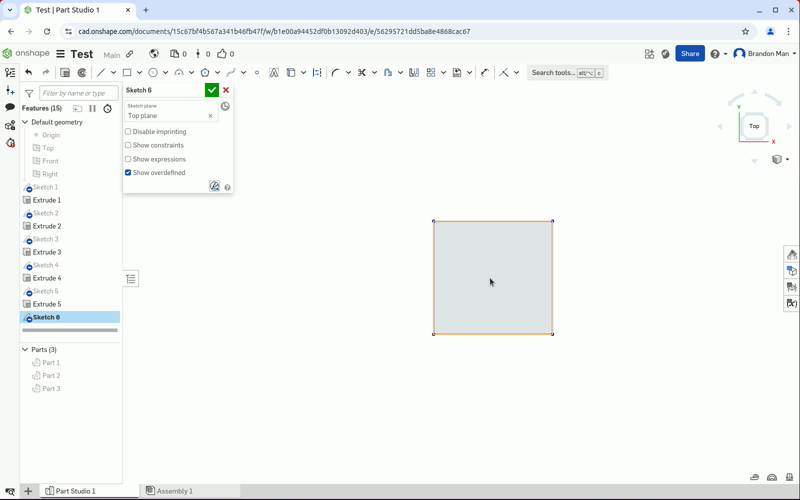
click(490, 277)
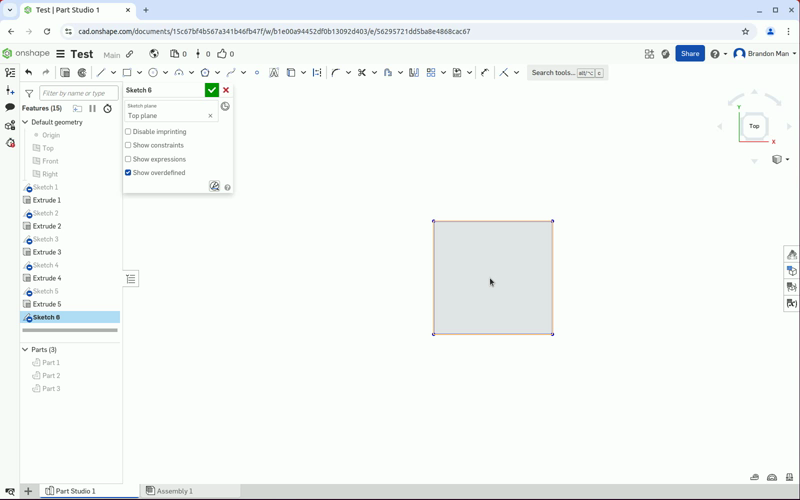
scroll(-6)
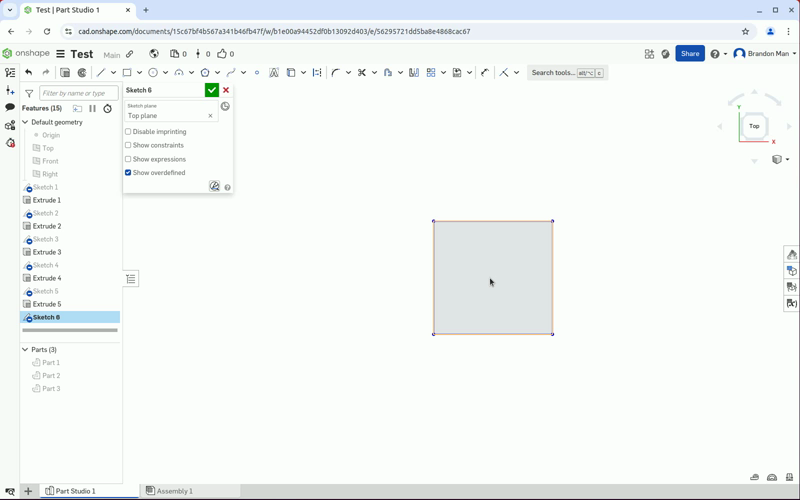
scroll(-6)
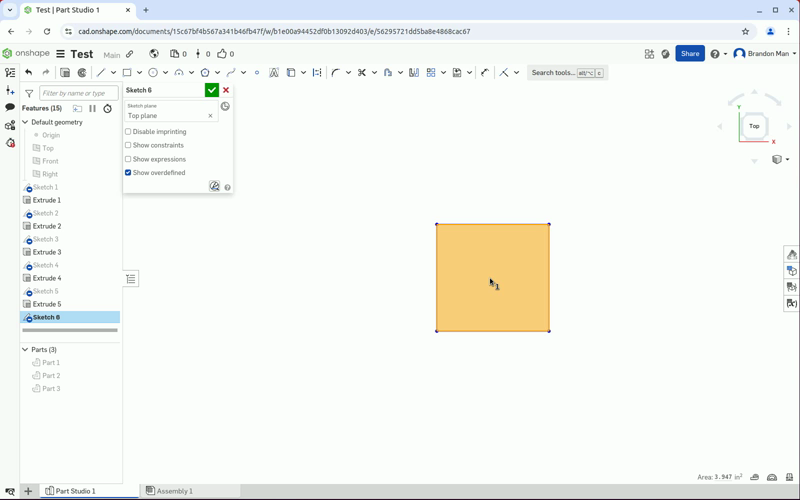
scroll(-6)
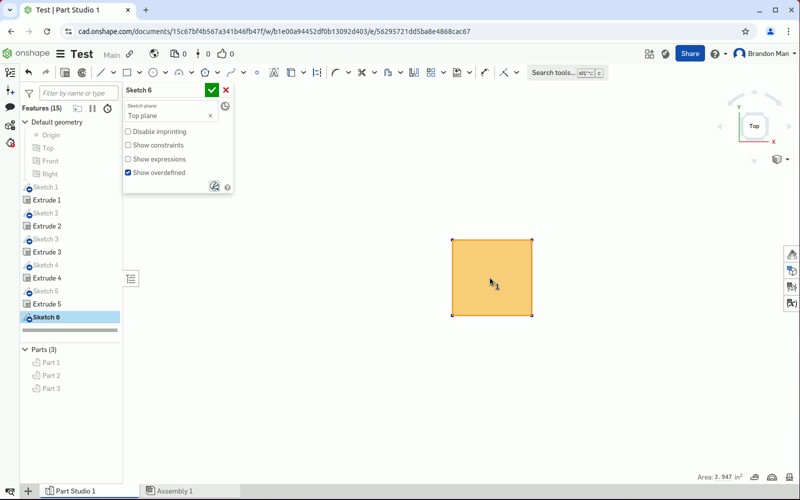
scroll(-6)
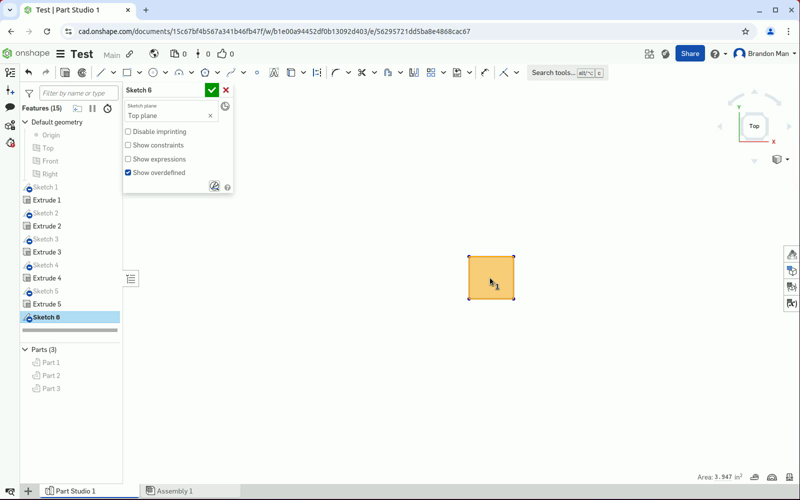
scroll(-6)
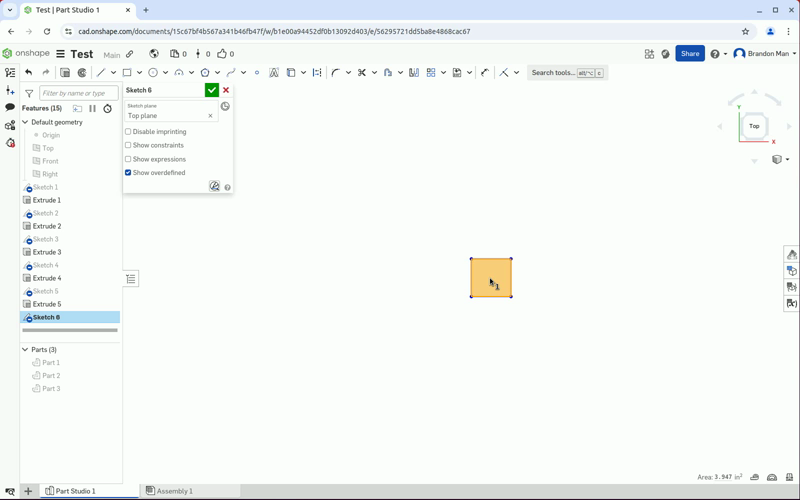
scroll(-6)
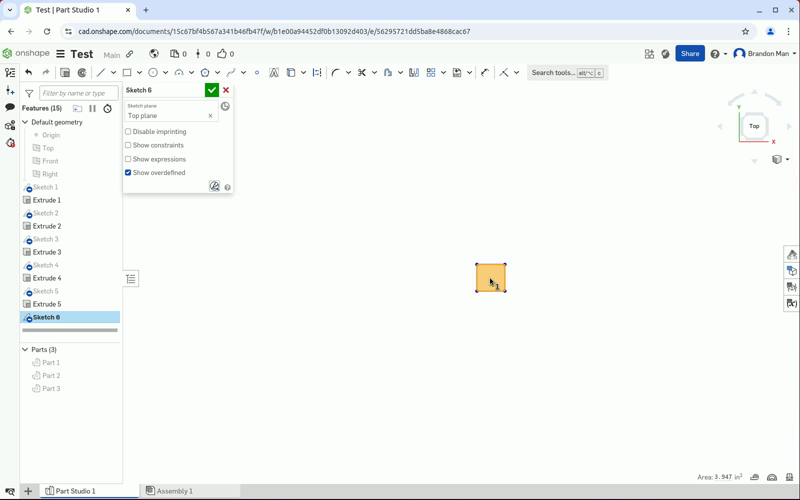
scroll(-6)
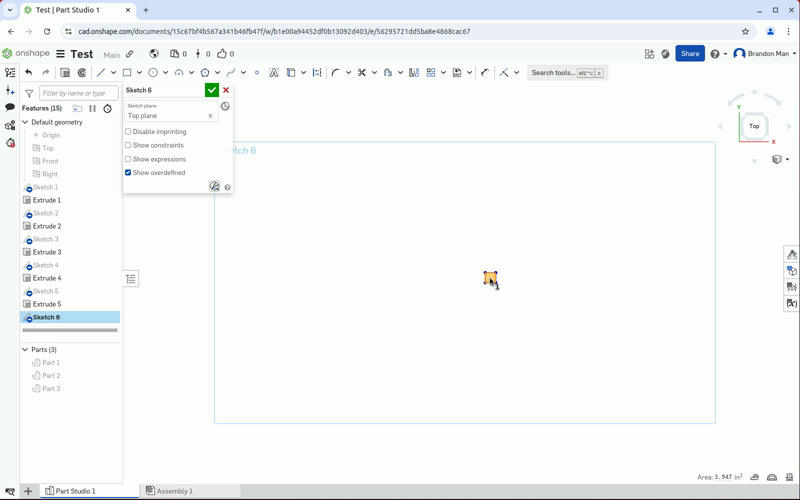
mouse_move(73, 352)
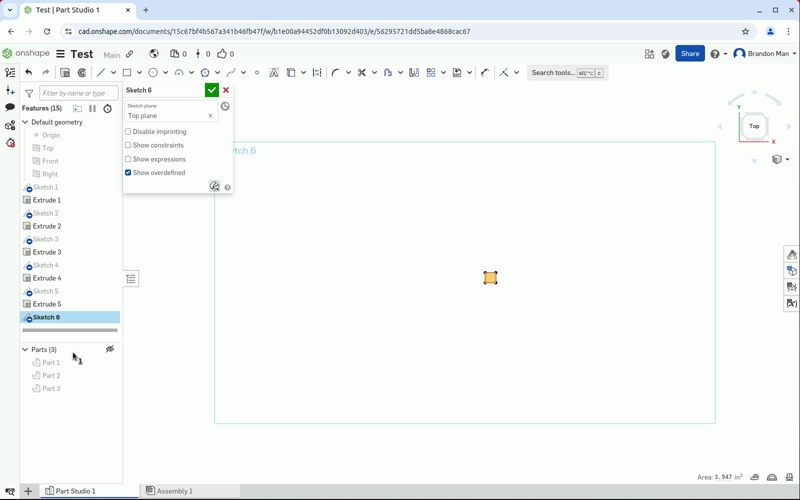
key(shift+y)
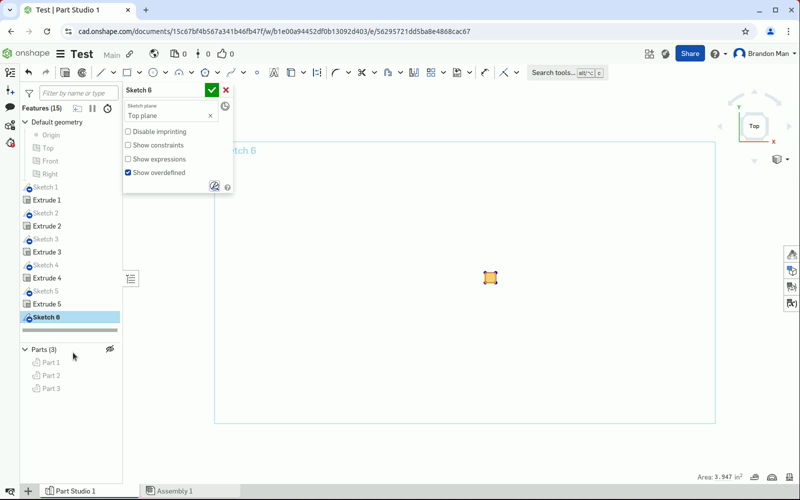
key(shift+e)
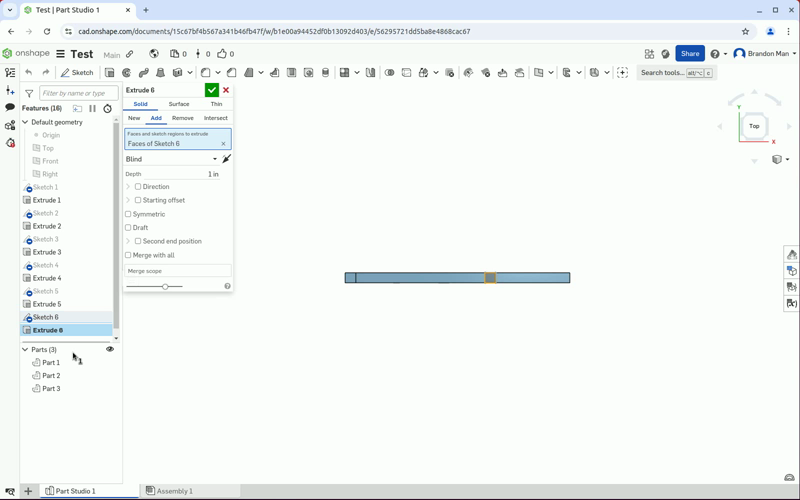
mouse_move(143, 106)
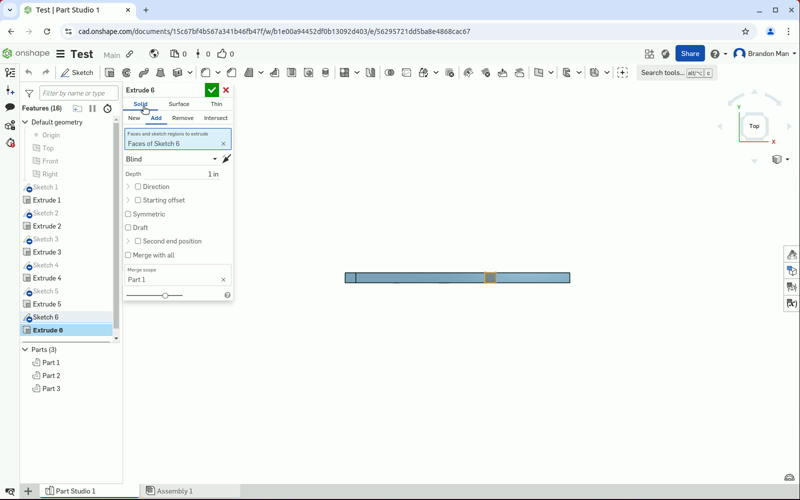
click(143, 106)
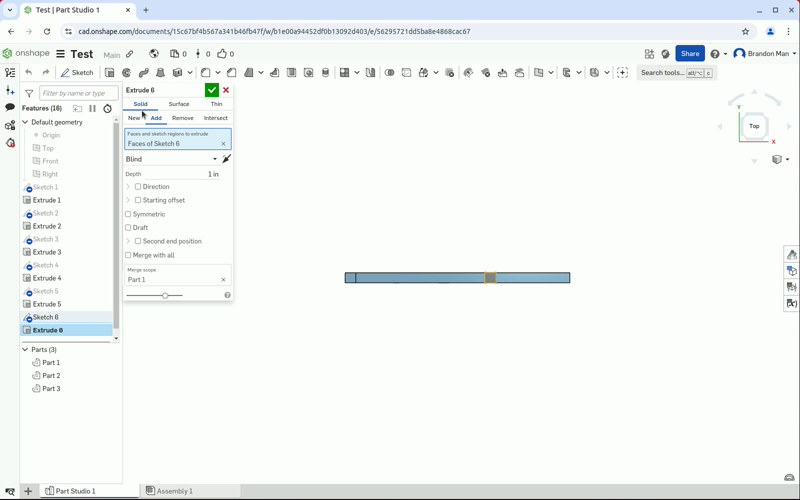
mouse_move(137, 120)
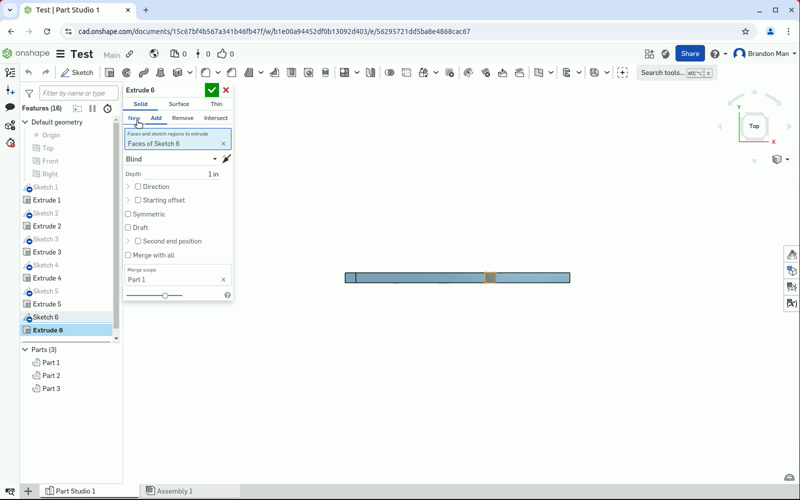
click(137, 120)
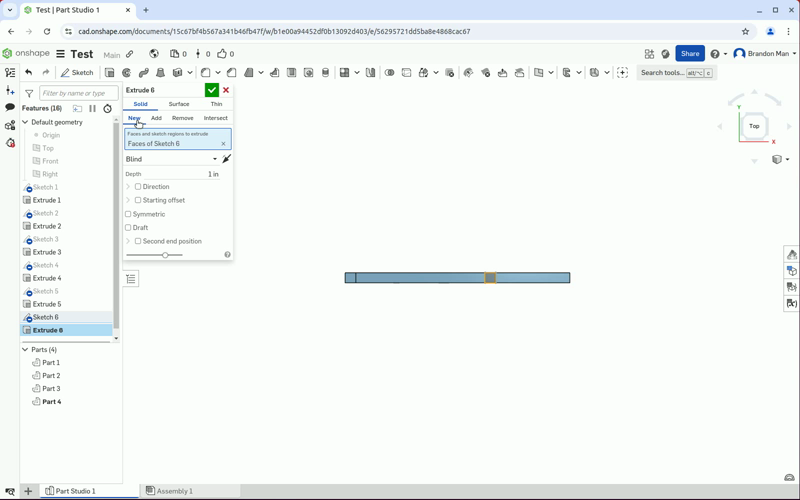
key(tab, 4)
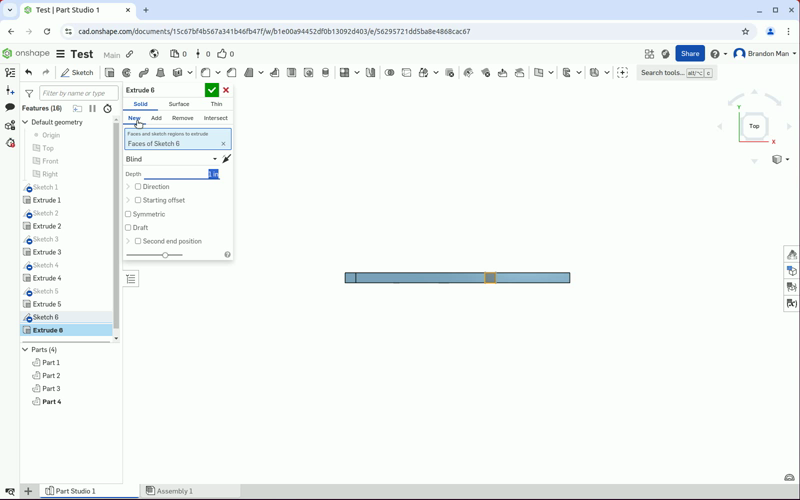
text(-6.018)
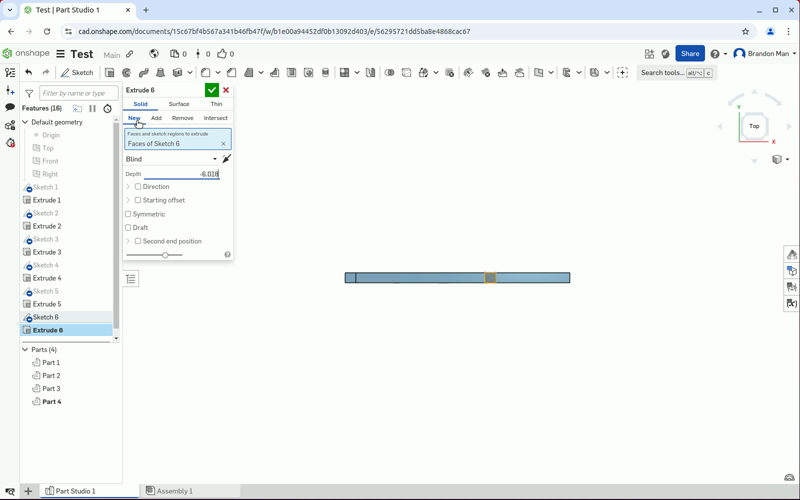
key(enter)
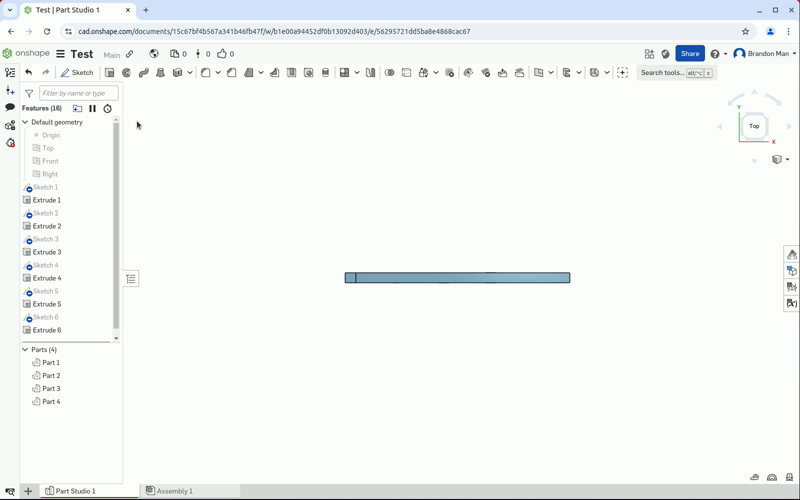
key(shift+h)
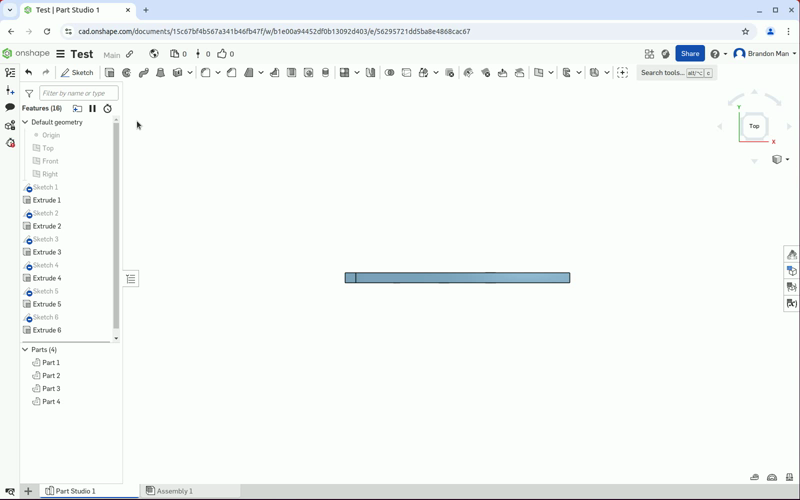
key(shift+h)
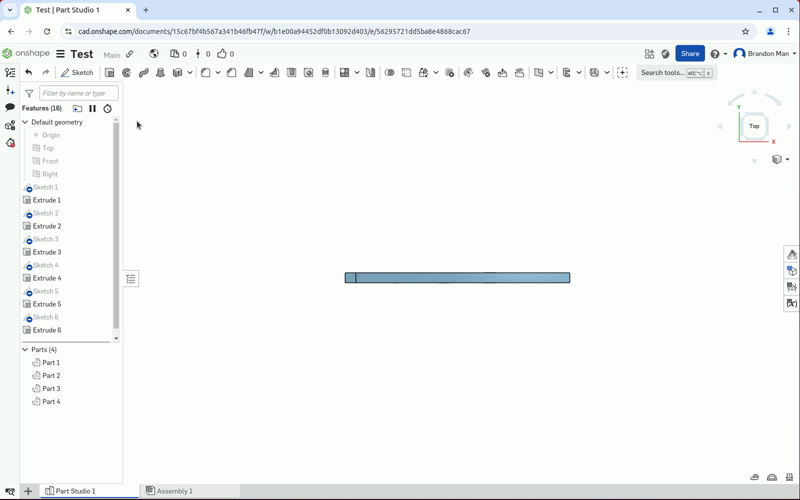
mouse_move(69, 189)
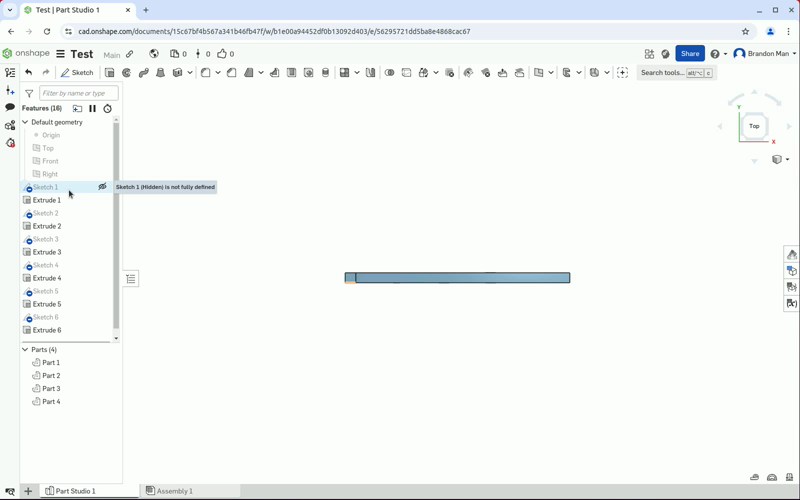
click(69, 189)
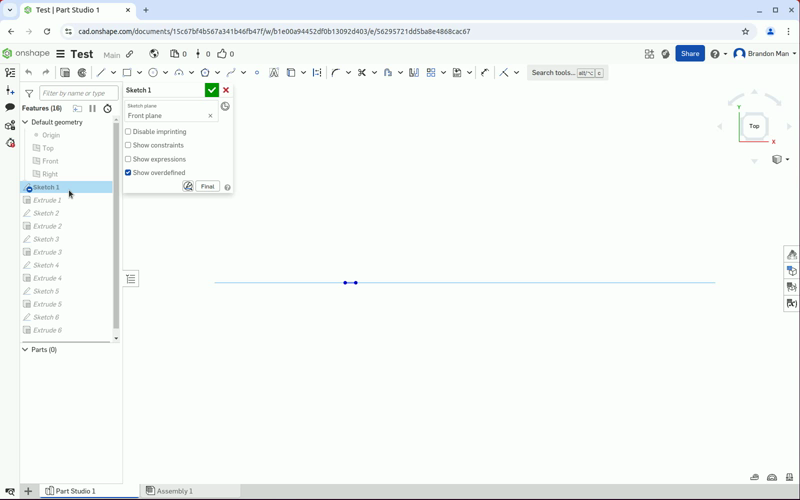
mouse_move(229, 92)
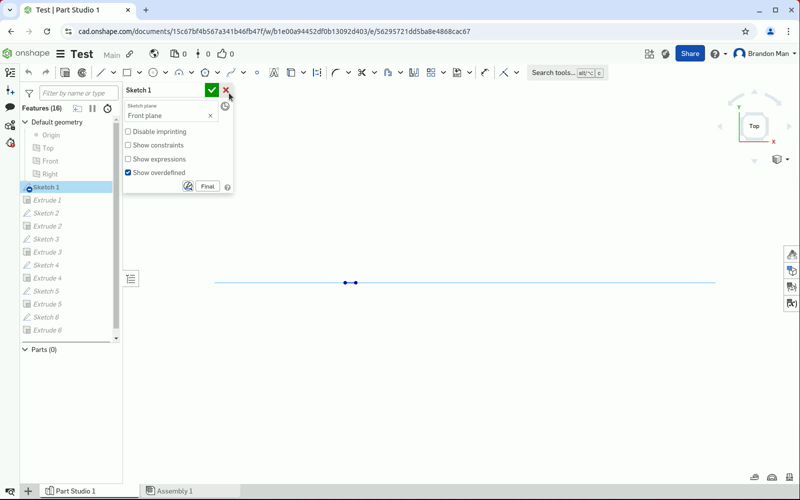
click(229, 92)
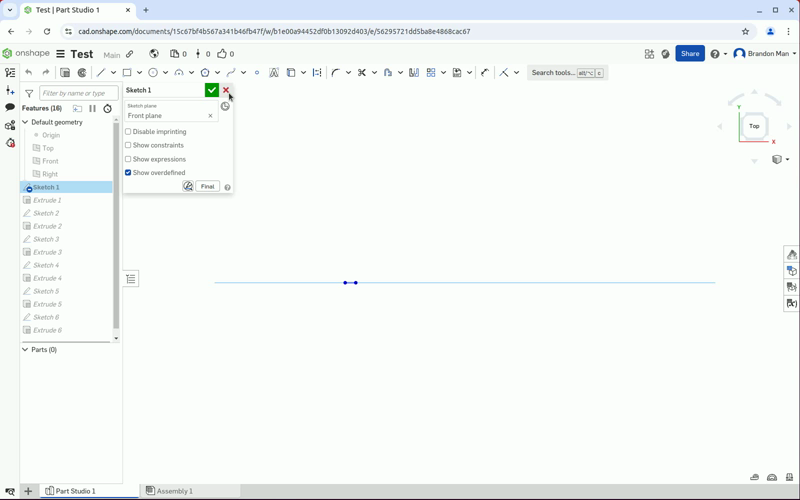
key(shift+s)
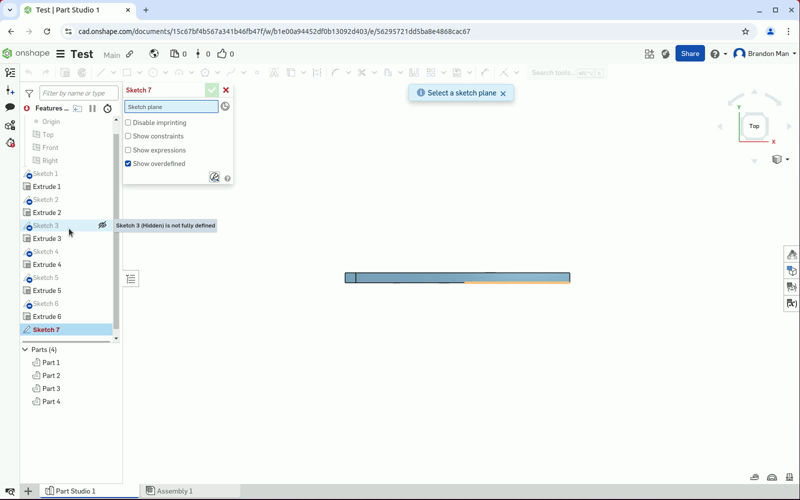
scroll(3)
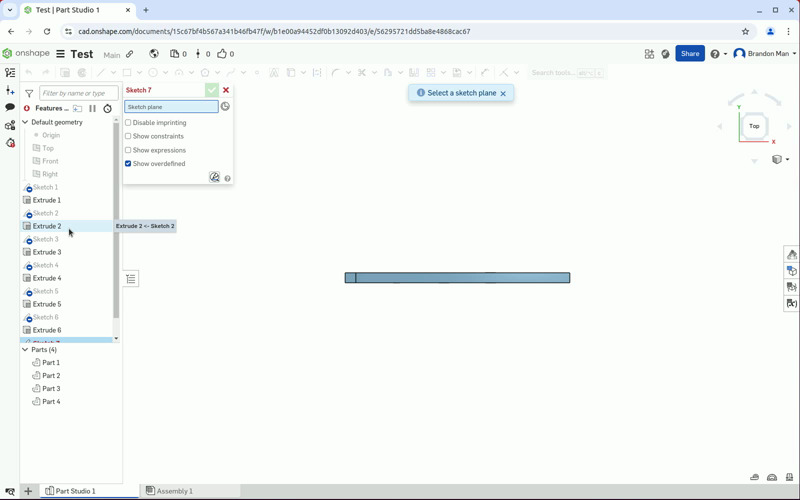
mouse_move(69, 150)
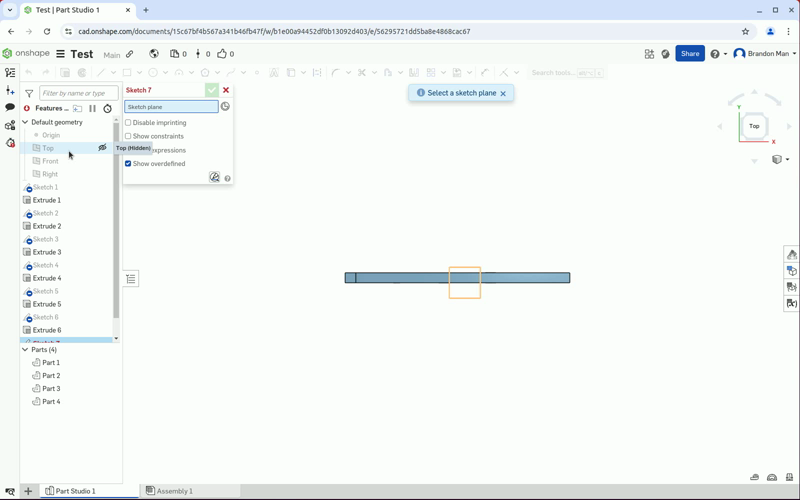
click(69, 150)
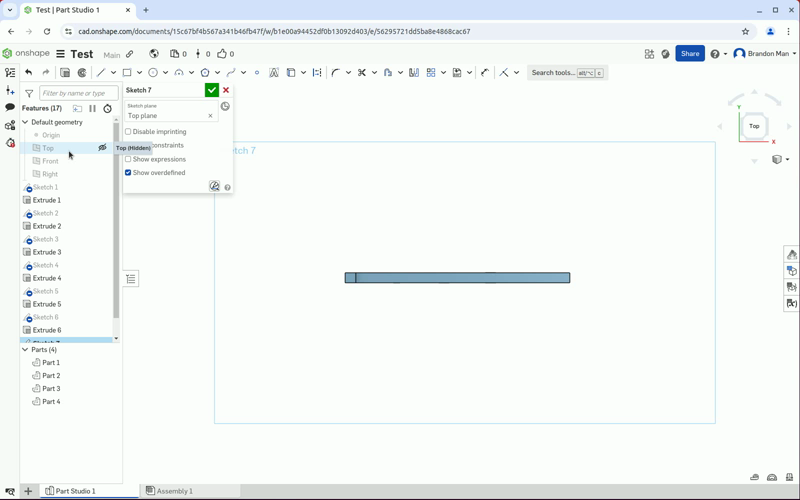
mouse_move(73, 352)
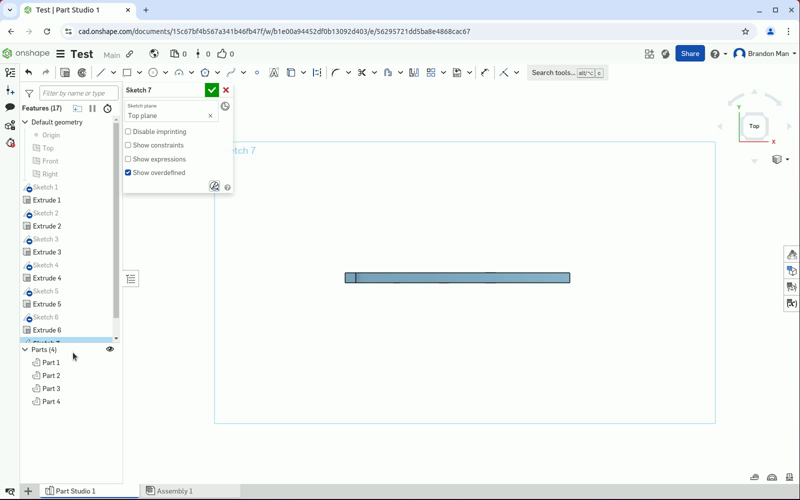
key(y)
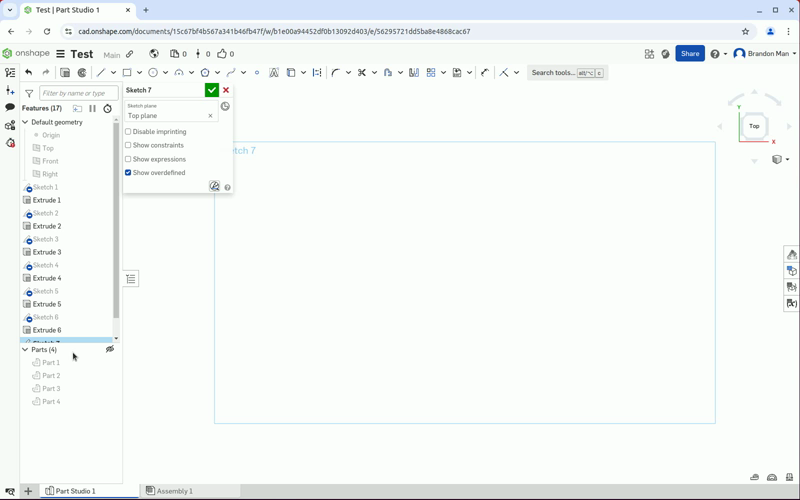
key(l)
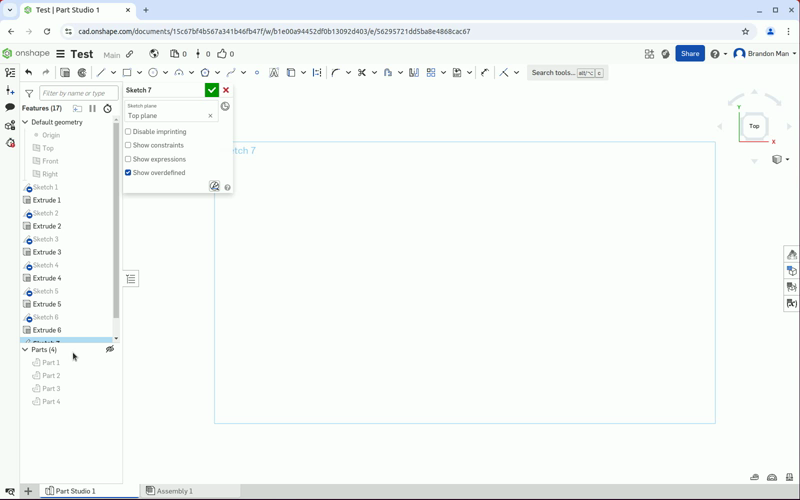
key_down(shift)
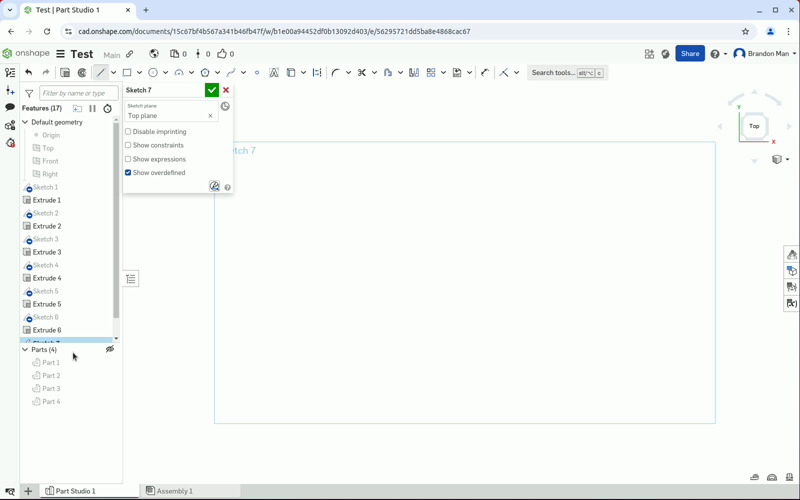
mouse_move(526, 282)
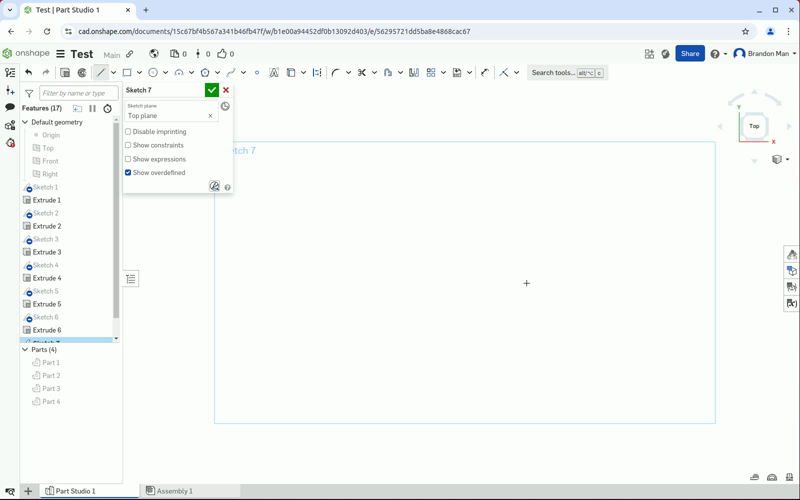
click(526, 282)
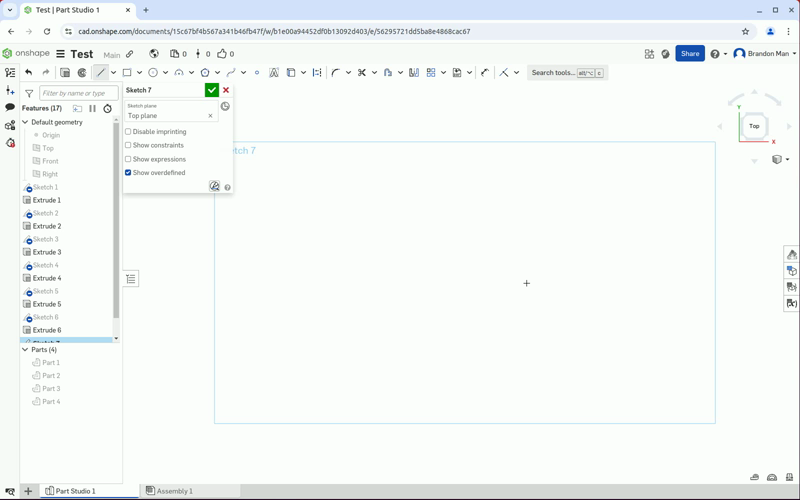
key_up(shift)
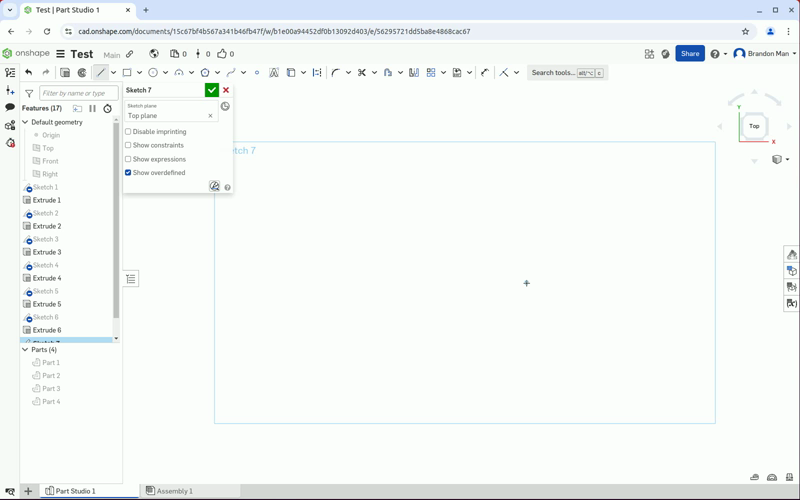
key_down(shift)
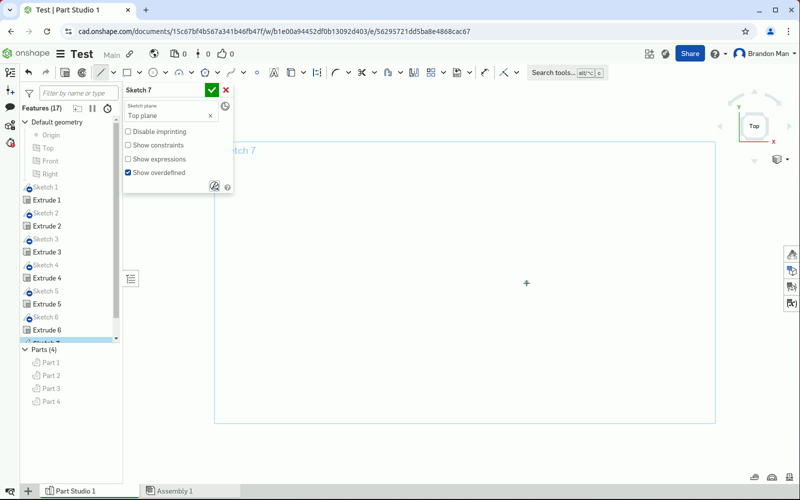
mouse_move(556, 282)
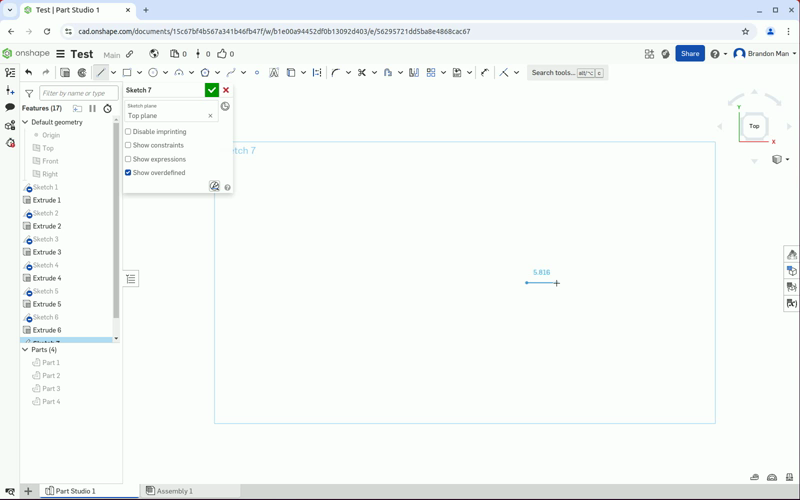
mouse_move(537, 282)
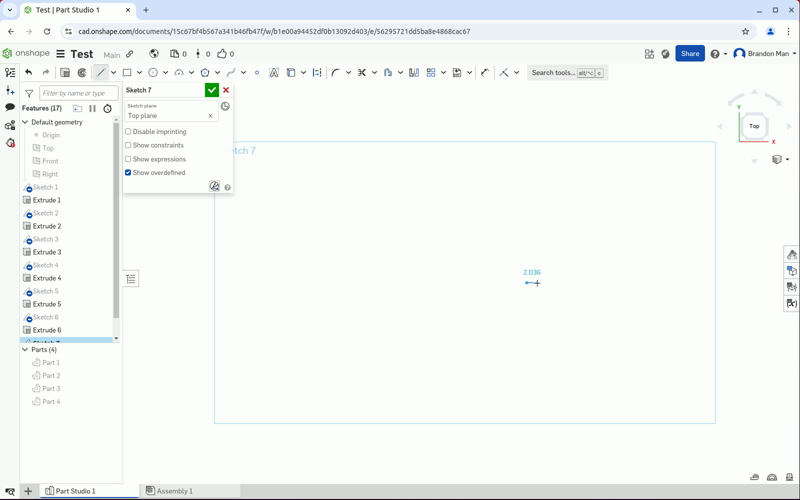
click(537, 282)
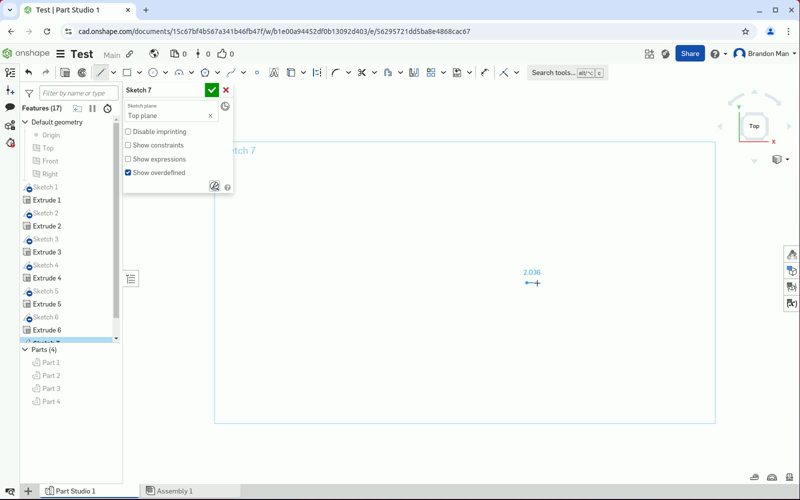
key_up(shift)
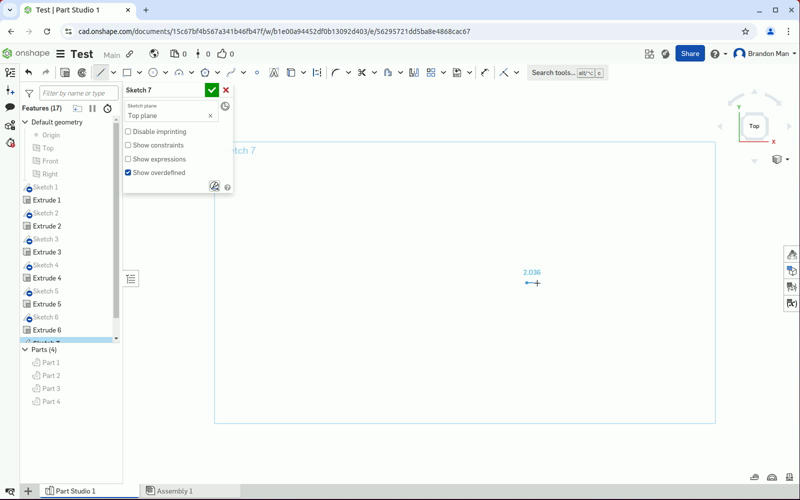
key_down(shift)
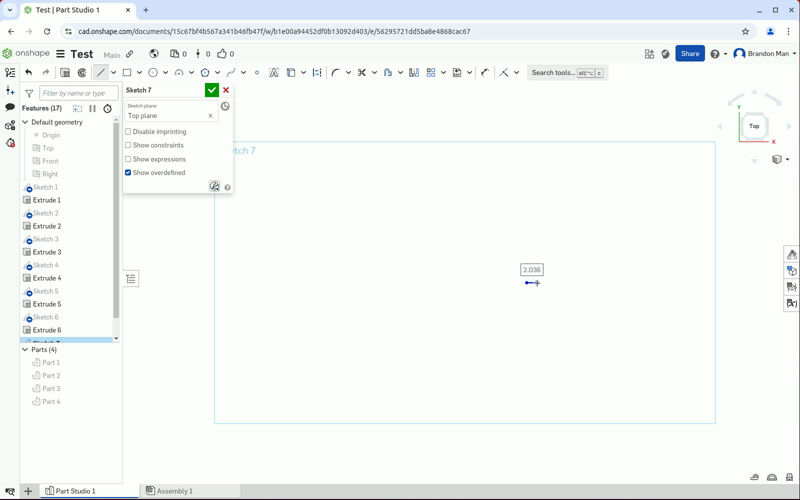
mouse_move(567, 282)
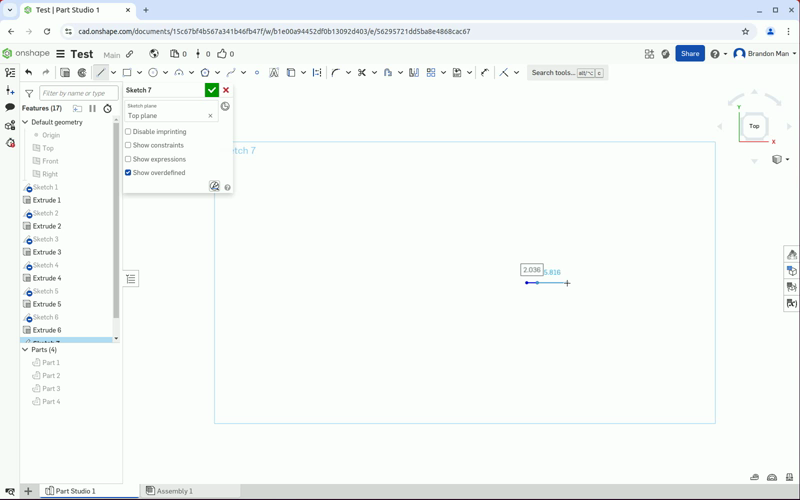
mouse_move(537, 272)
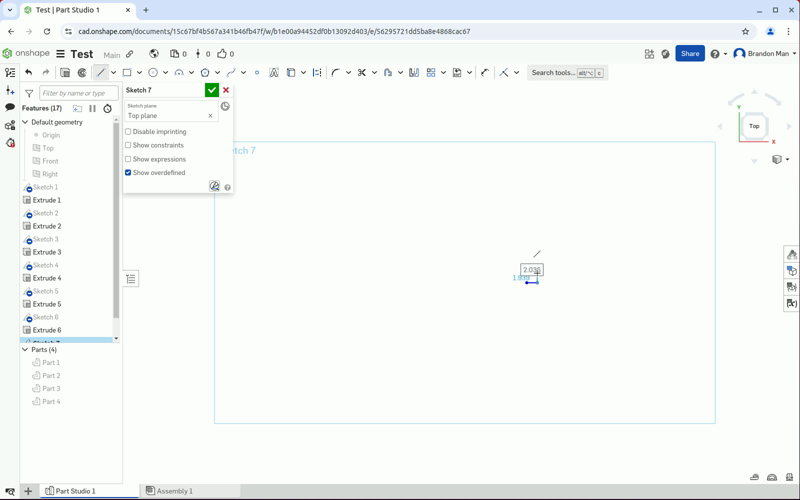
click(537, 272)
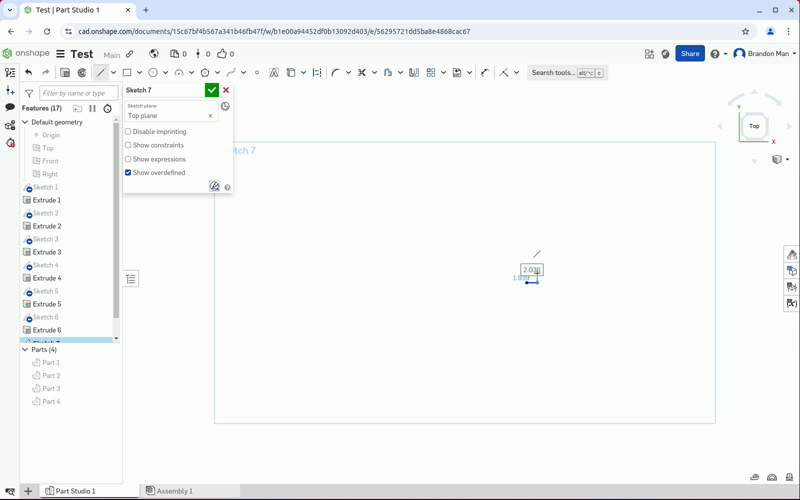
key_up(shift)
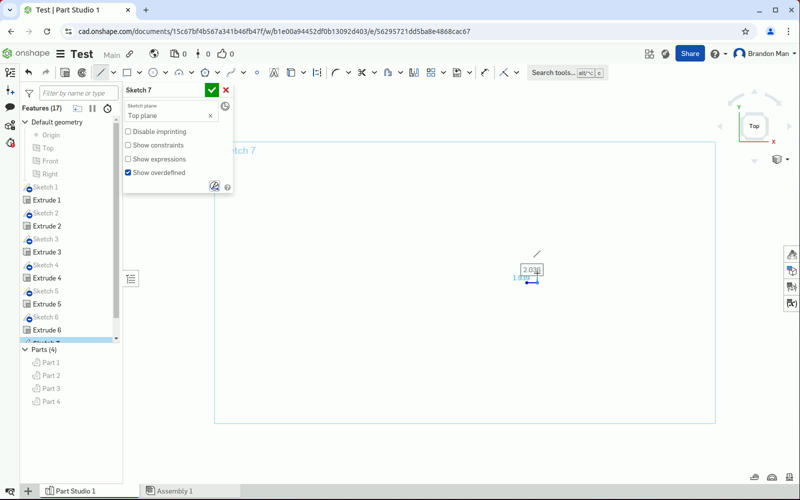
key_down(shift)
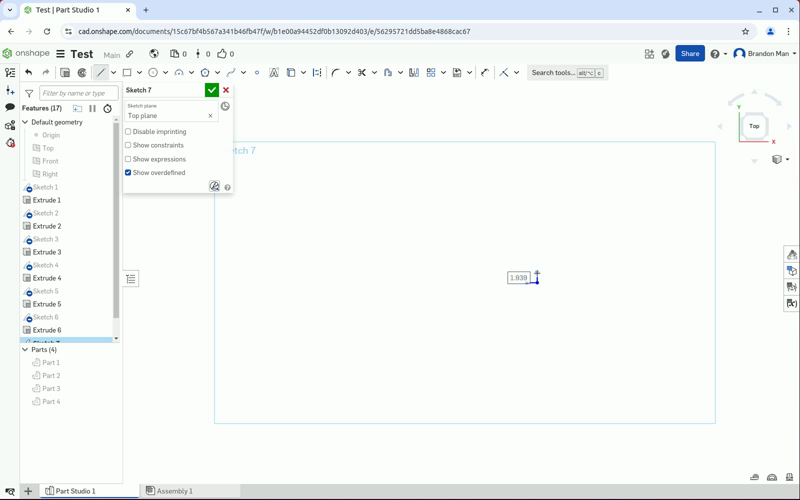
mouse_move(567, 272)
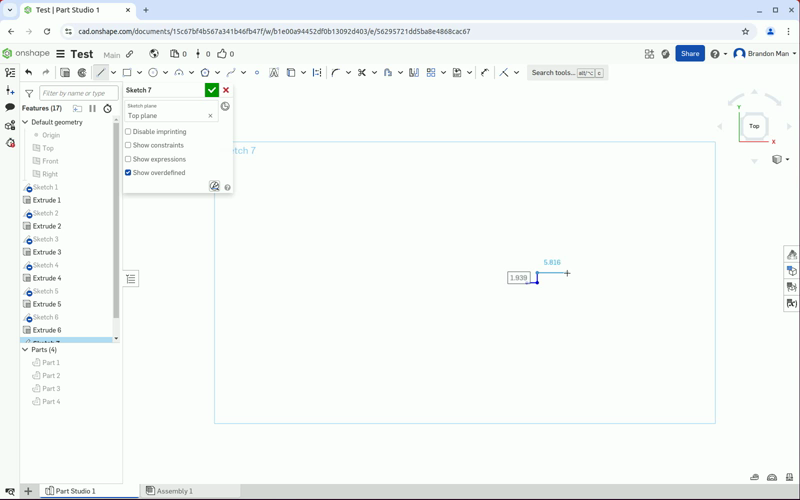
mouse_move(526, 272)
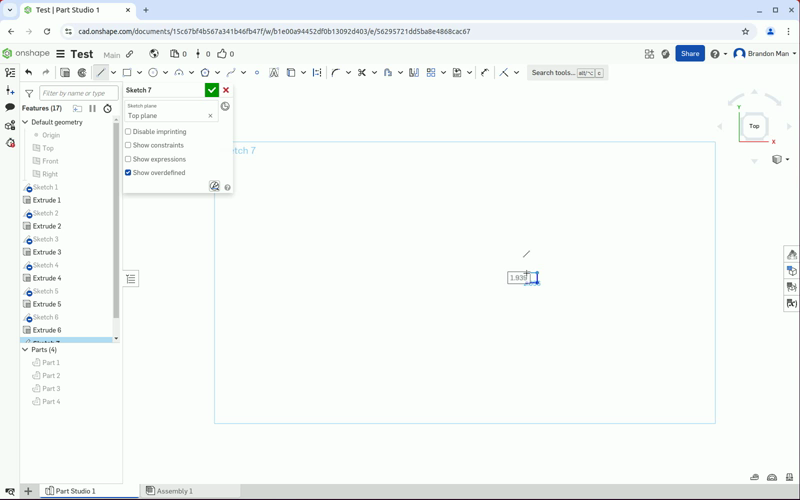
click(526, 272)
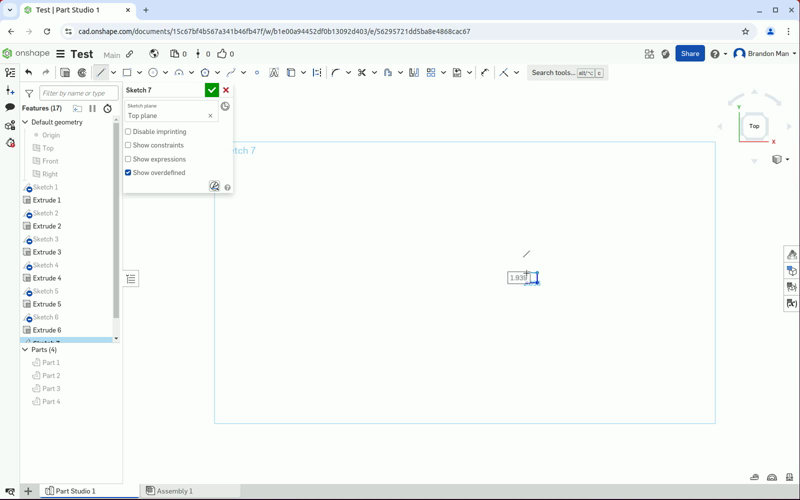
key_up(shift)
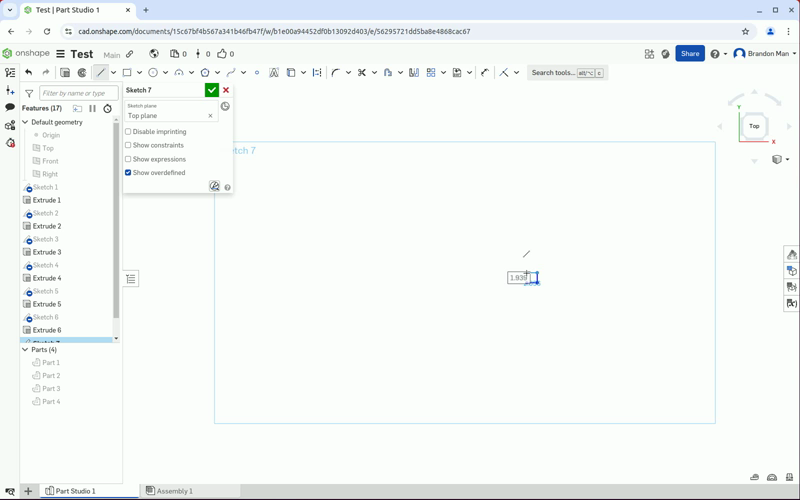
mouse_move(556, 272)
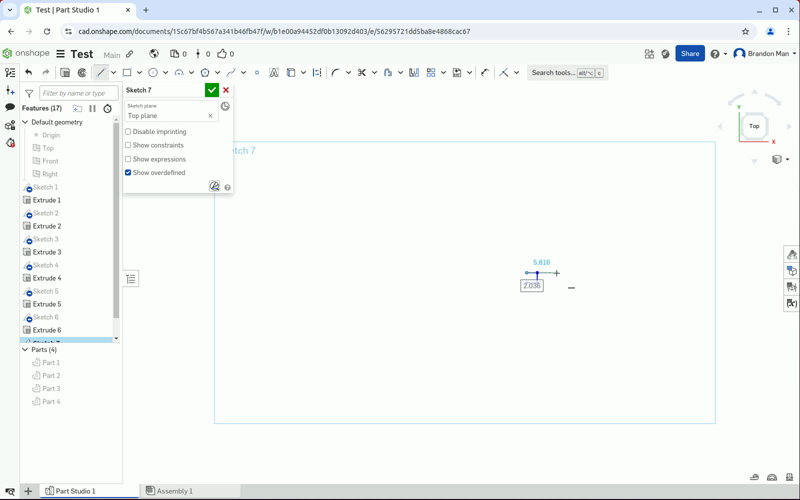
key_down(shift)
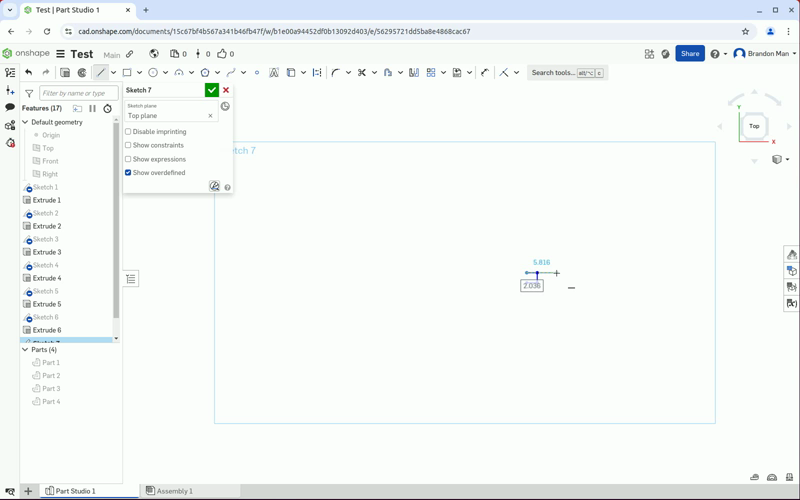
mouse_move(526, 282)
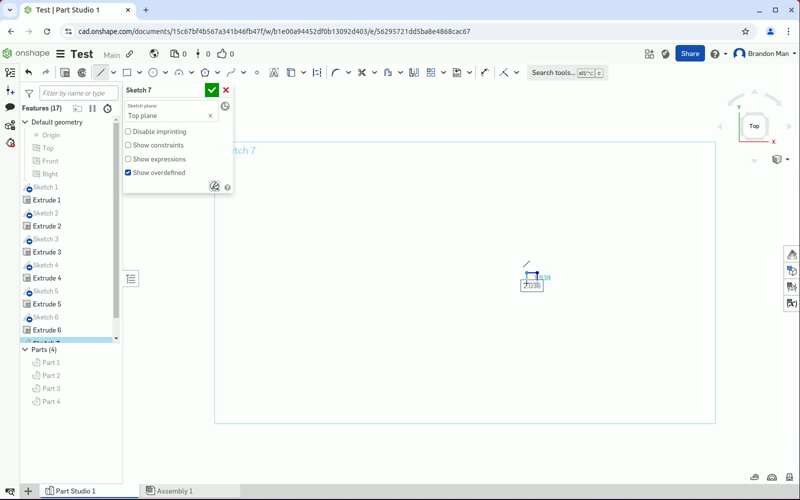
key_up(shift)
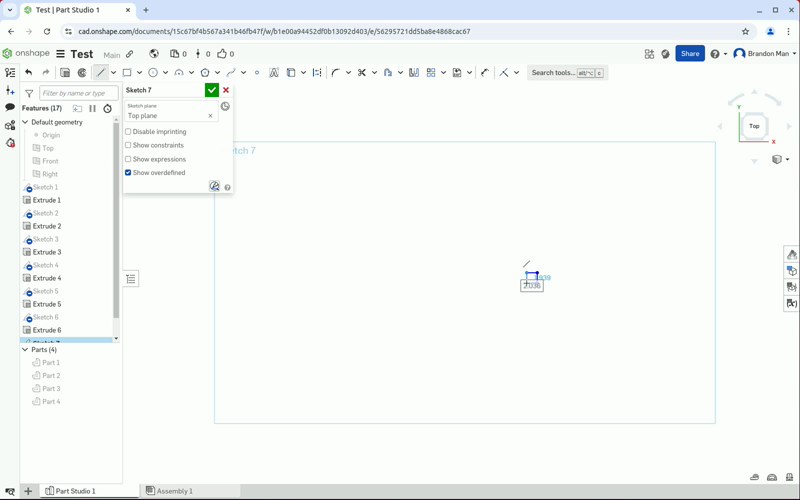
click(526, 282)
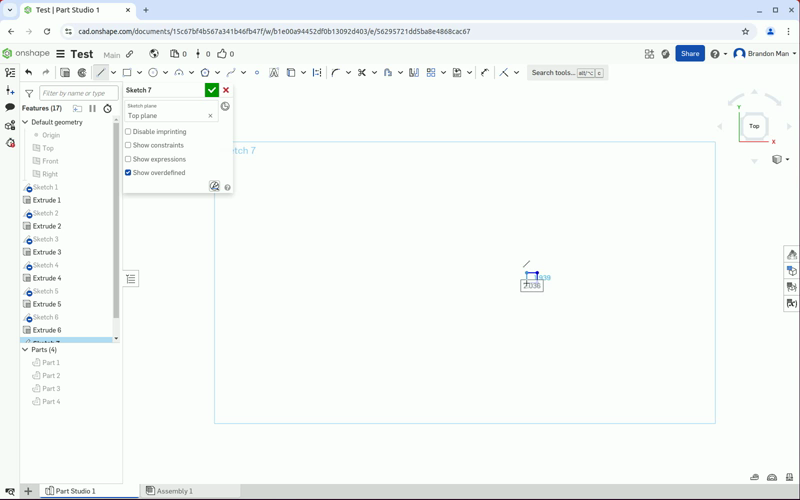
key(esc)
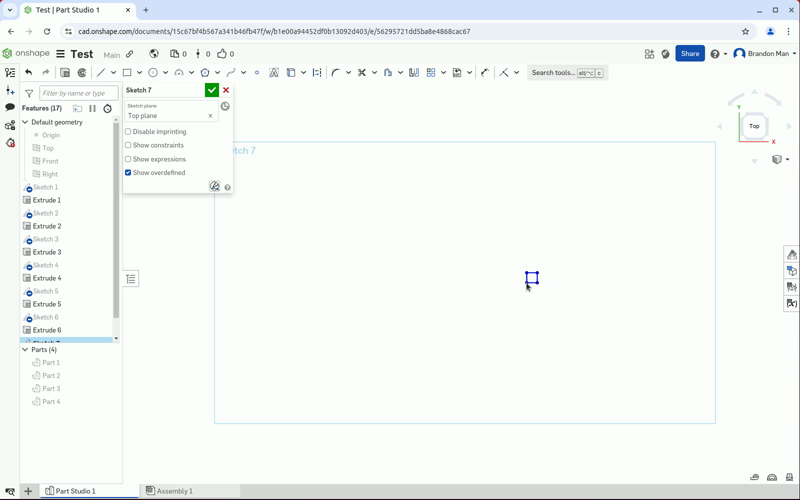
mouse_move(530, 281)
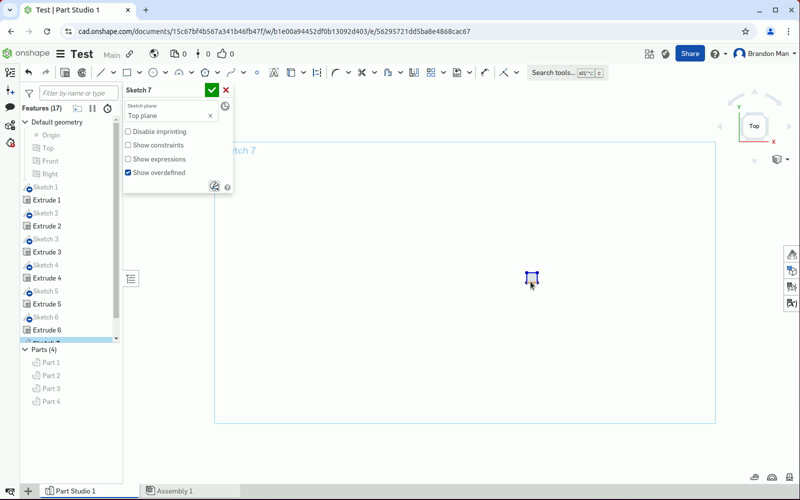
scroll(6)
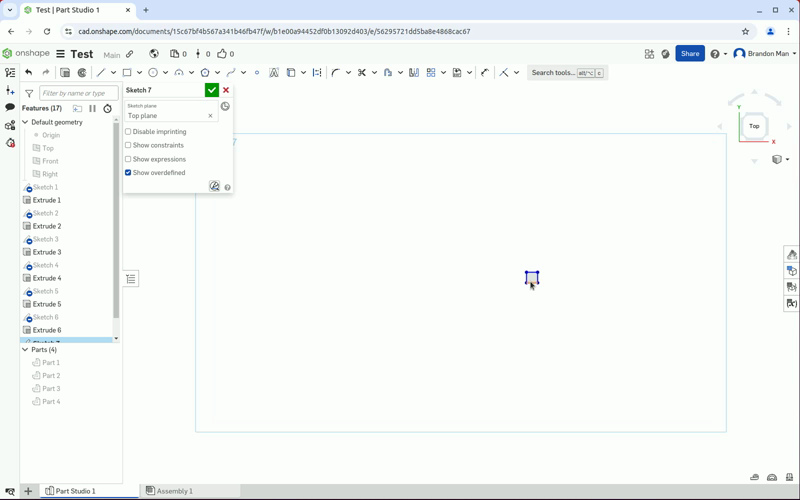
scroll(6)
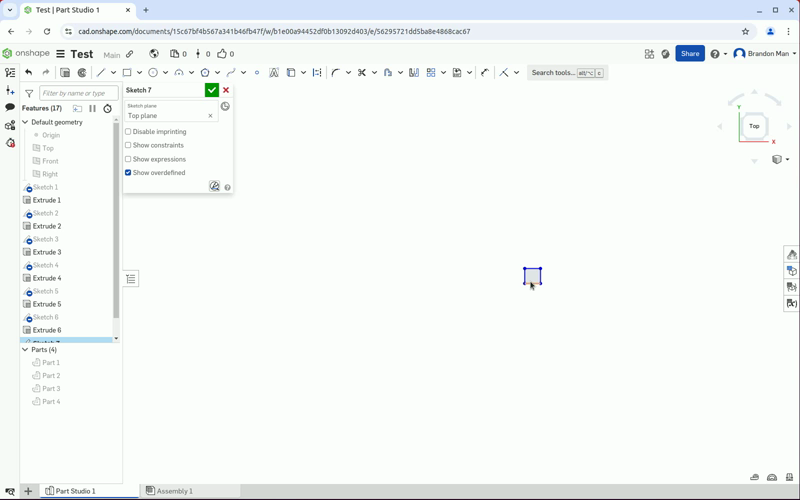
scroll(6)
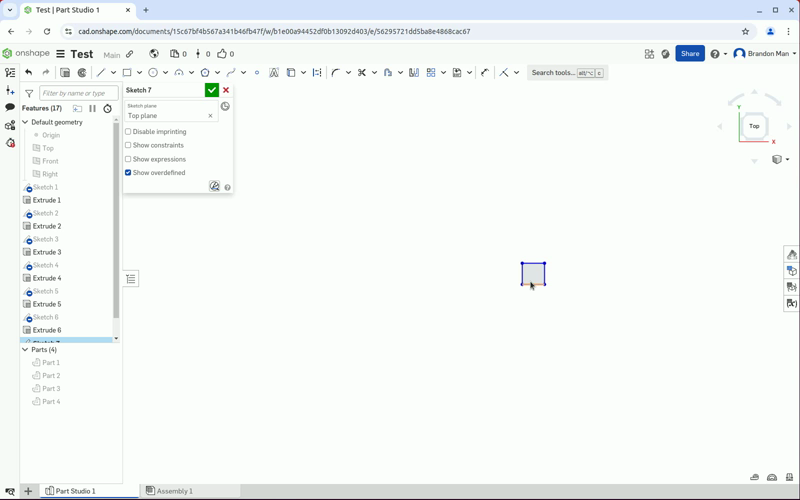
scroll(6)
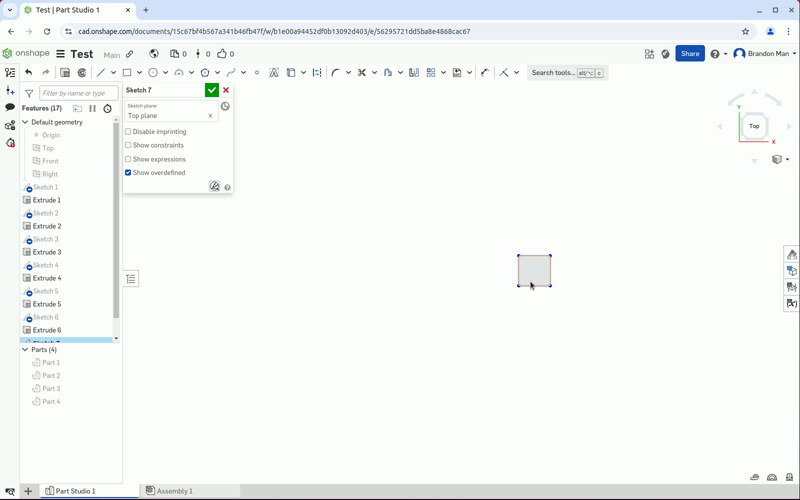
scroll(6)
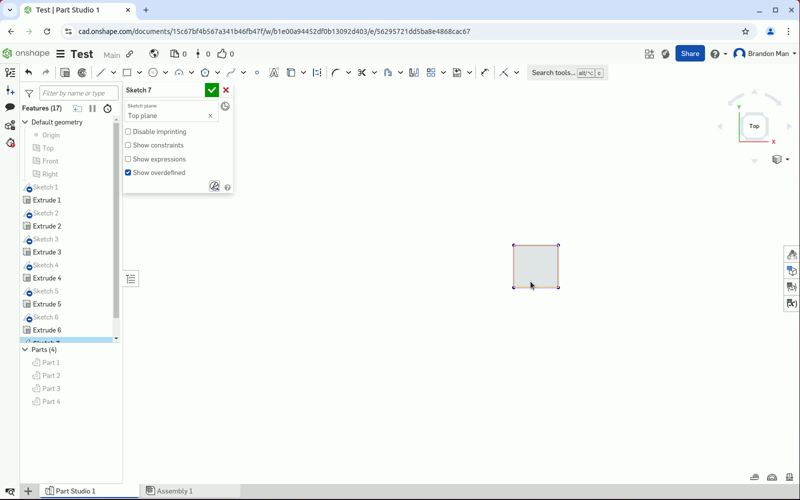
scroll(6)
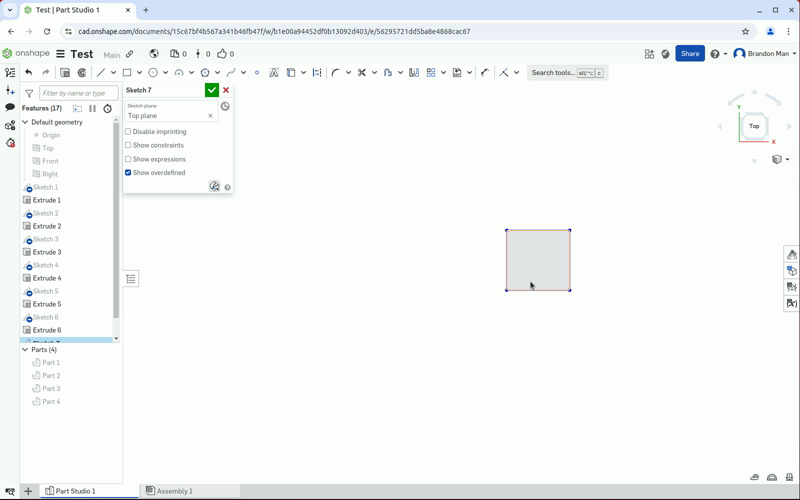
scroll(6)
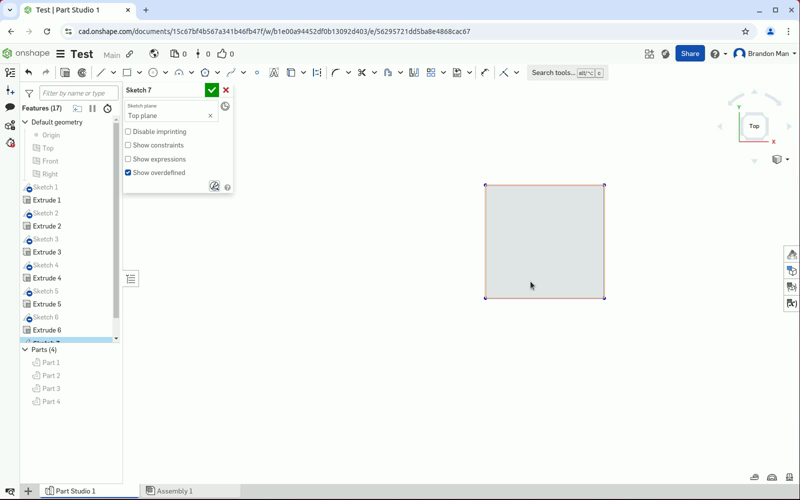
click(530, 281)
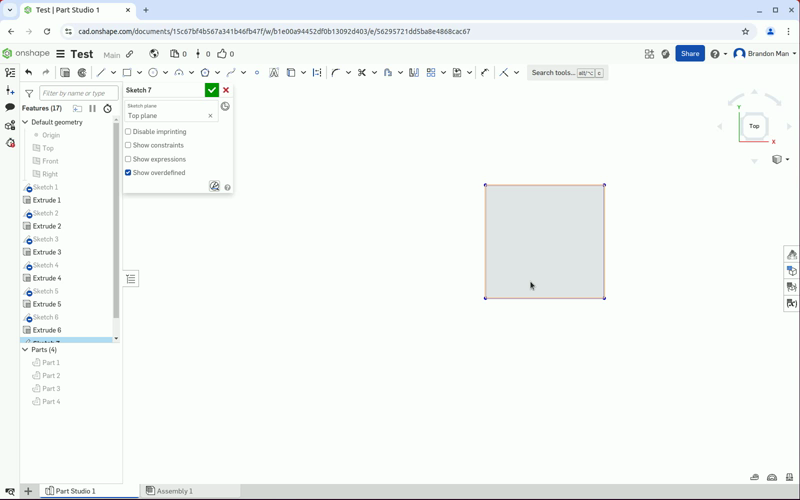
scroll(-6)
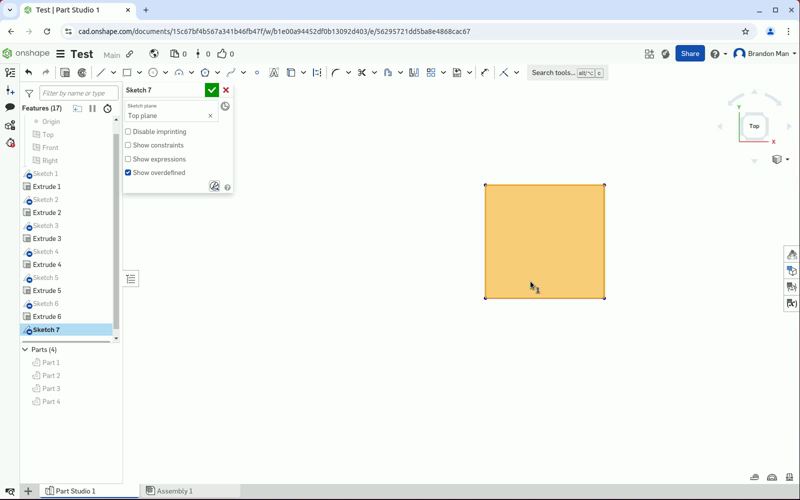
scroll(-6)
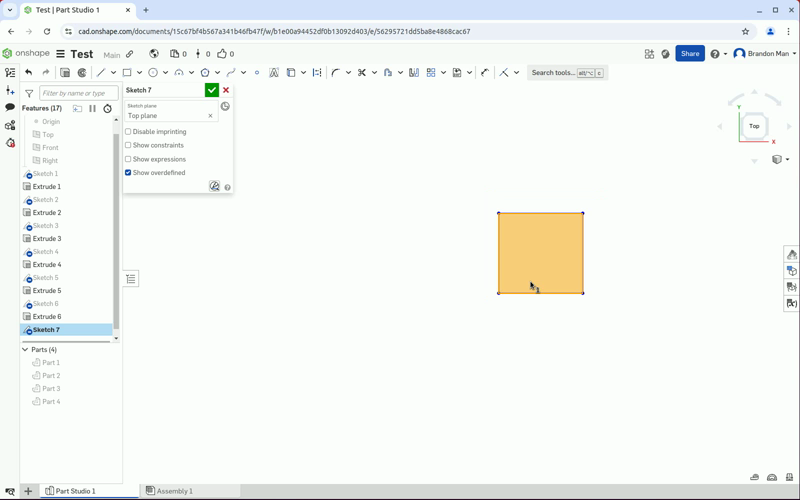
scroll(-6)
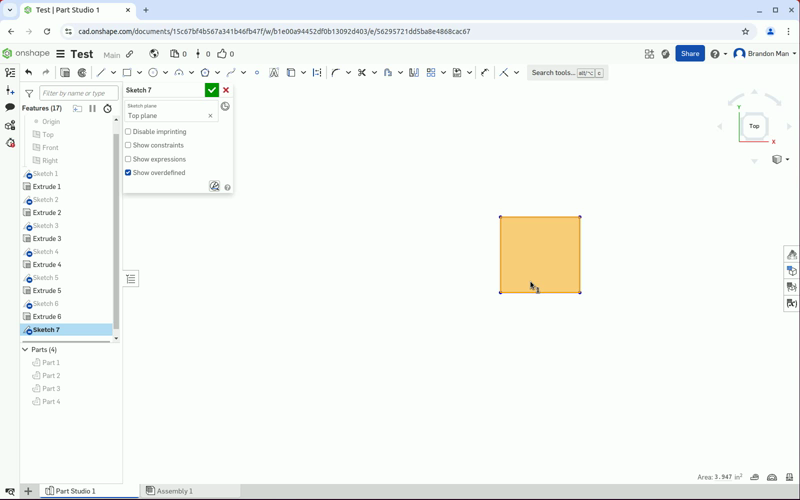
scroll(-6)
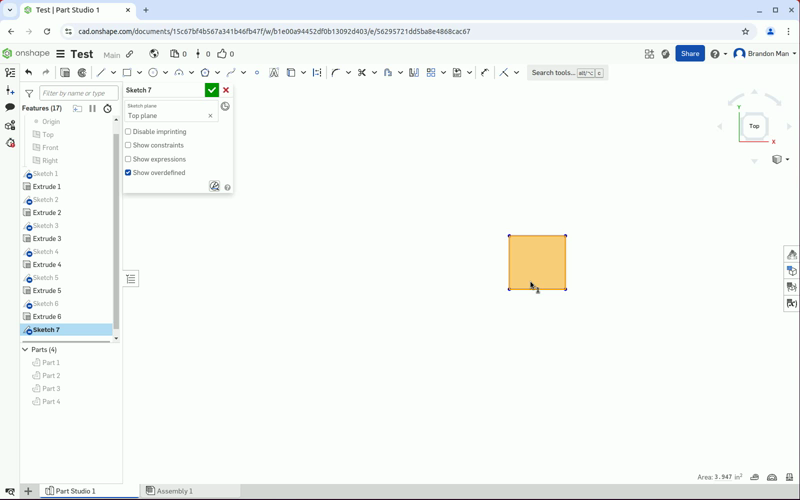
scroll(-6)
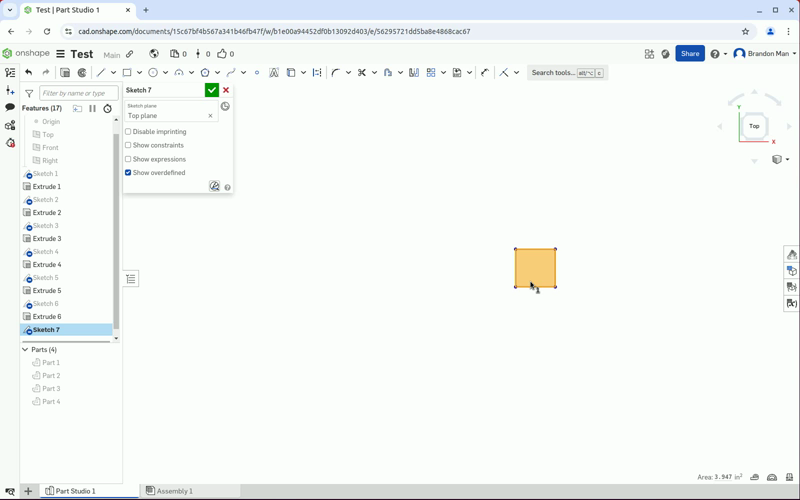
scroll(-6)
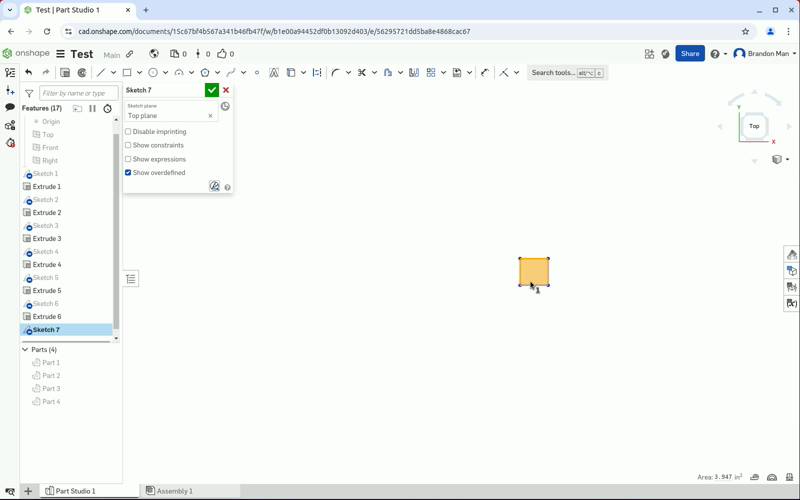
scroll(-6)
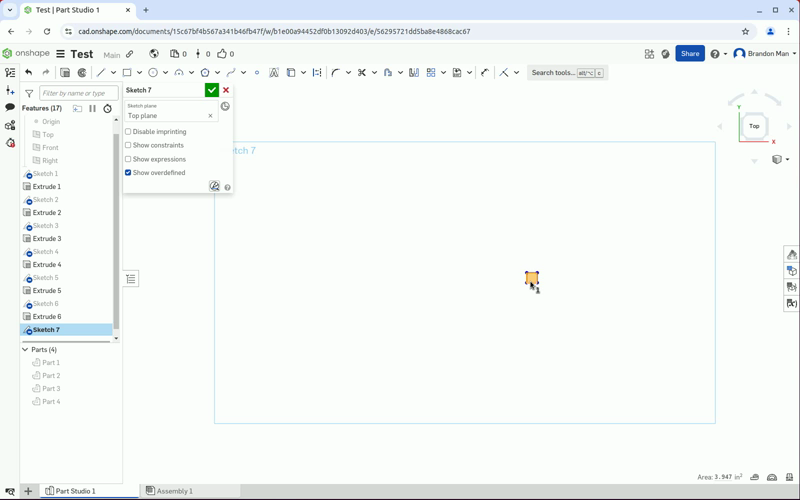
mouse_move(73, 352)
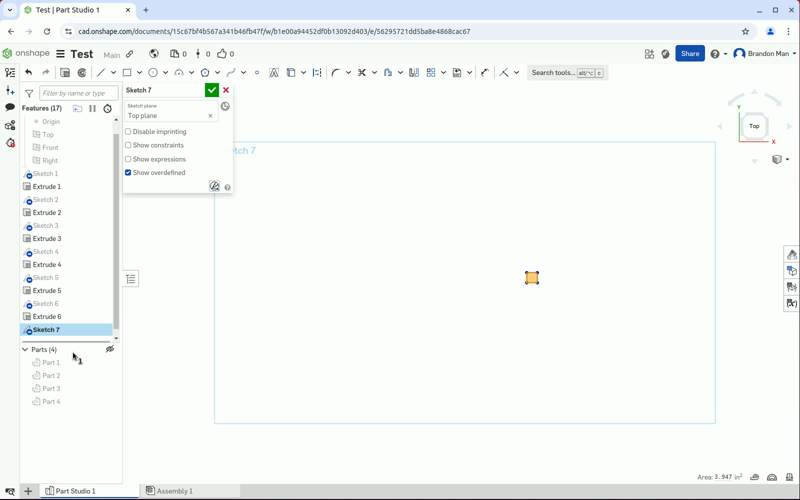
key(shift+y)
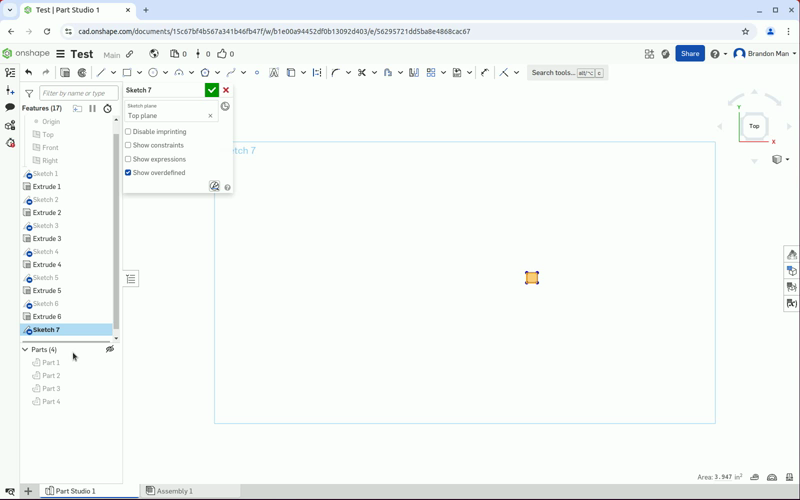
key(shift+e)
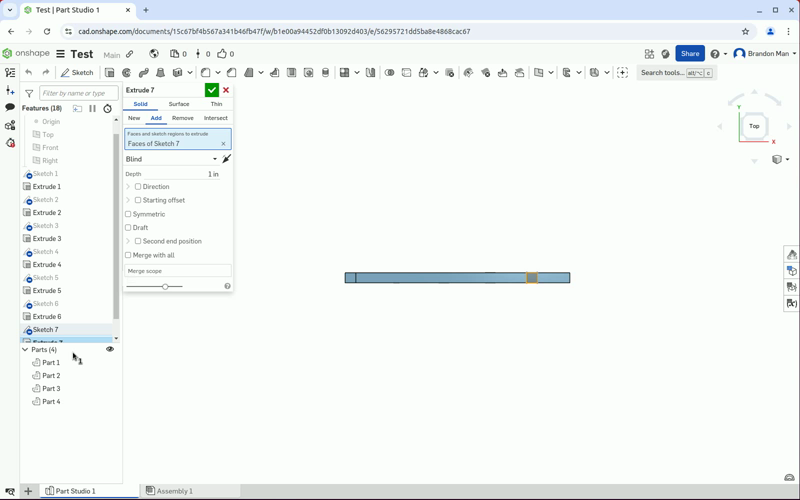
mouse_move(143, 106)
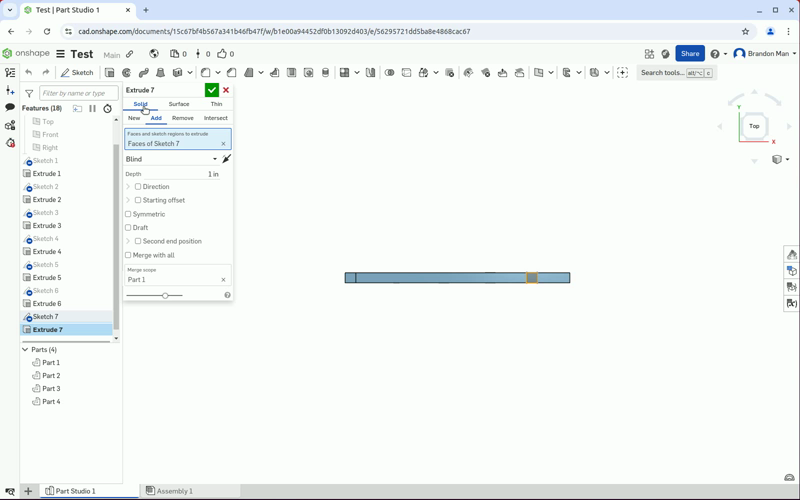
click(143, 106)
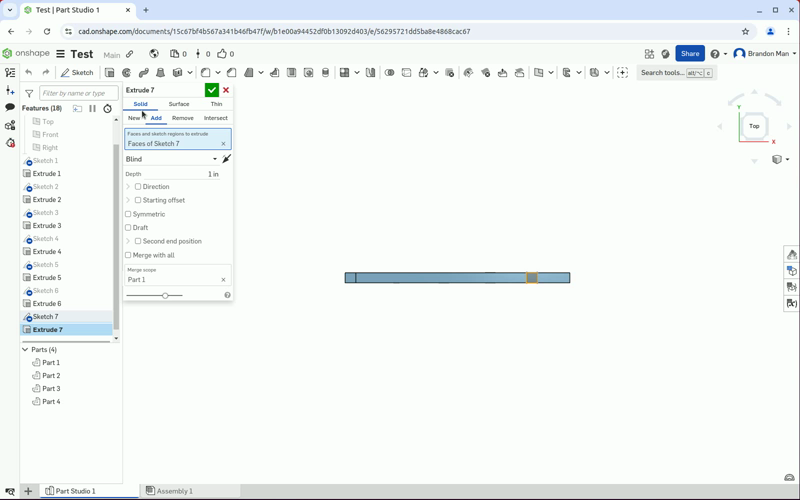
mouse_move(137, 120)
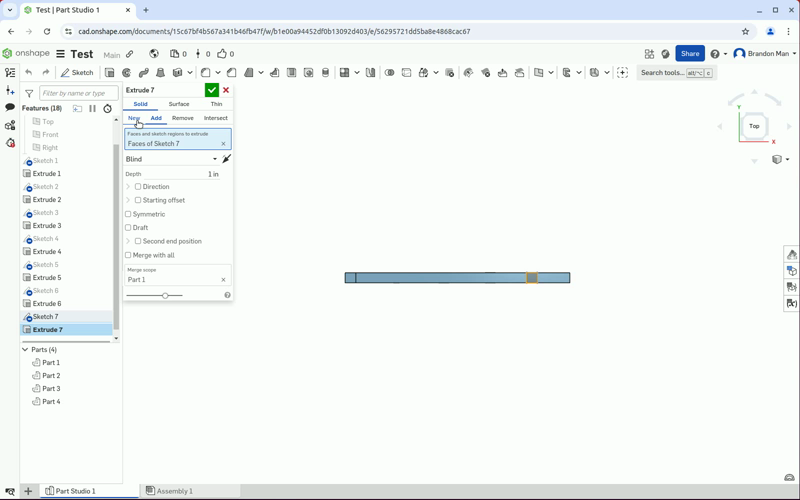
click(137, 120)
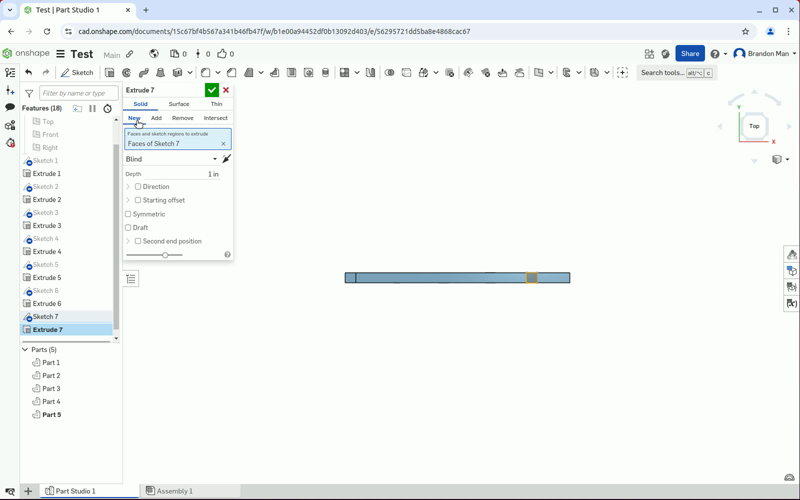
key(tab, 4)
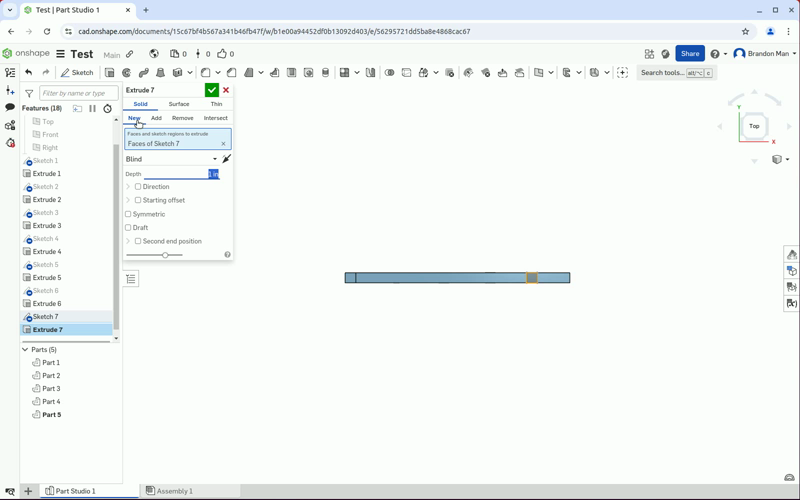
text(-6.018)
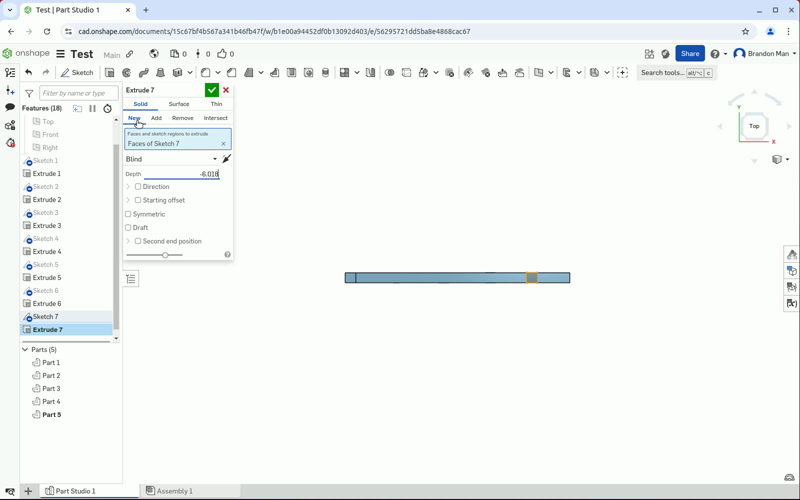
key(enter)
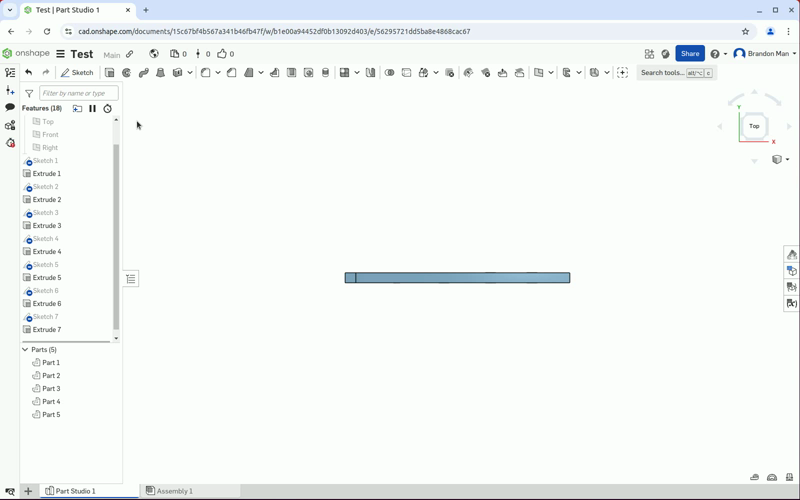
key(shift+h)
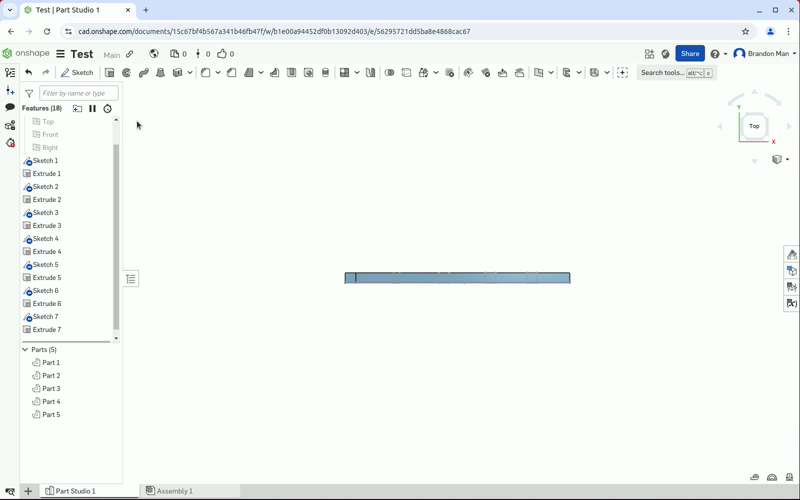
key(shift+h)
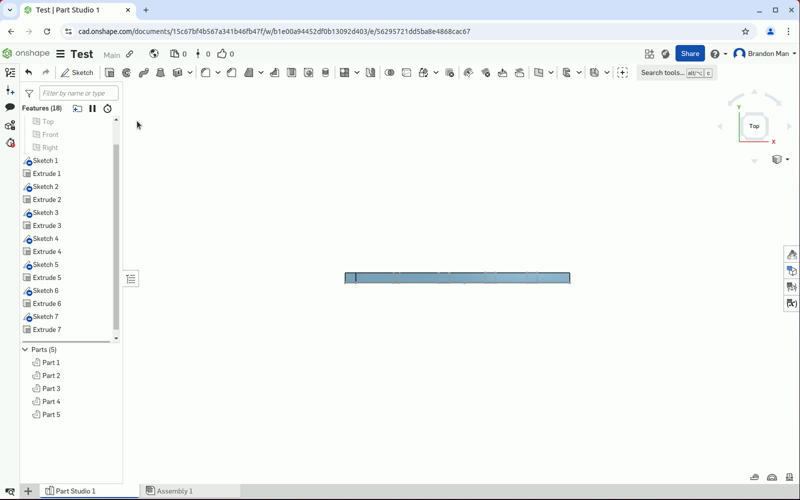
key(shift+7)
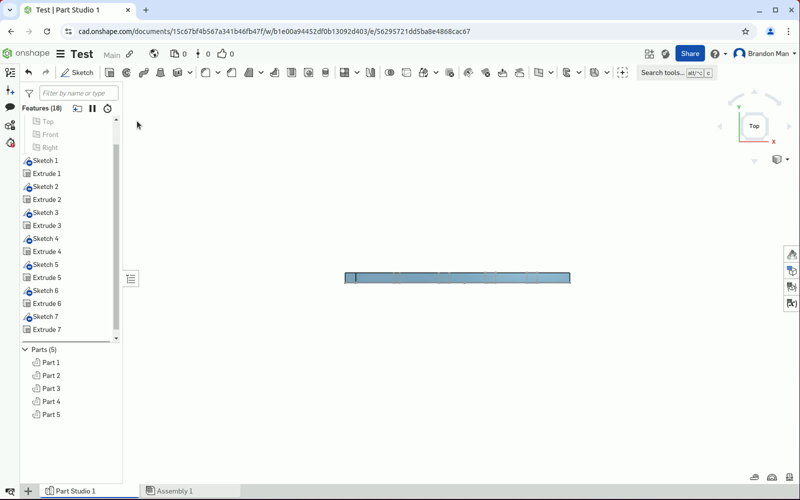
key(up, 3)
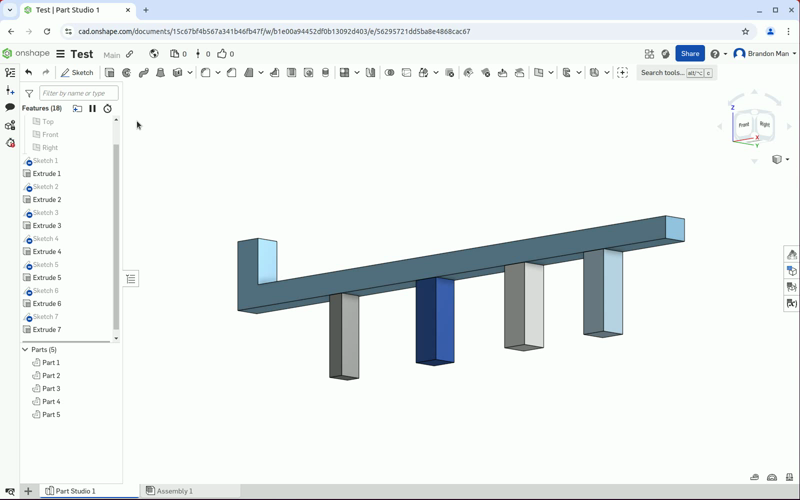
key(left, 3)
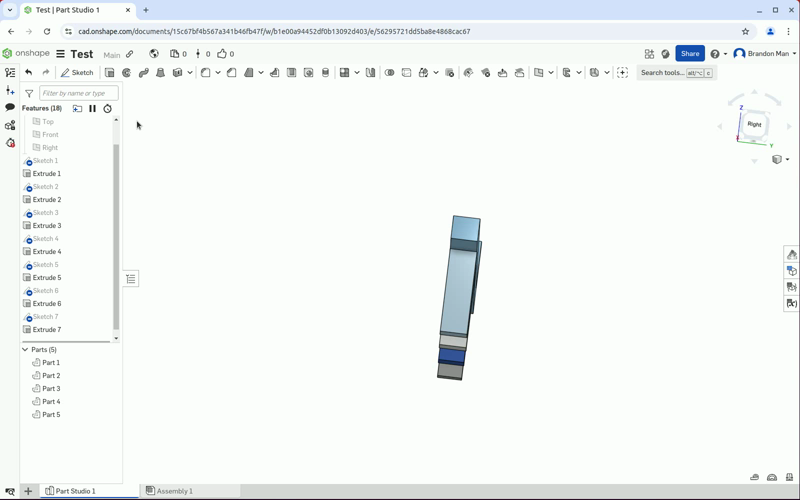
key(right, 3)
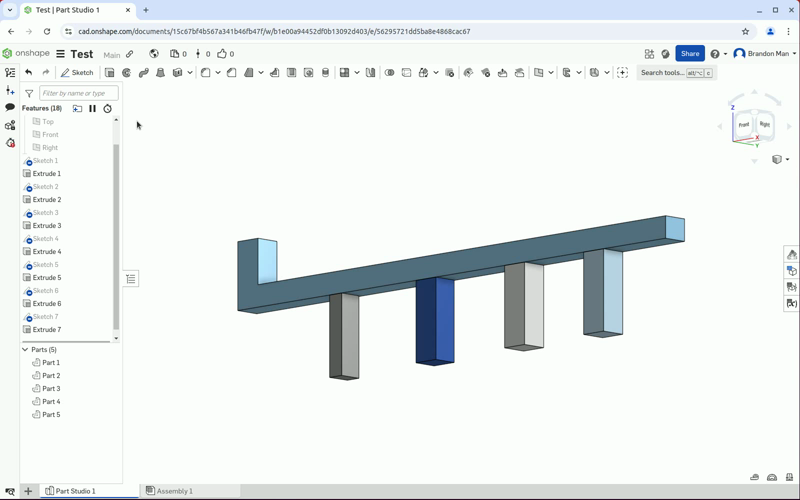
key(down, 3)
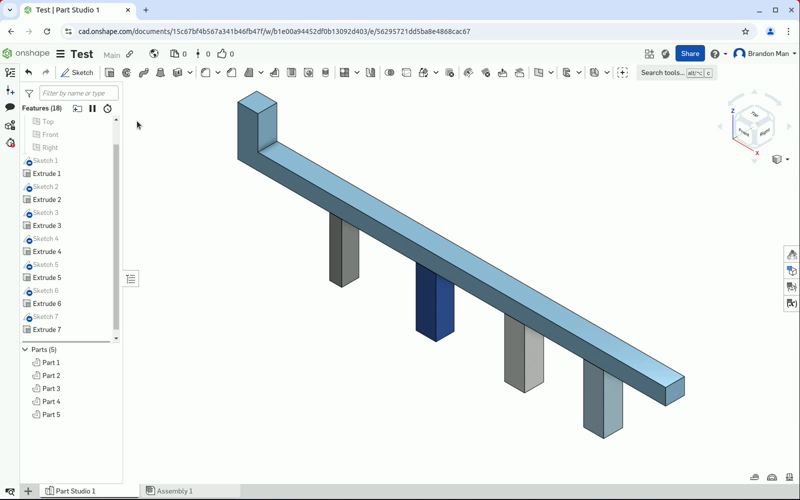
mouse_move(69, 163)
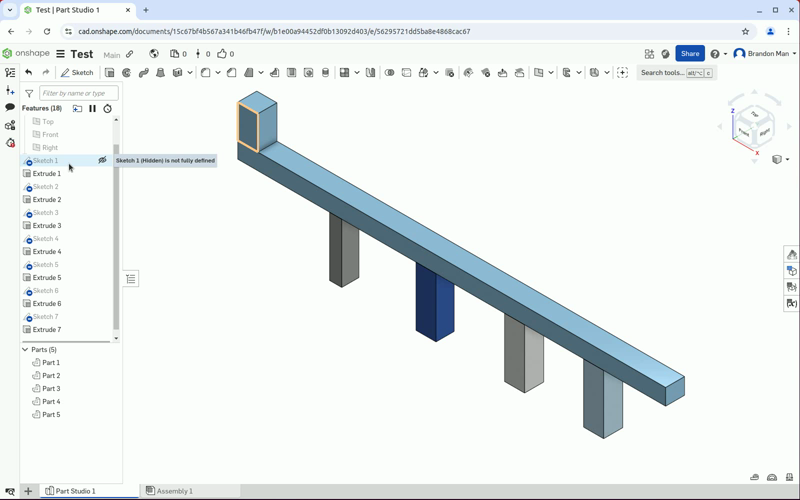
click(69, 163)